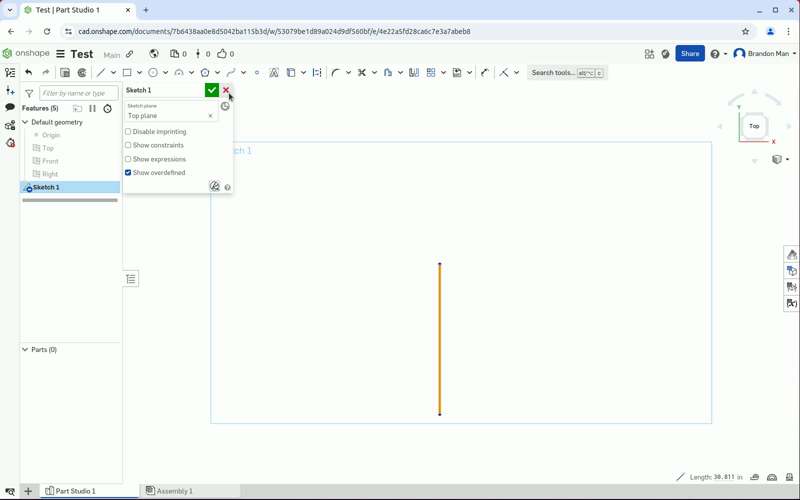
key(shift+h)
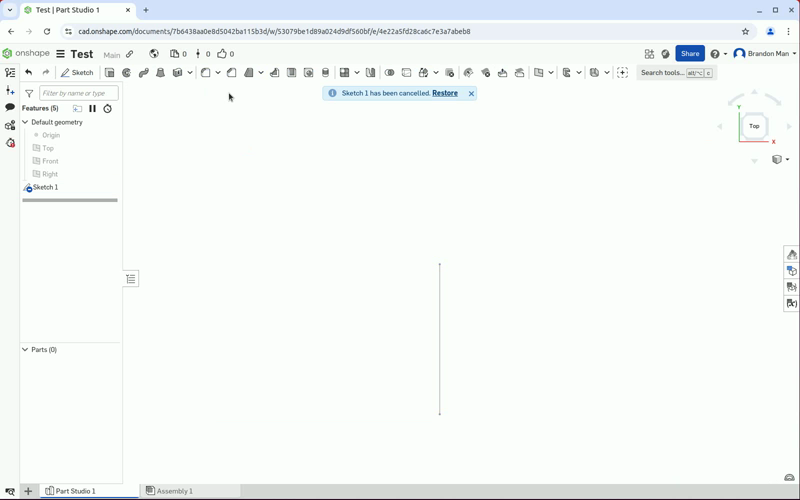
key(shift+s)
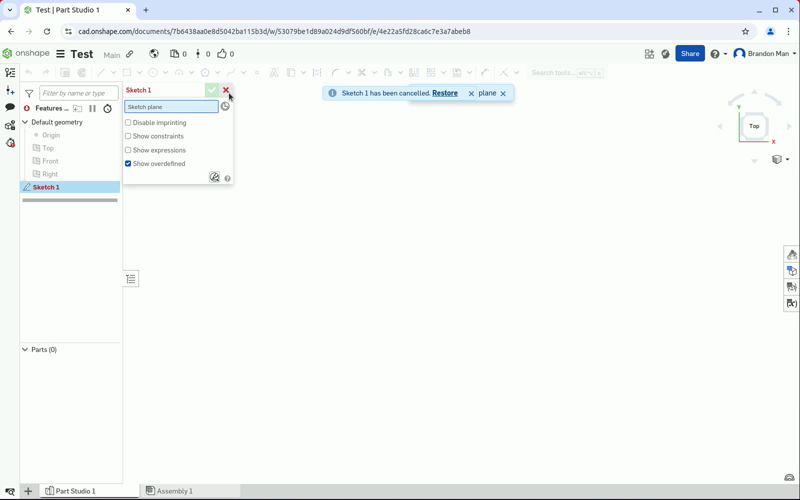
mouse_move(73, 150)
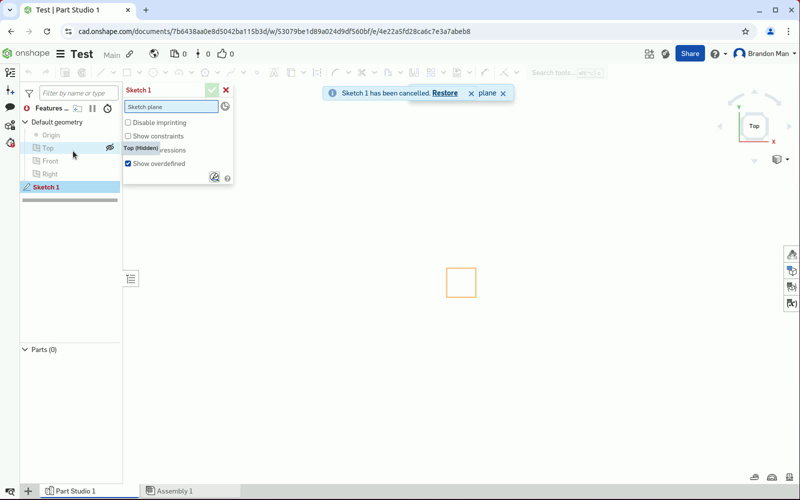
click(73, 150)
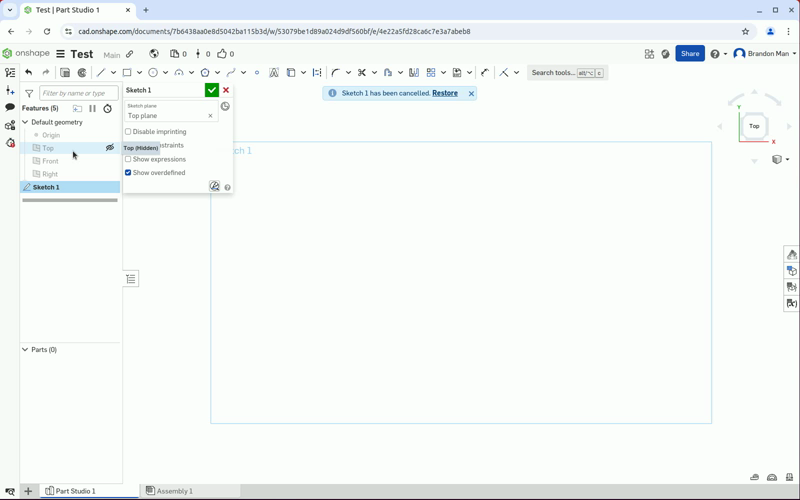
mouse_move(73, 352)
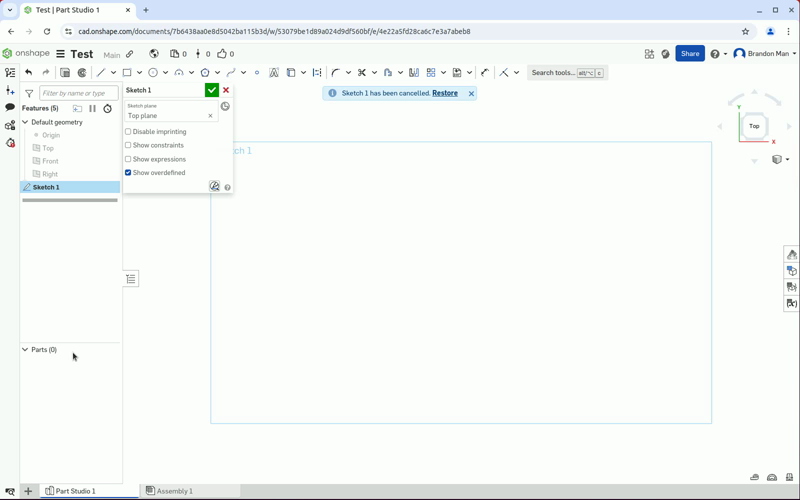
key(y)
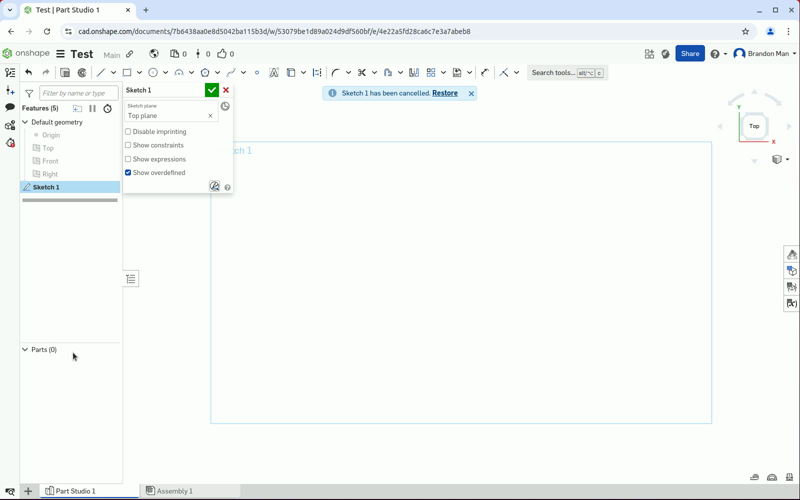
key(l)
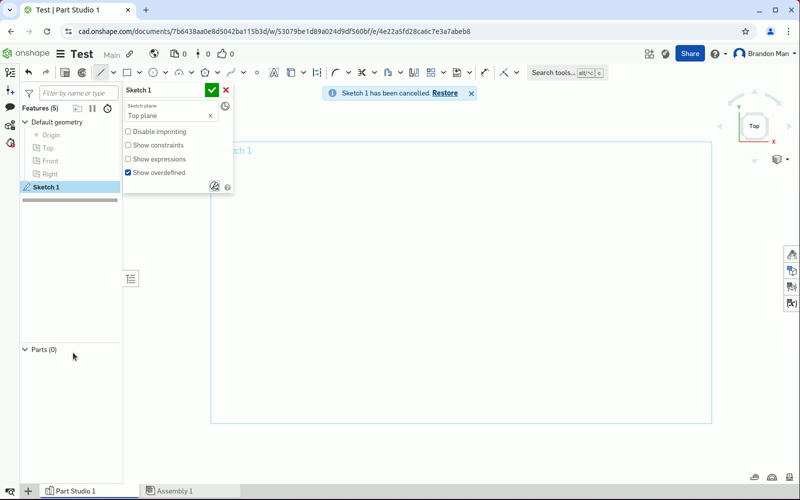
key_down(shift)
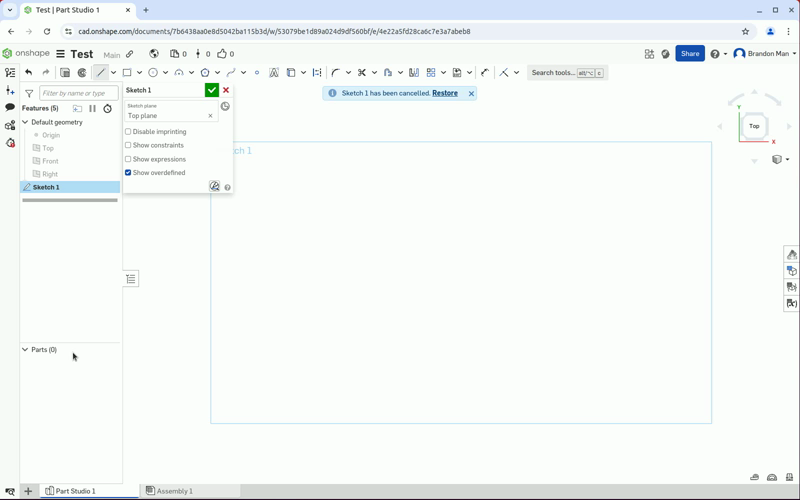
mouse_move(473, 282)
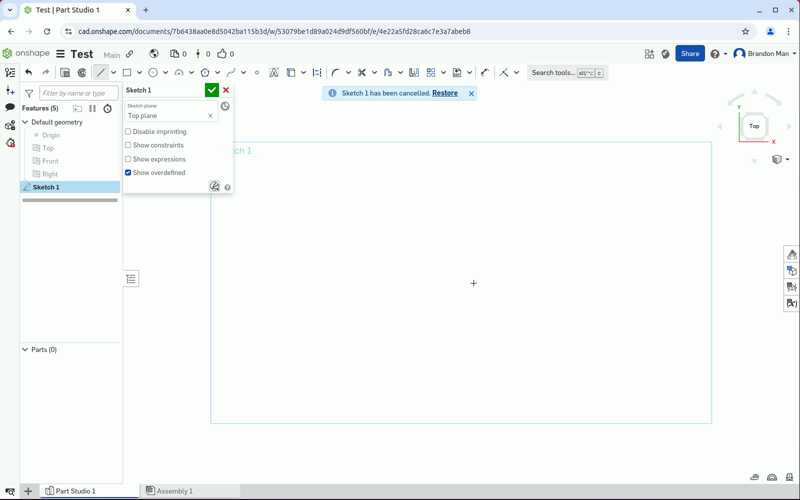
click(473, 282)
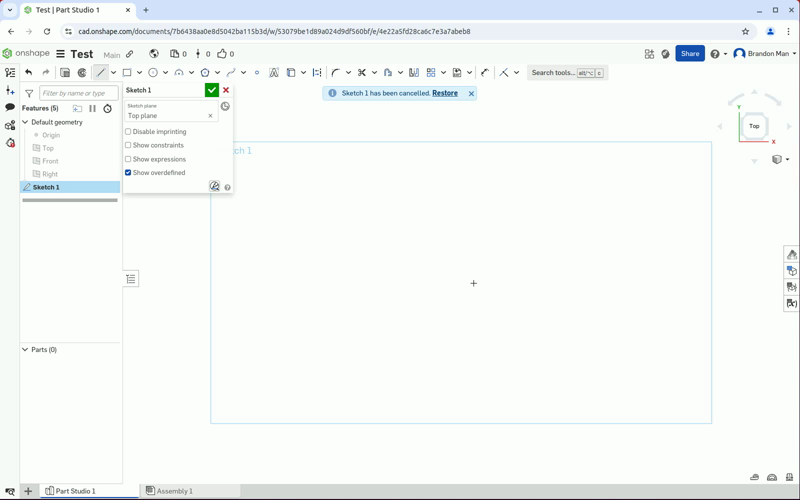
key_up(shift)
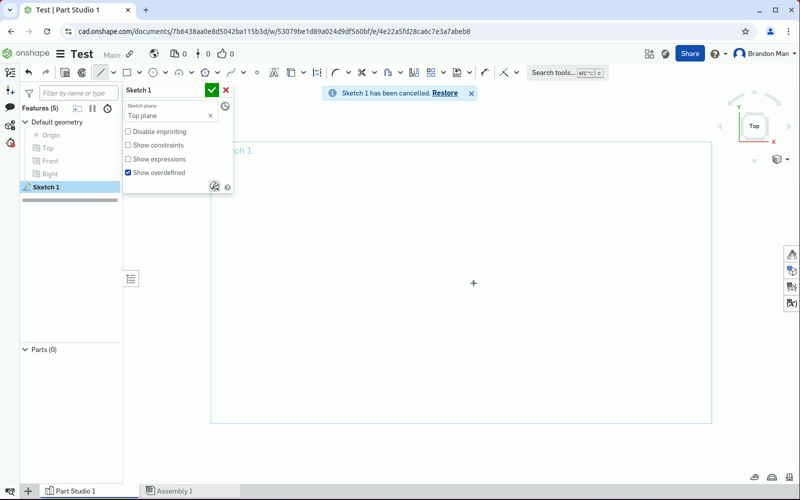
key_down(shift)
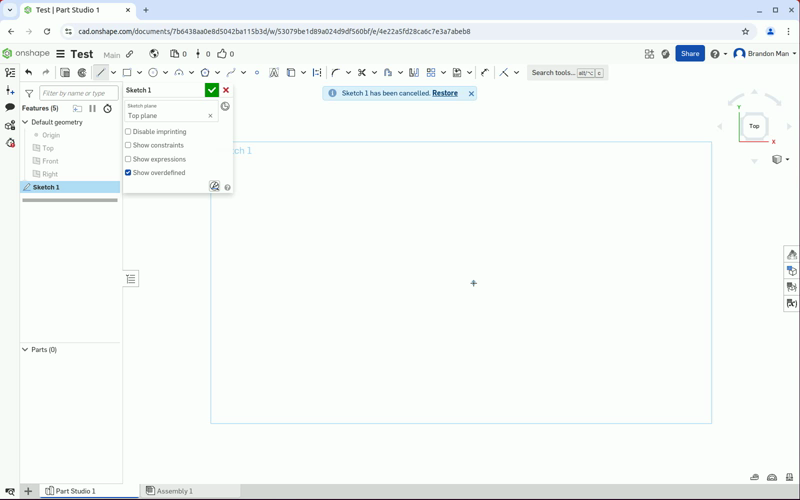
mouse_move(545, 282)
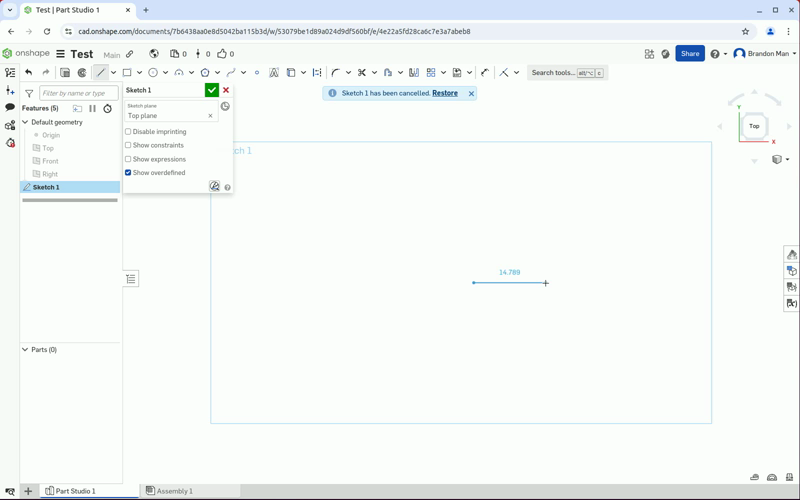
click(545, 282)
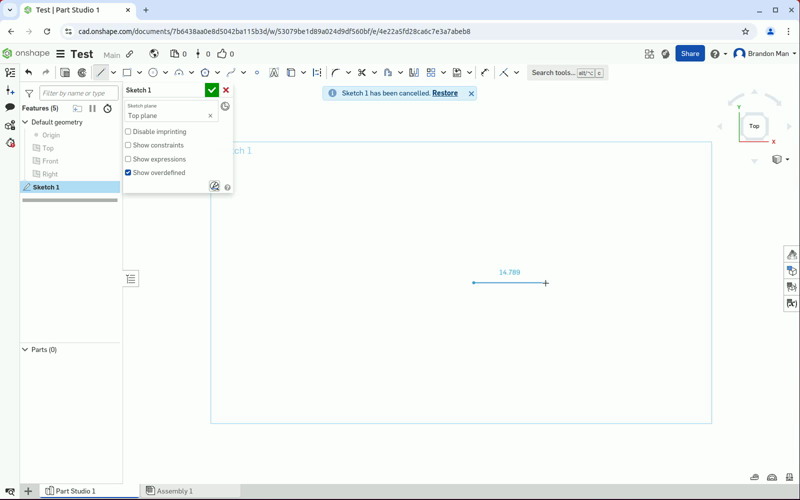
key_up(shift)
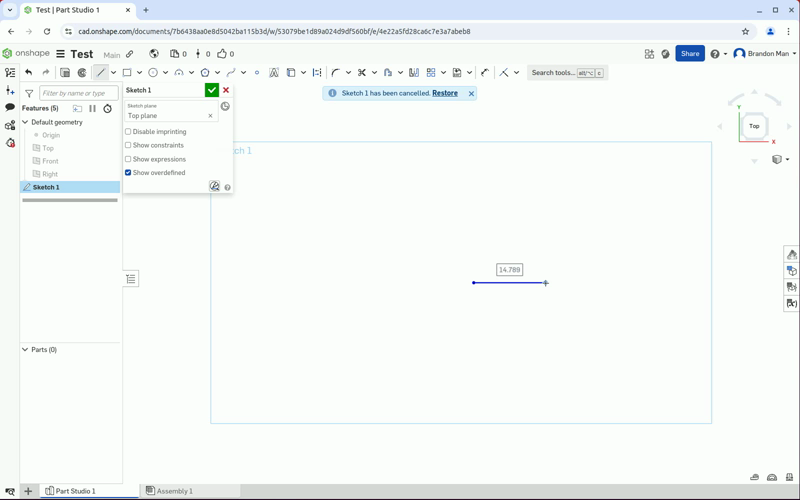
key(esc)
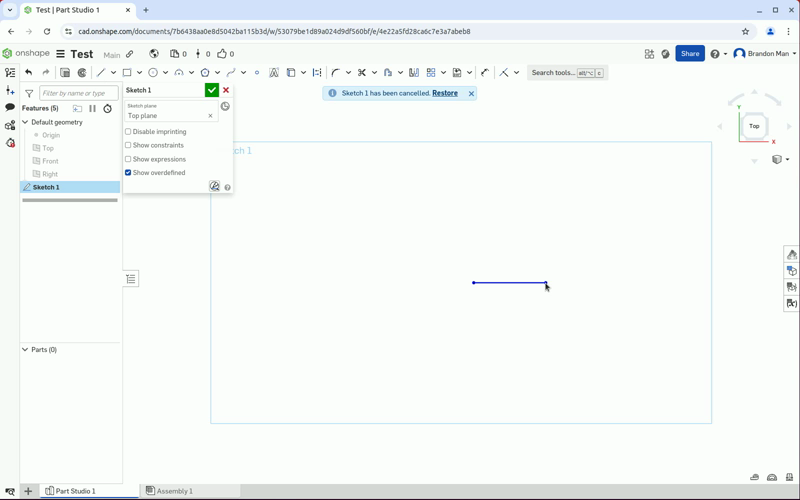
key(a)
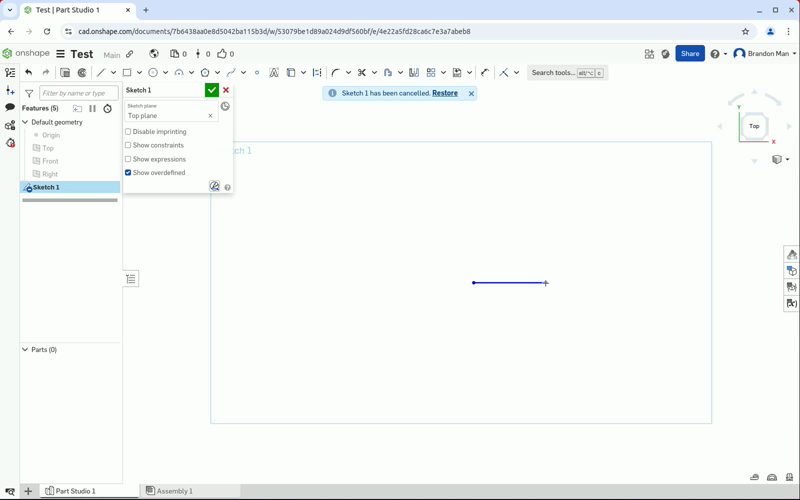
mouse_move(545, 282)
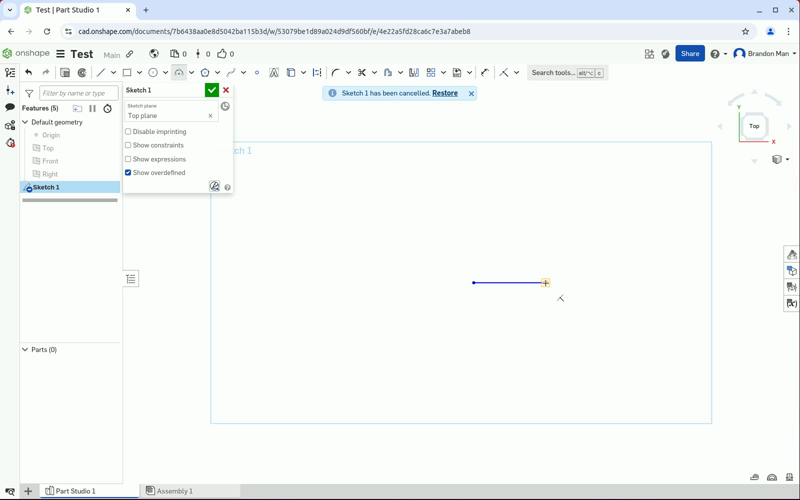
click(545, 282)
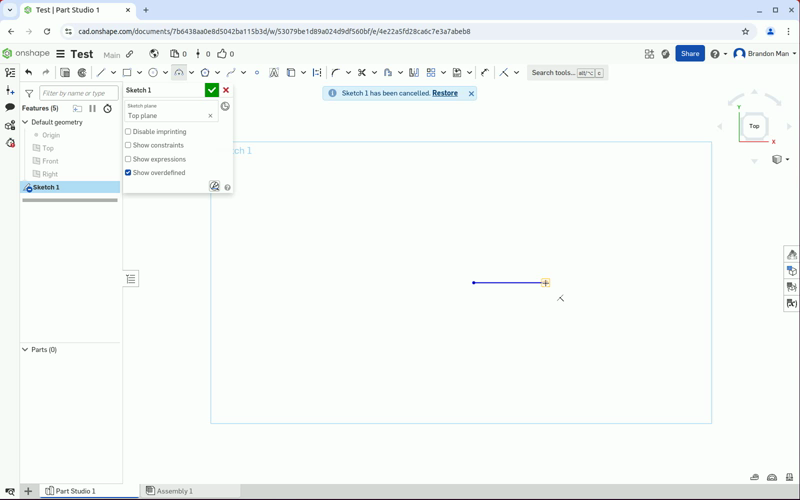
key_down(shift)
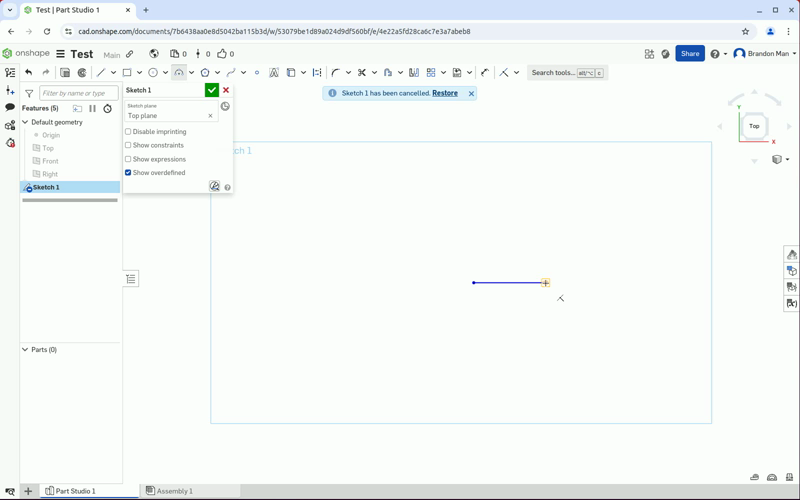
mouse_move(545, 270)
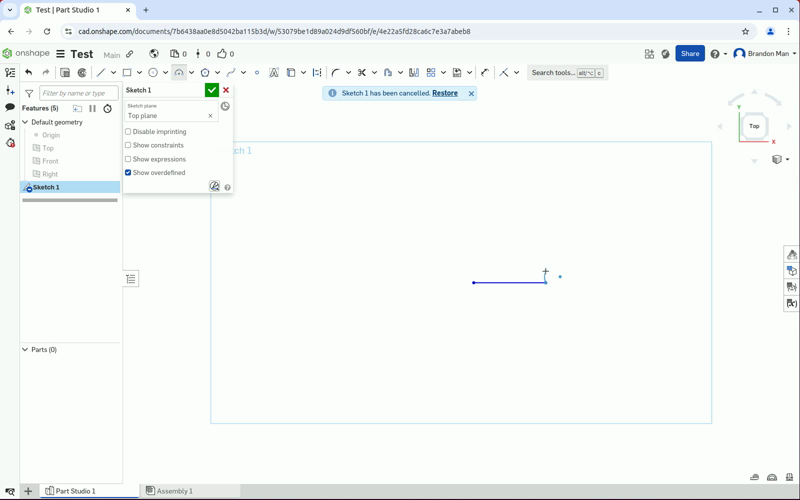
click(545, 270)
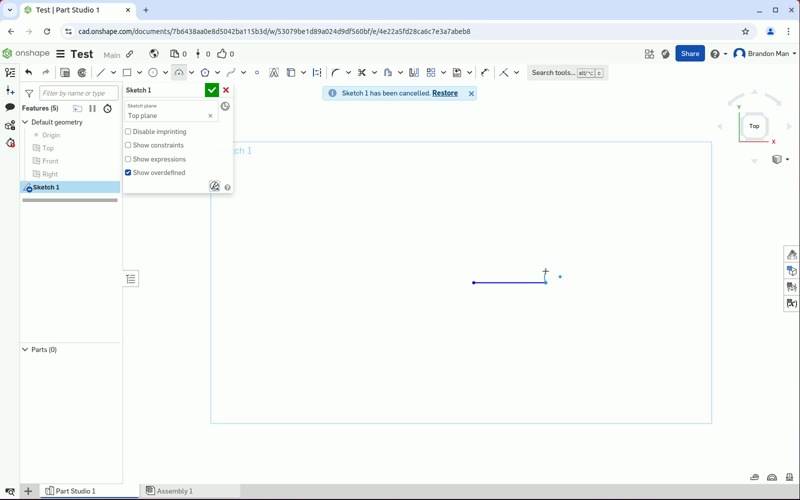
mouse_move(544, 276)
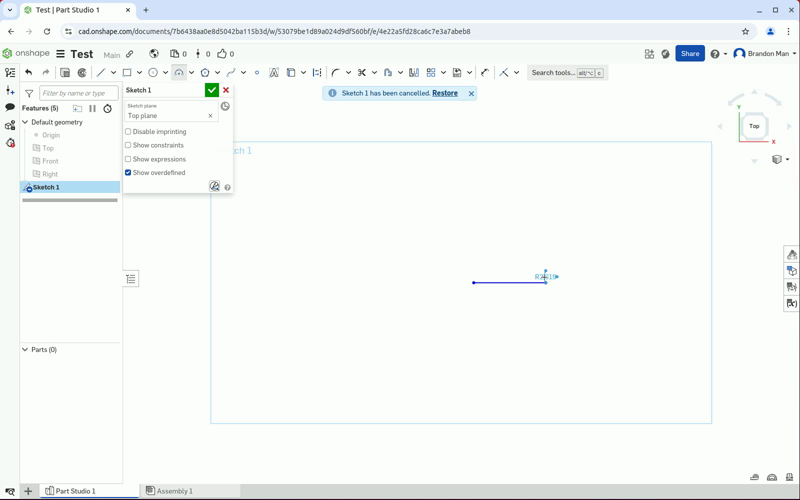
click(544, 276)
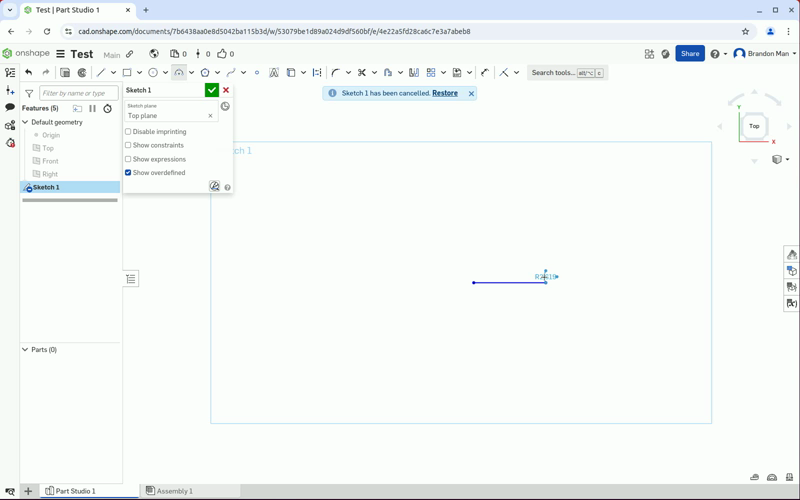
key_up(shift)
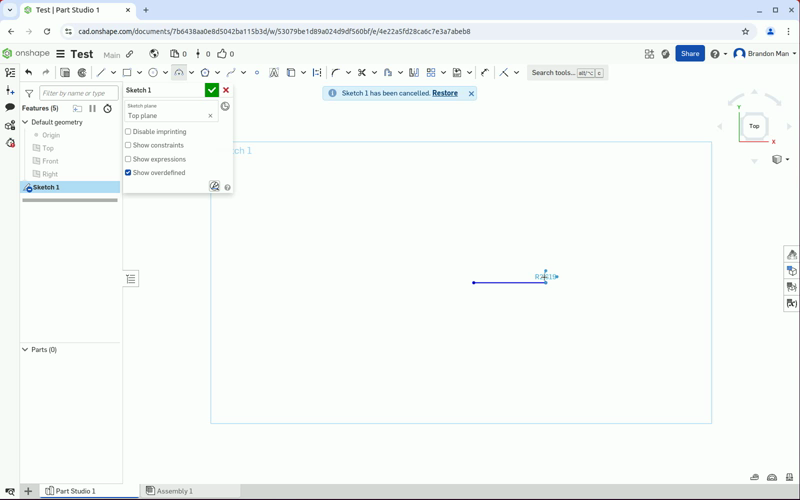
key(esc)
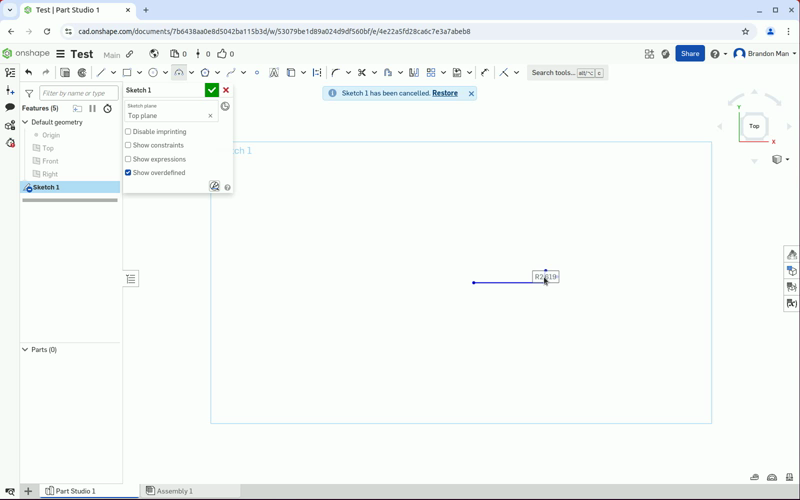
key(l)
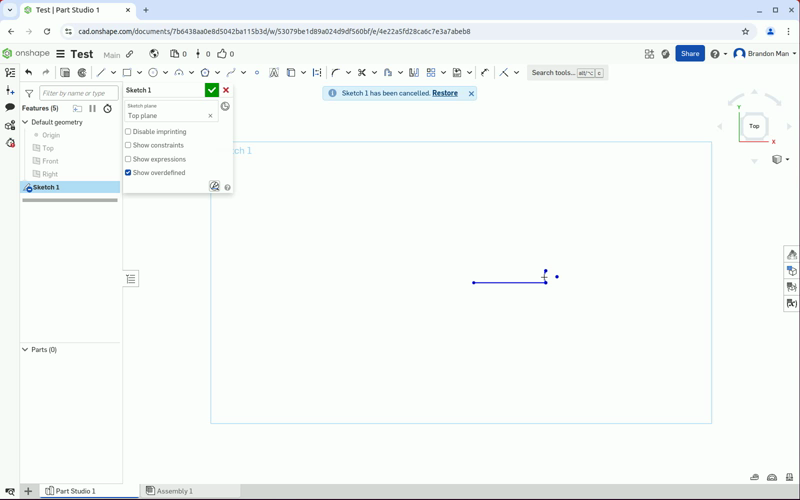
mouse_move(545, 270)
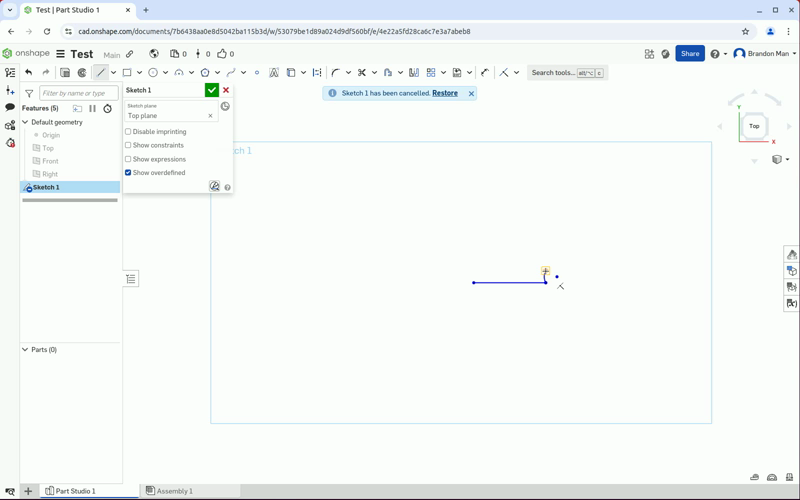
click(545, 270)
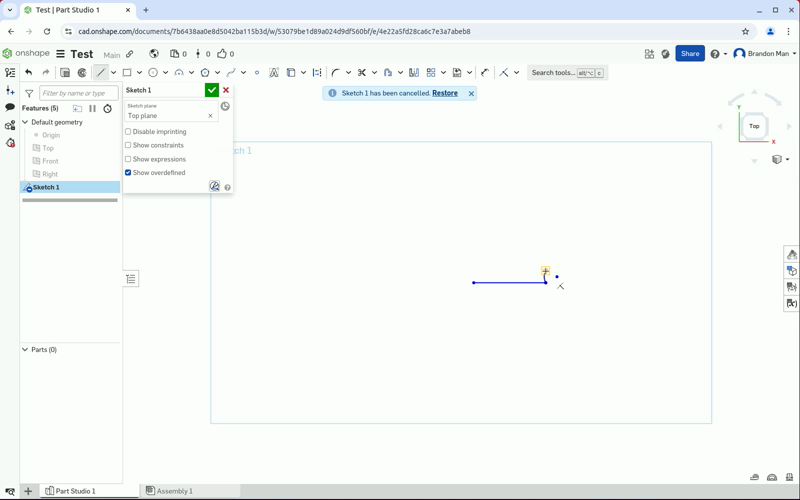
key_down(shift)
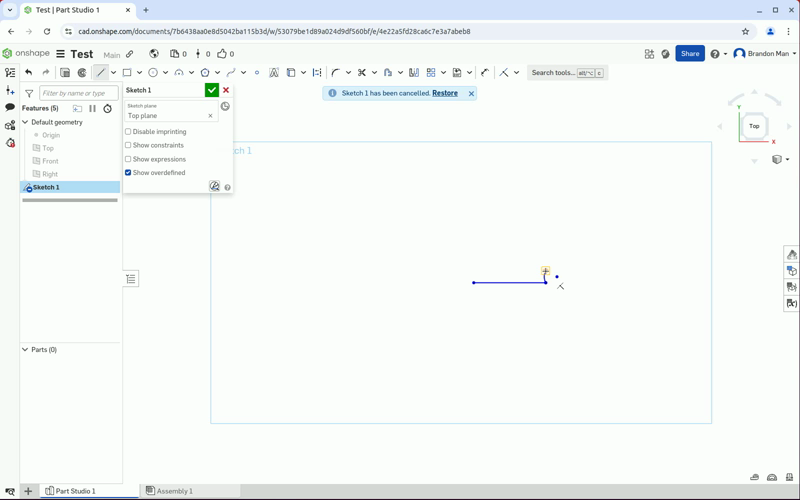
mouse_move(473, 270)
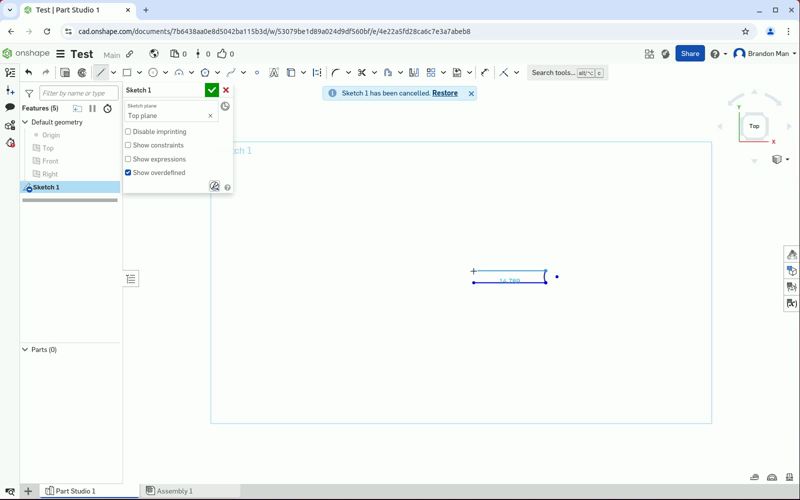
click(473, 270)
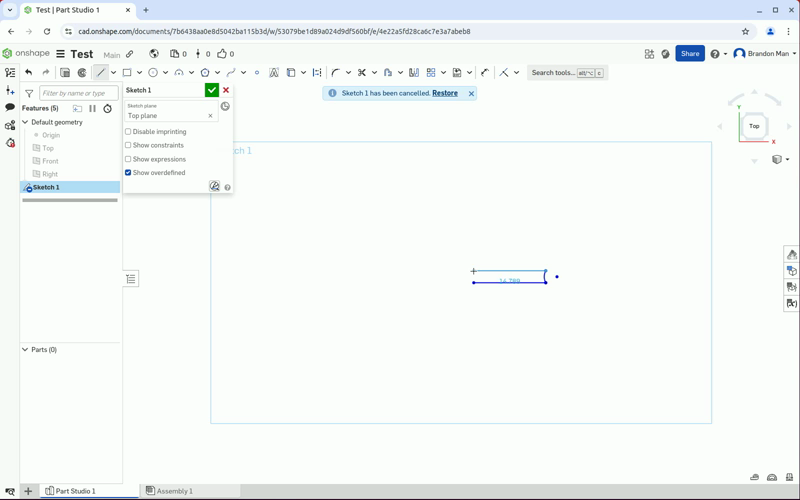
key_up(shift)
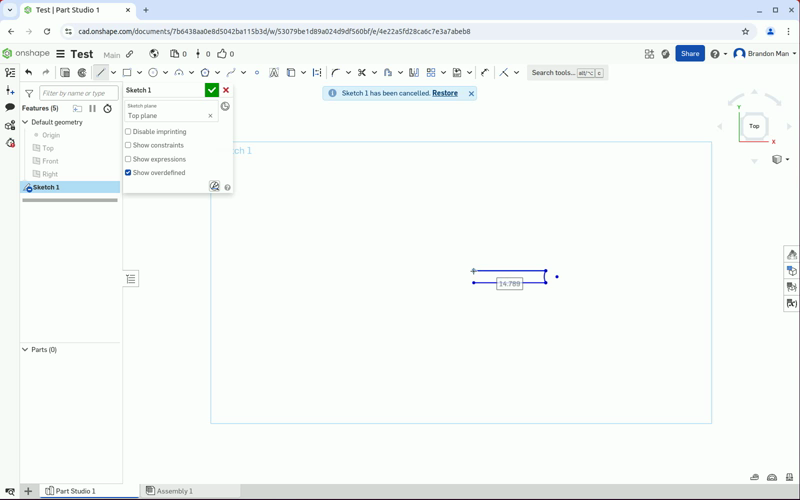
key(esc)
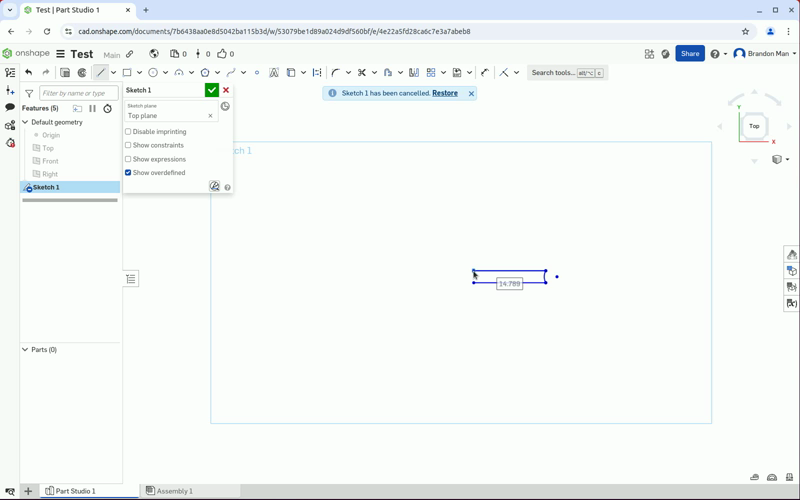
key(a)
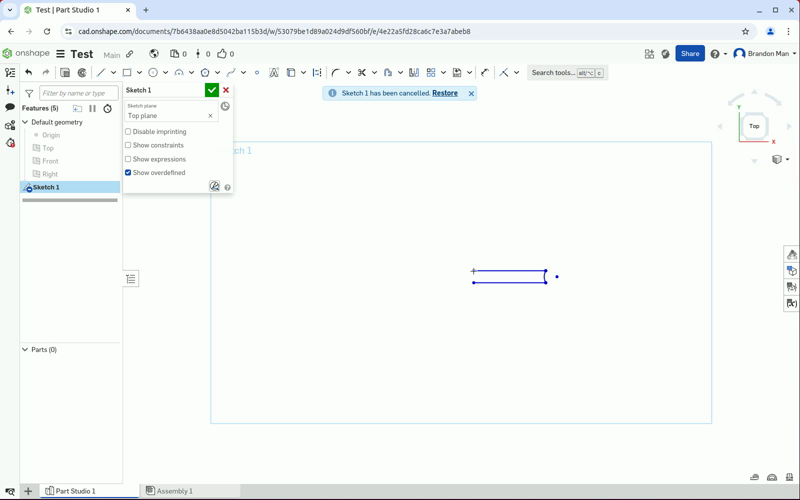
mouse_move(473, 270)
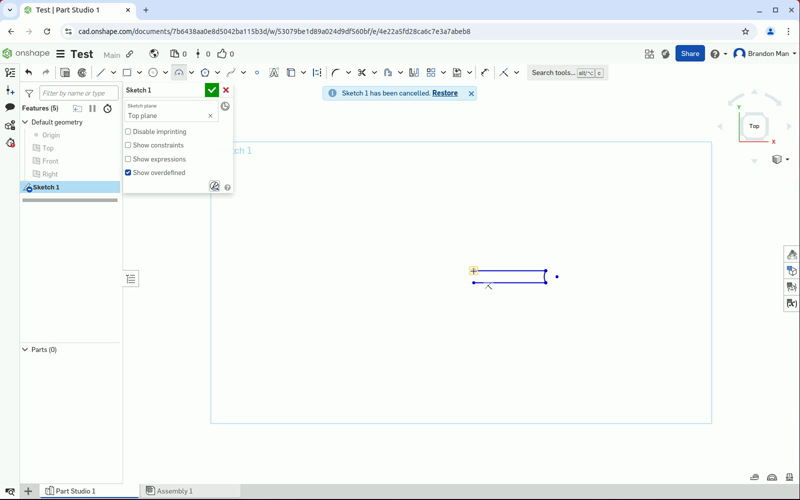
click(473, 270)
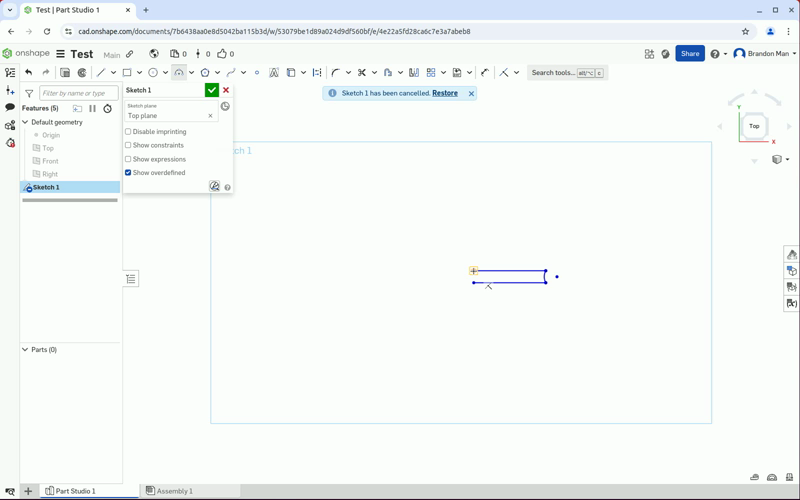
mouse_move(473, 282)
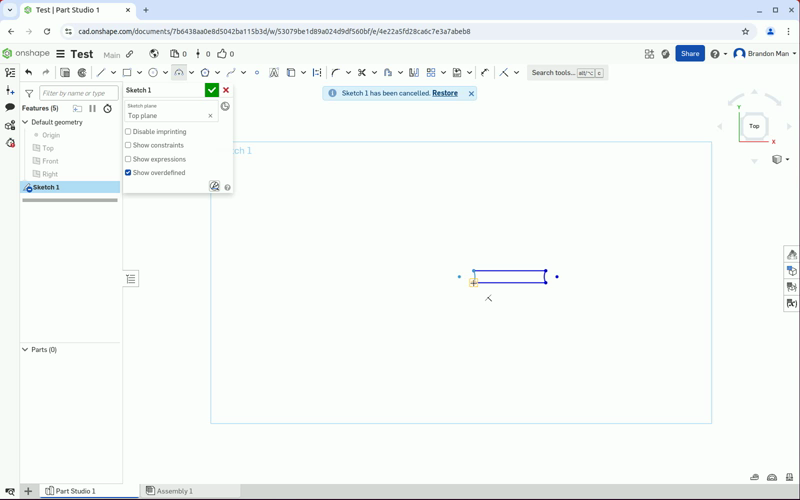
click(473, 282)
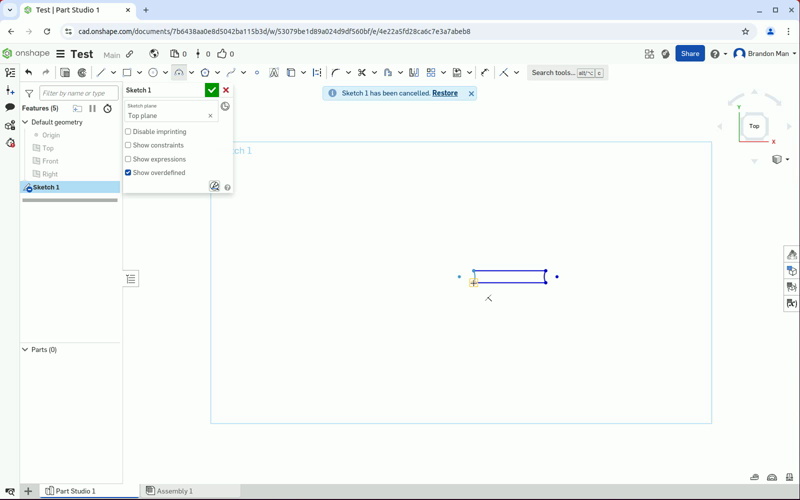
key_down(shift)
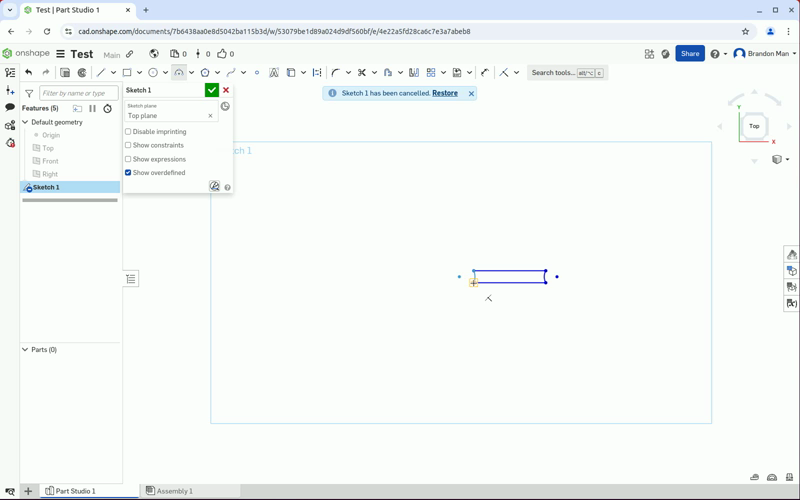
mouse_move(474, 276)
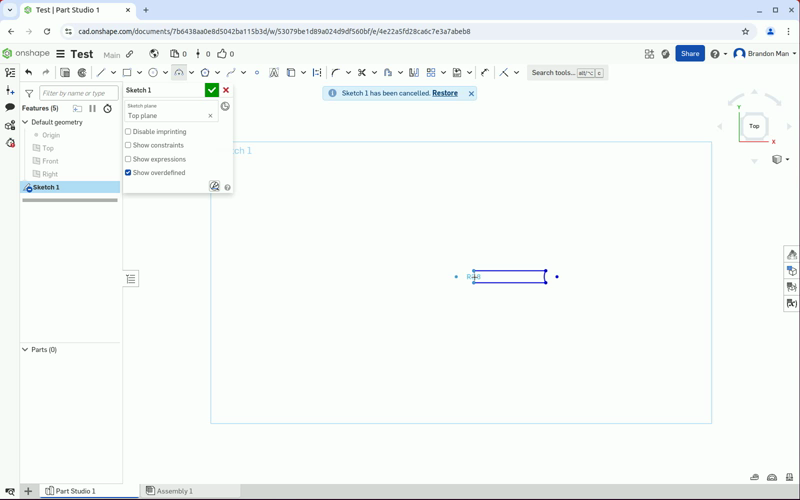
click(474, 276)
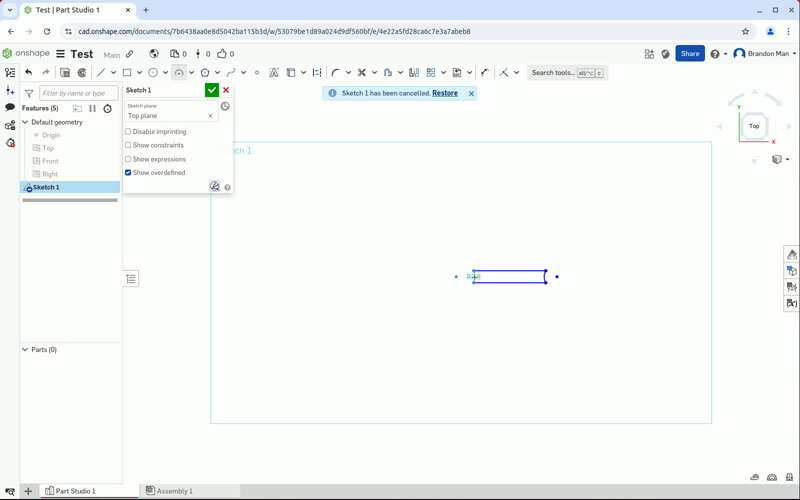
key_up(shift)
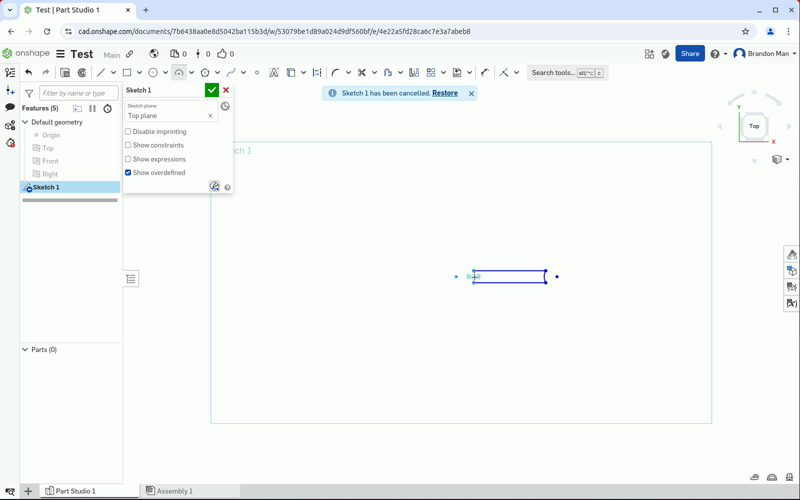
key(esc)
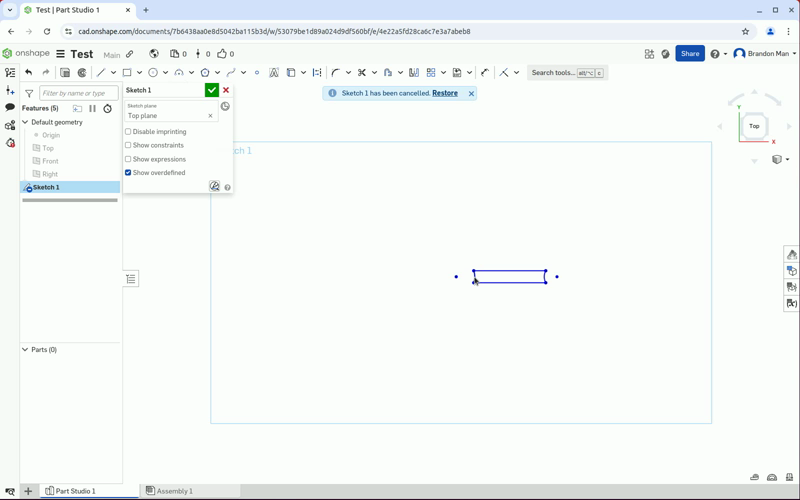
mouse_move(533, 276)
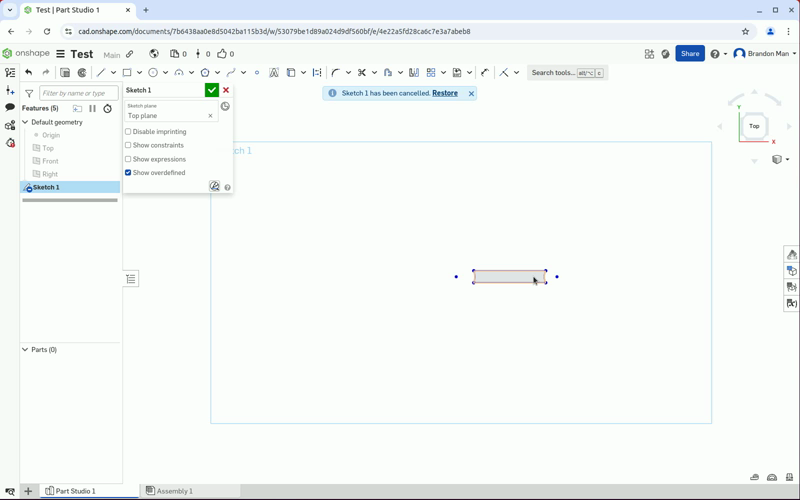
scroll(6)
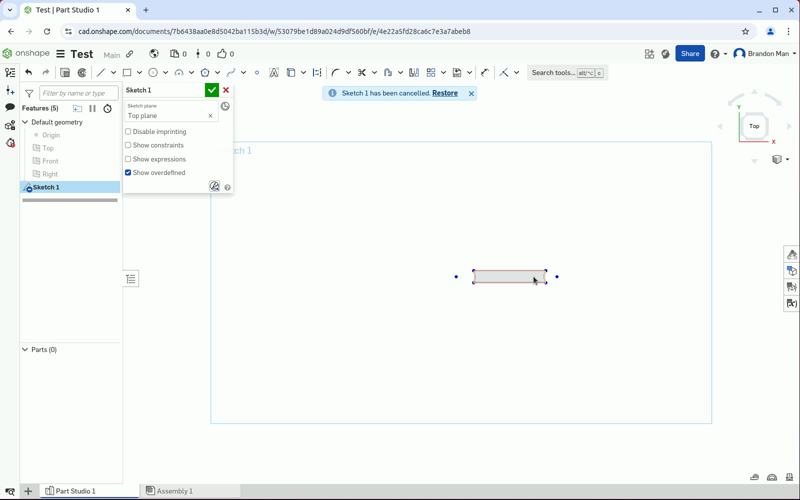
scroll(6)
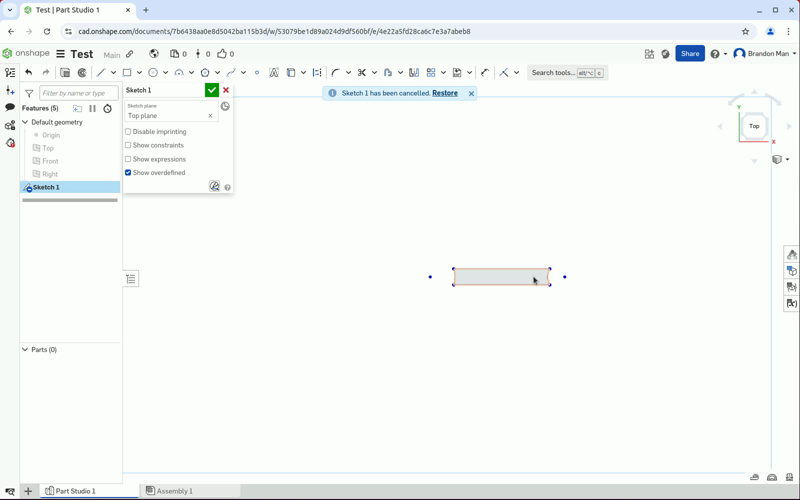
scroll(6)
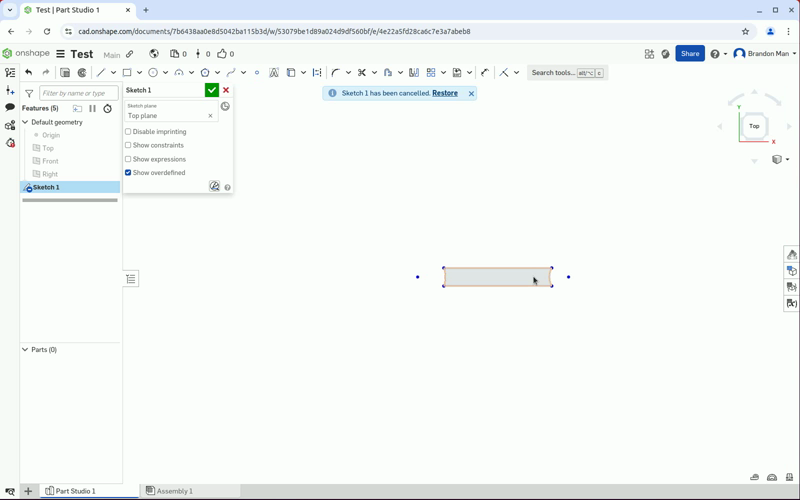
scroll(6)
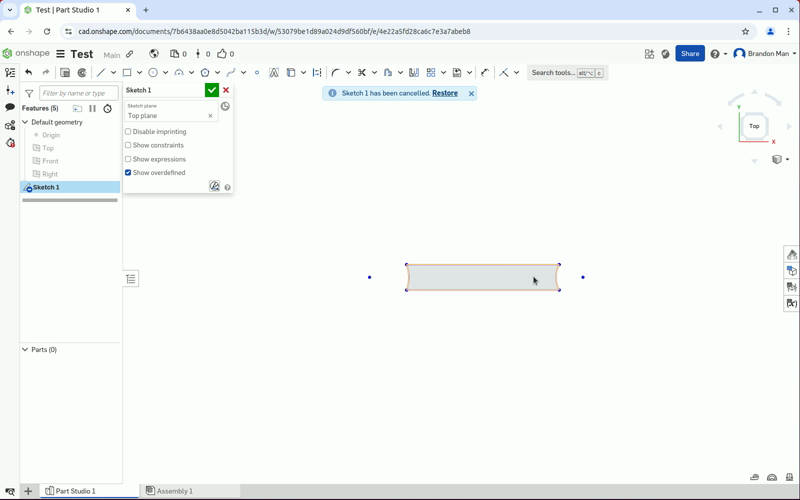
scroll(6)
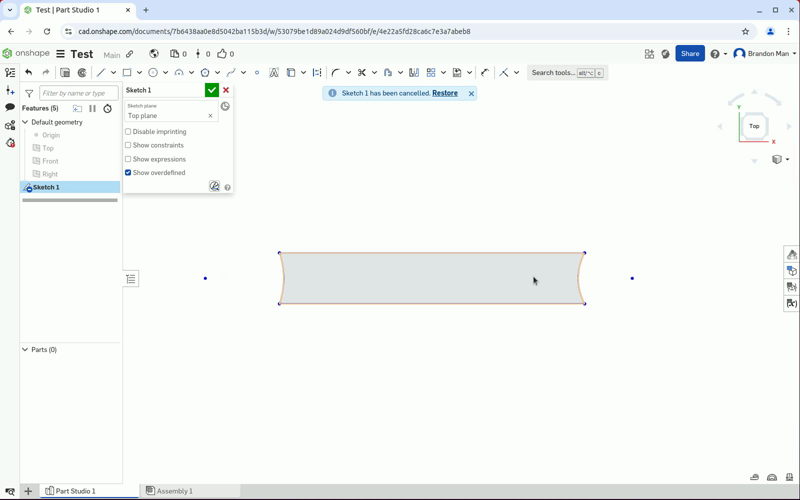
scroll(6)
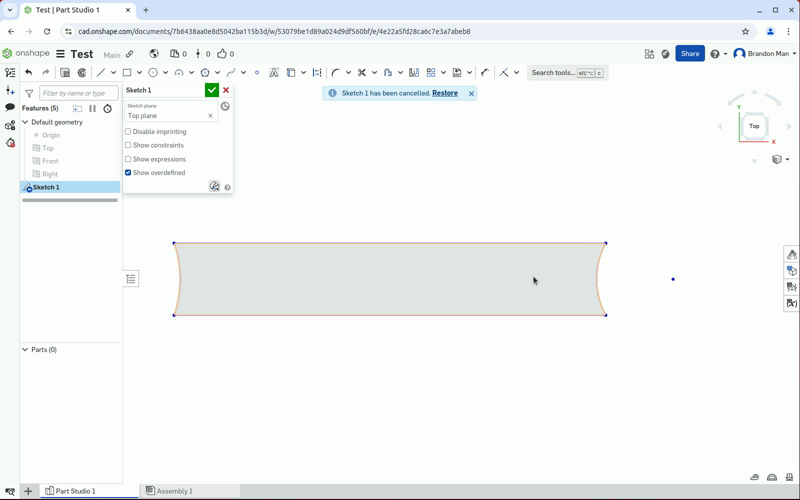
scroll(6)
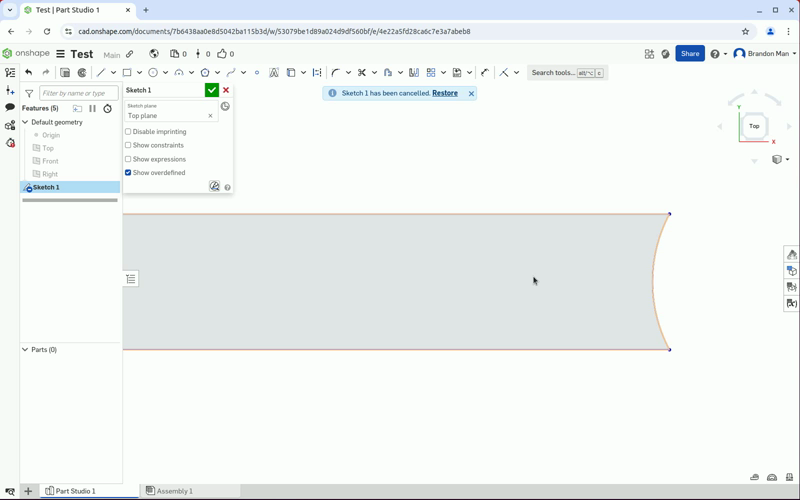
click(533, 276)
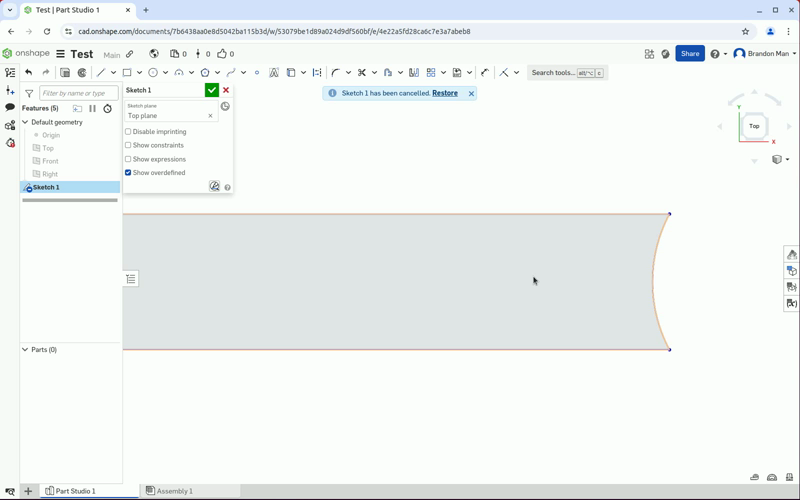
scroll(-6)
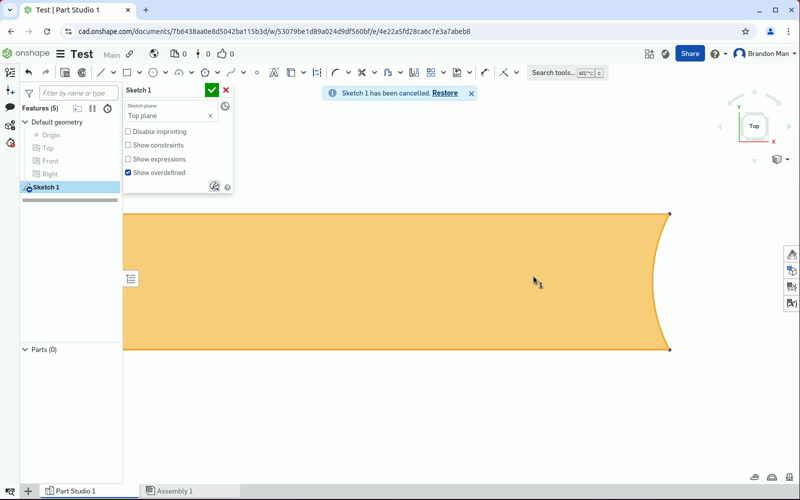
scroll(-6)
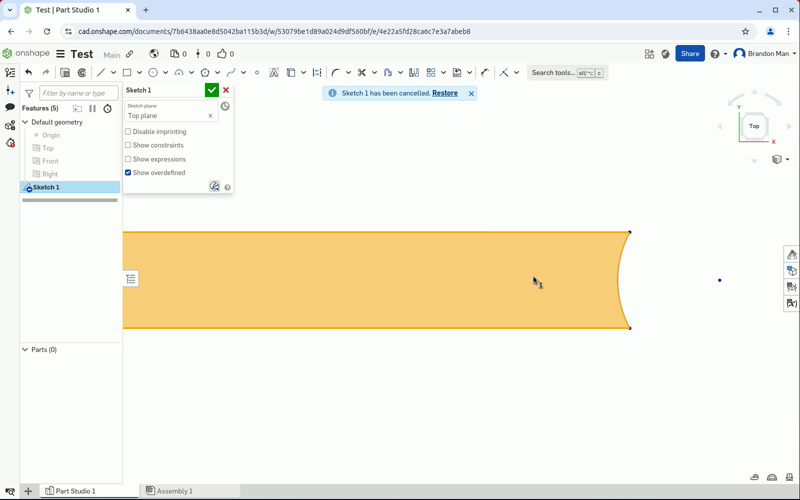
scroll(-6)
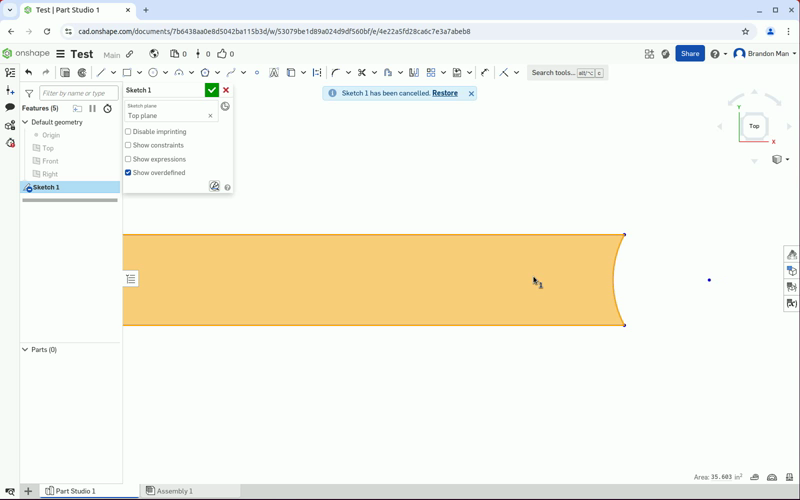
scroll(-6)
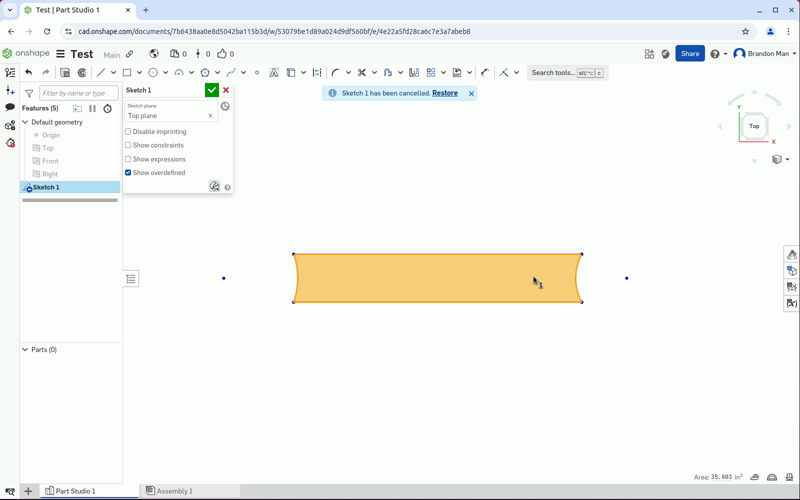
scroll(-6)
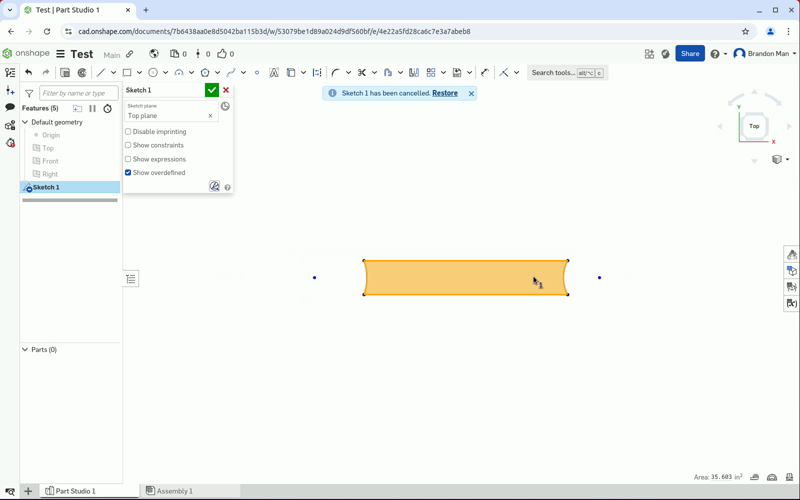
scroll(-6)
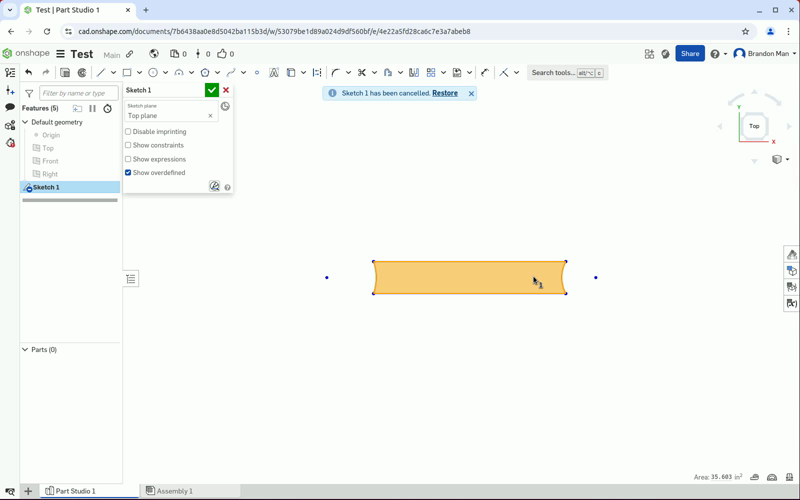
scroll(-6)
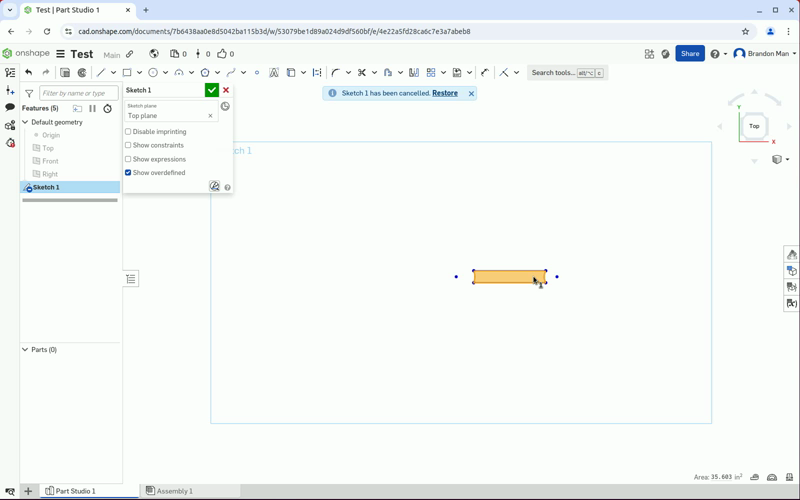
mouse_move(73, 352)
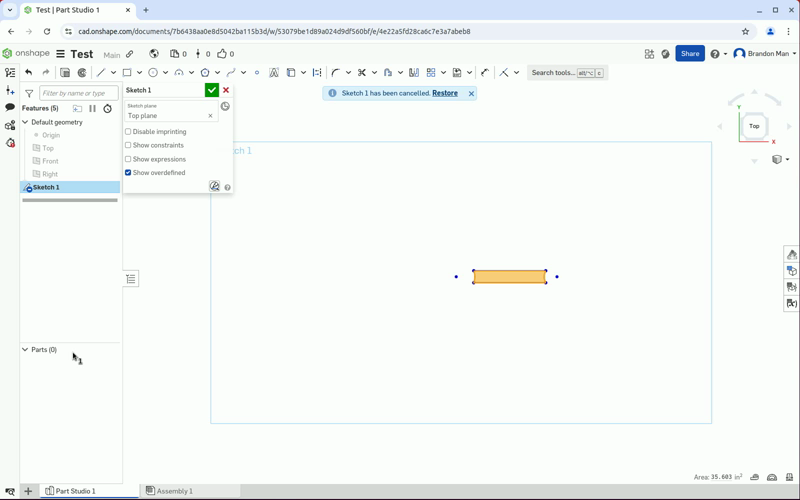
key(shift+y)
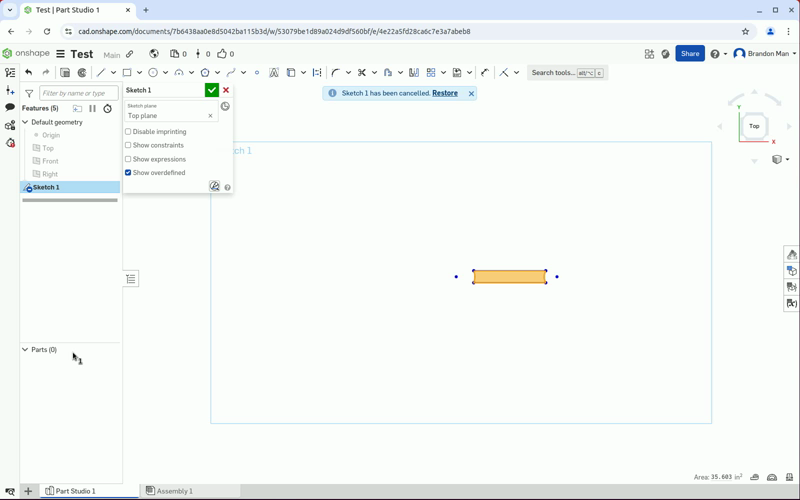
key(shift+e)
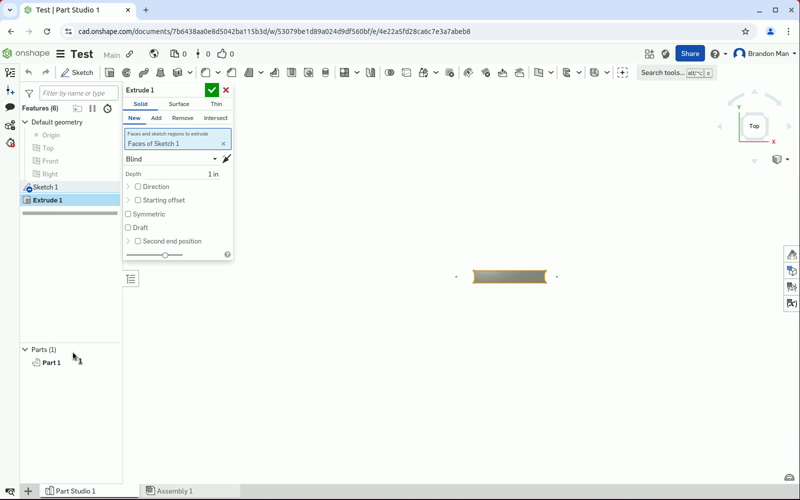
mouse_move(143, 106)
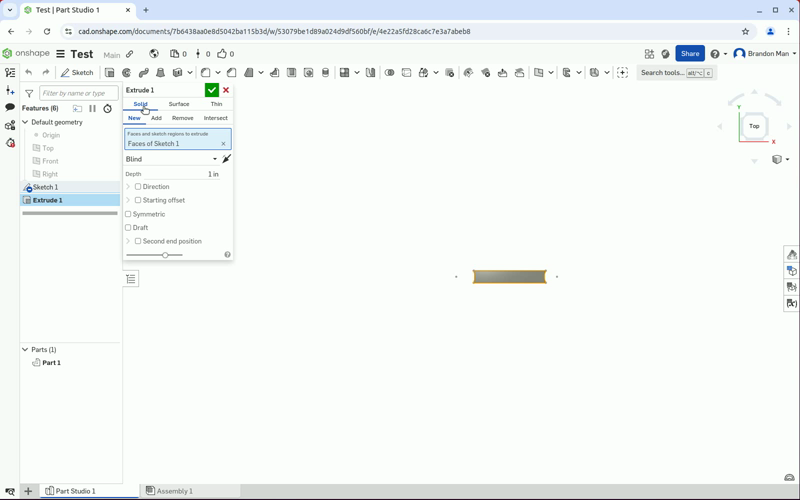
click(143, 106)
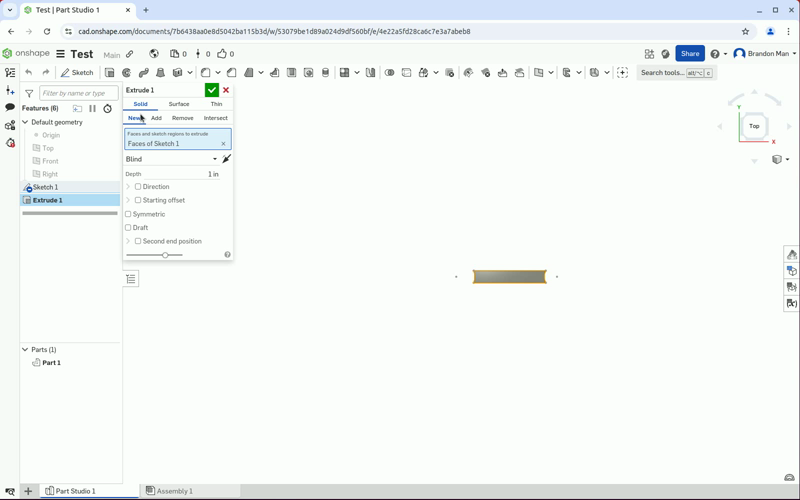
mouse_move(137, 120)
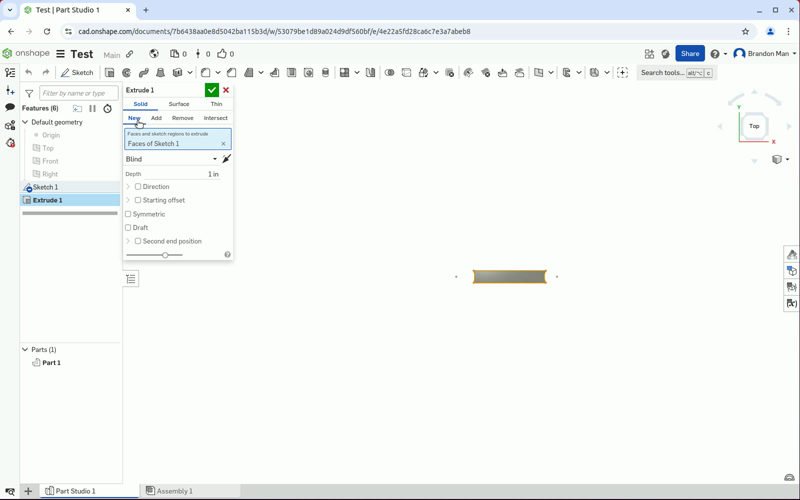
click(137, 120)
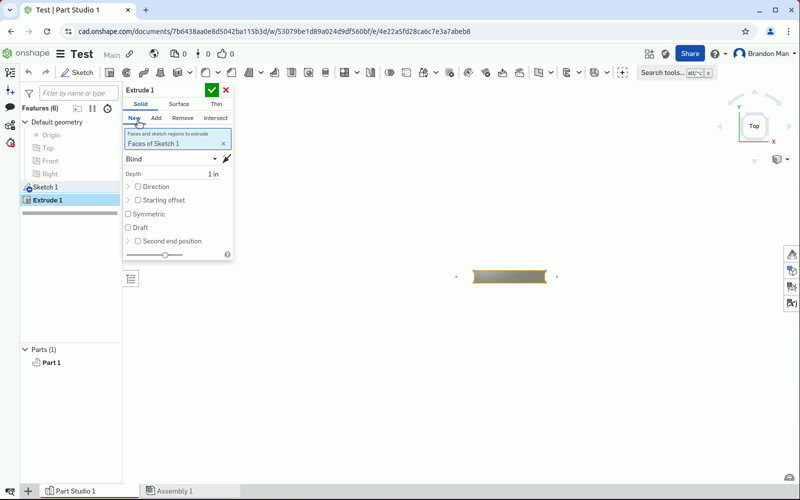
key(tab, 4)
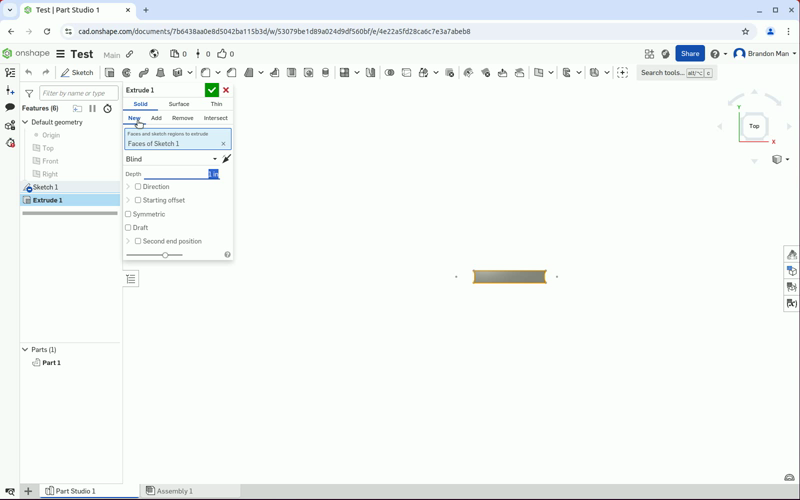
text(0.481)
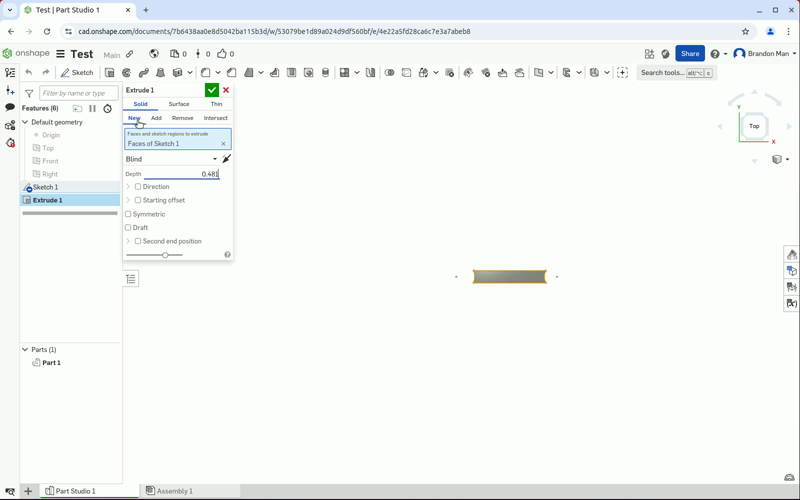
key(enter)
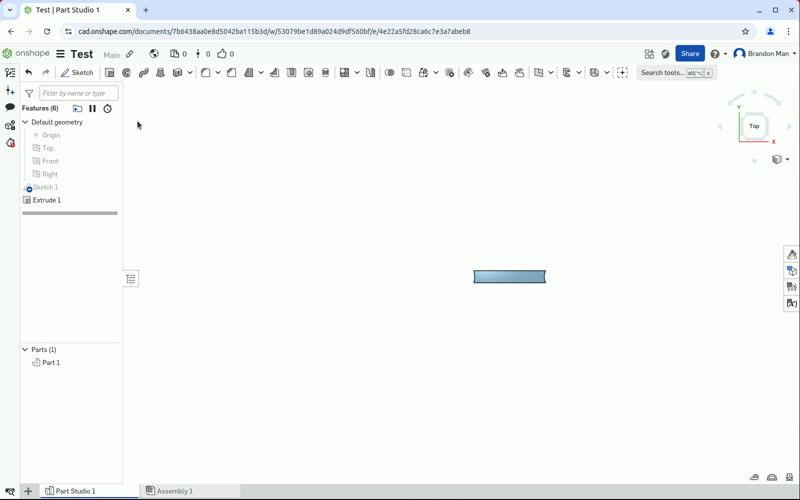
key(shift+h)
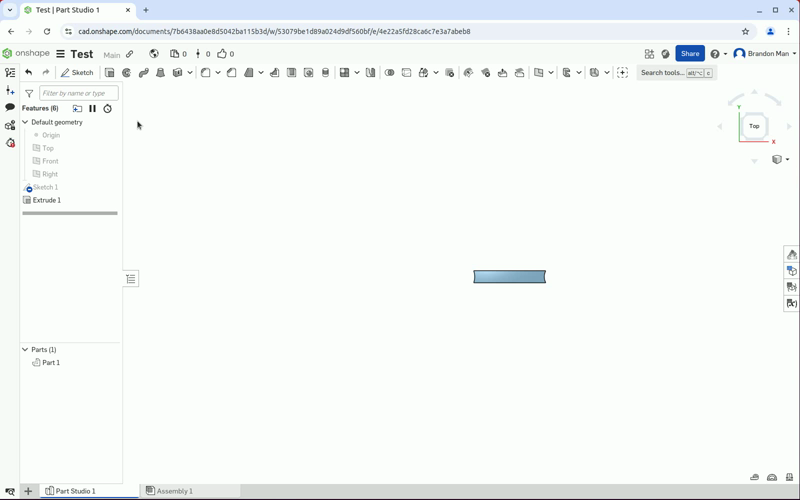
key(shift+h)
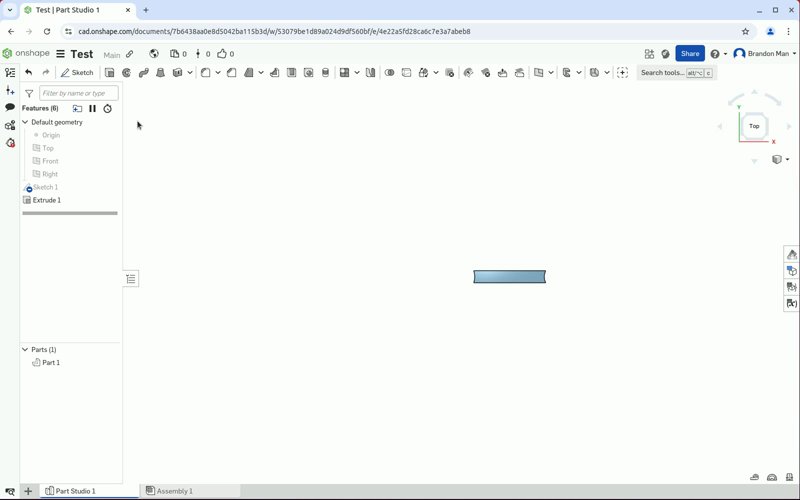
mouse_move(73, 189)
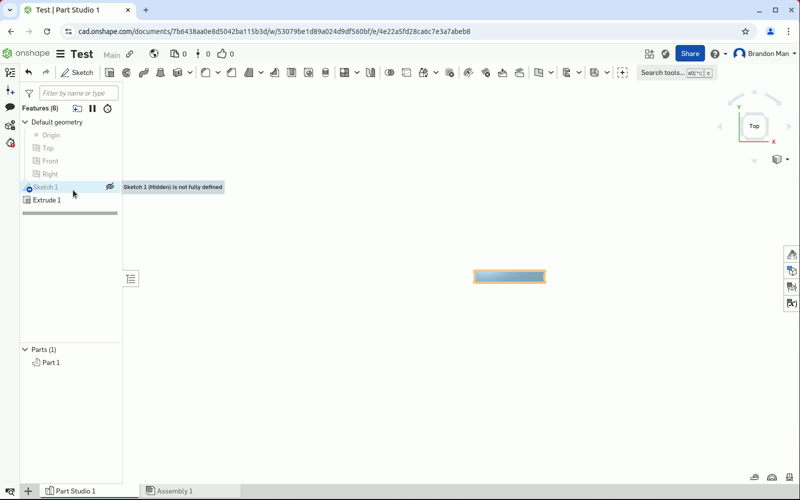
click(73, 189)
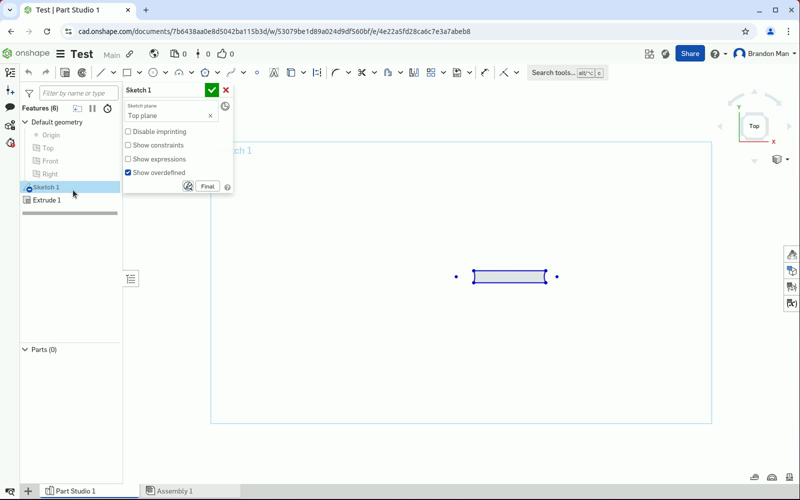
mouse_move(229, 92)
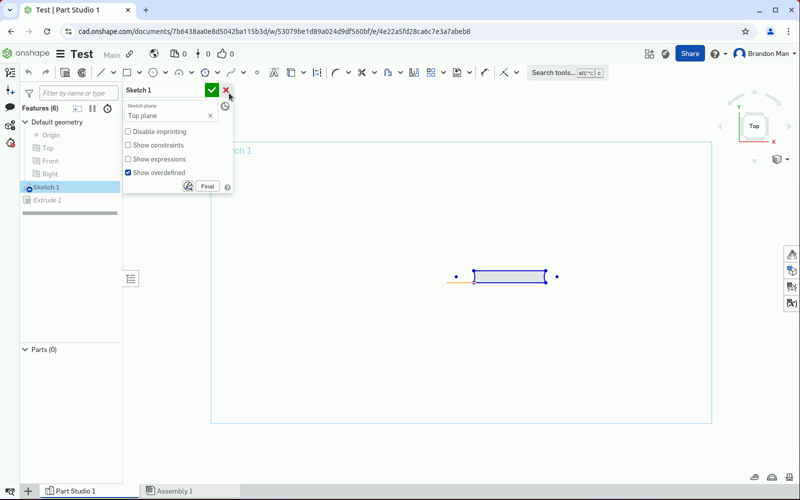
click(229, 92)
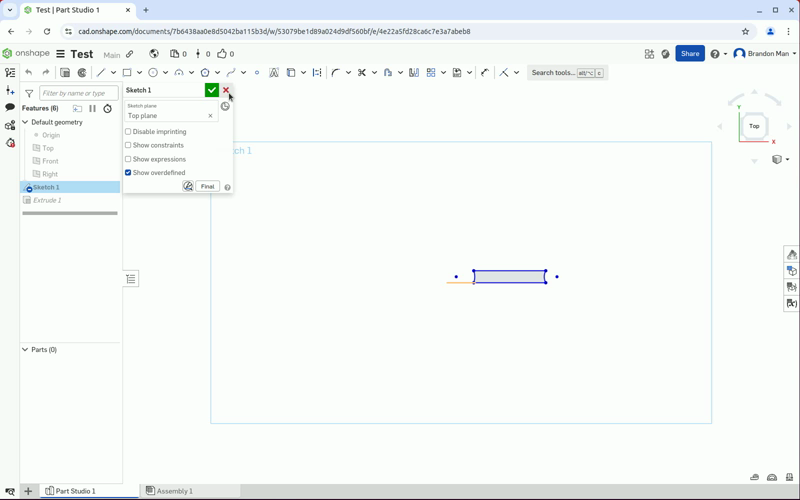
key(shift+s)
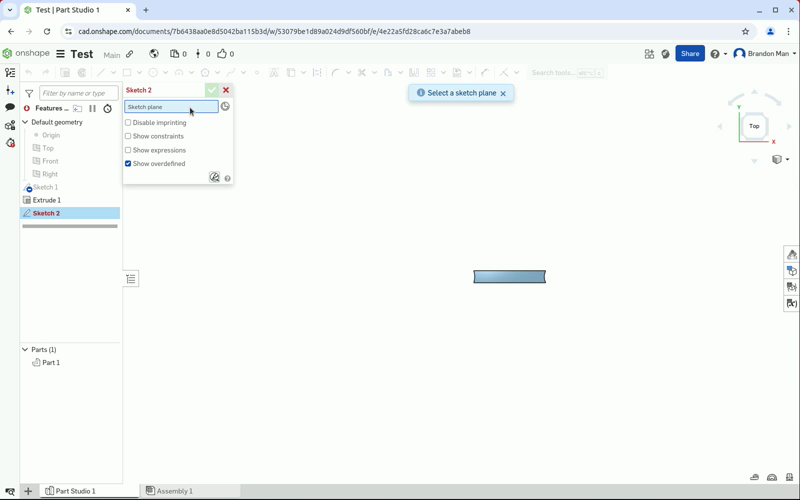
mouse_move(73, 150)
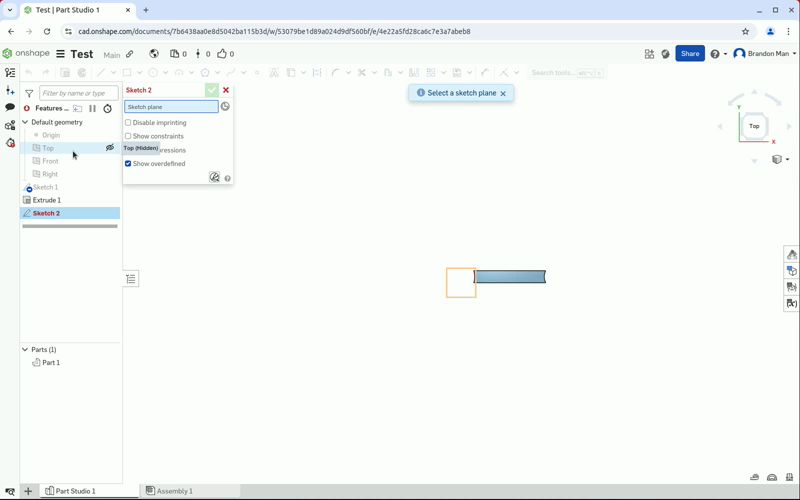
click(73, 150)
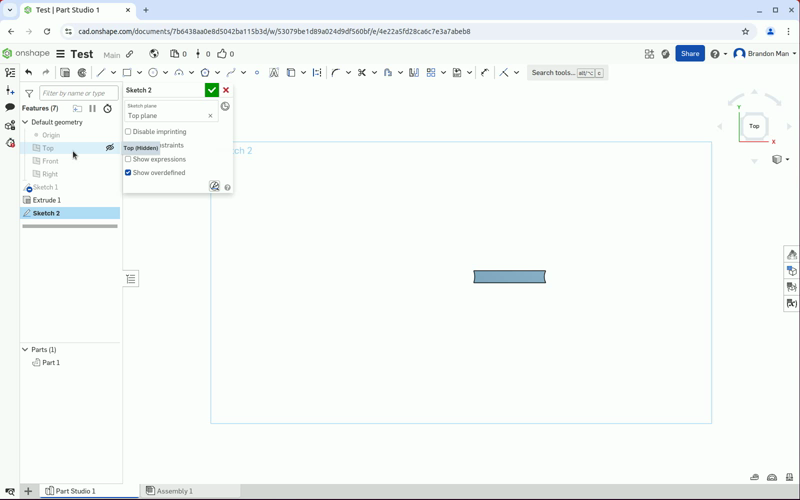
mouse_move(73, 352)
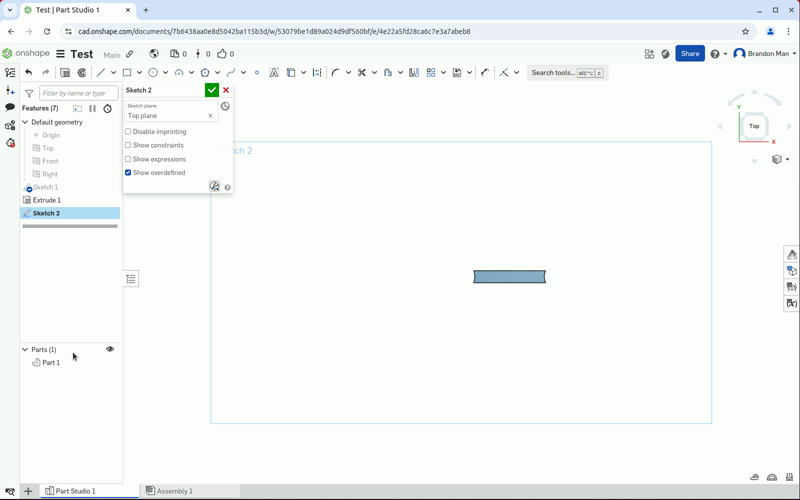
key(y)
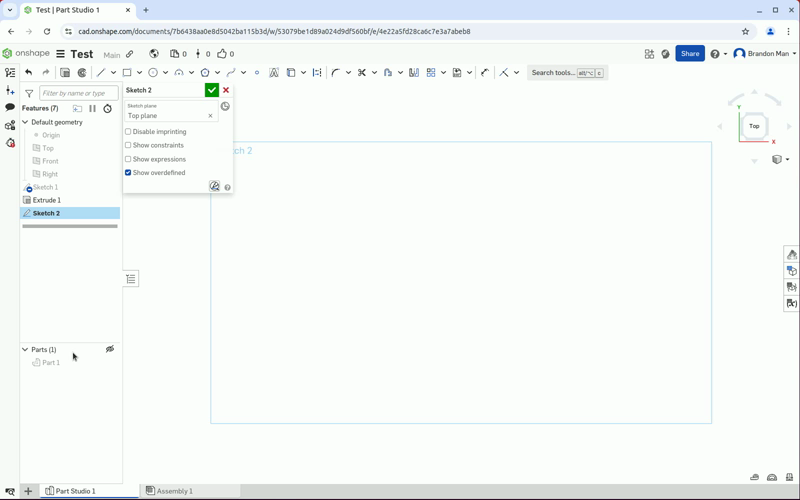
key(l)
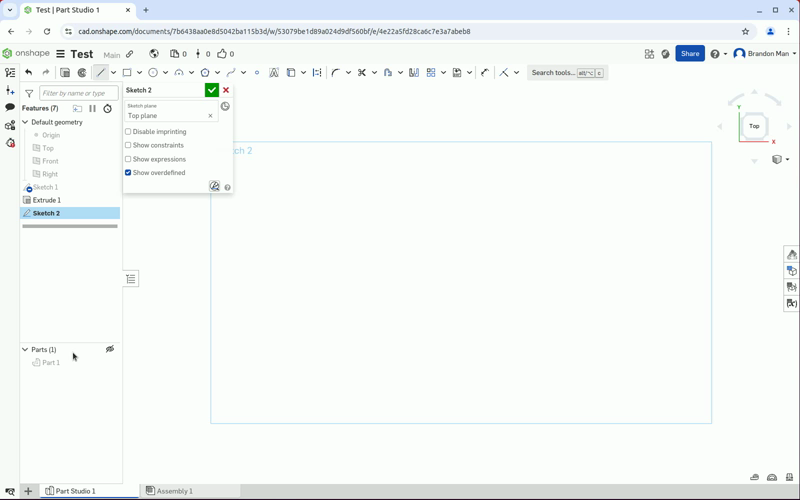
key_down(shift)
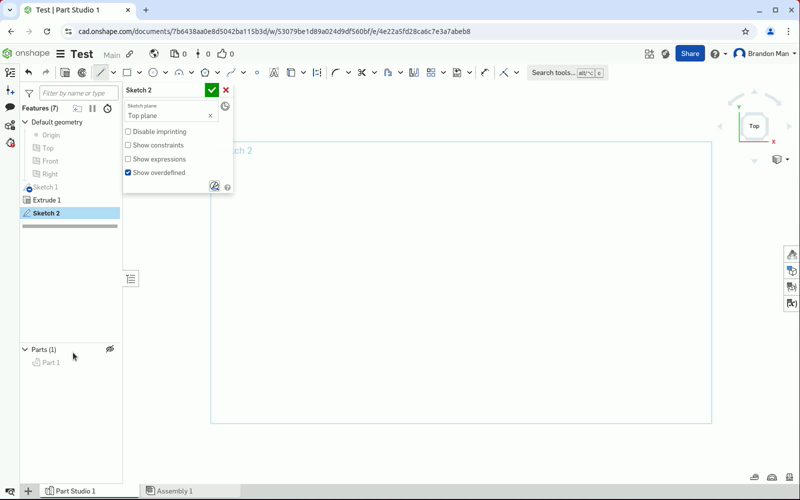
mouse_move(460, 282)
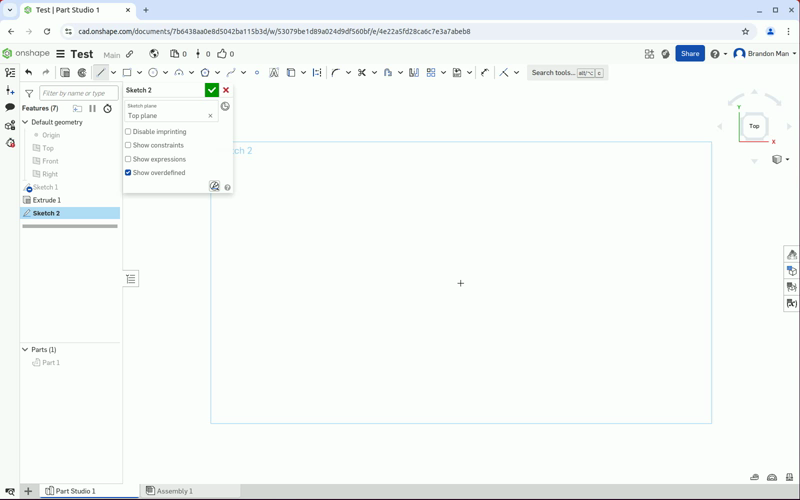
click(460, 282)
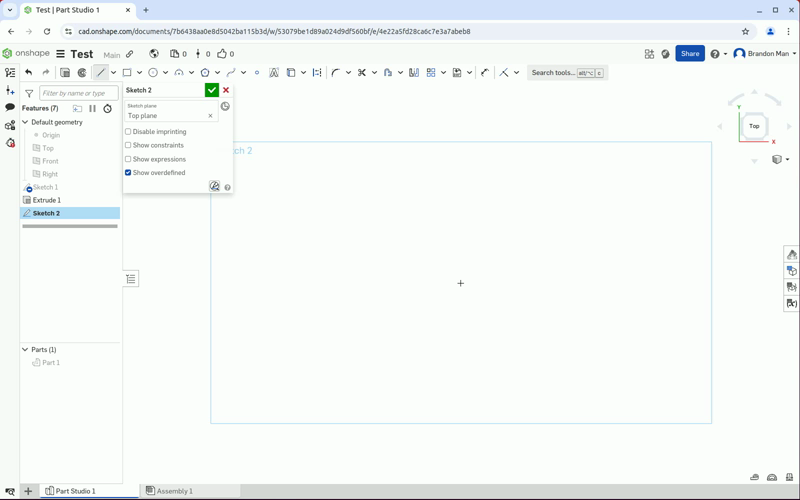
key_up(shift)
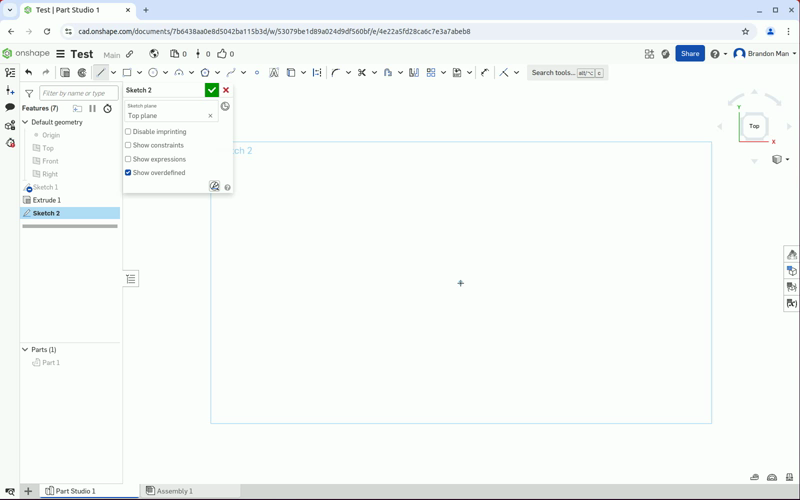
key_down(shift)
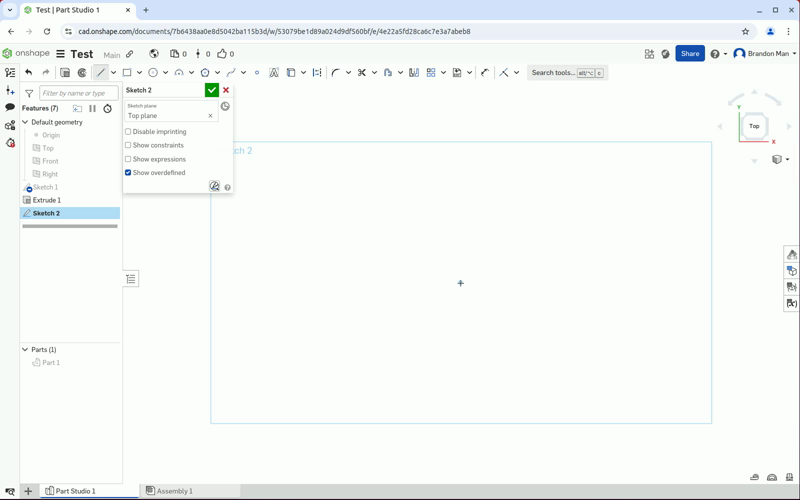
mouse_move(490, 282)
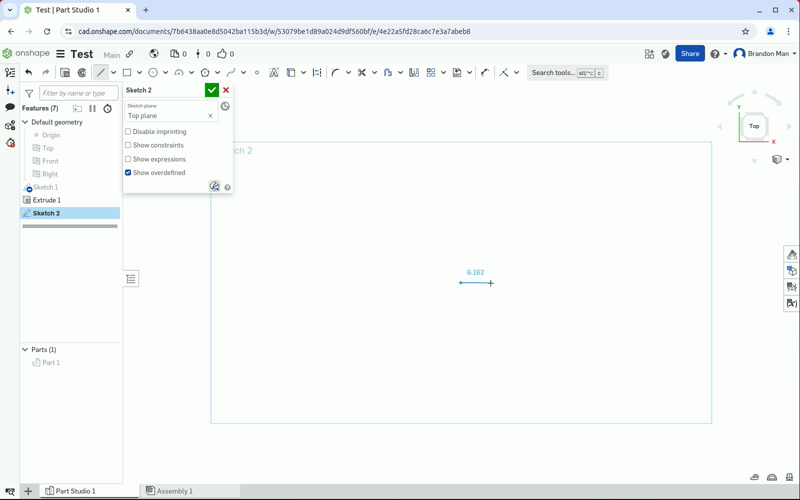
mouse_move(474, 282)
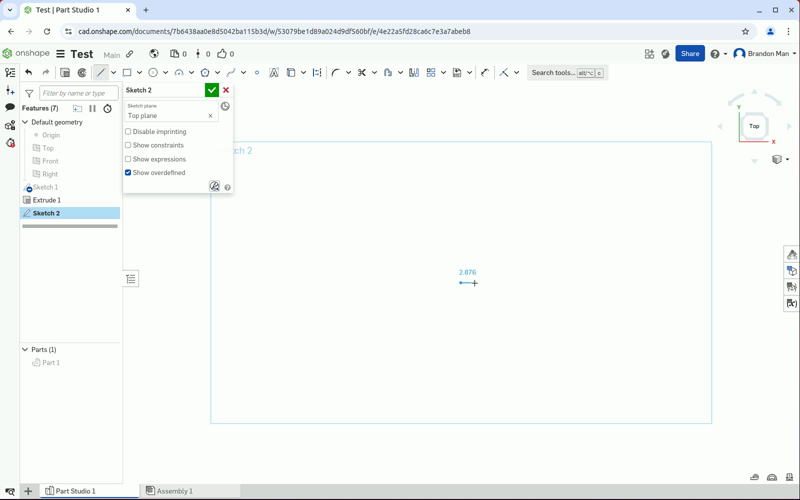
click(474, 282)
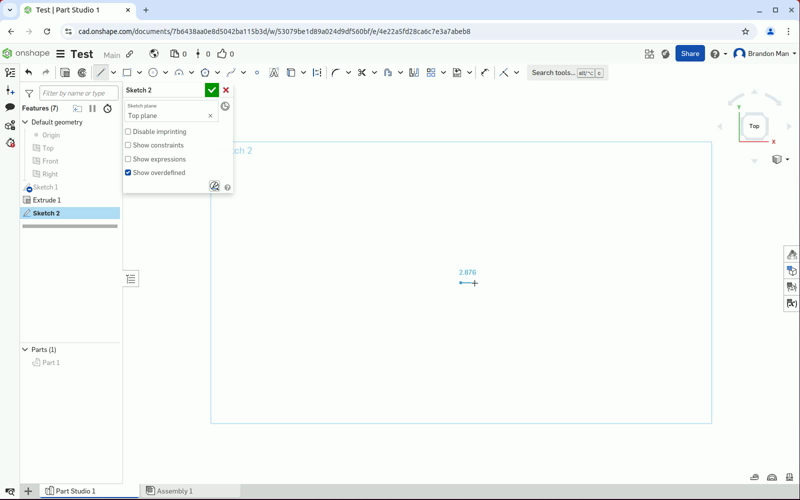
key_up(shift)
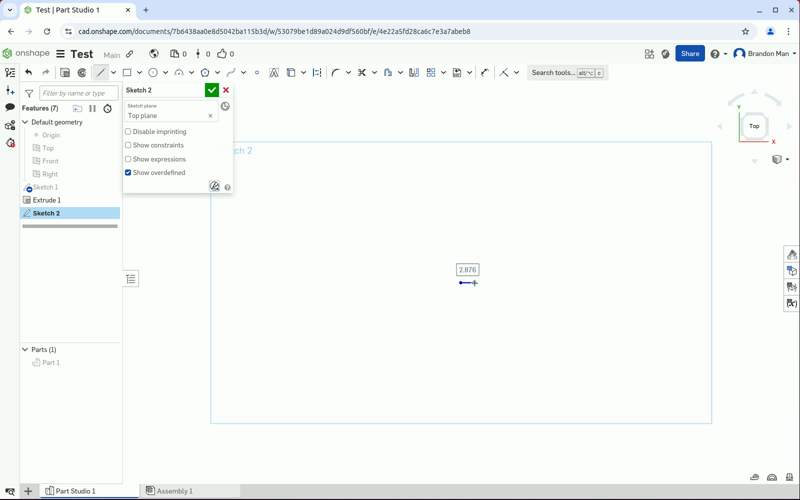
key(esc)
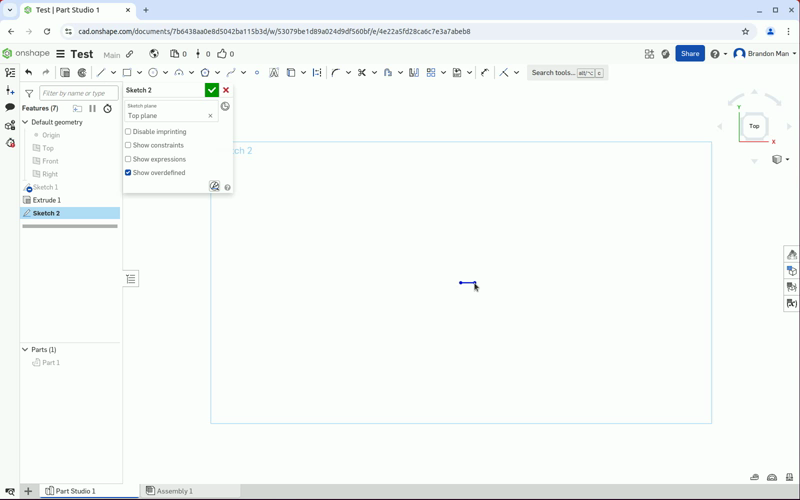
key(a)
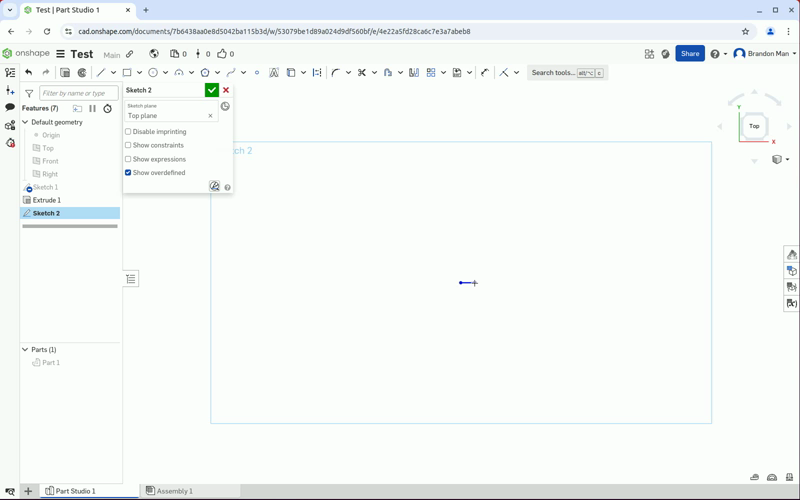
mouse_move(474, 282)
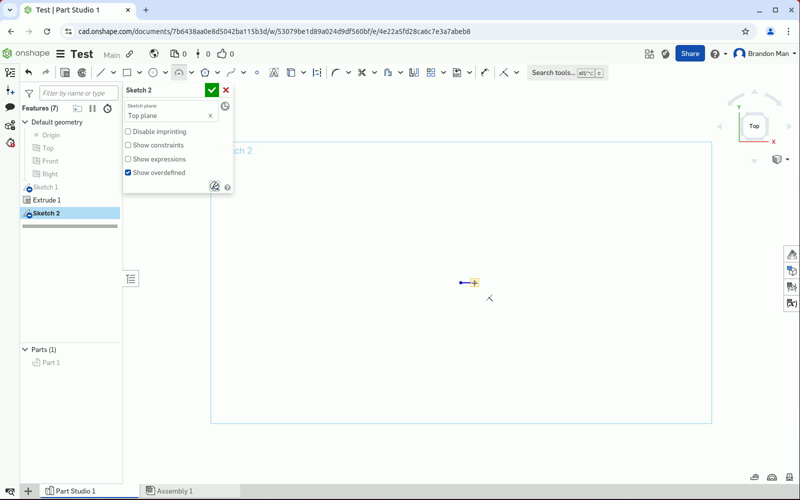
click(474, 282)
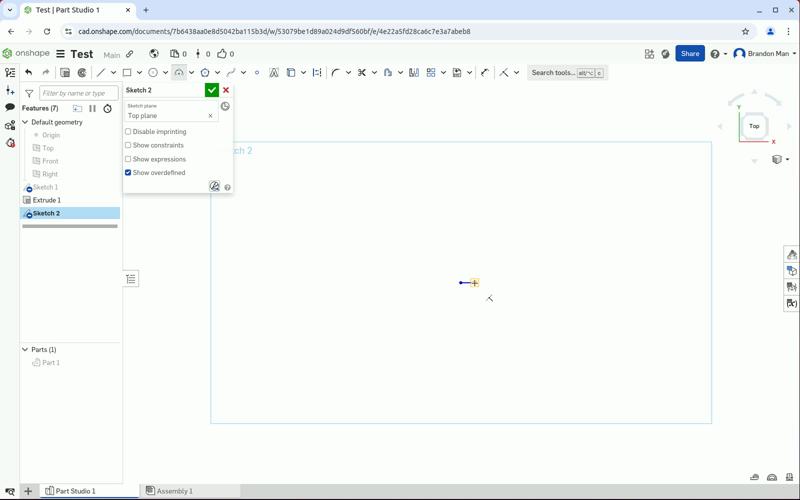
key_down(shift)
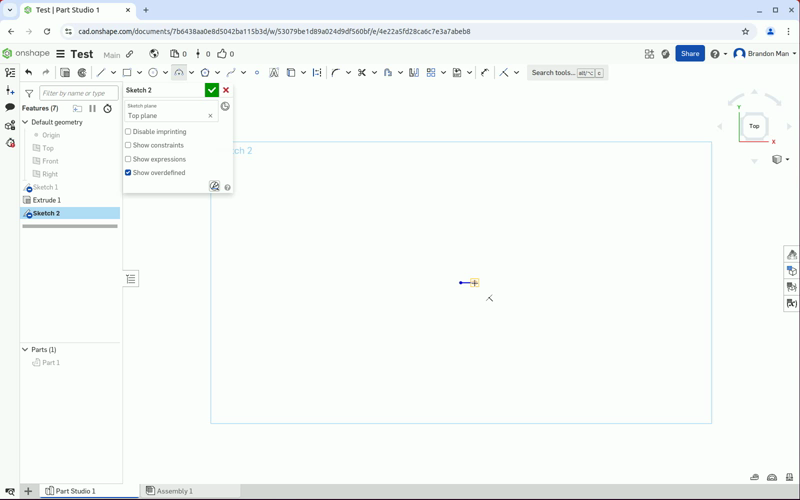
mouse_move(474, 270)
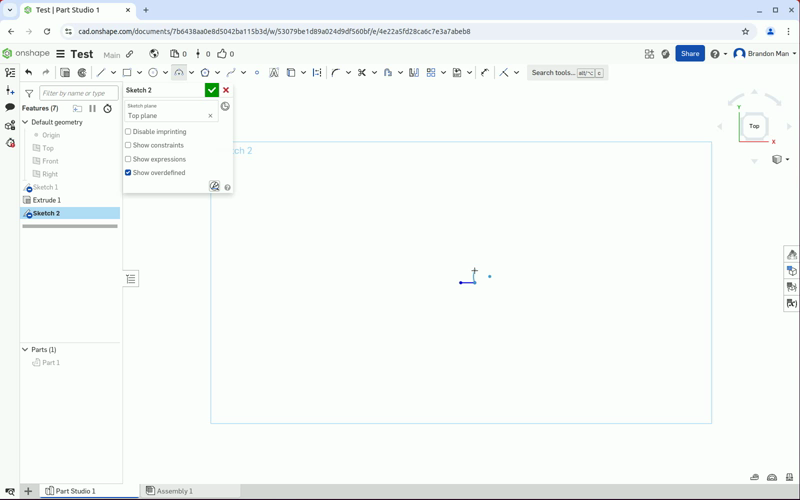
click(474, 270)
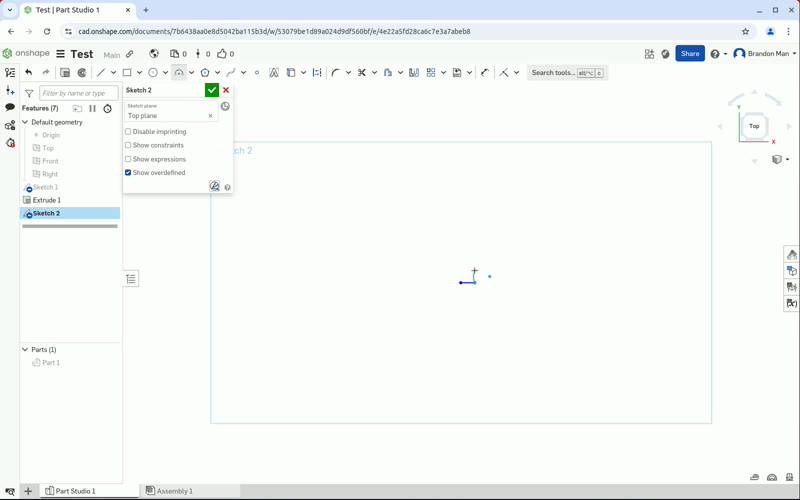
mouse_move(445, 276)
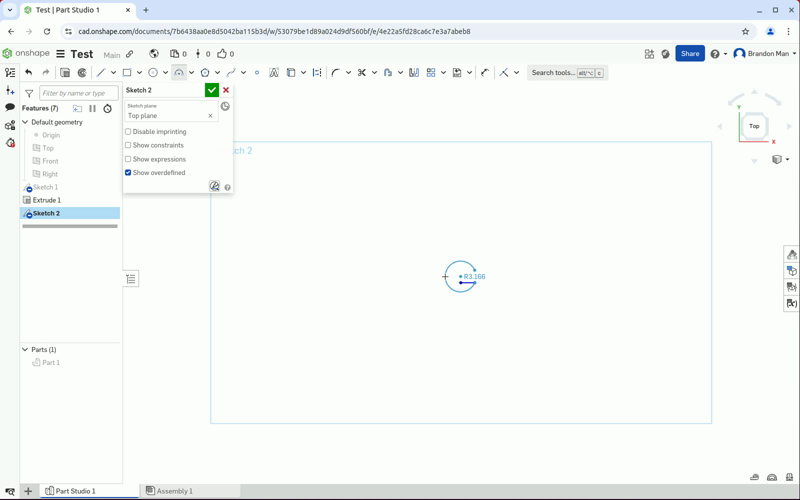
click(445, 276)
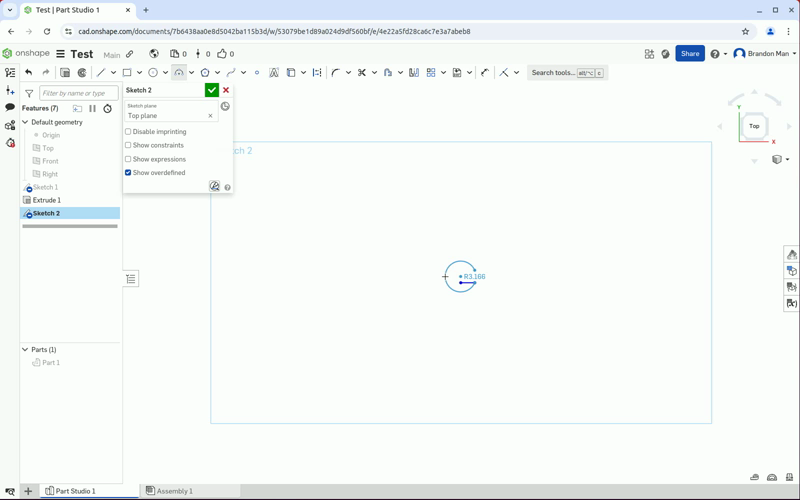
key_up(shift)
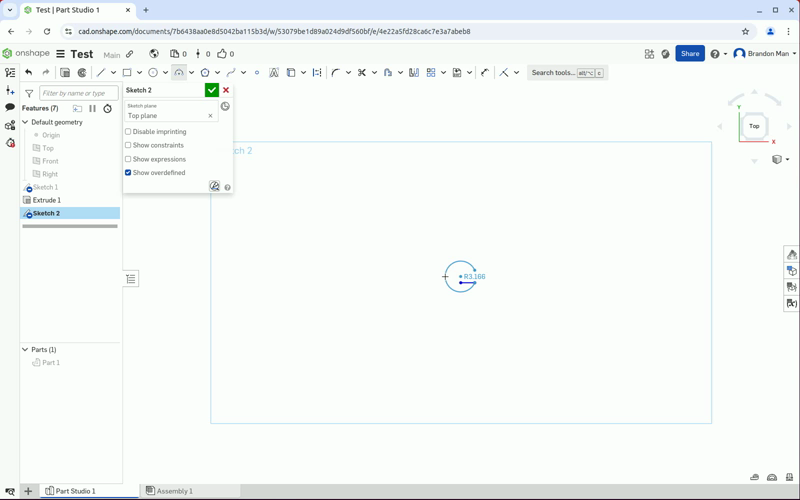
key(esc)
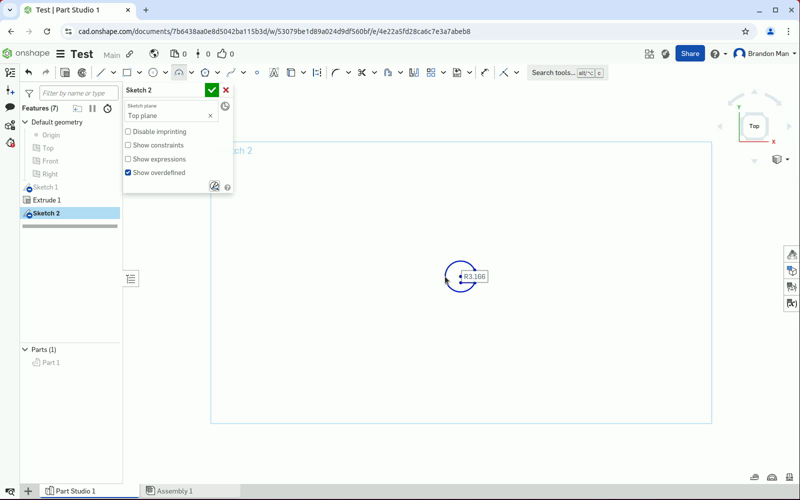
key(l)
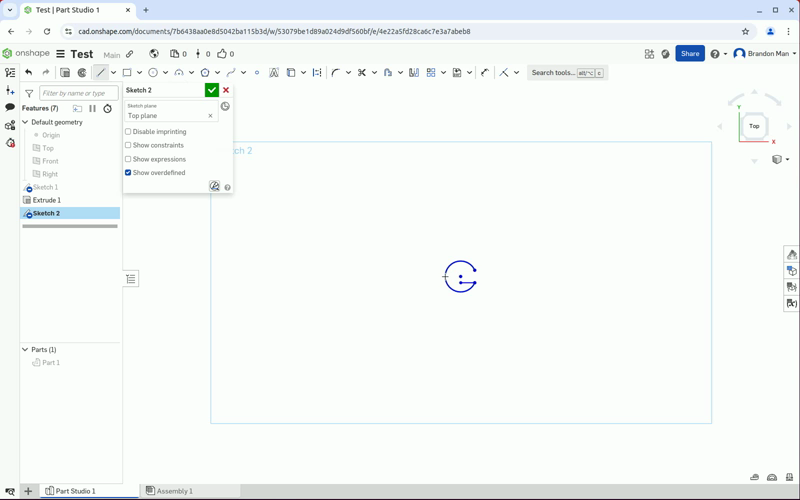
mouse_move(474, 270)
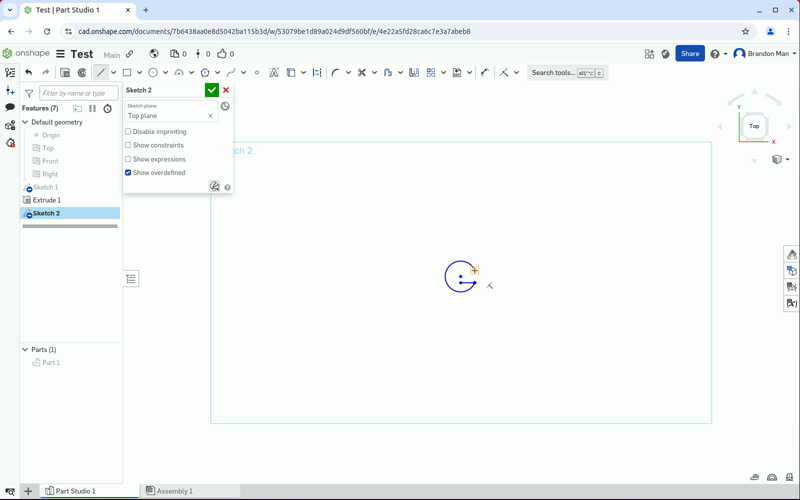
click(474, 270)
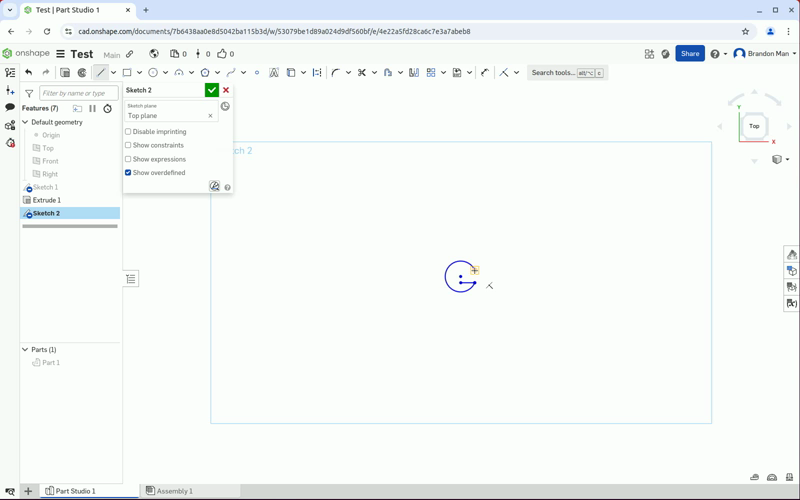
key_down(shift)
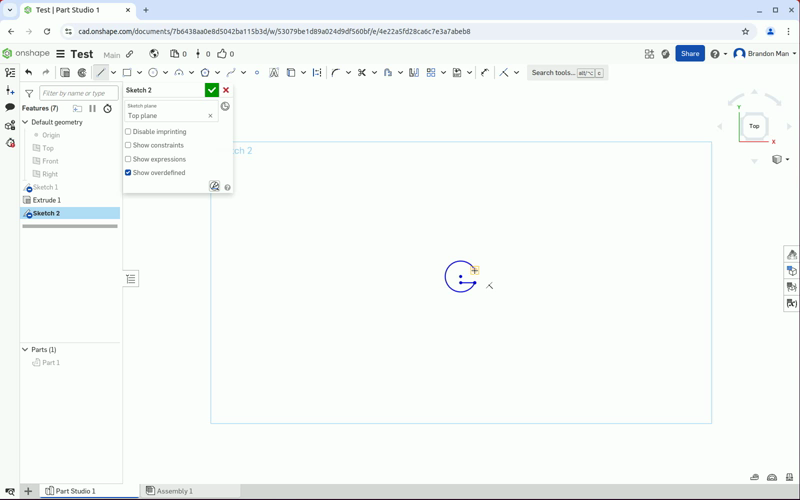
mouse_move(504, 270)
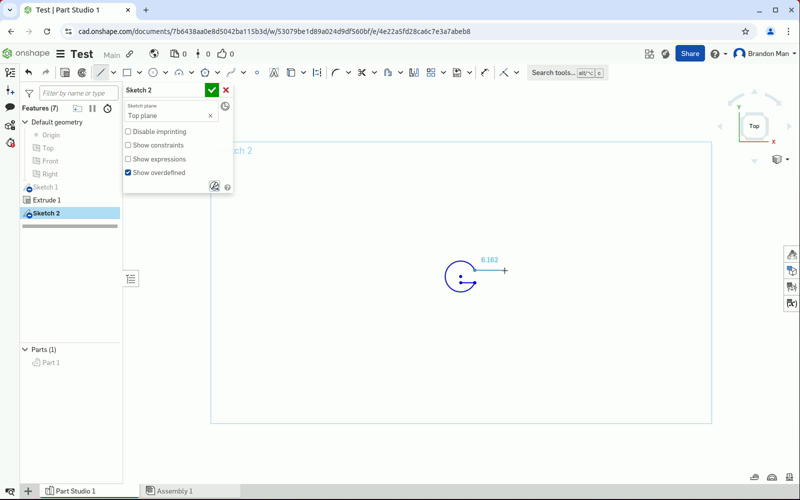
mouse_move(460, 270)
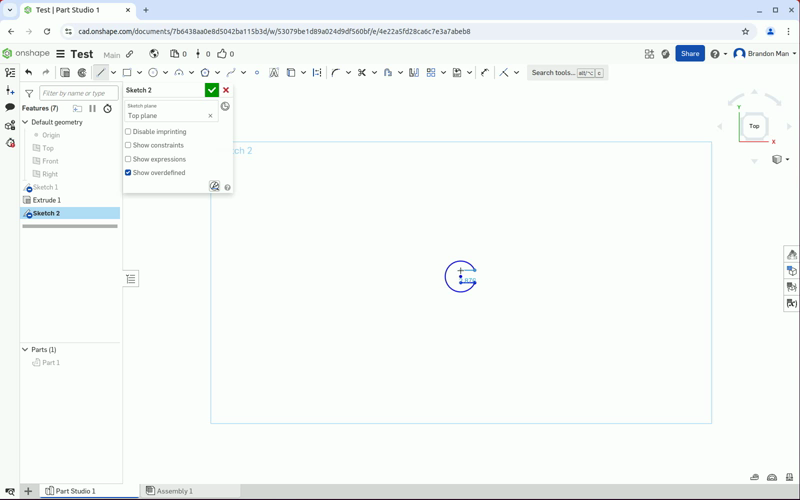
click(460, 270)
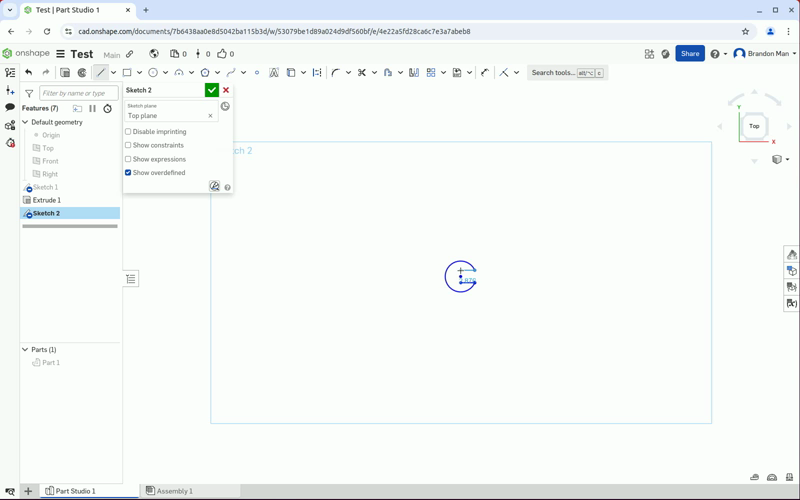
key_up(shift)
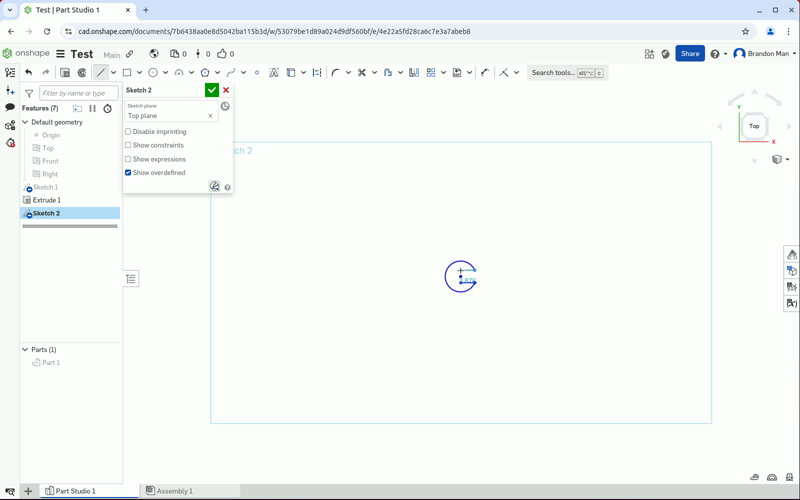
mouse_move(490, 270)
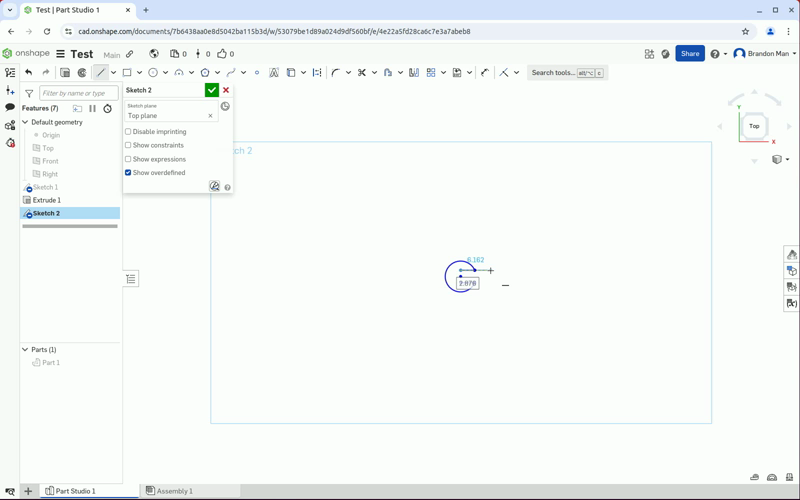
key_down(shift)
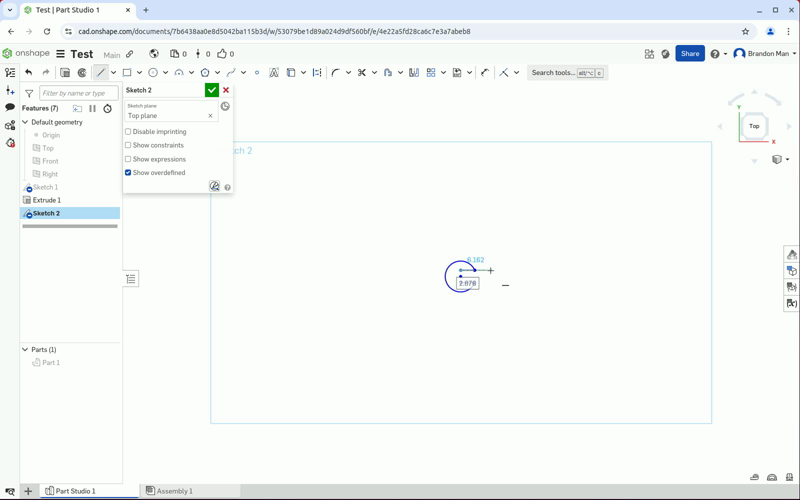
mouse_move(460, 282)
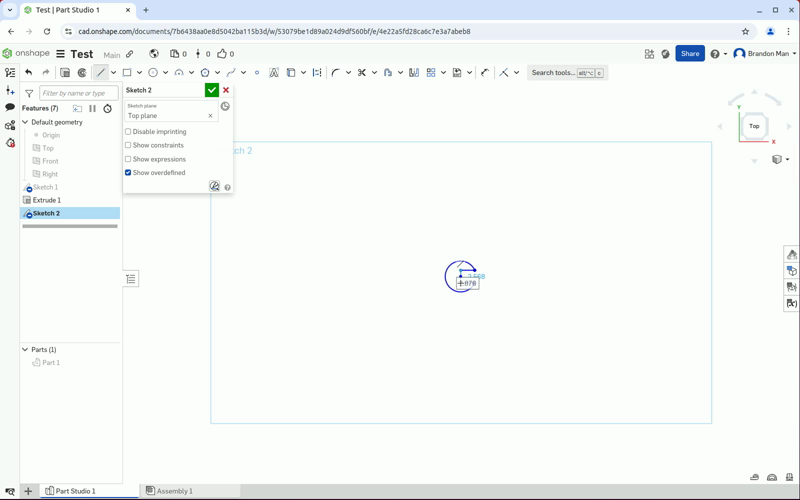
key_up(shift)
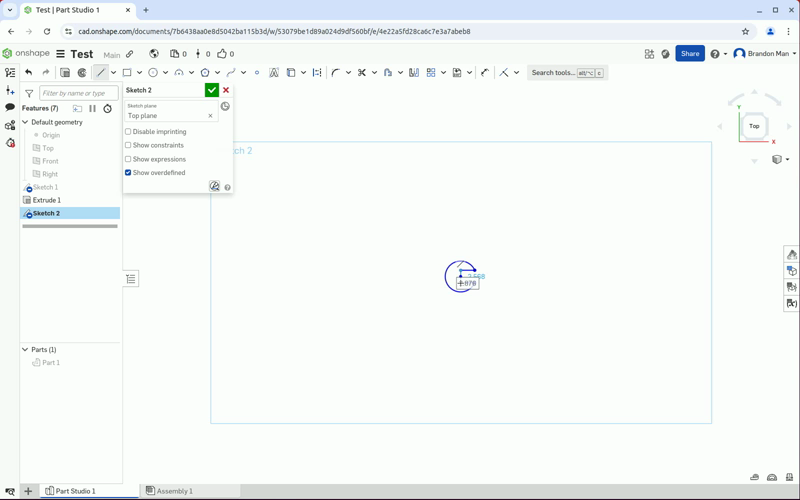
click(460, 282)
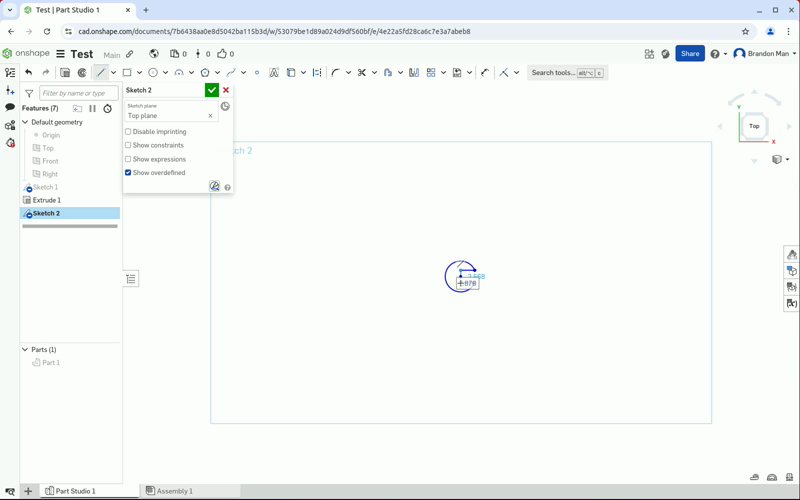
key(esc)
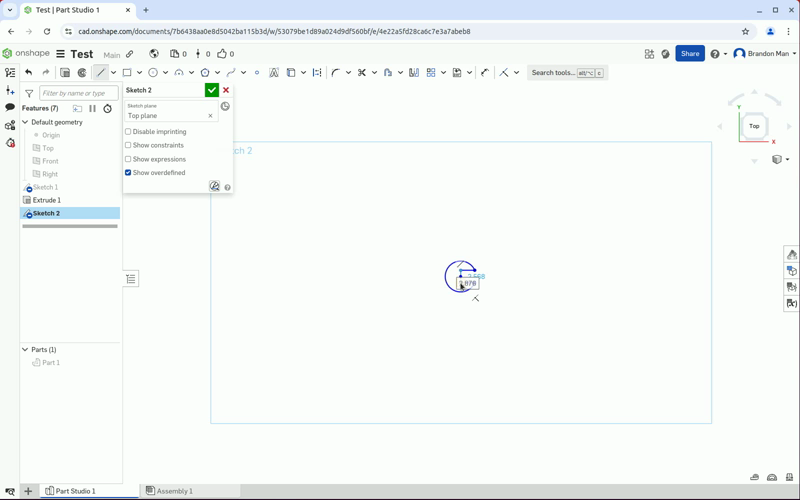
mouse_move(450, 278)
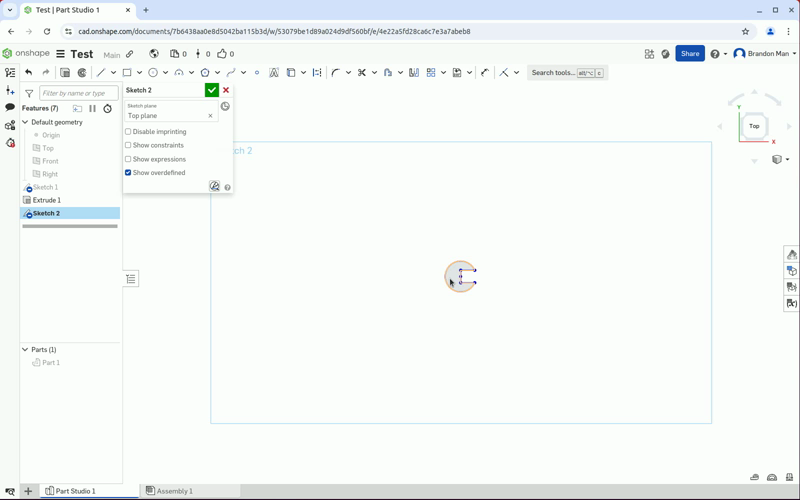
scroll(6)
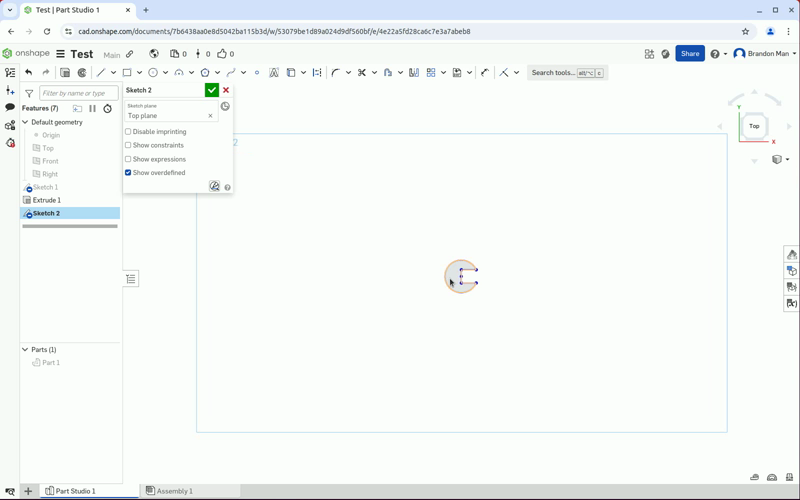
scroll(6)
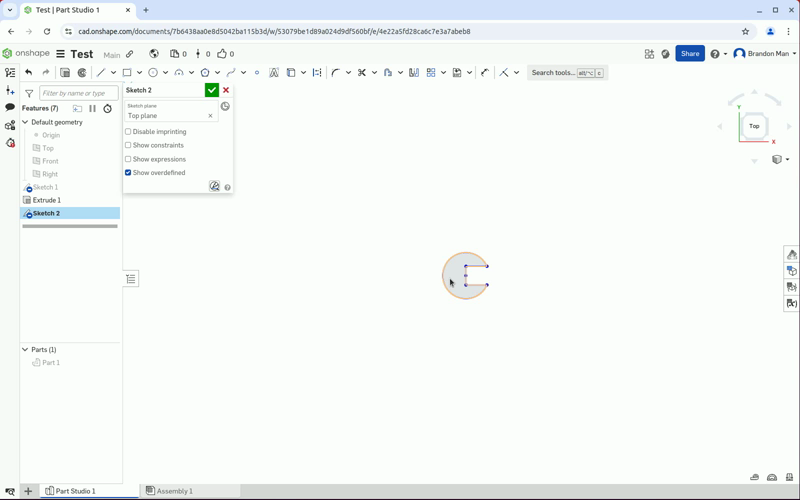
scroll(6)
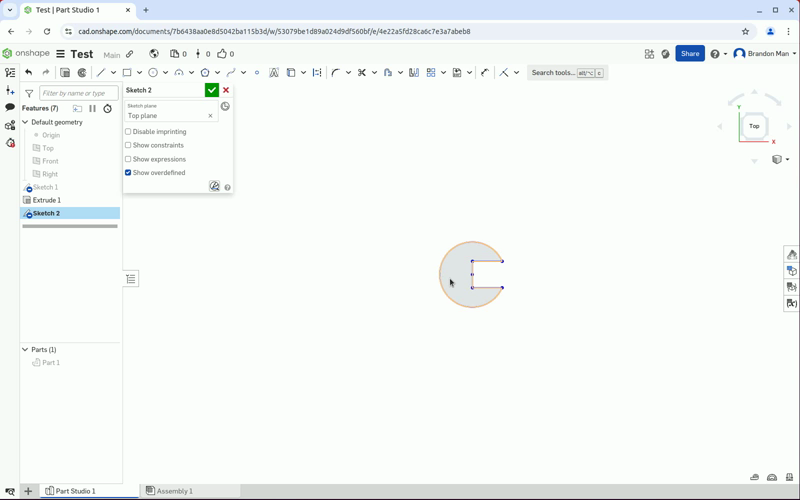
scroll(6)
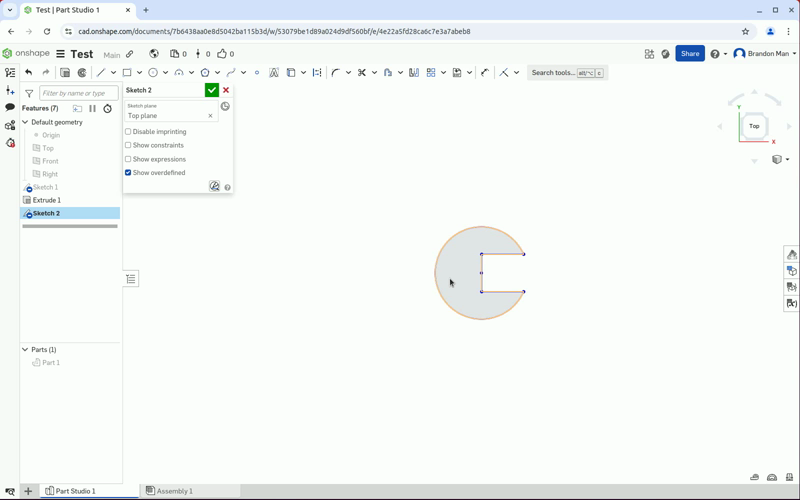
scroll(6)
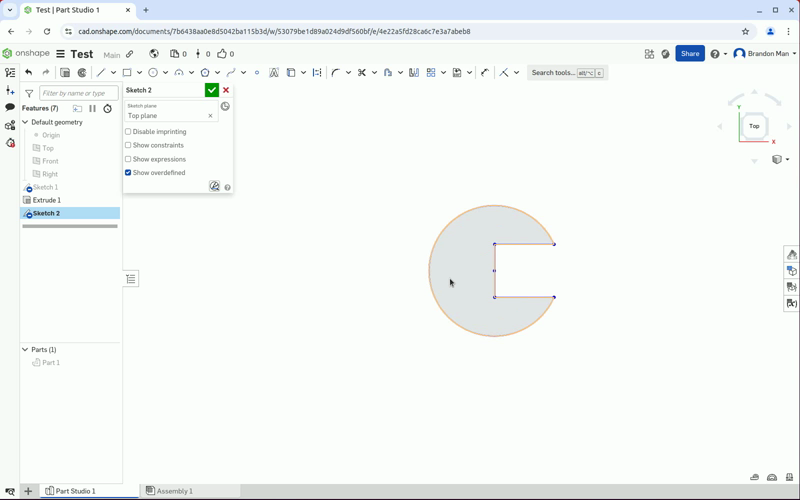
scroll(6)
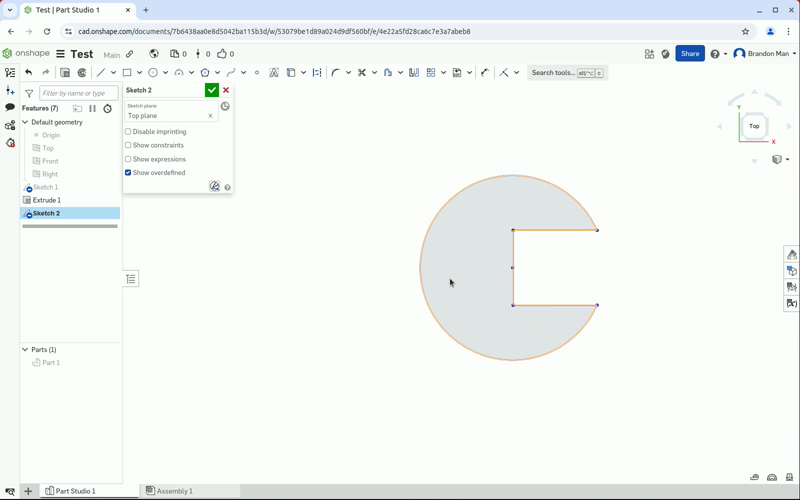
scroll(6)
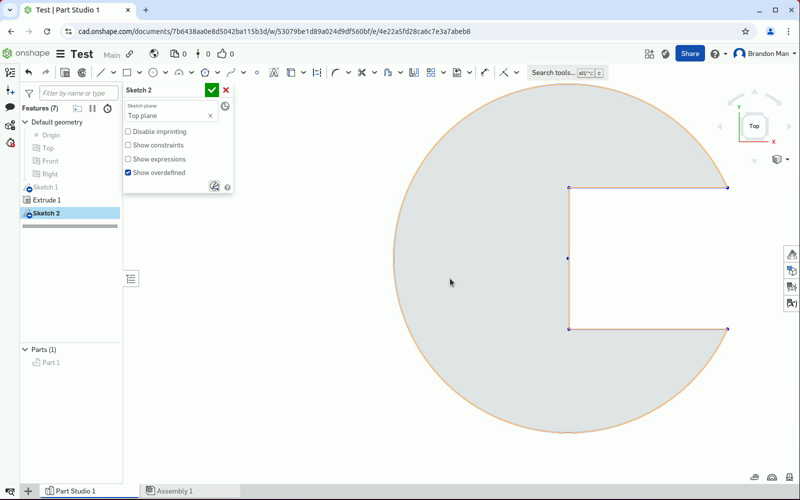
click(450, 278)
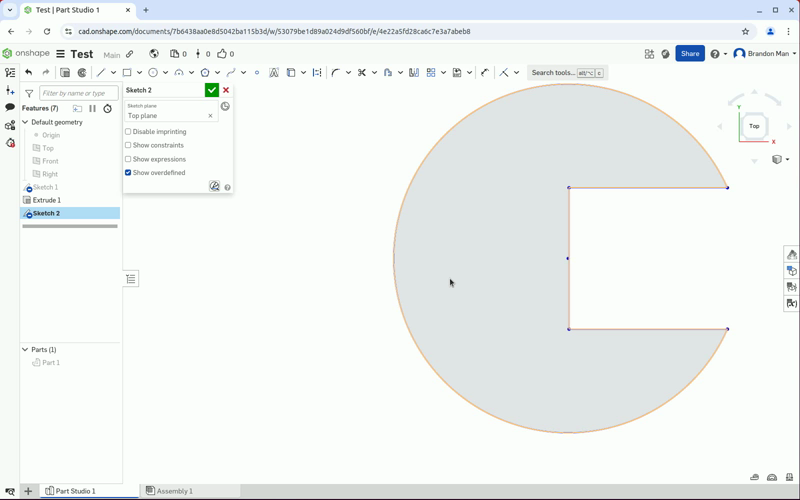
scroll(-6)
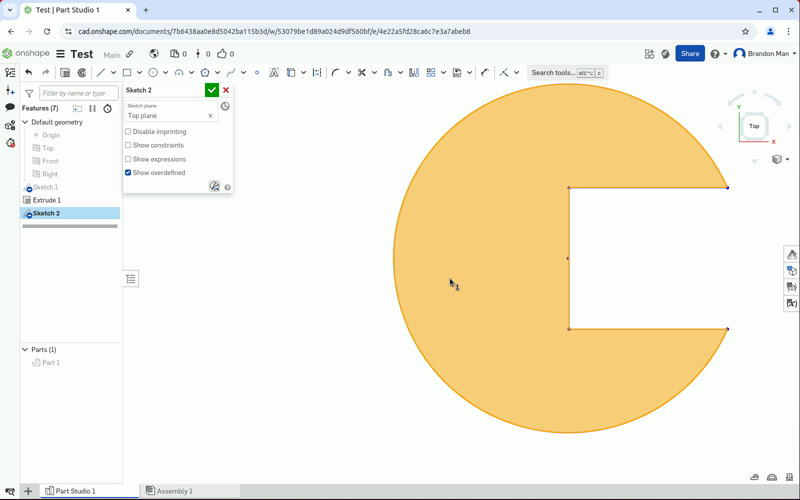
scroll(-6)
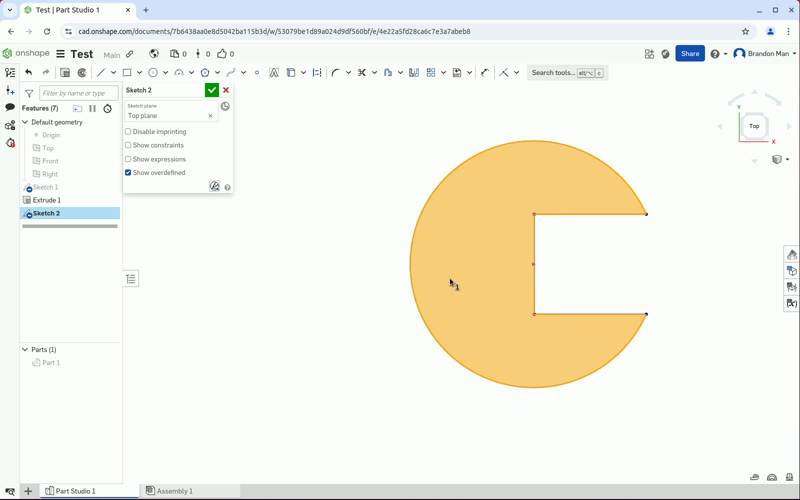
scroll(-6)
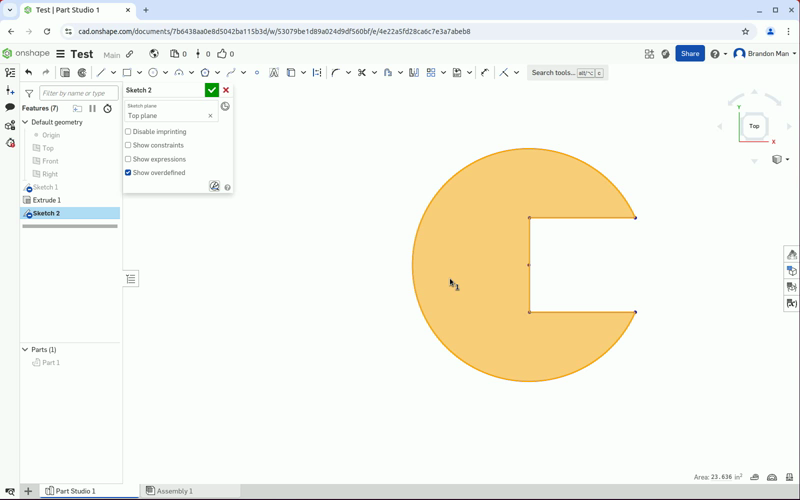
scroll(-6)
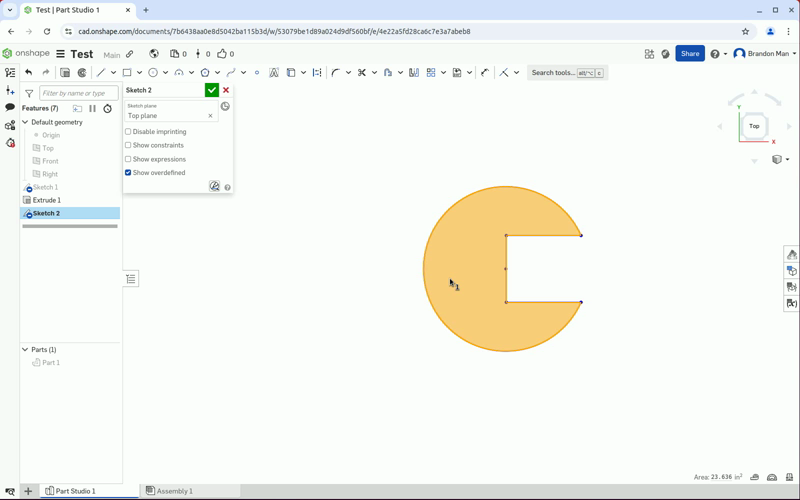
scroll(-6)
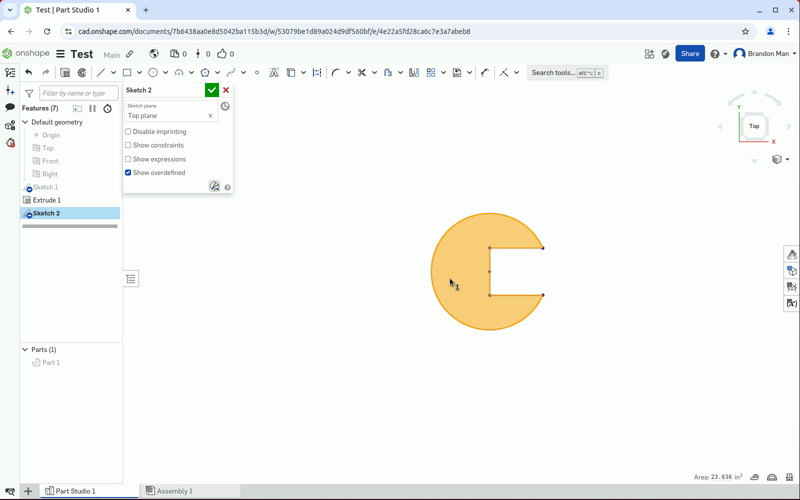
scroll(-6)
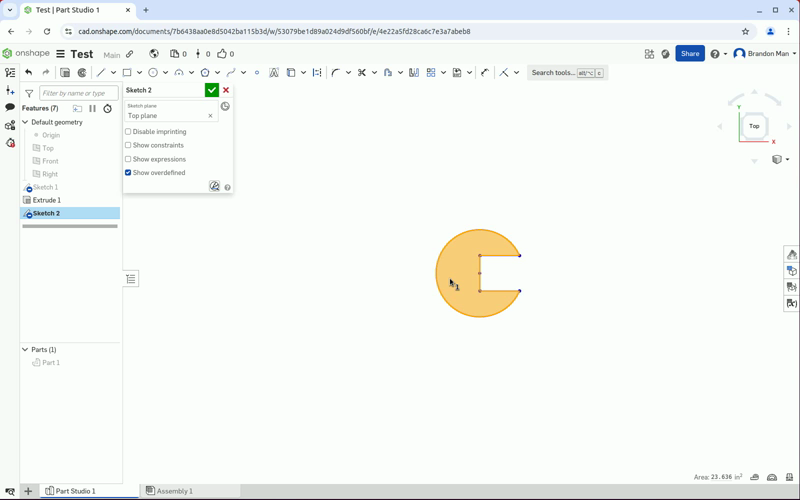
scroll(-6)
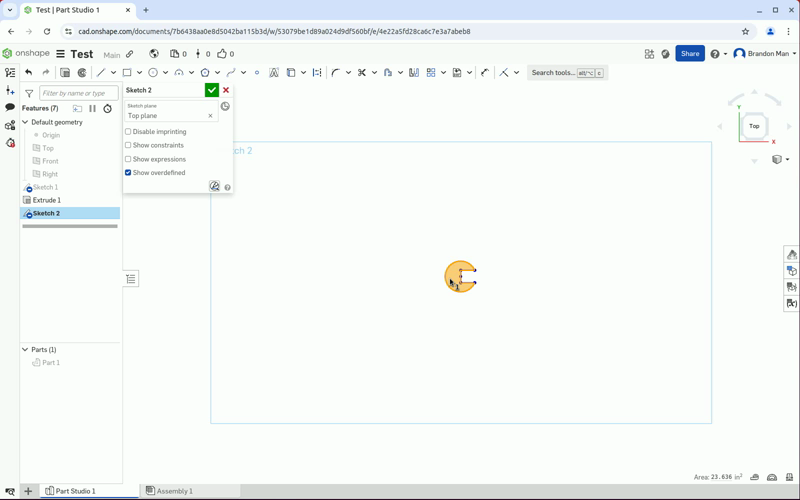
mouse_move(73, 352)
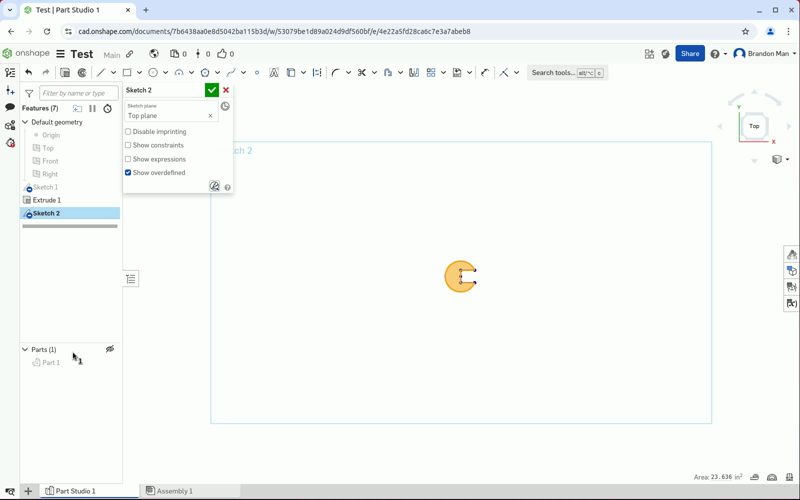
key(shift+y)
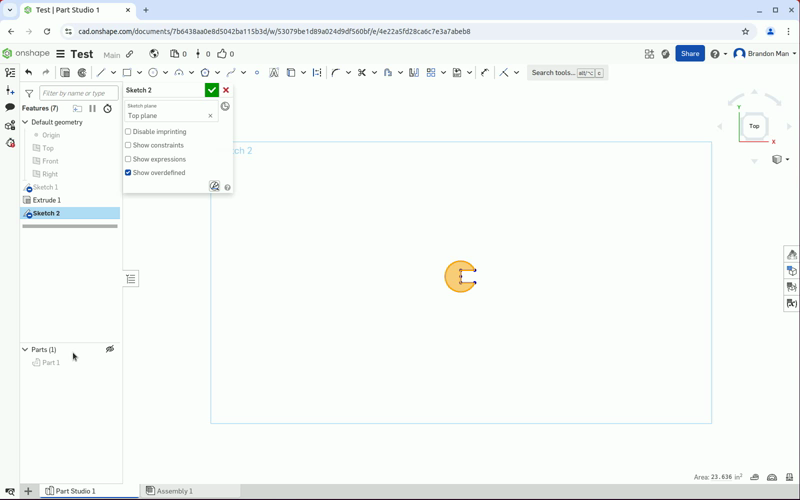
key(shift+e)
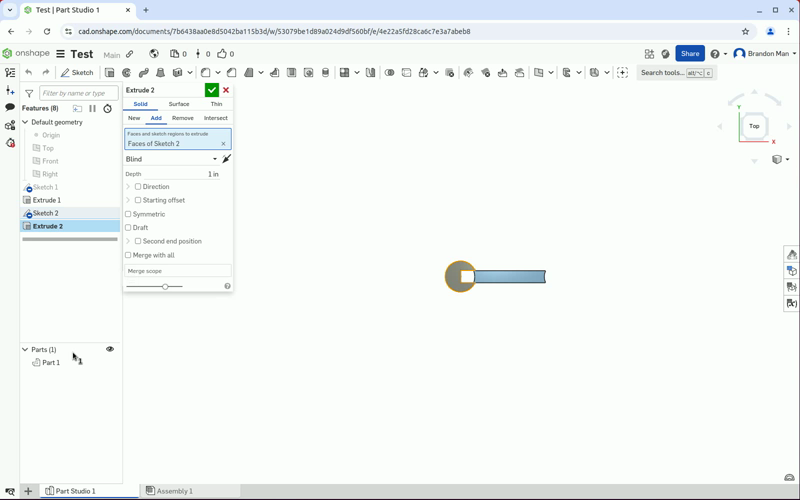
mouse_move(143, 106)
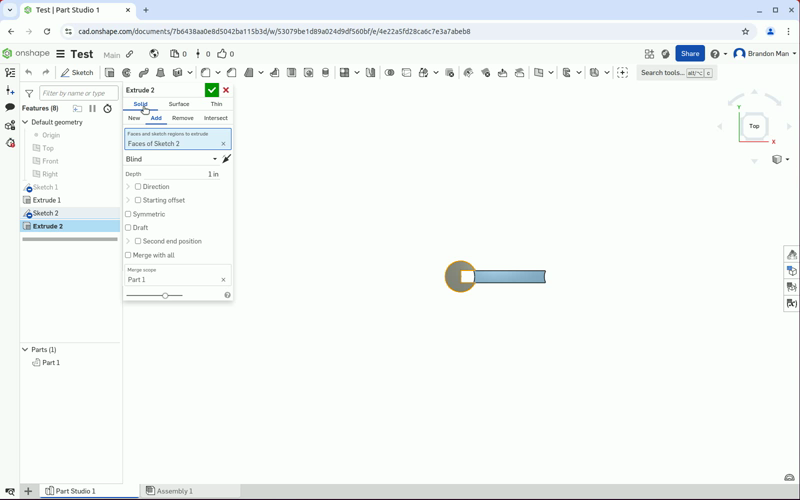
click(143, 106)
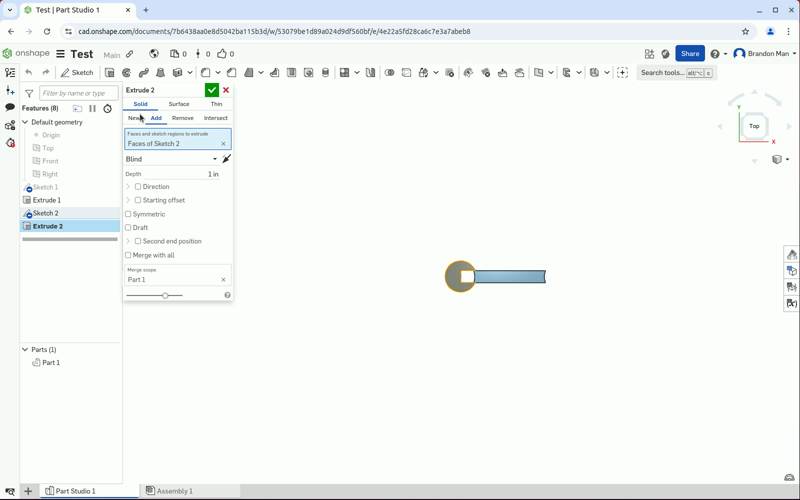
mouse_move(137, 120)
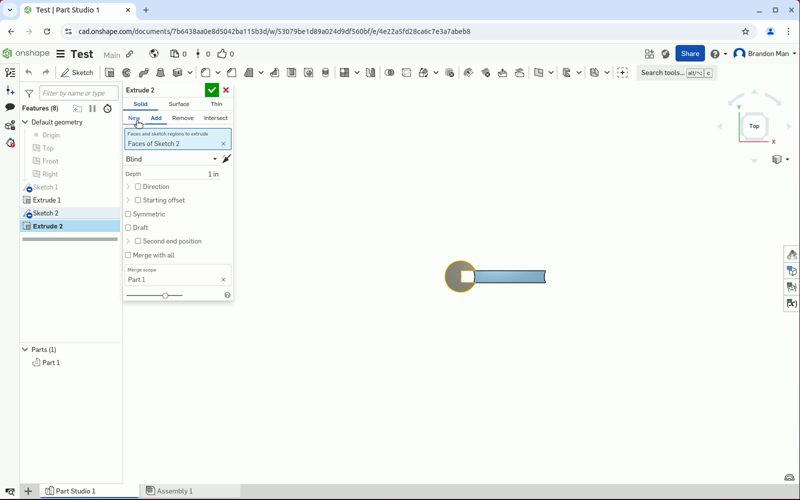
click(137, 120)
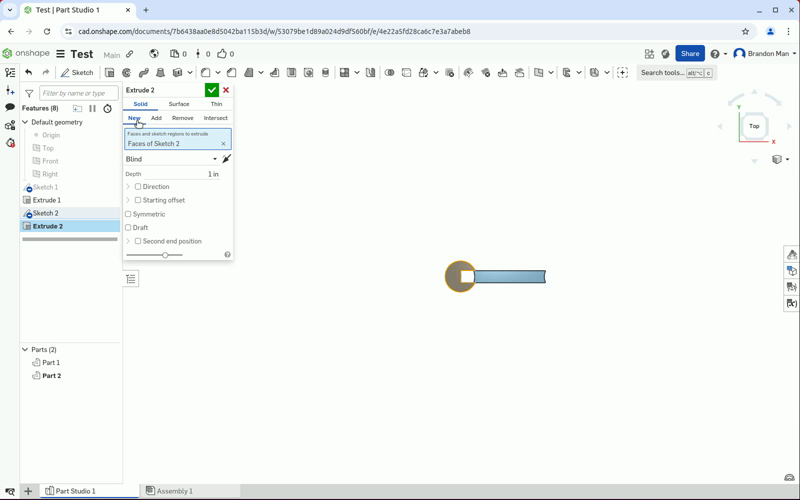
key(tab, 4)
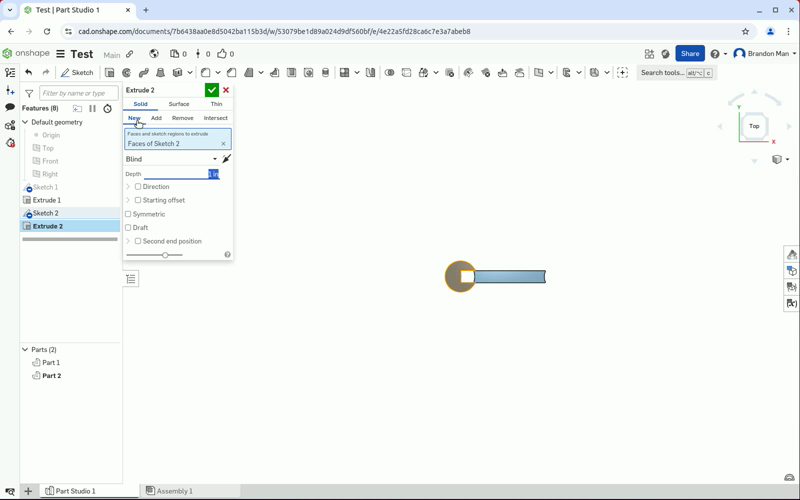
text(2.407)
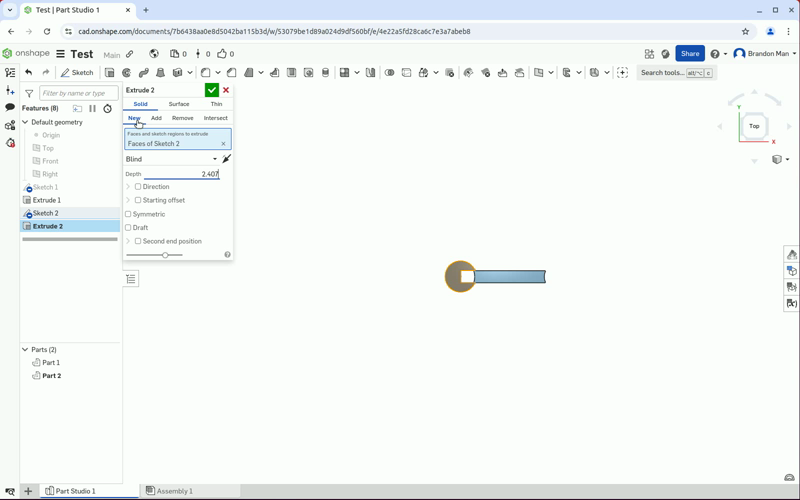
key(enter)
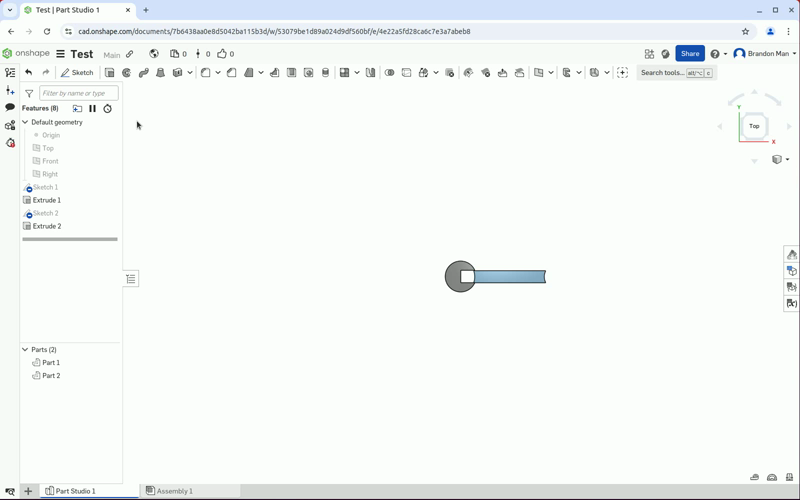
key(shift+h)
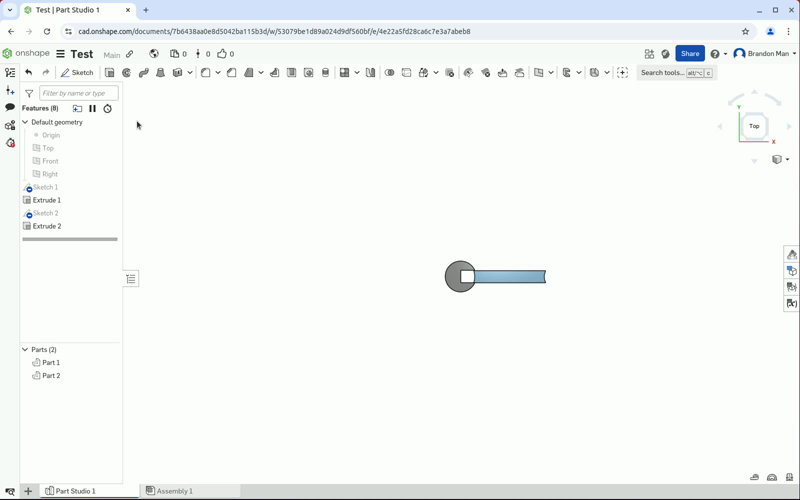
key(shift+h)
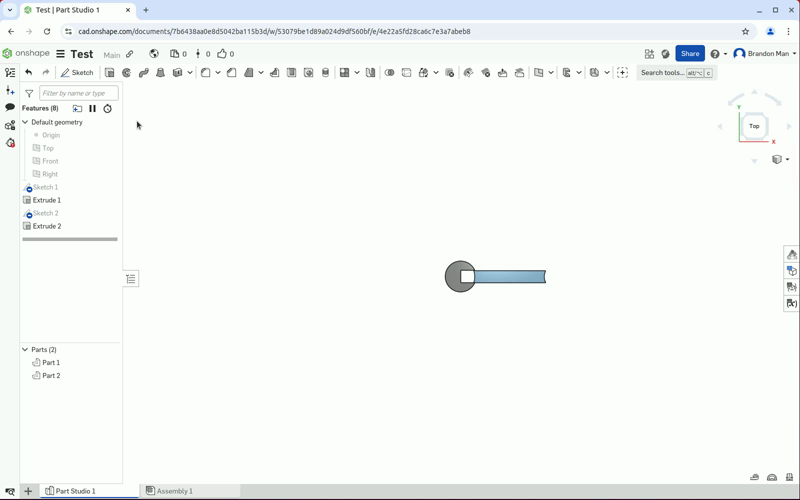
mouse_move(73, 189)
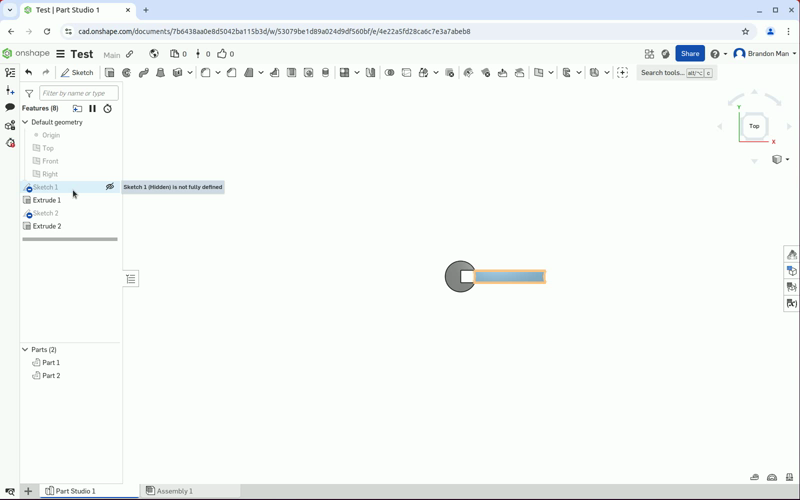
click(73, 189)
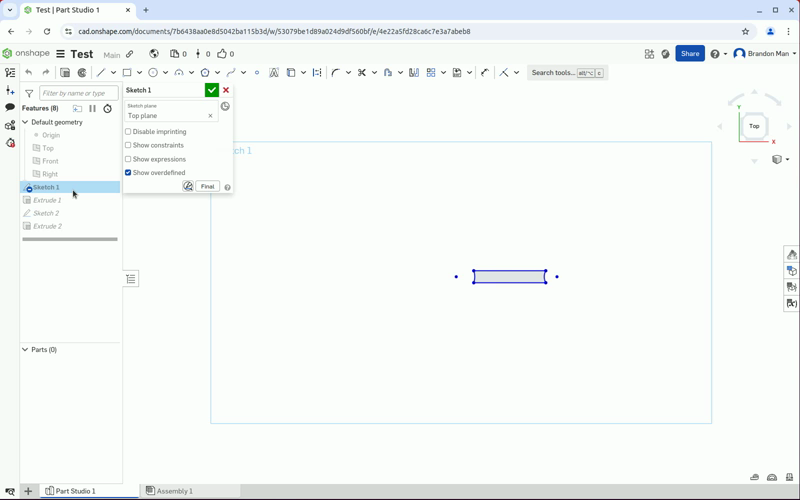
mouse_move(229, 92)
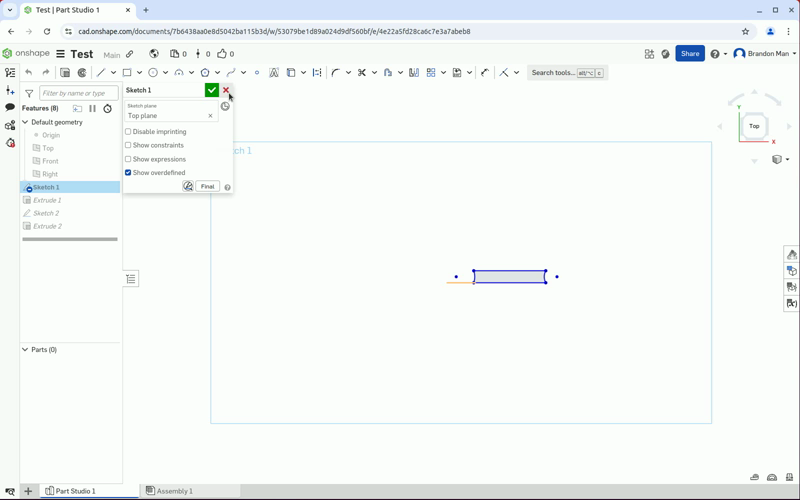
click(229, 92)
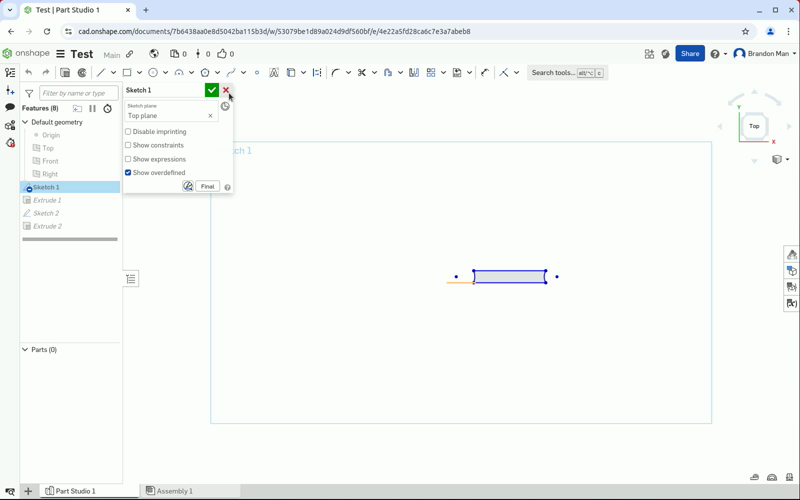
key(shift+s)
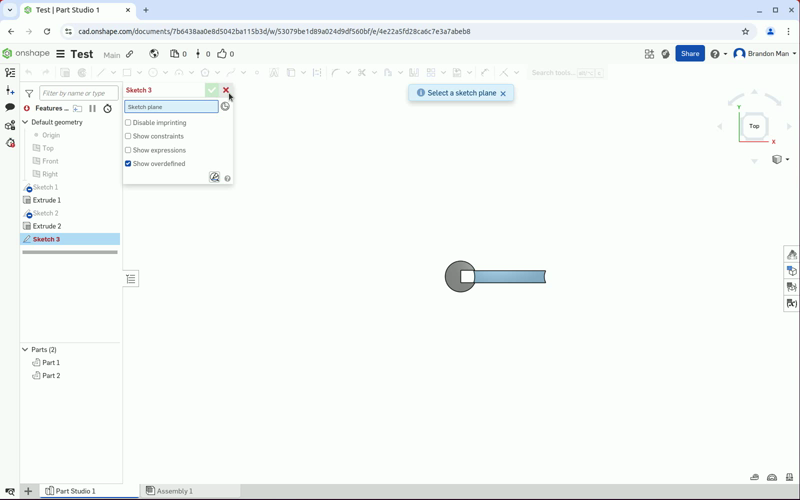
mouse_move(73, 150)
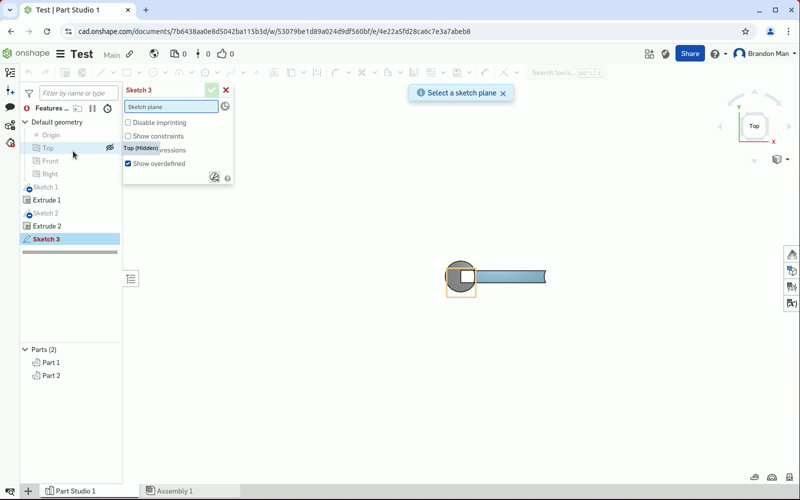
click(73, 150)
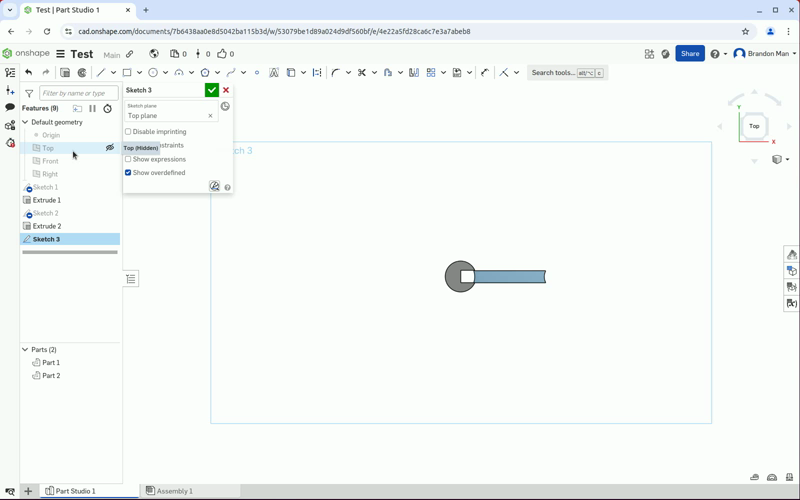
mouse_move(73, 352)
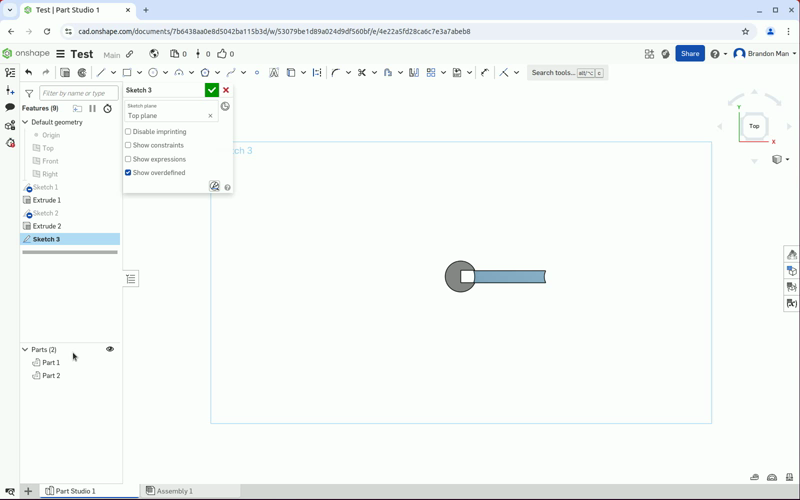
key(y)
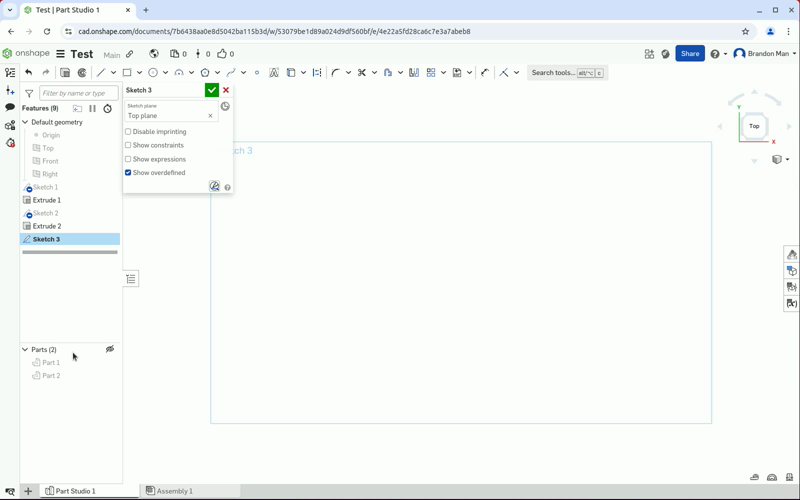
key(l)
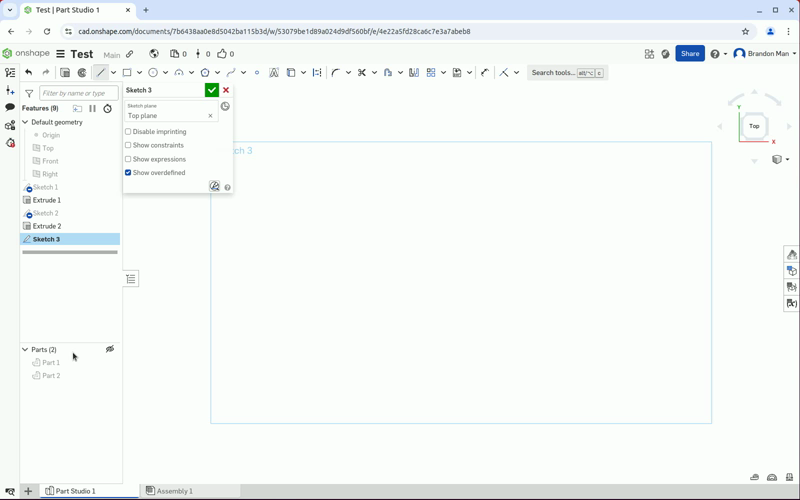
key_down(shift)
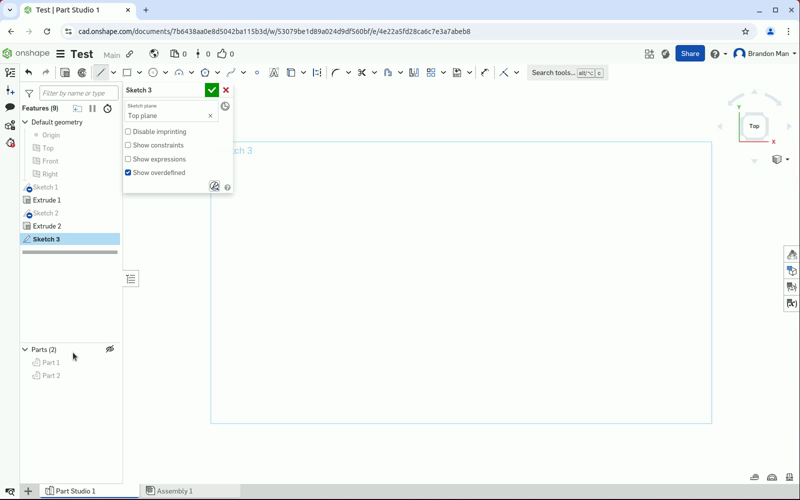
mouse_move(545, 282)
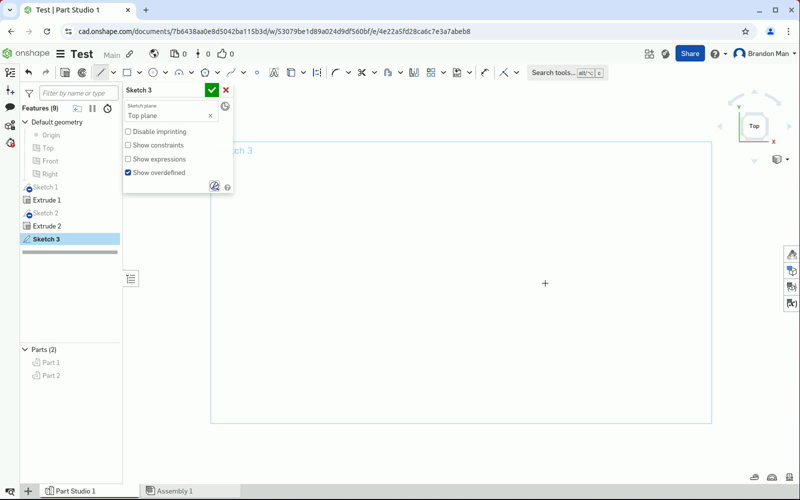
click(545, 282)
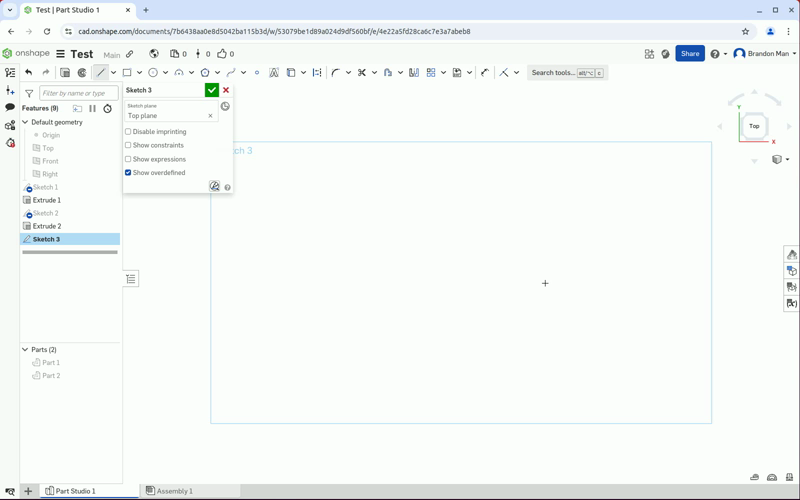
key_up(shift)
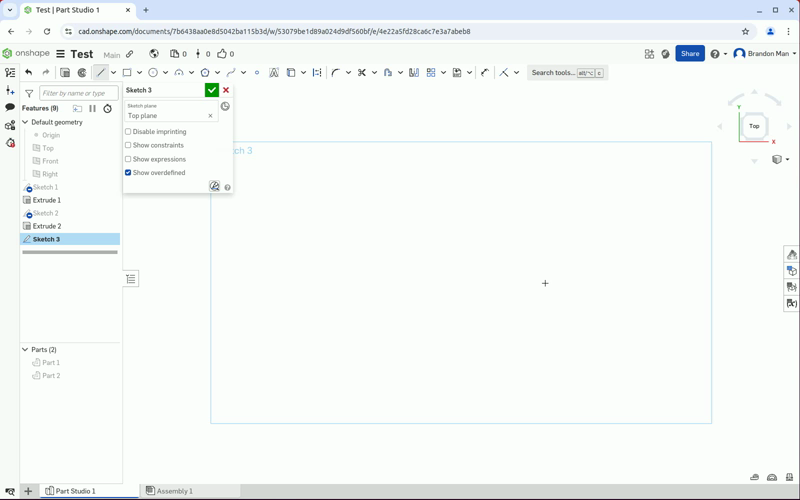
key_down(shift)
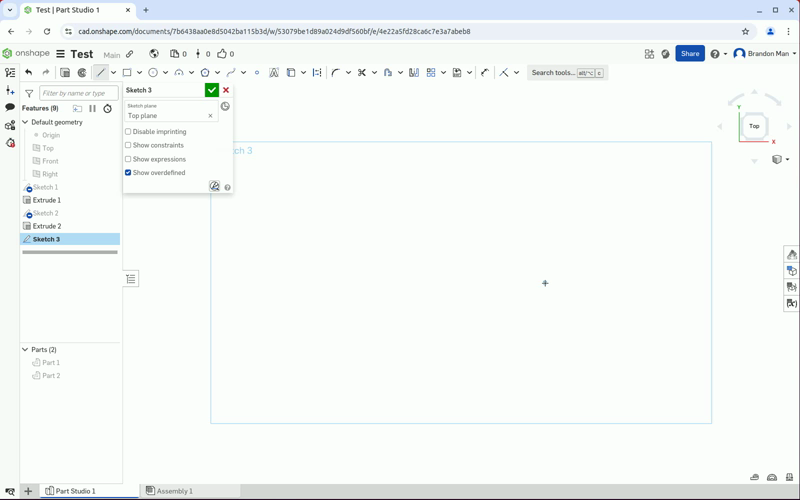
mouse_move(575, 282)
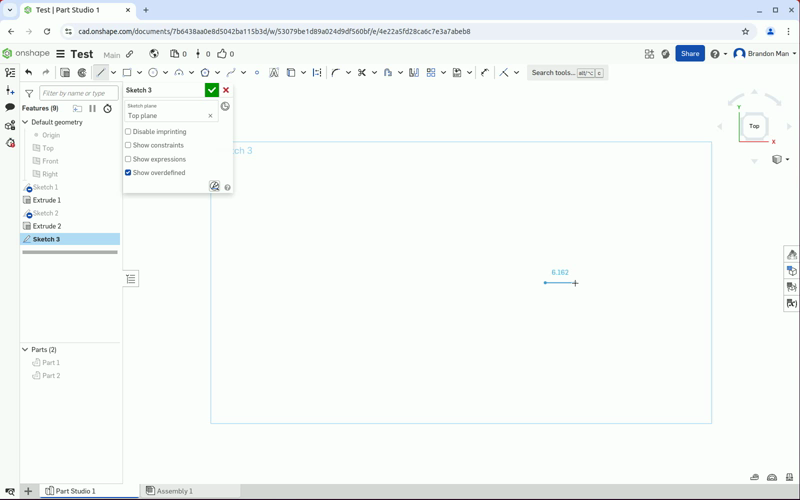
mouse_move(558, 282)
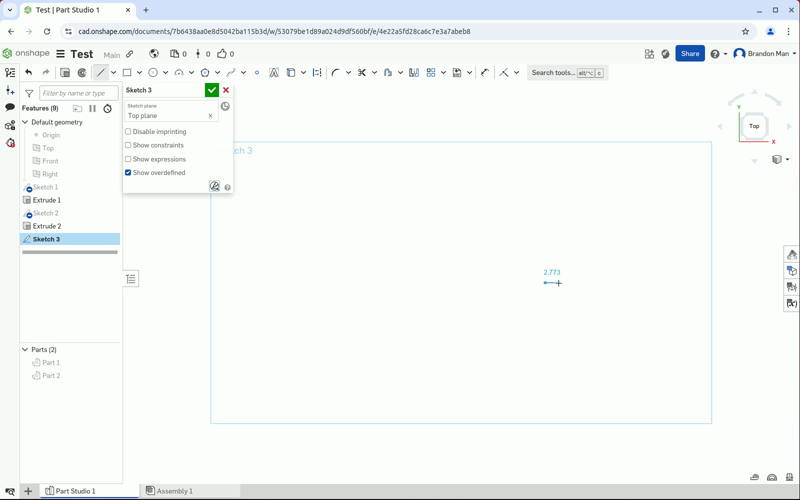
click(558, 282)
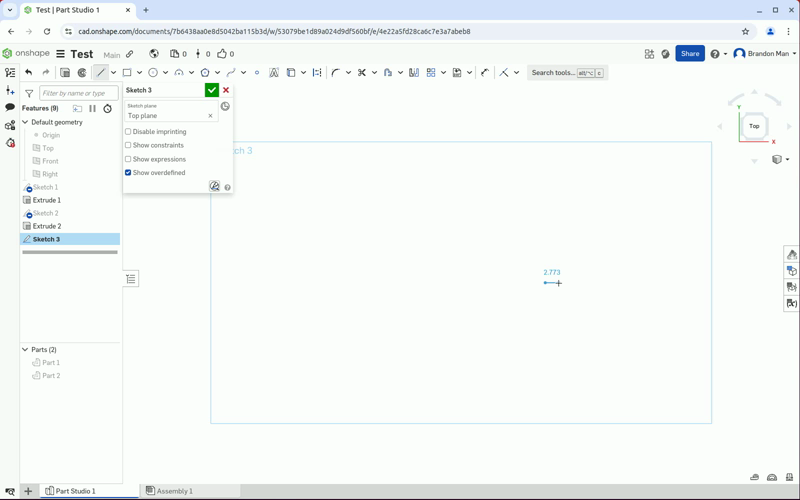
key_up(shift)
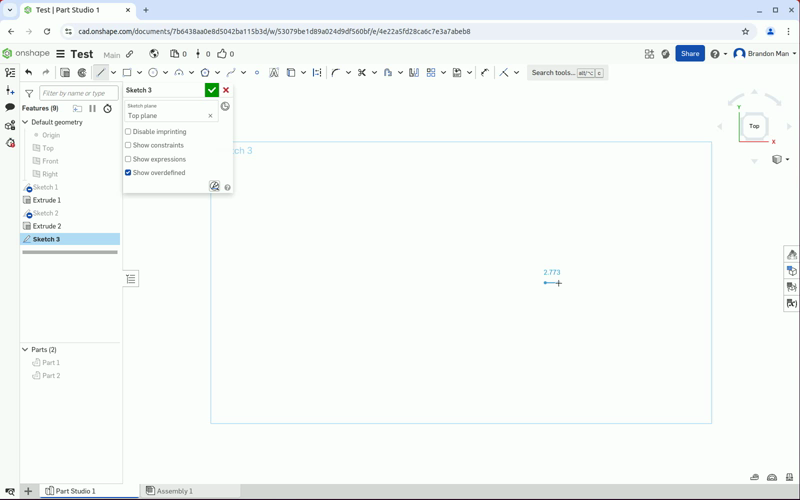
key_down(shift)
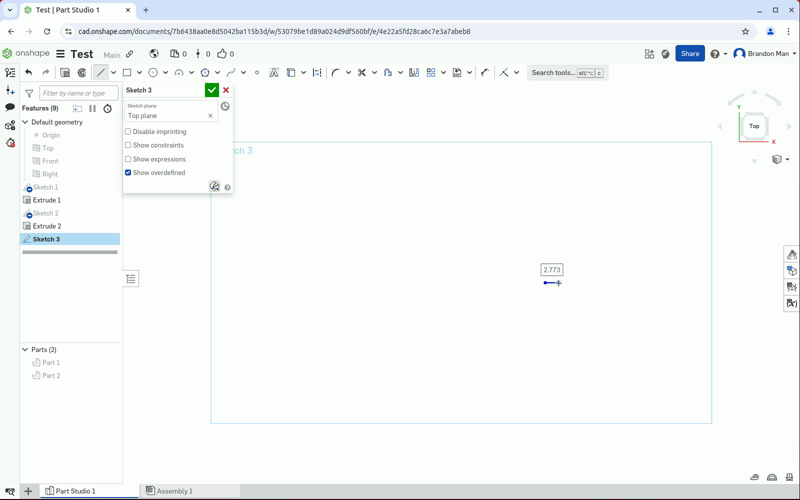
mouse_move(588, 282)
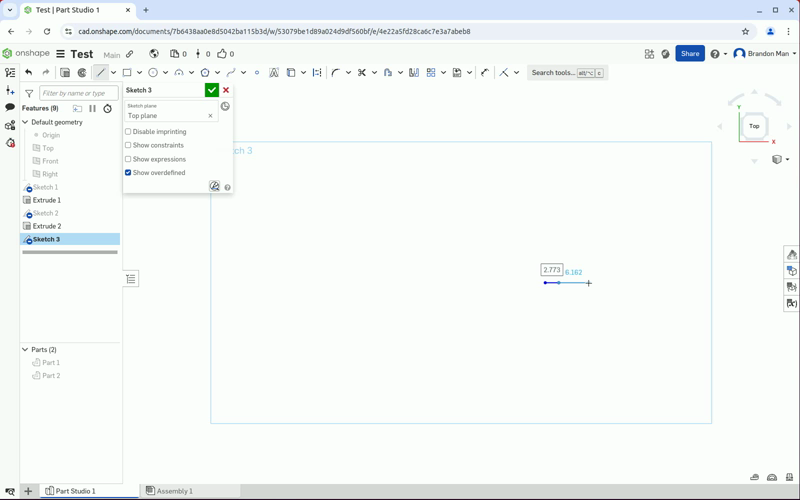
mouse_move(558, 270)
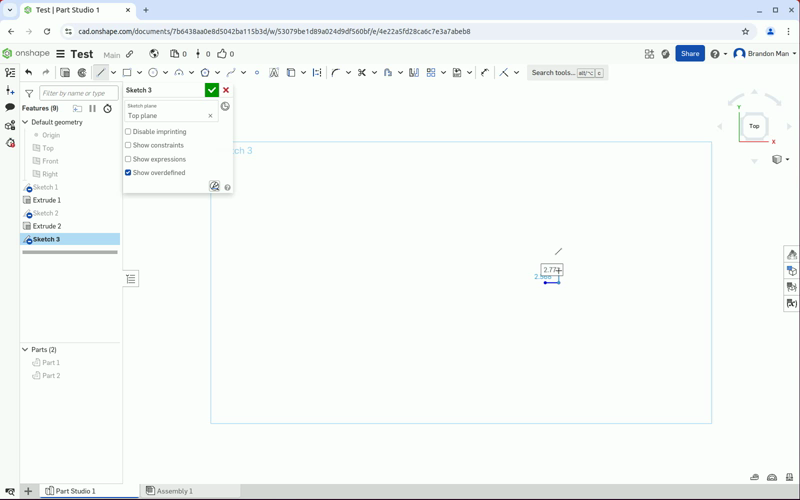
click(558, 270)
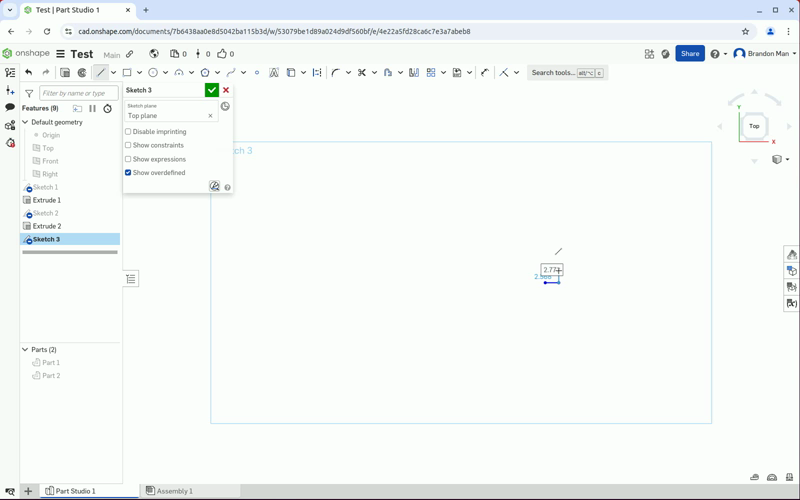
key_up(shift)
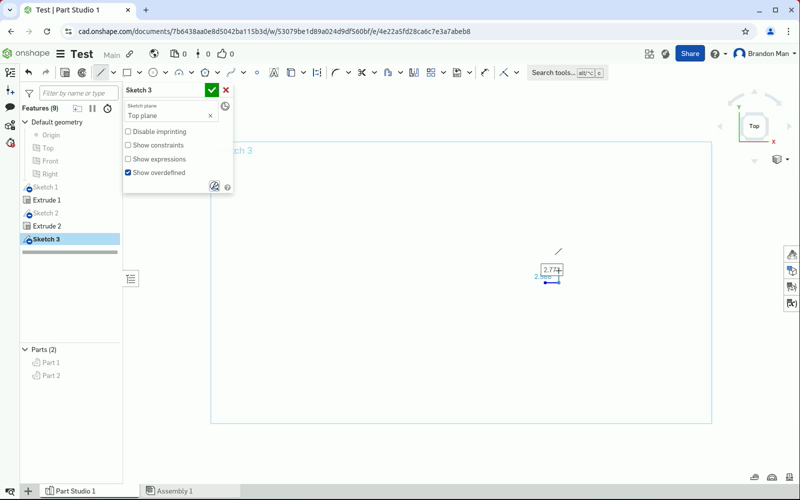
key_down(shift)
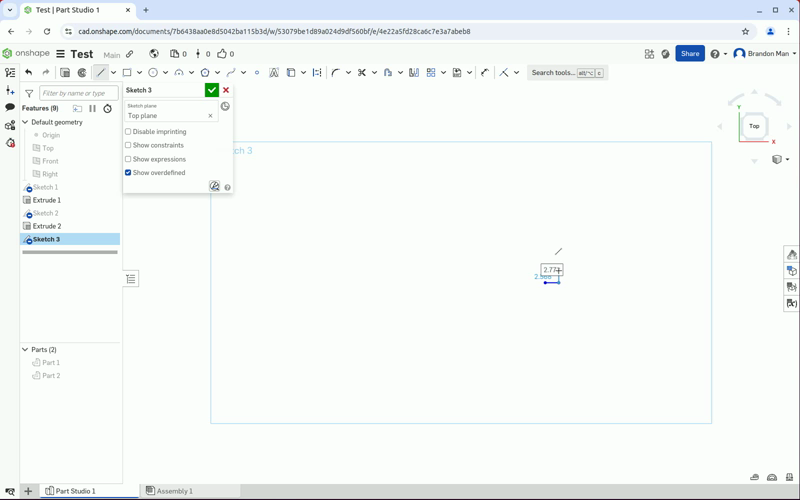
mouse_move(588, 270)
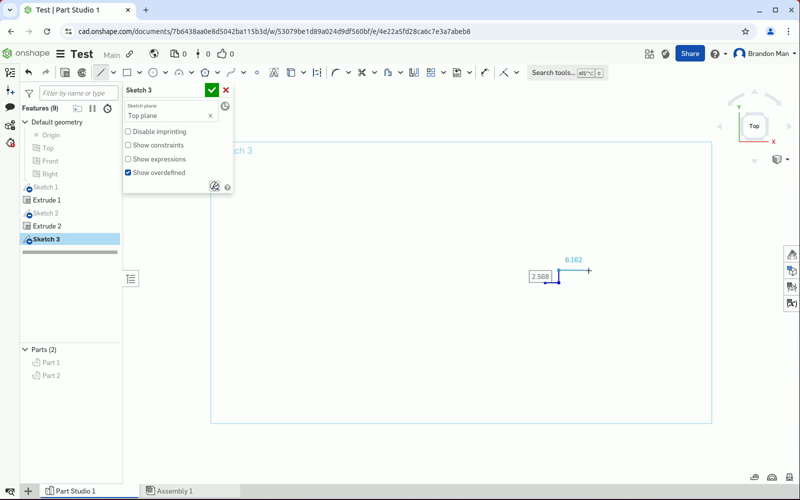
mouse_move(545, 270)
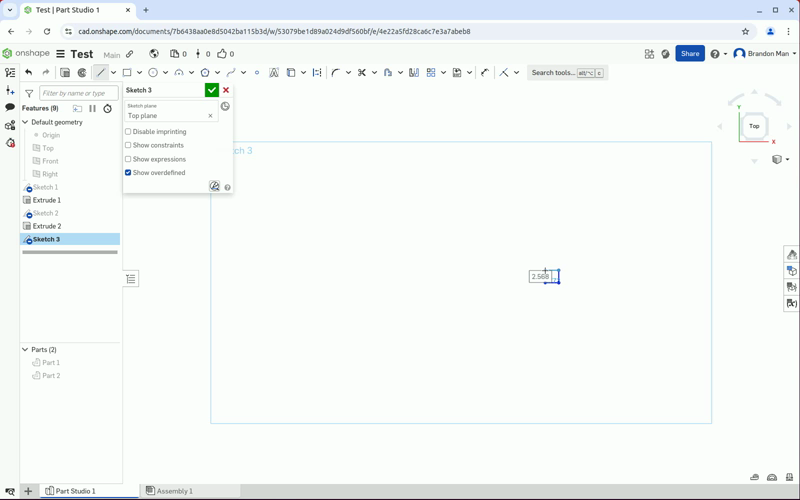
click(545, 270)
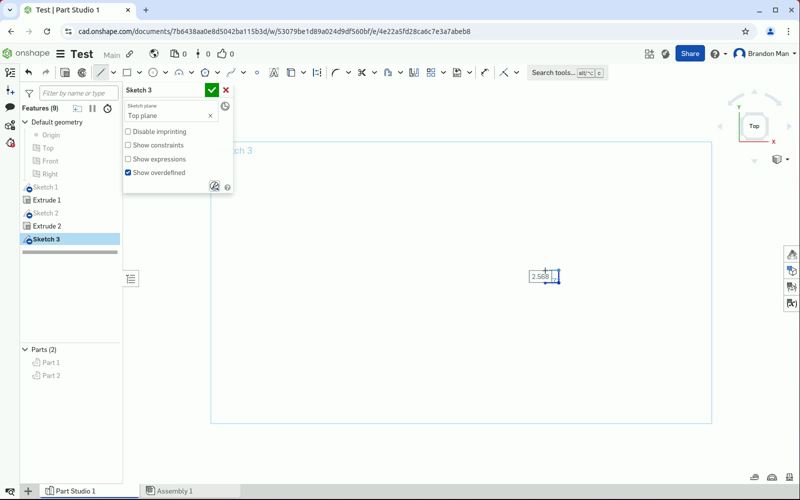
key_up(shift)
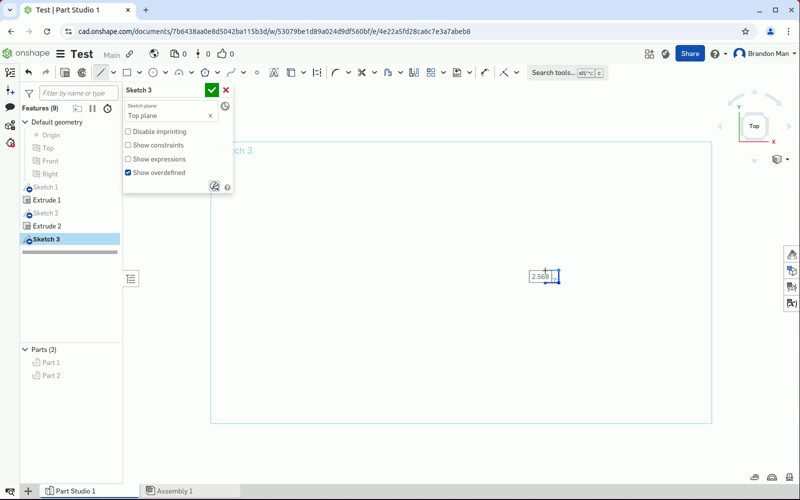
key(esc)
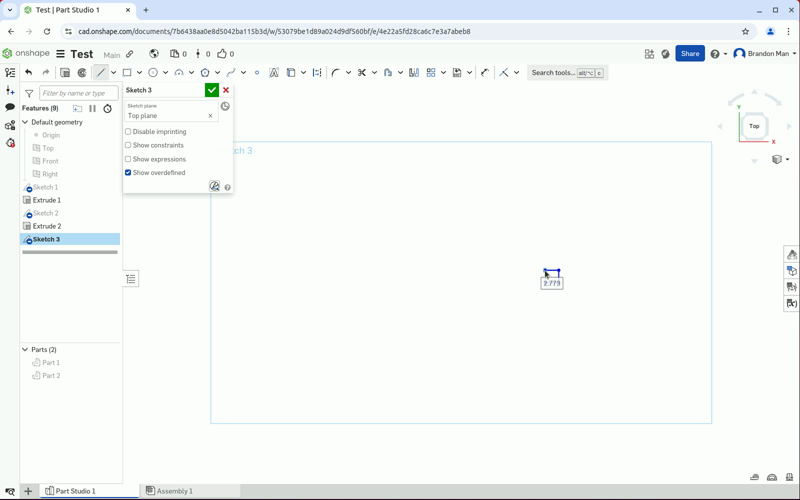
key(a)
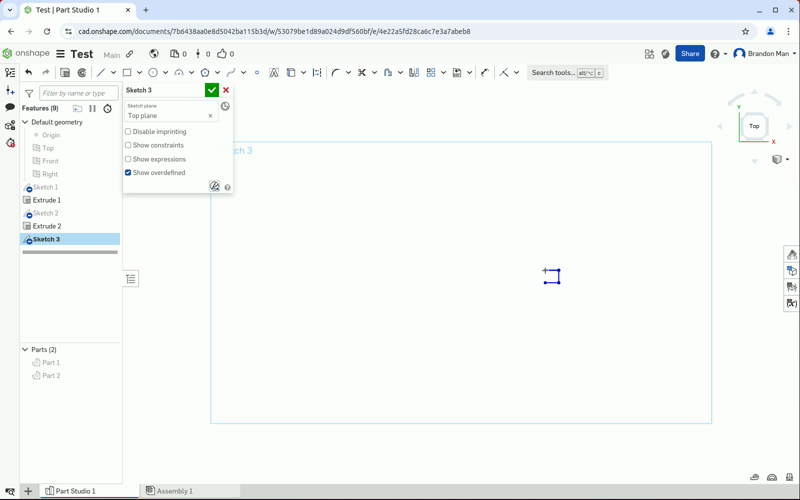
mouse_move(545, 270)
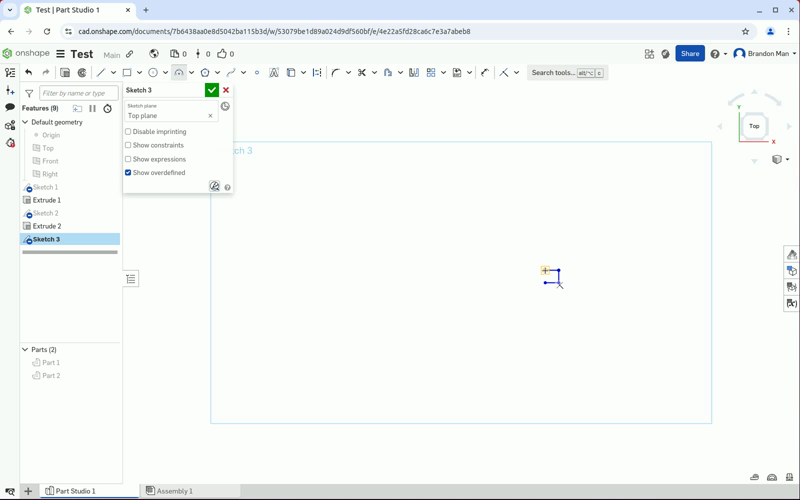
click(545, 270)
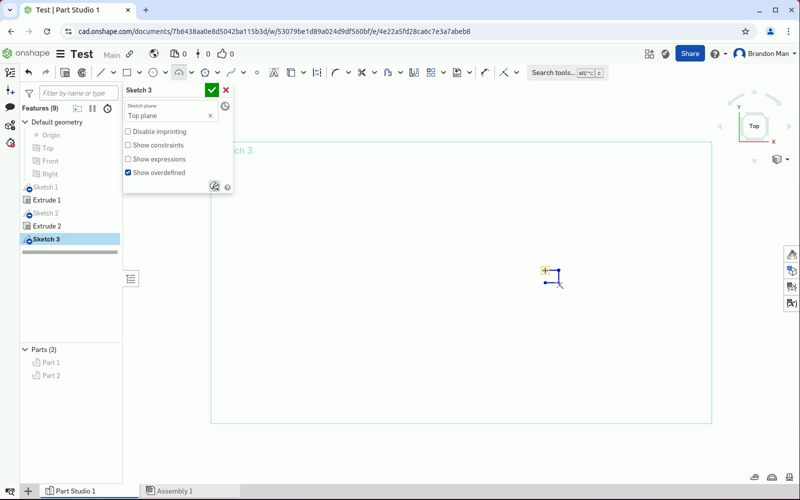
mouse_move(545, 282)
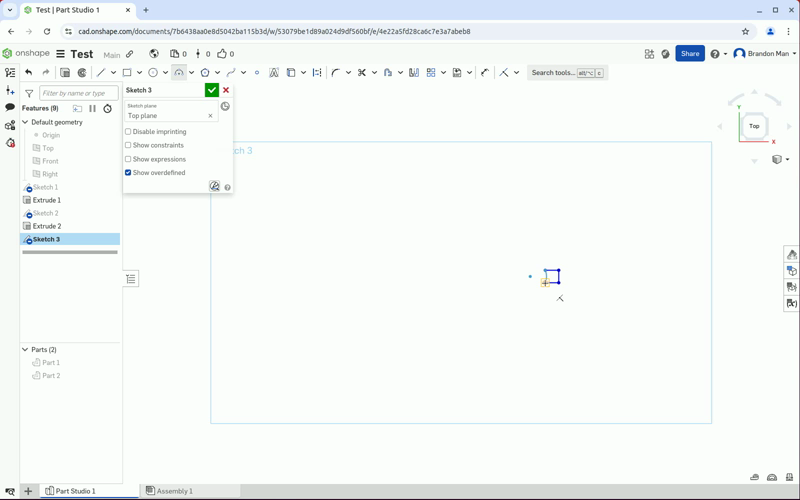
click(545, 282)
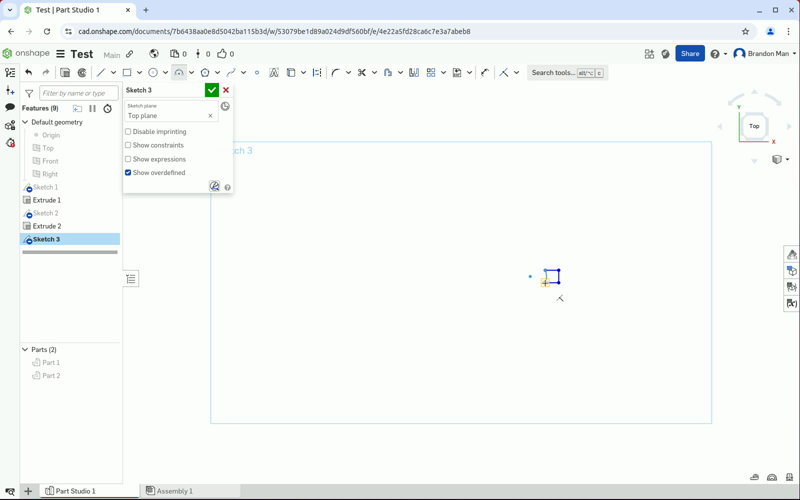
key_down(shift)
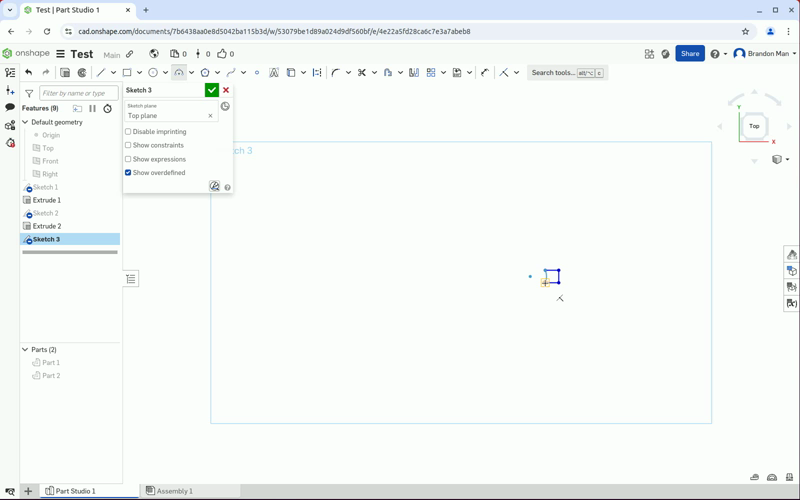
mouse_move(543, 276)
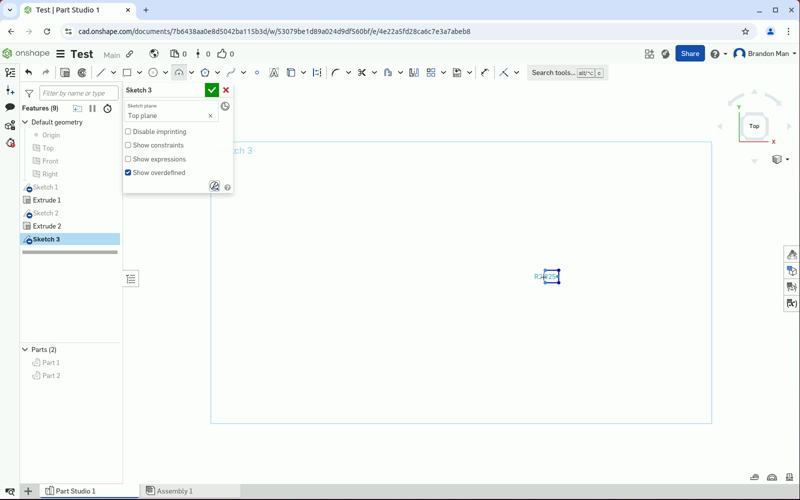
click(543, 276)
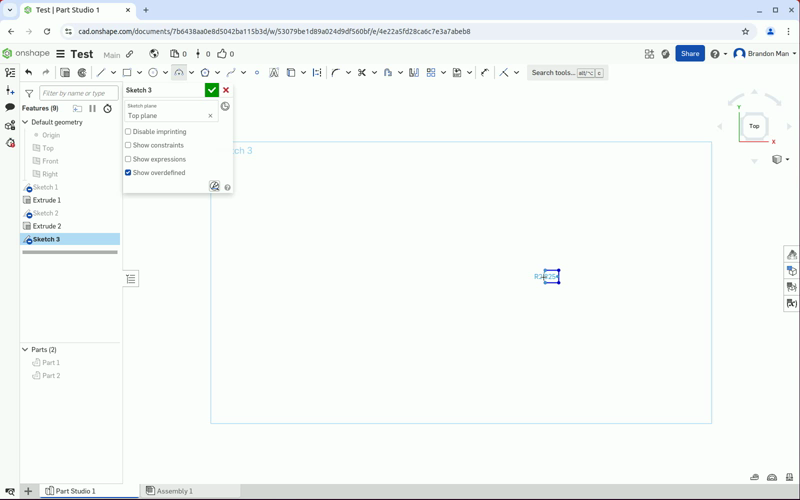
key_up(shift)
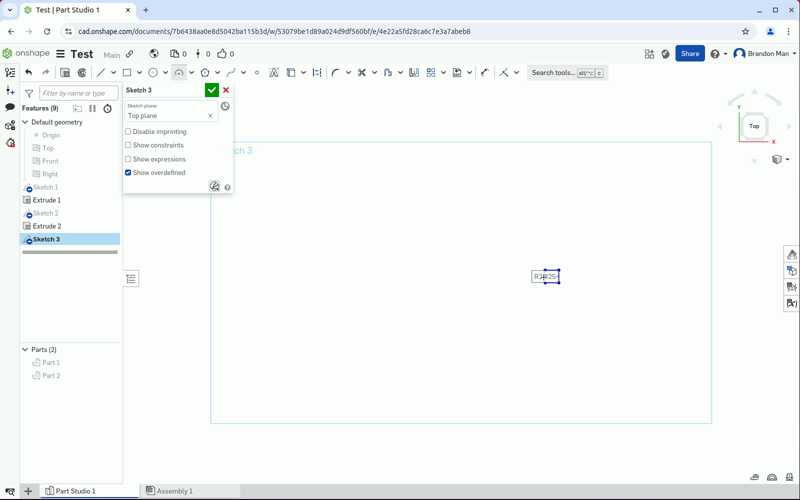
key(esc)
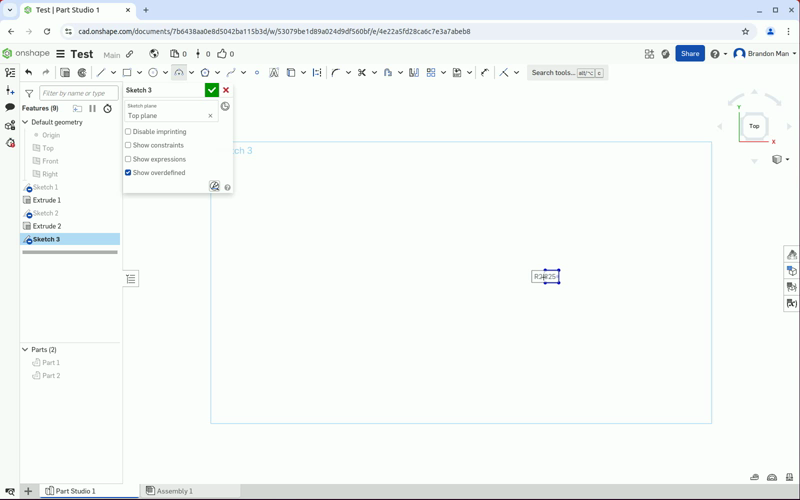
mouse_move(552, 280)
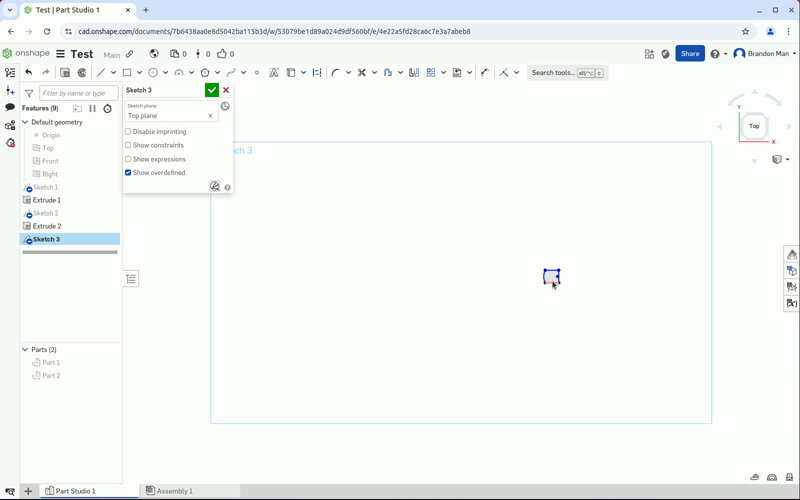
scroll(6)
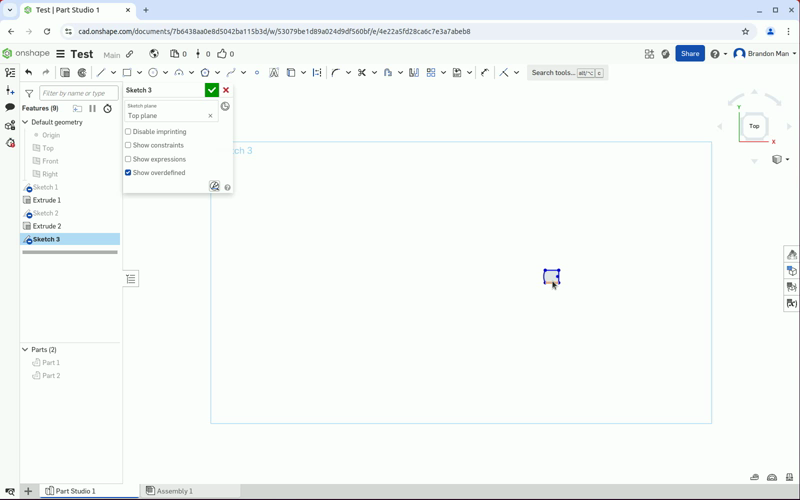
scroll(6)
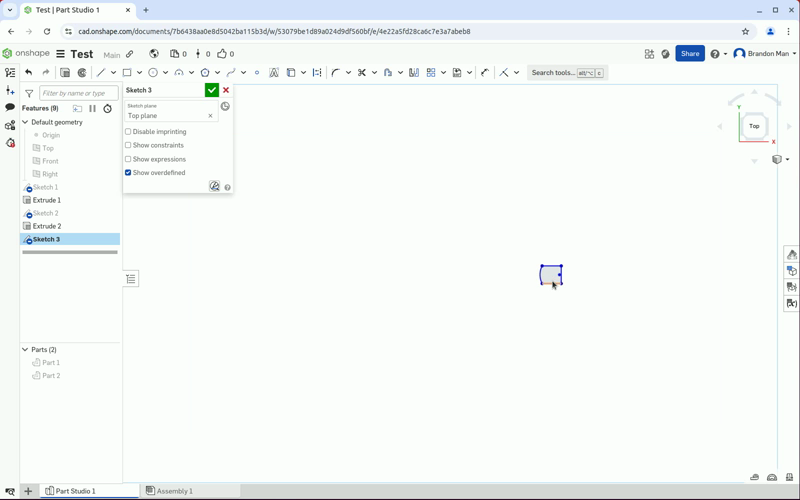
scroll(6)
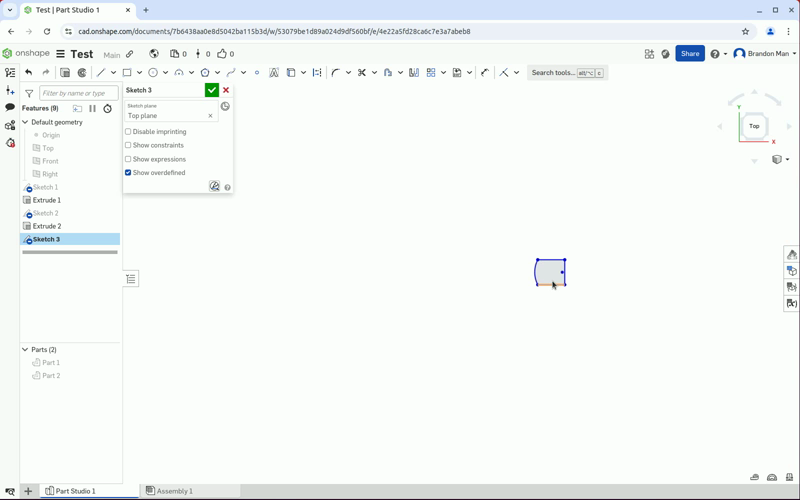
scroll(6)
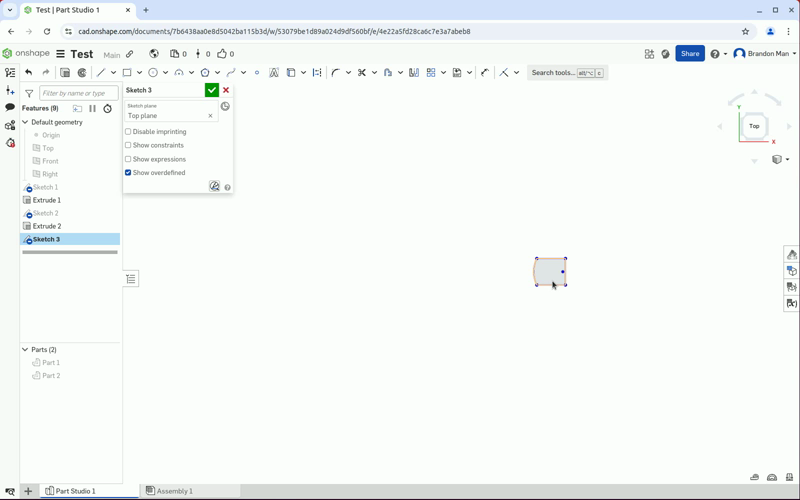
scroll(6)
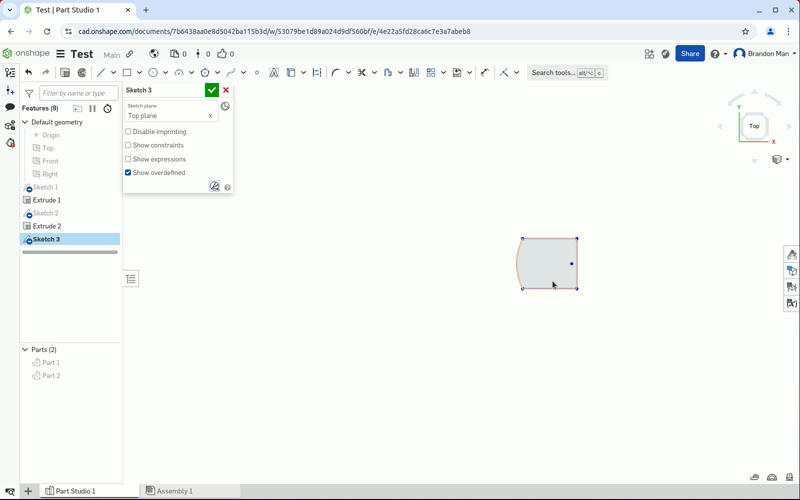
scroll(6)
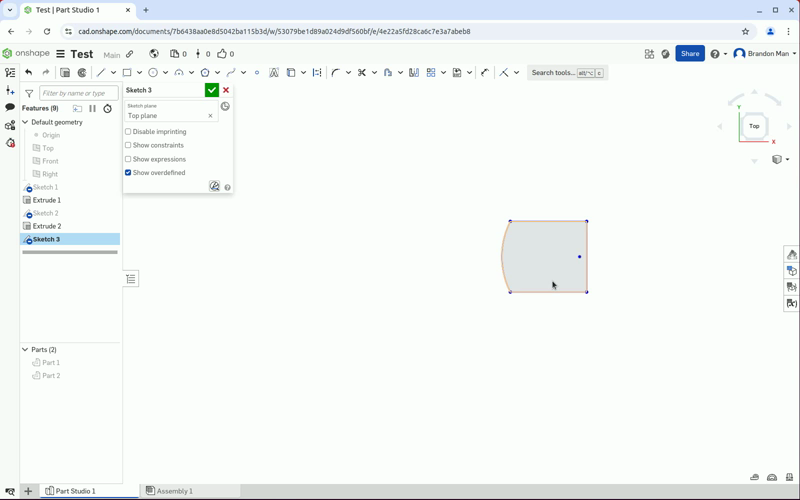
scroll(6)
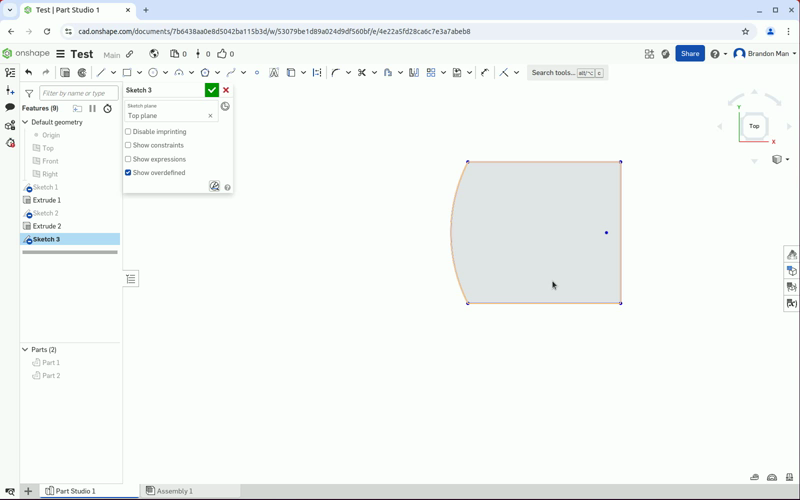
click(552, 280)
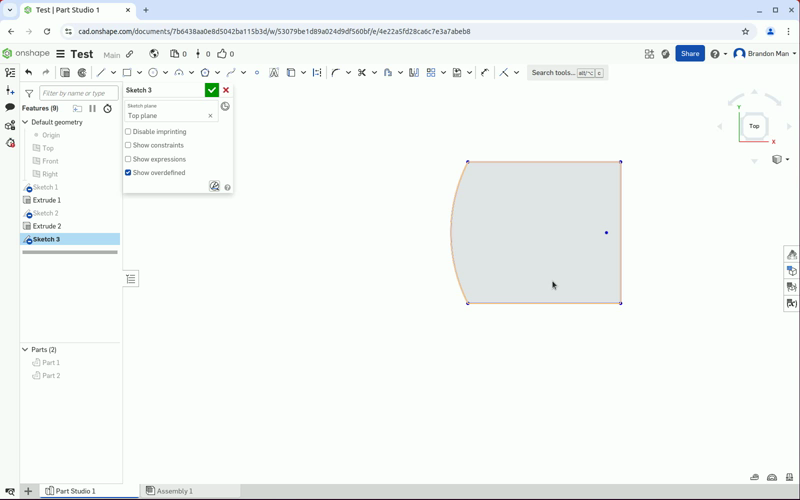
scroll(-6)
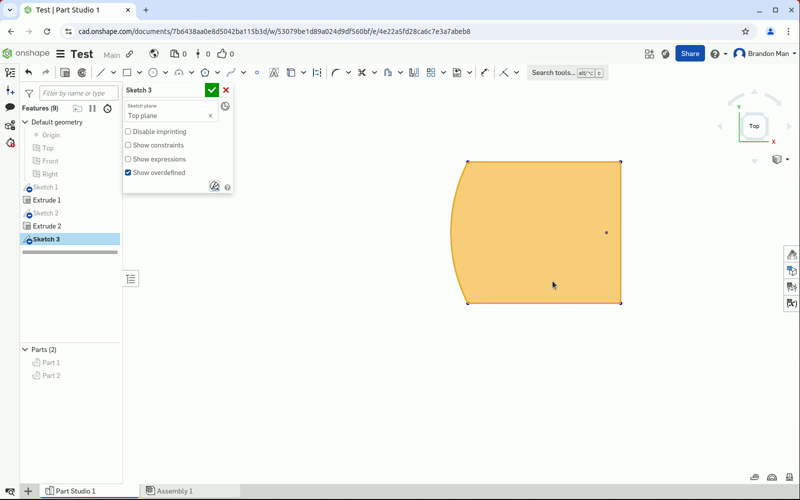
scroll(-6)
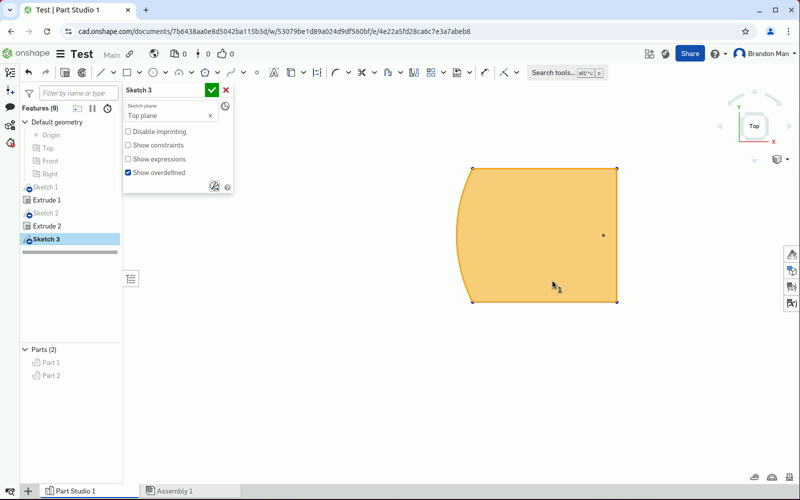
scroll(-6)
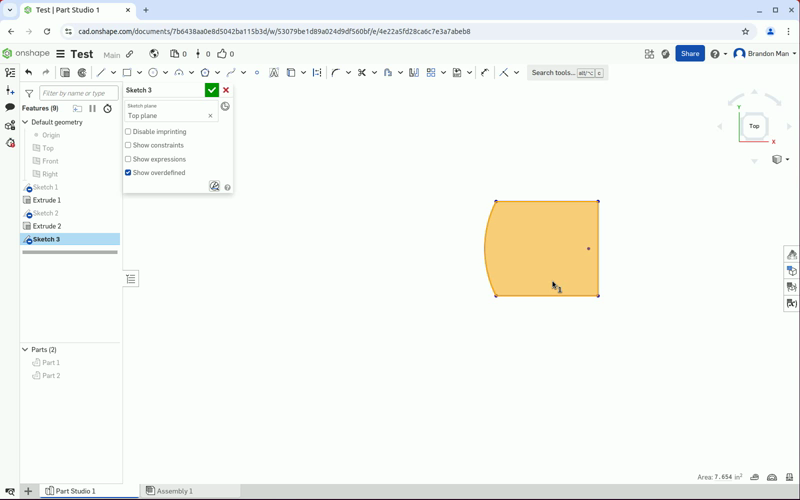
scroll(-6)
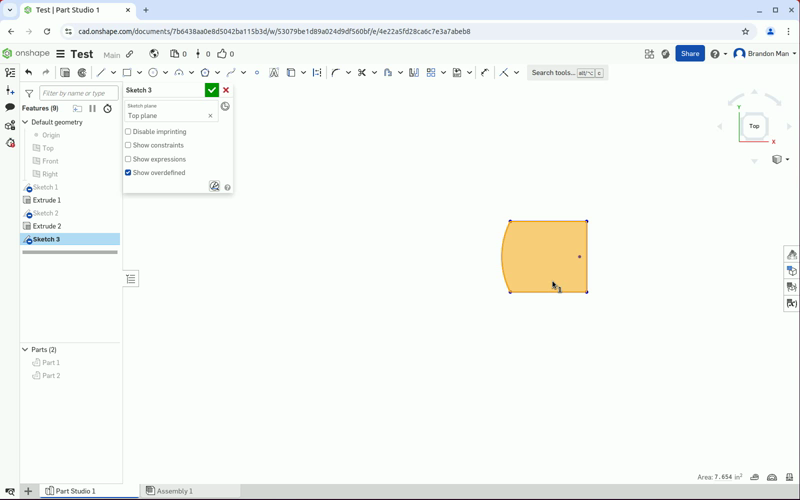
scroll(-6)
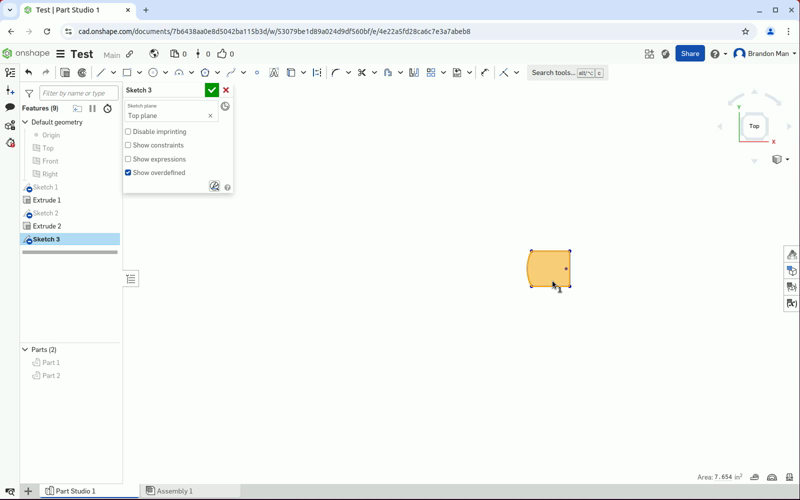
scroll(-6)
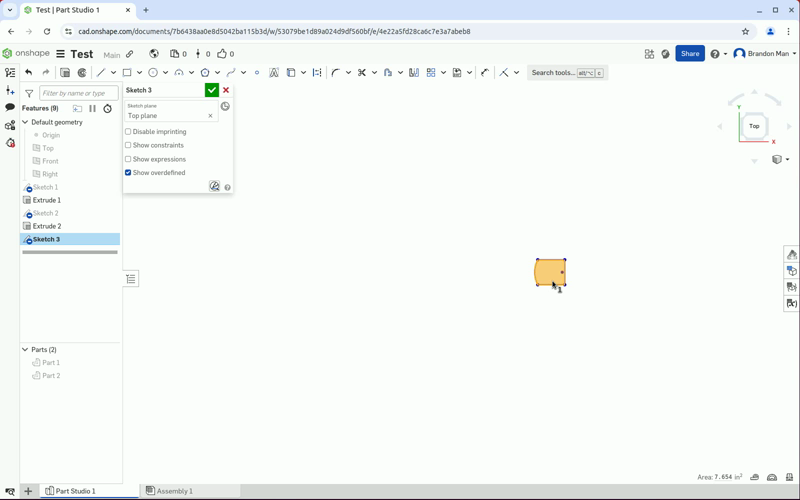
scroll(-6)
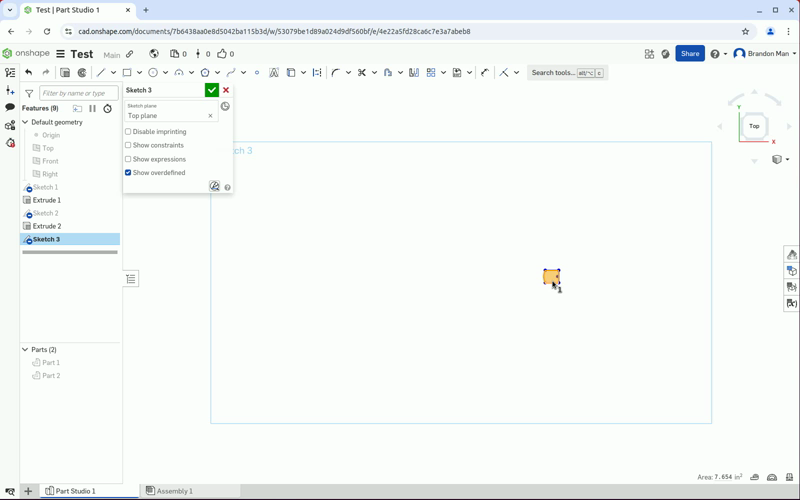
mouse_move(73, 352)
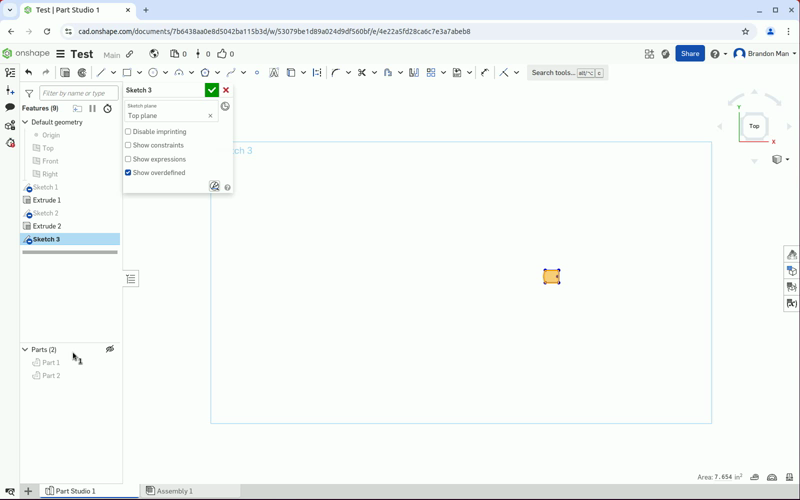
key(shift+y)
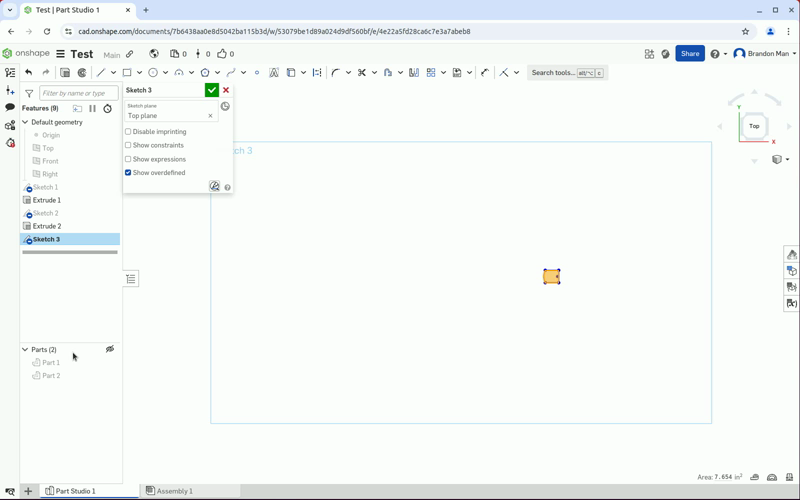
key(shift+e)
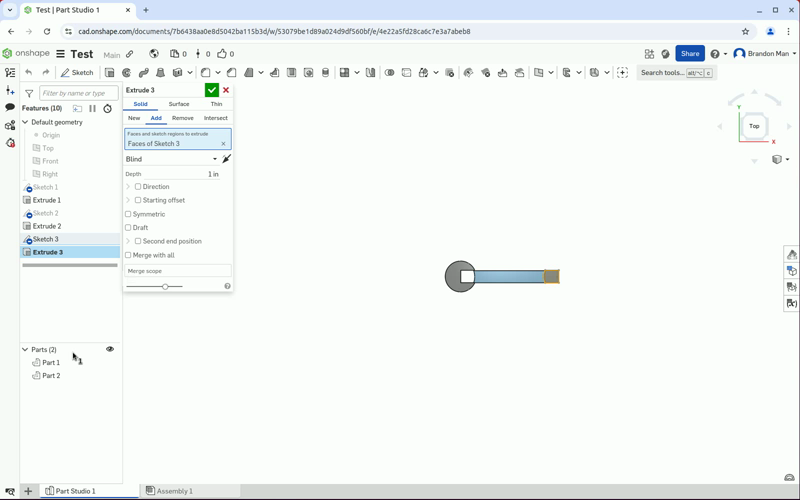
mouse_move(143, 106)
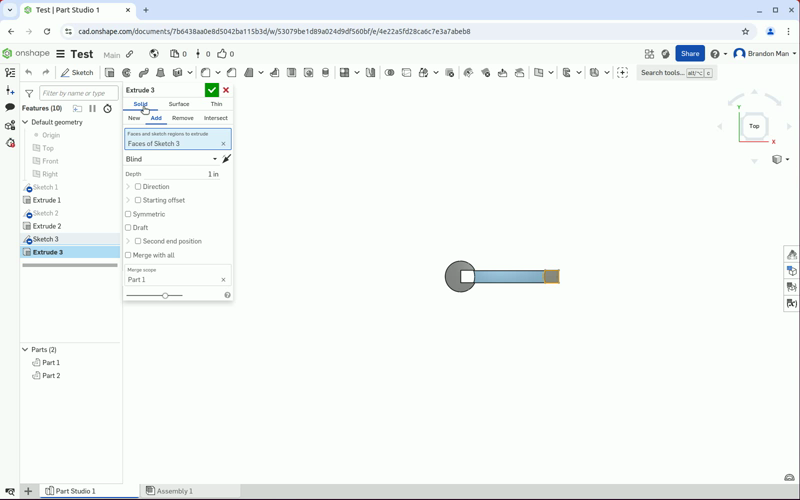
click(143, 106)
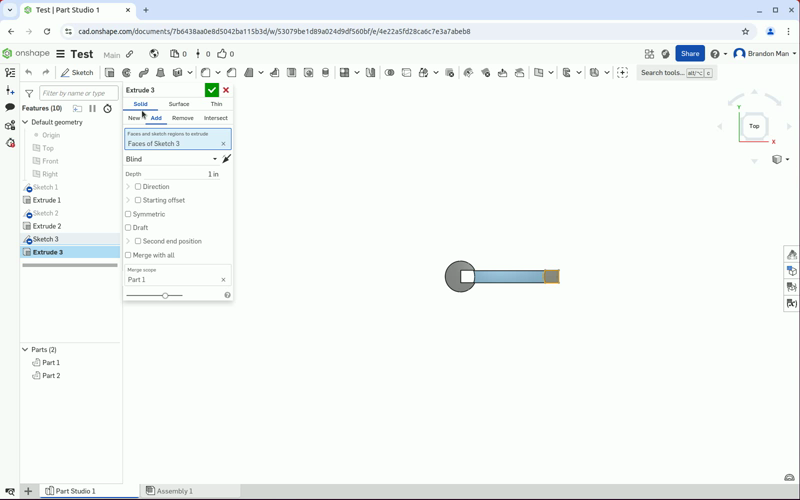
mouse_move(137, 120)
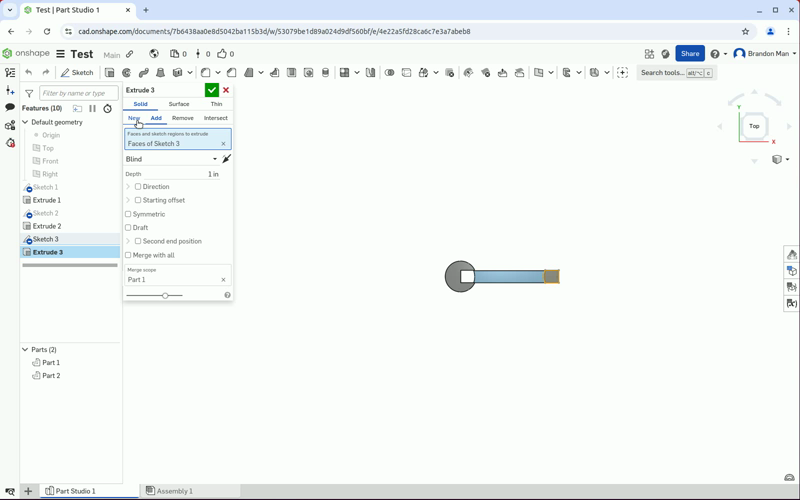
click(137, 120)
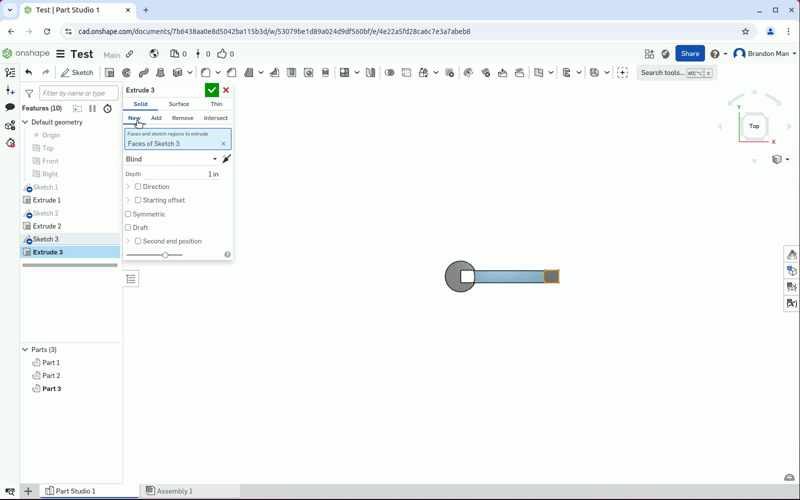
key(tab, 4)
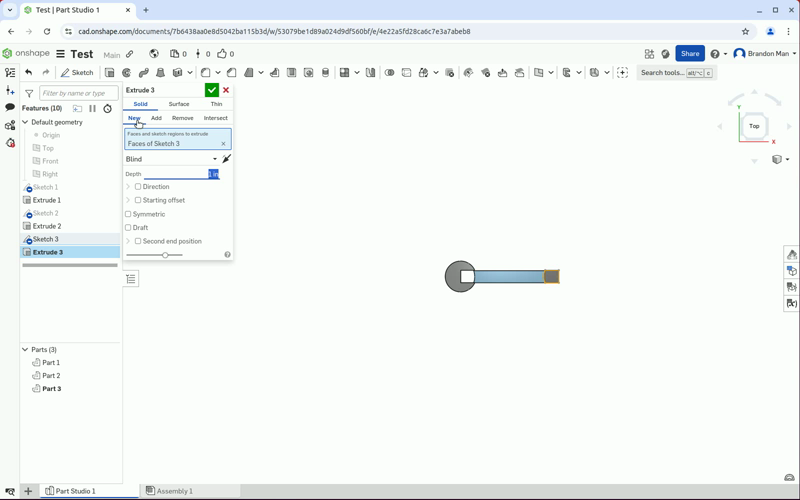
text(2.407)
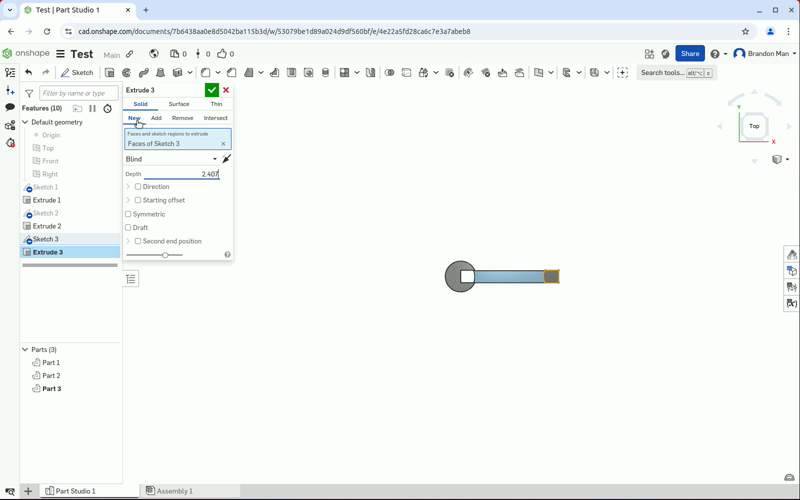
key(enter)
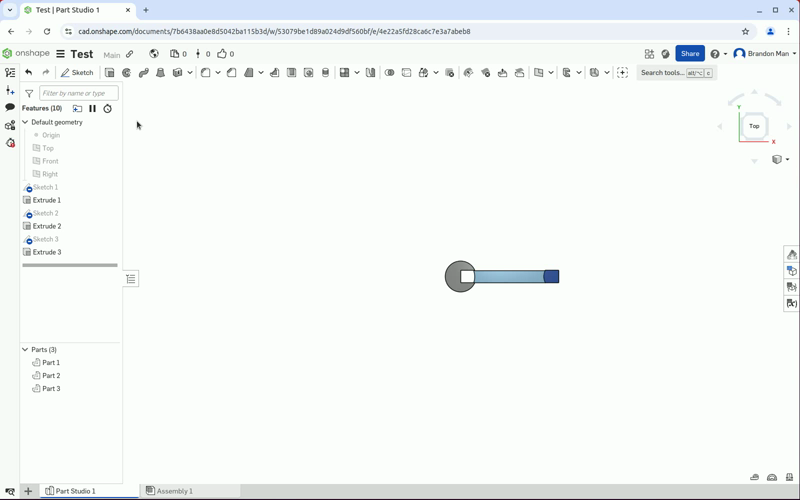
key(shift+h)
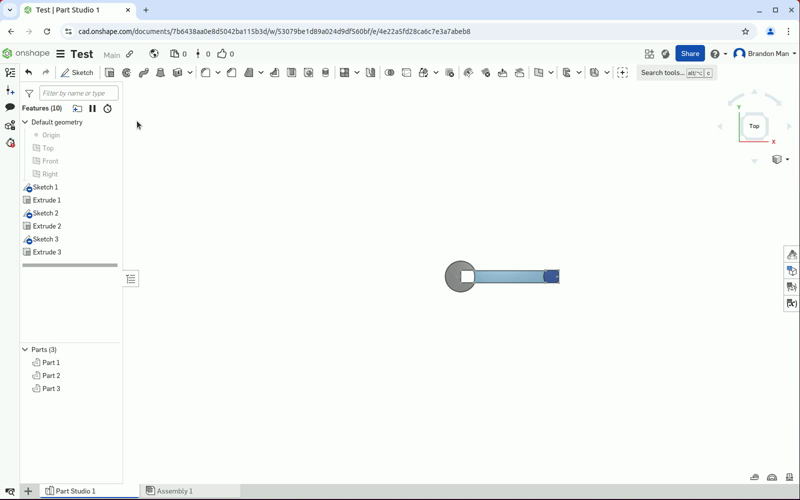
key(shift+h)
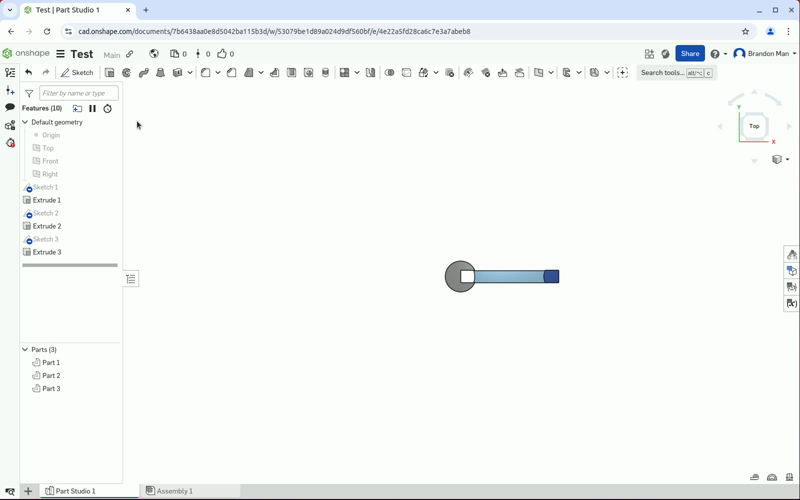
mouse_move(73, 189)
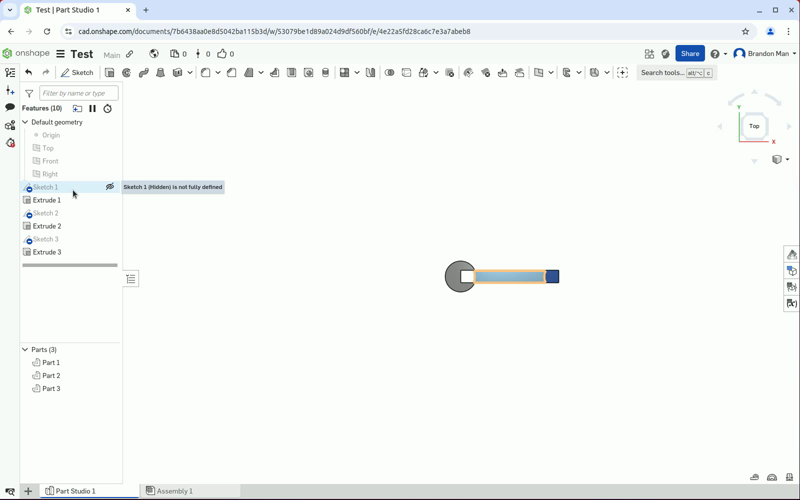
click(73, 189)
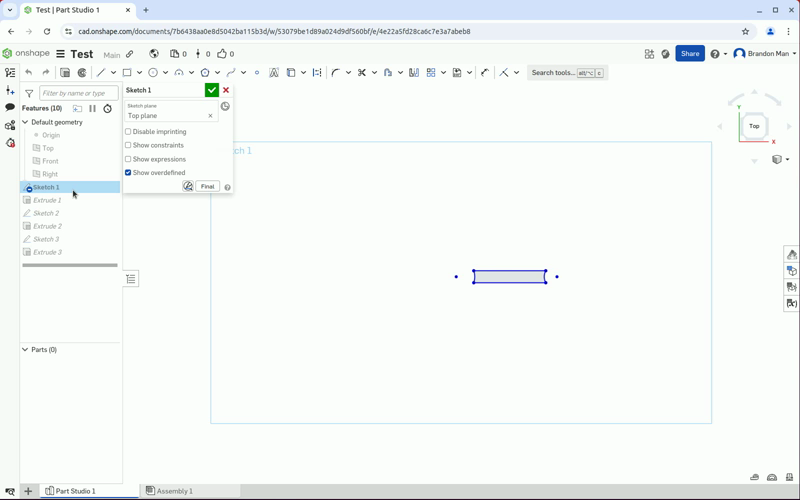
mouse_move(229, 92)
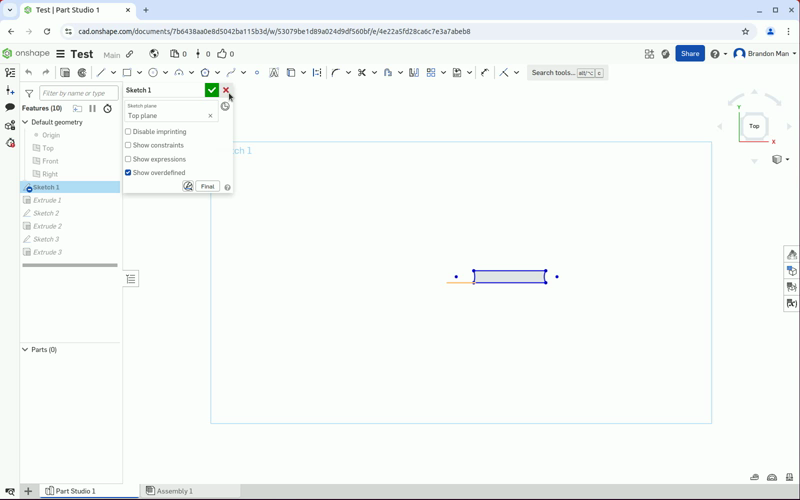
click(229, 92)
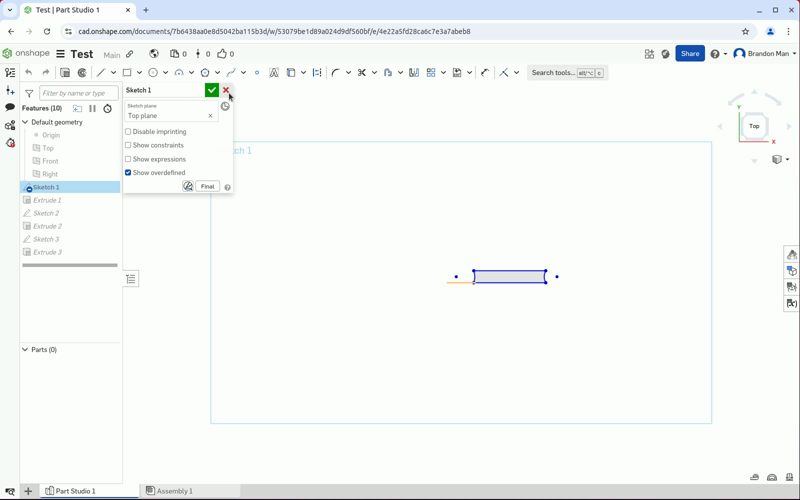
key(shift+s)
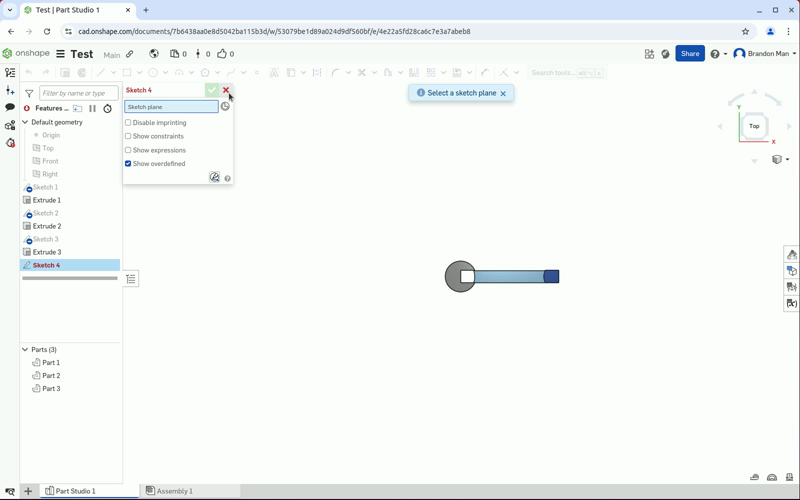
mouse_move(73, 150)
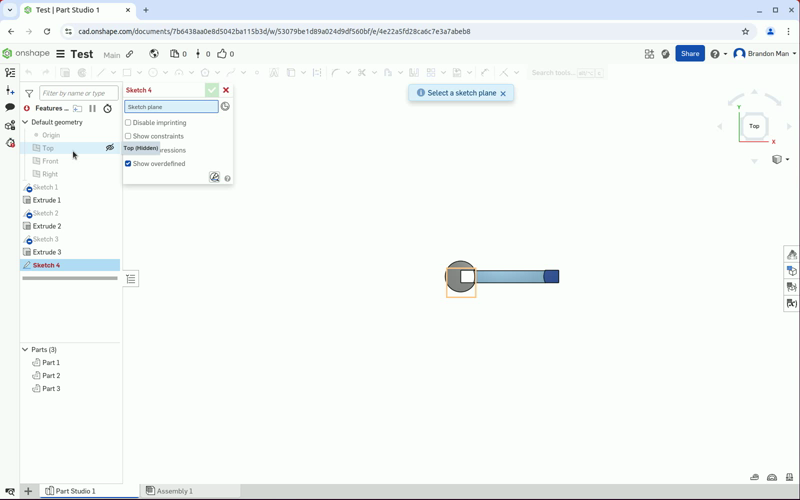
click(73, 150)
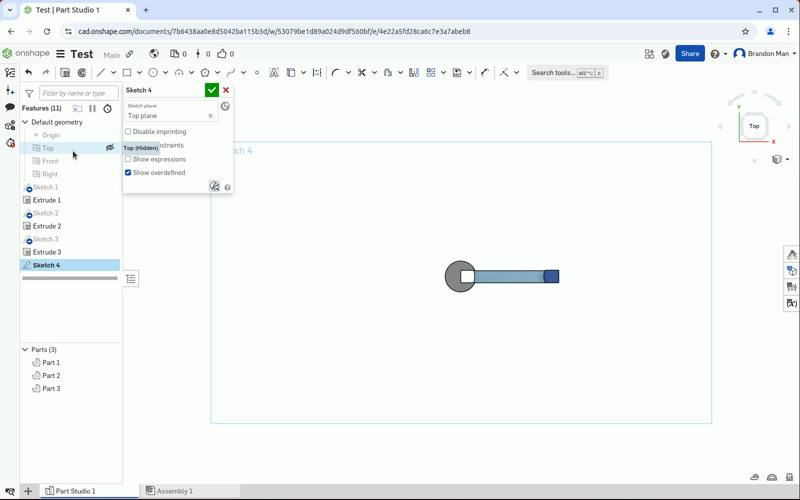
mouse_move(73, 352)
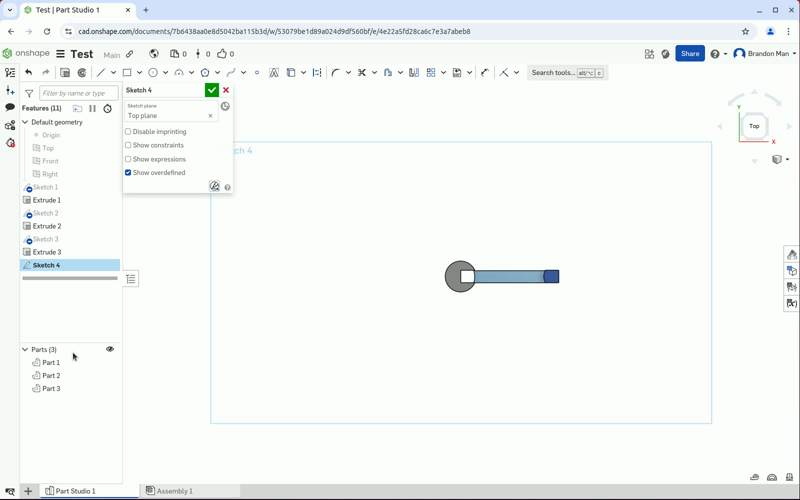
key(y)
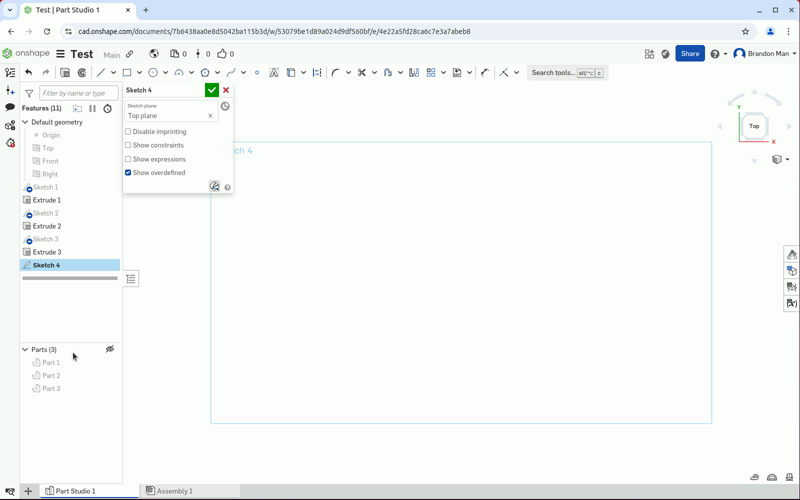
key(l)
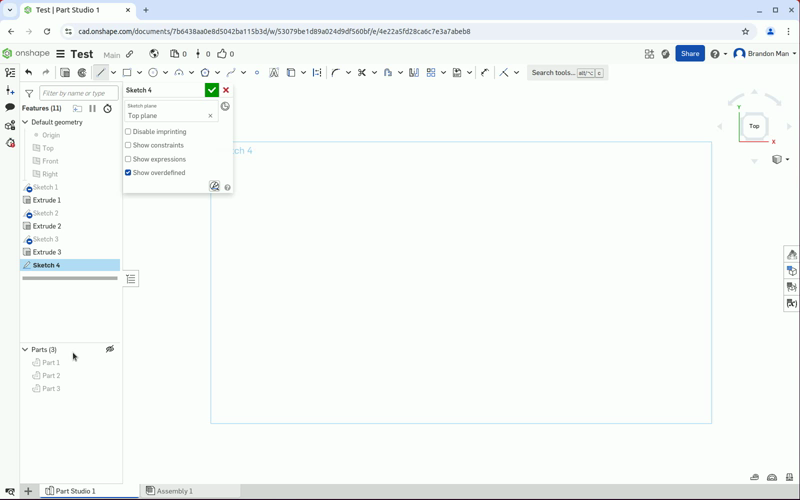
key_down(shift)
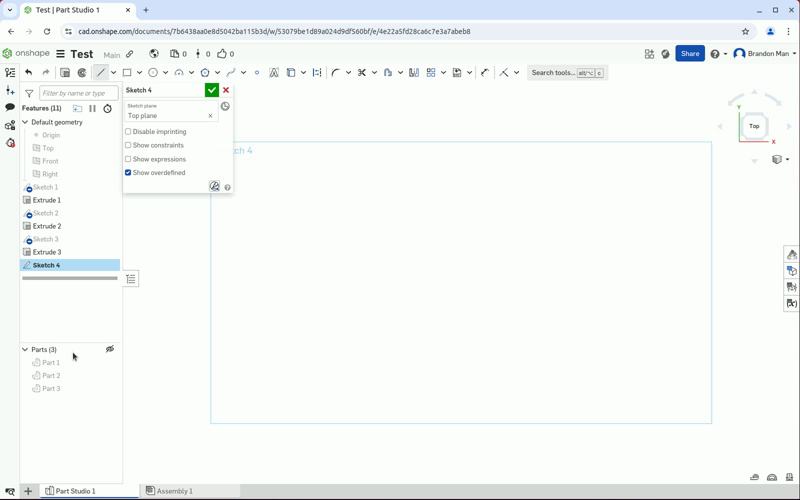
mouse_move(545, 282)
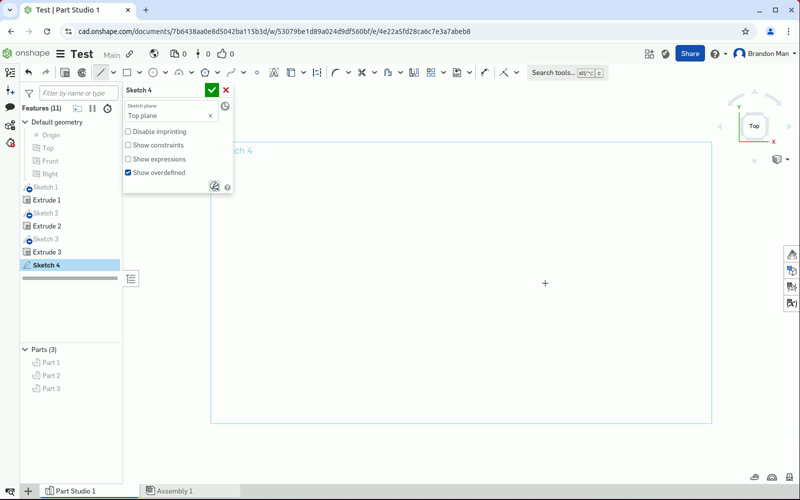
click(545, 282)
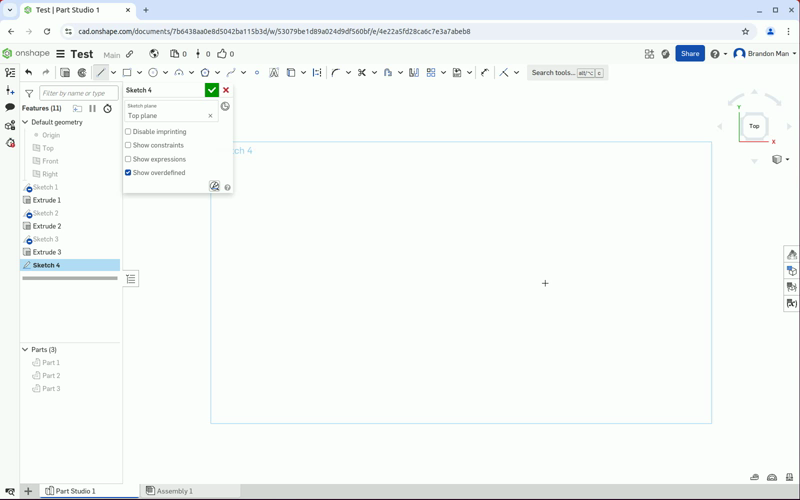
key_up(shift)
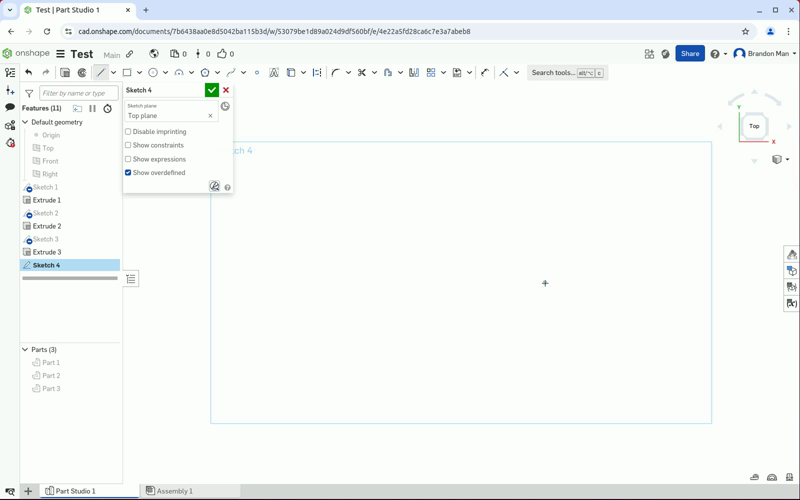
key_down(shift)
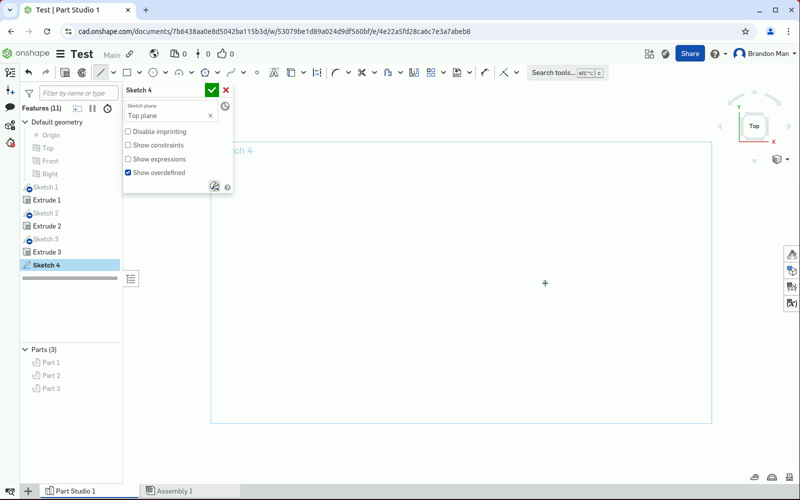
mouse_move(575, 282)
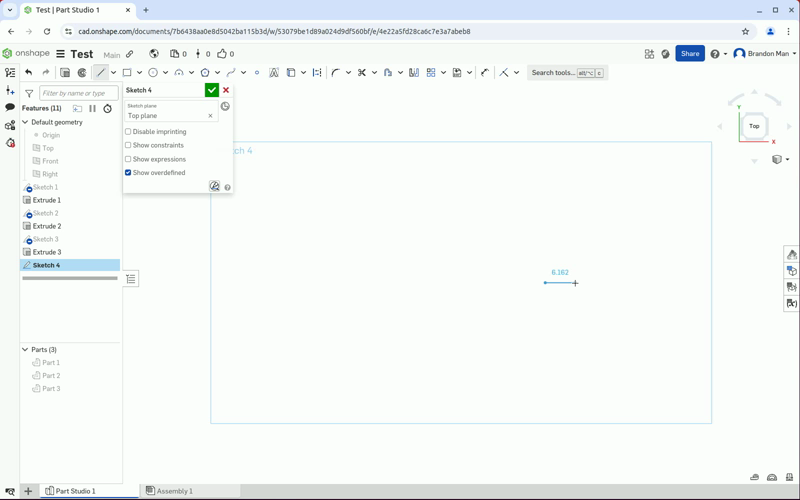
mouse_move(558, 282)
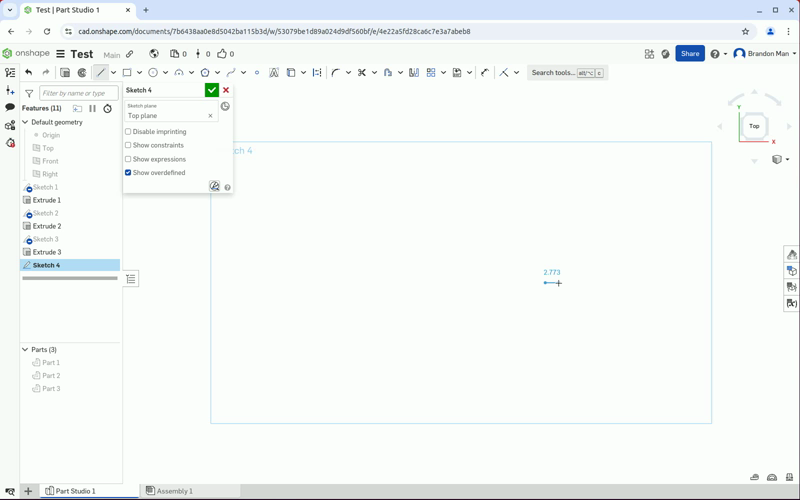
click(558, 282)
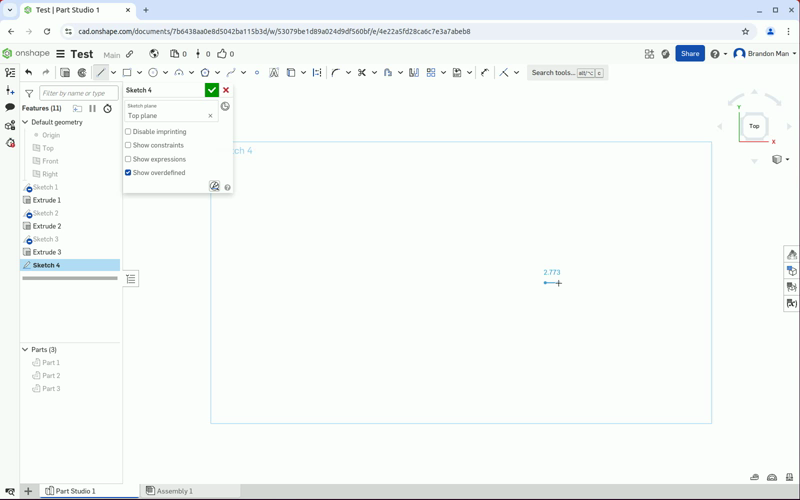
key_up(shift)
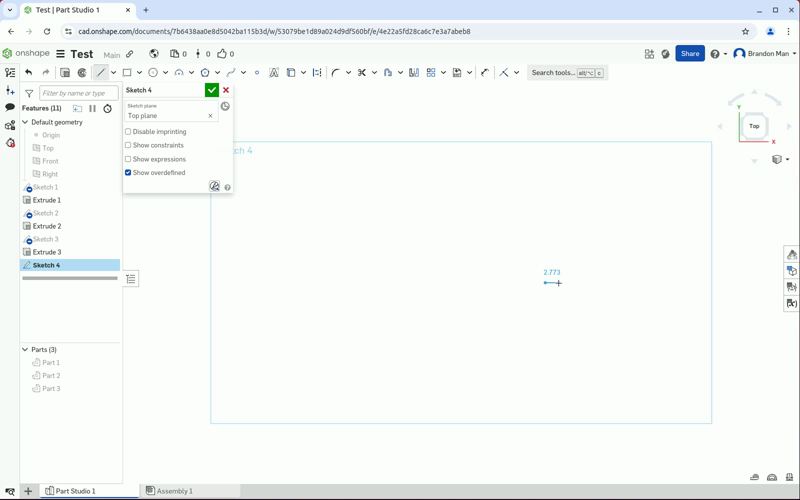
key_down(shift)
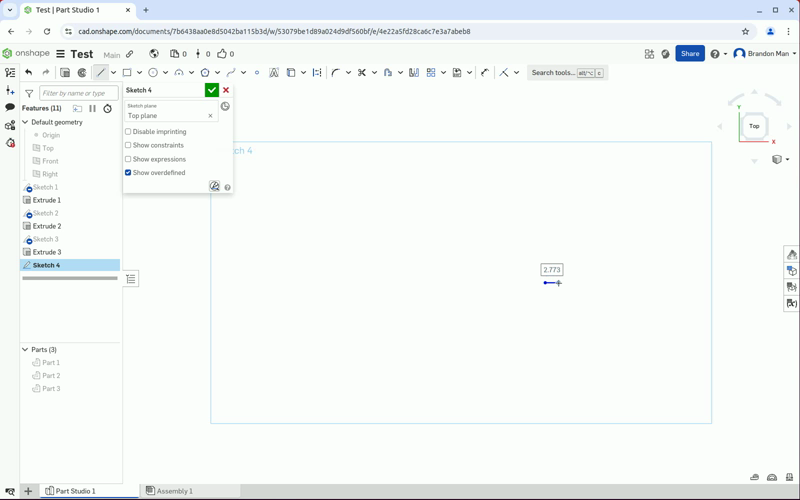
mouse_move(588, 282)
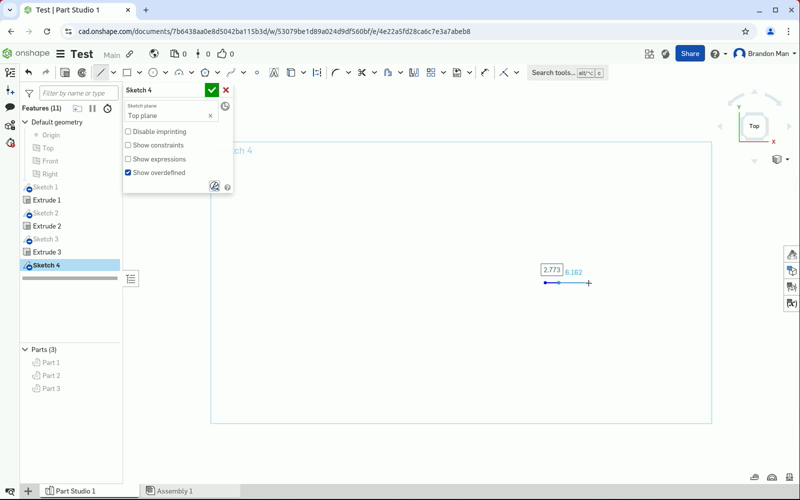
mouse_move(558, 270)
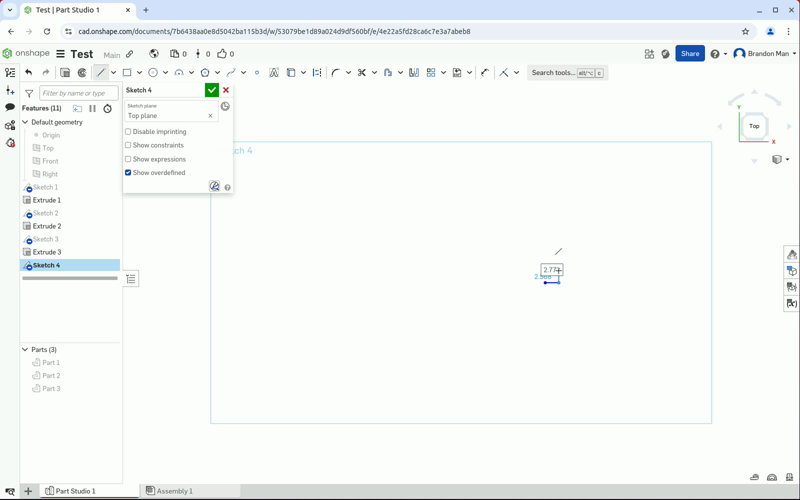
click(558, 270)
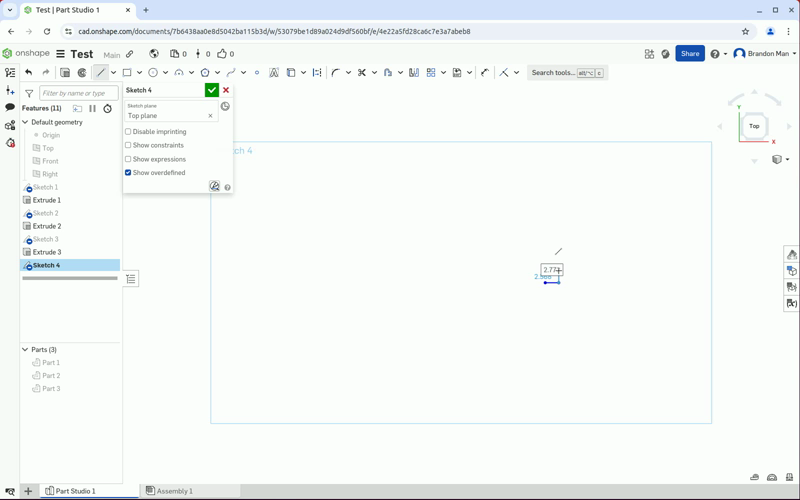
key_up(shift)
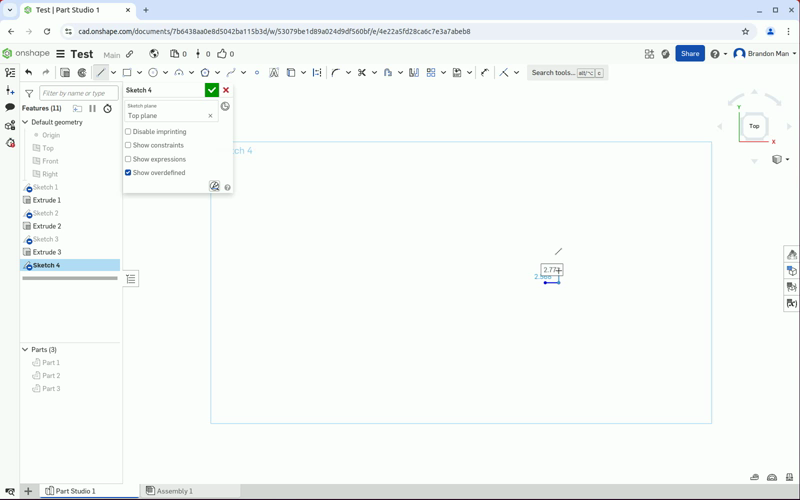
key_down(shift)
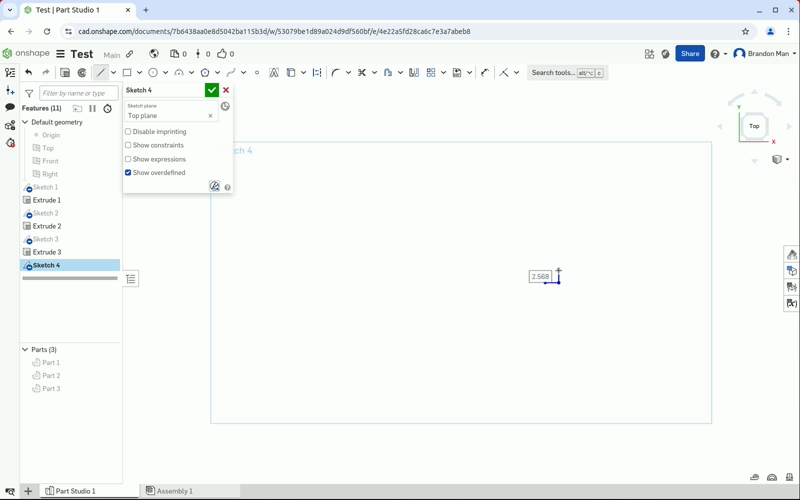
mouse_move(588, 270)
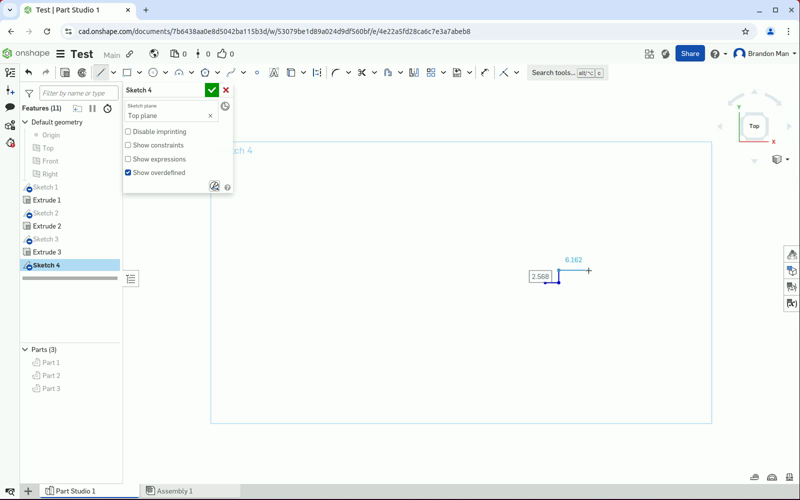
mouse_move(545, 270)
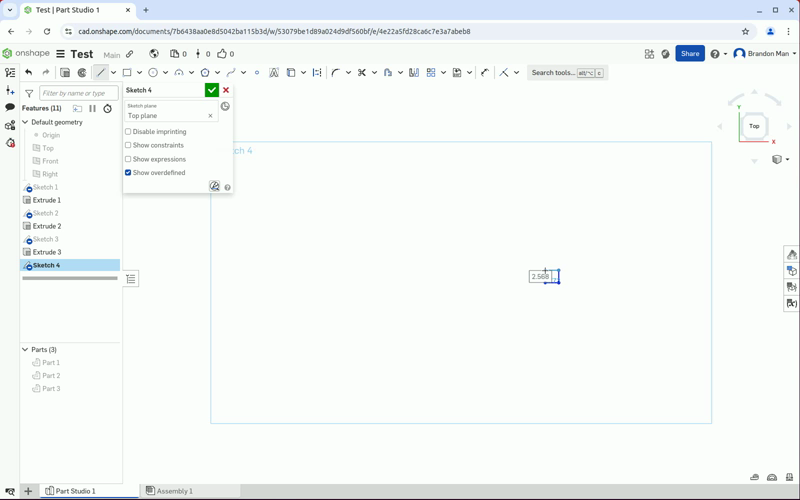
click(545, 270)
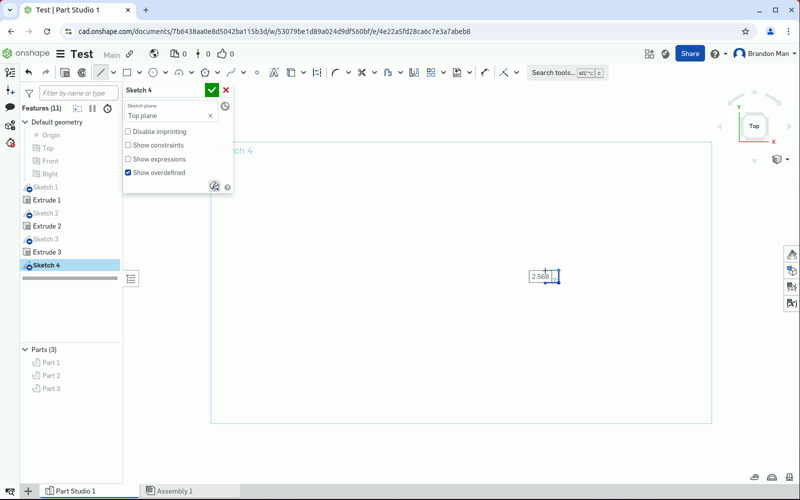
key_up(shift)
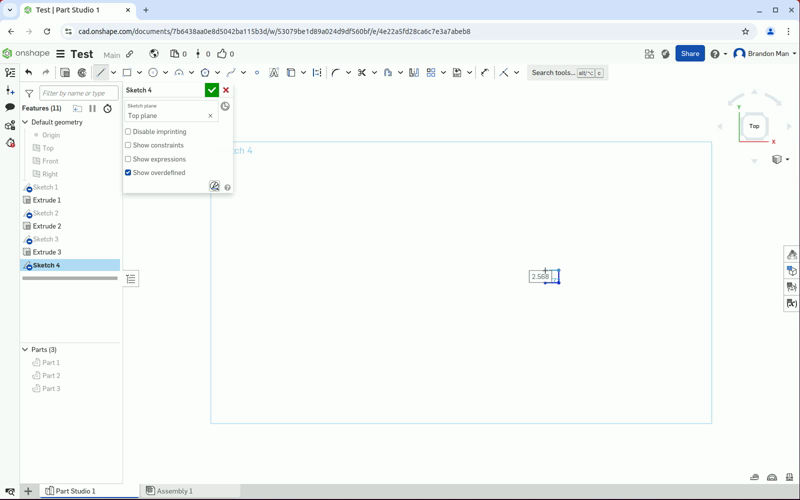
key(esc)
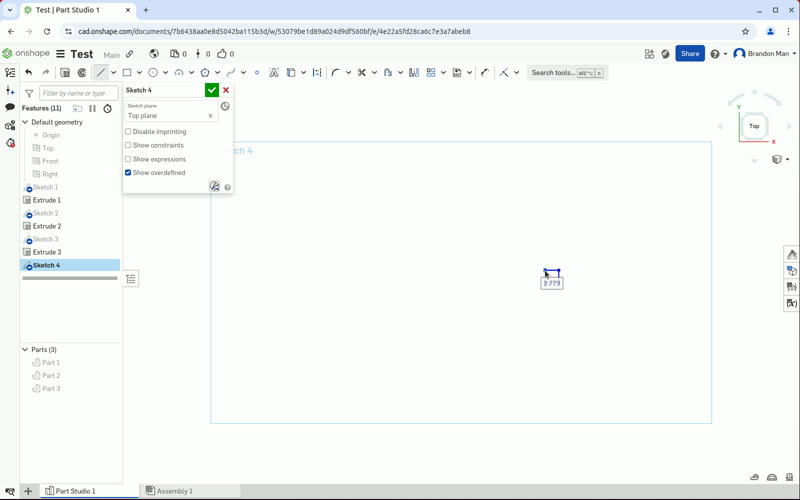
key(a)
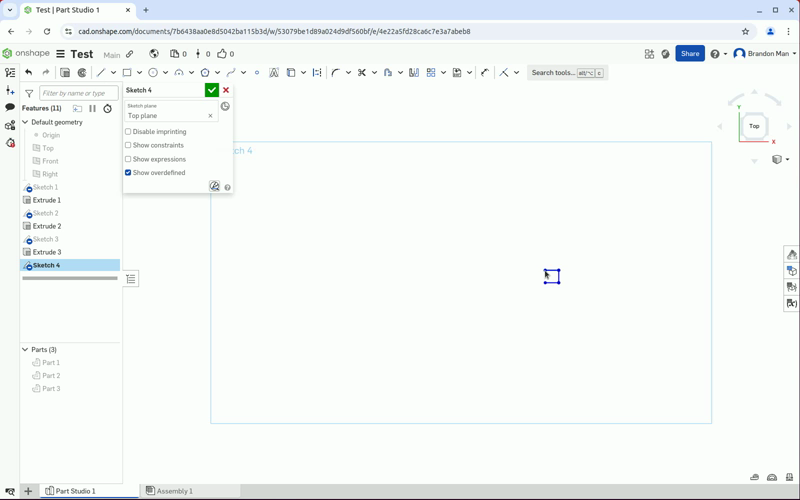
mouse_move(545, 270)
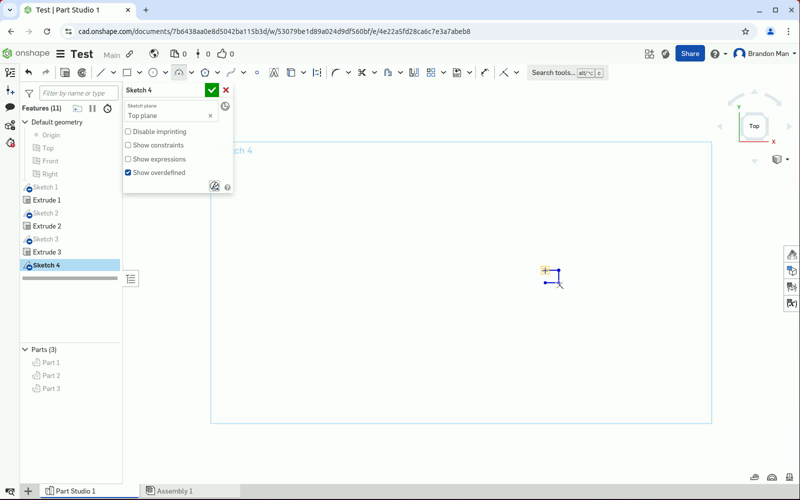
click(545, 270)
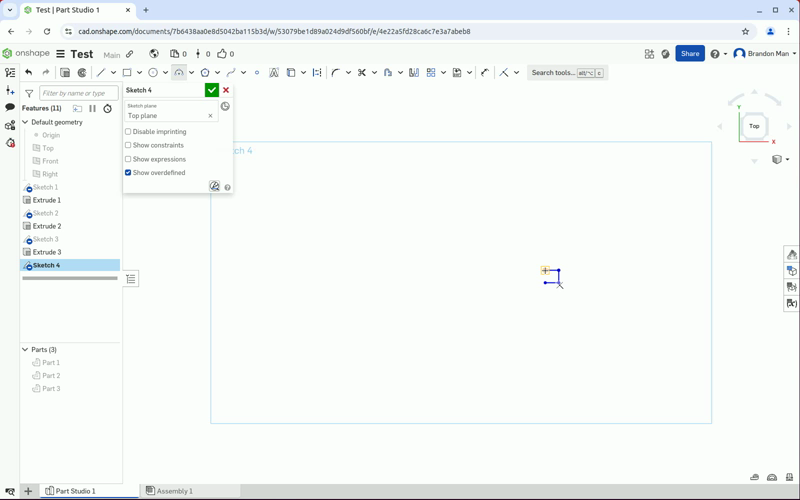
mouse_move(545, 282)
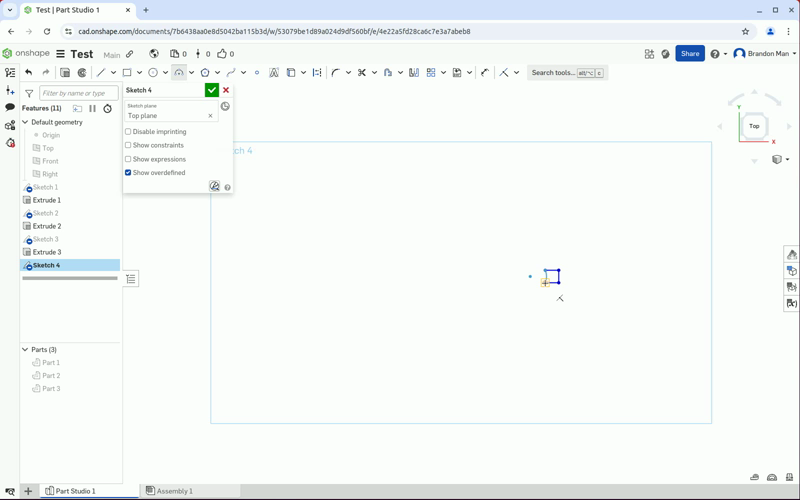
click(545, 282)
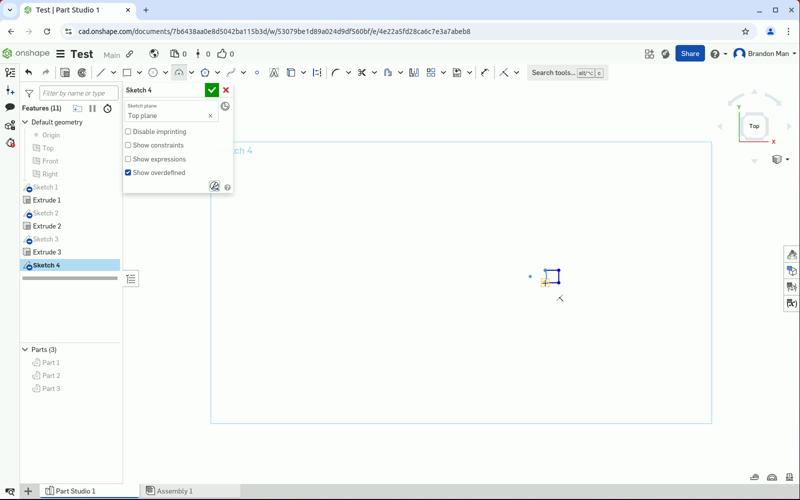
key_down(shift)
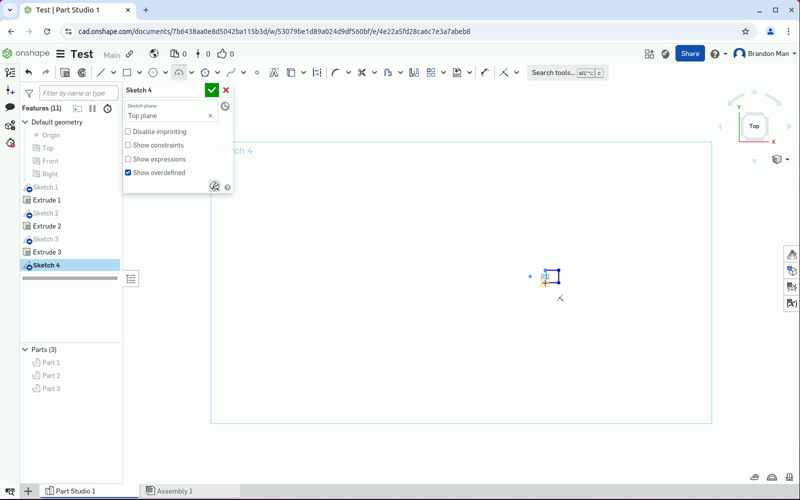
mouse_move(573, 276)
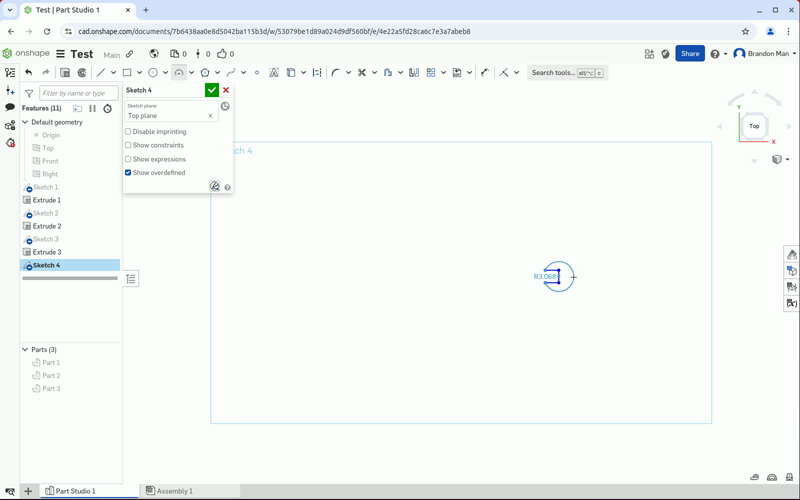
click(573, 276)
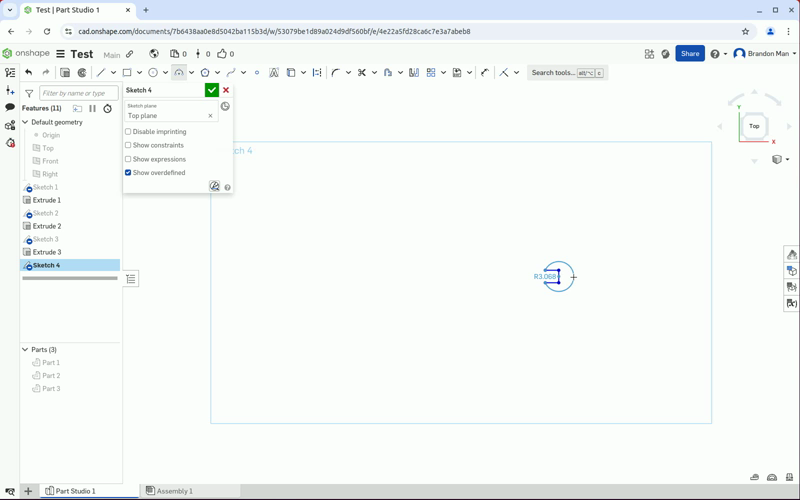
key_up(shift)
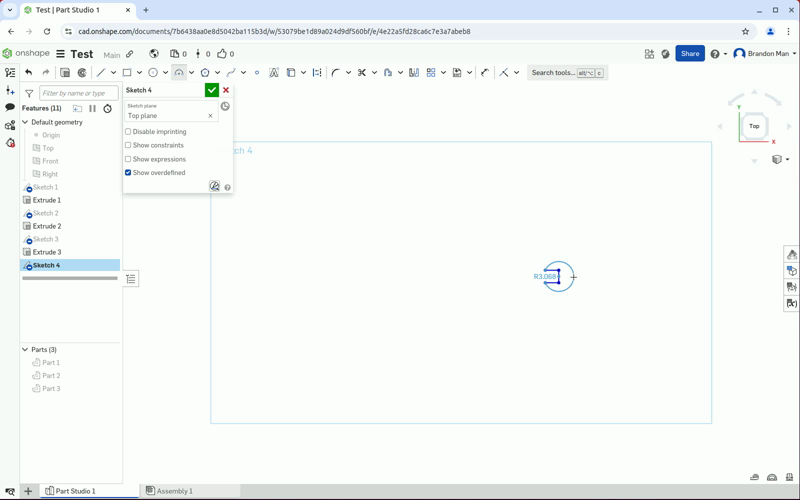
key(esc)
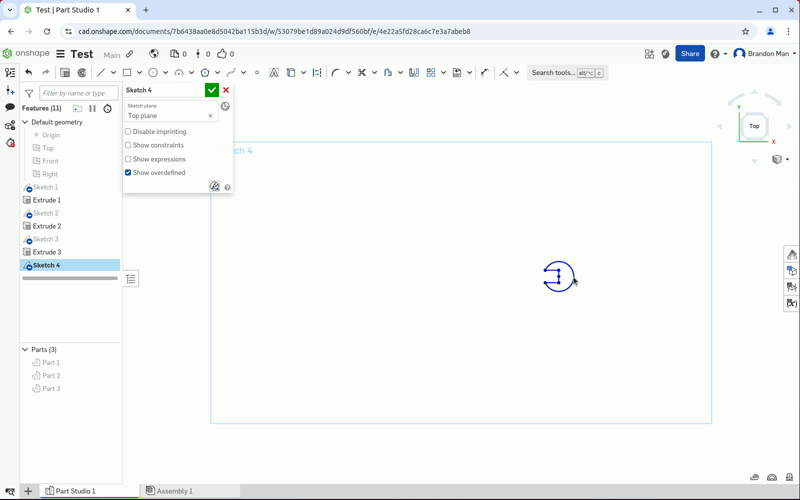
mouse_move(561, 288)
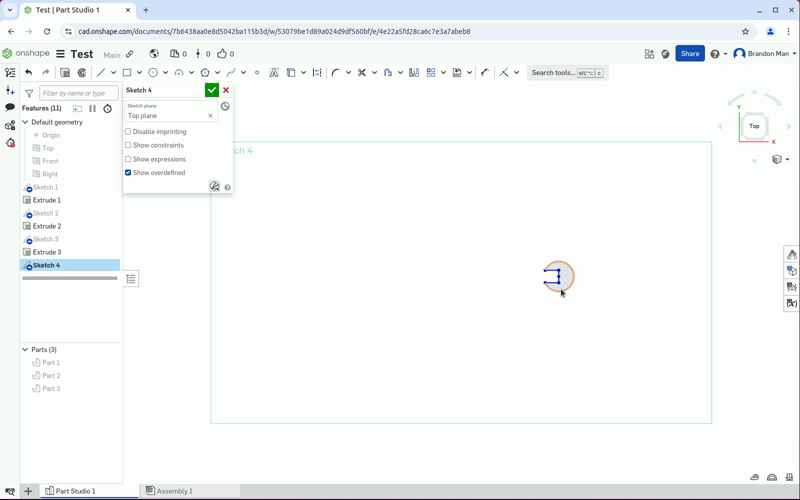
scroll(6)
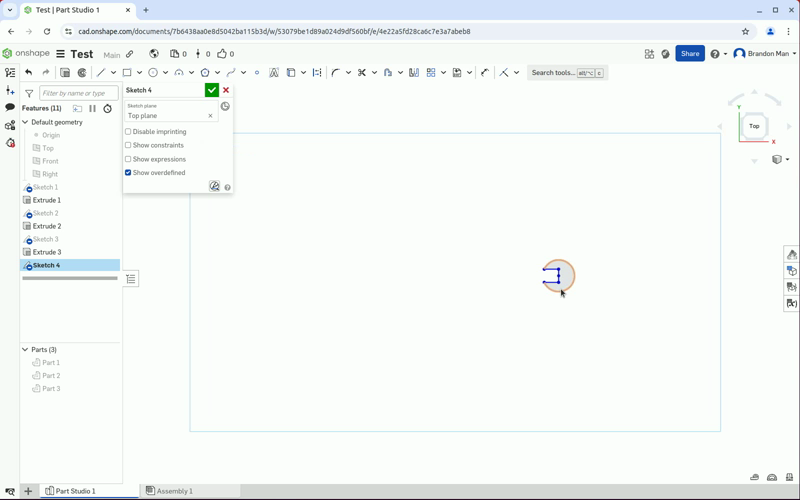
scroll(6)
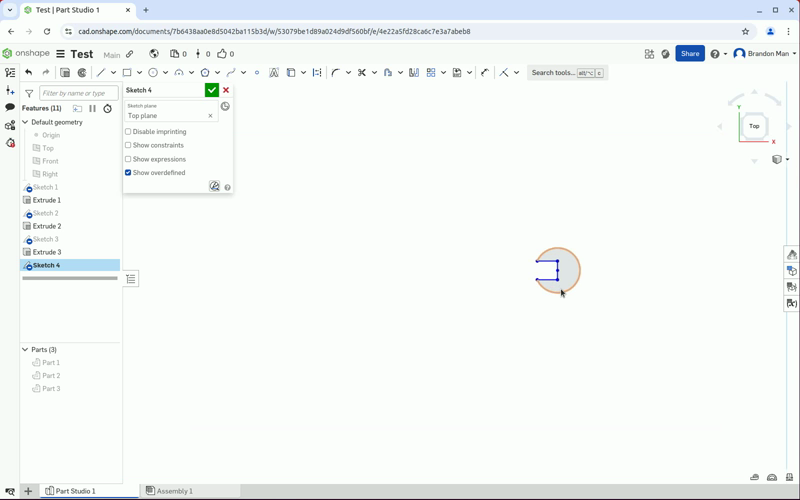
scroll(6)
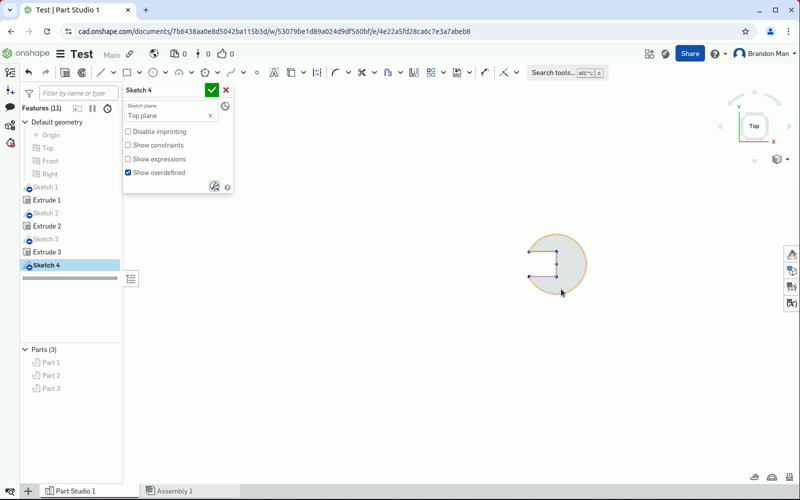
scroll(6)
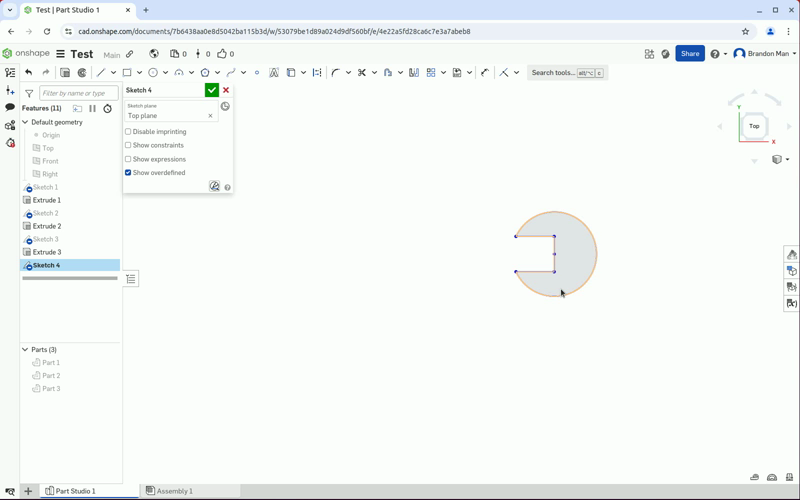
scroll(6)
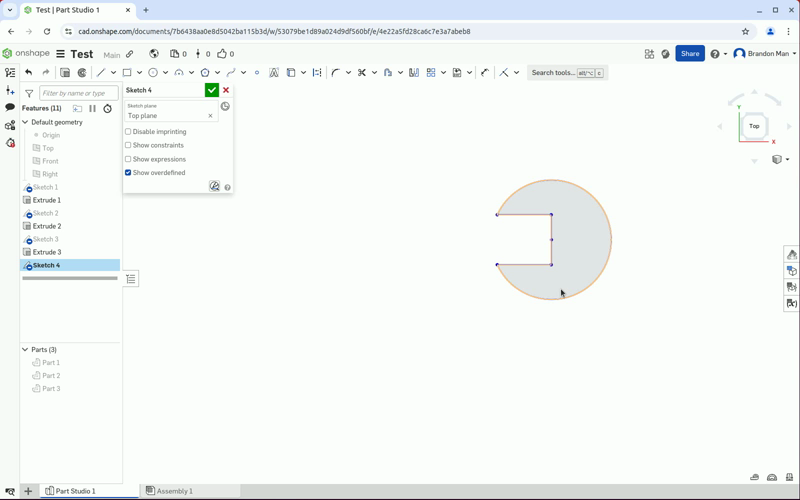
scroll(6)
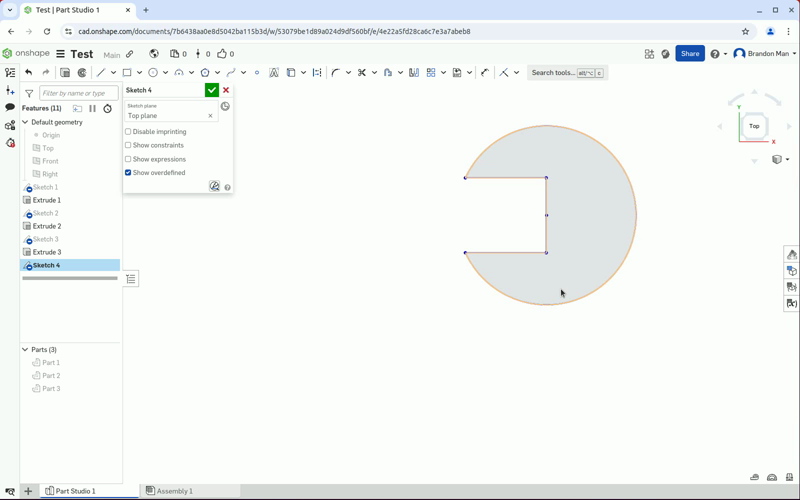
scroll(6)
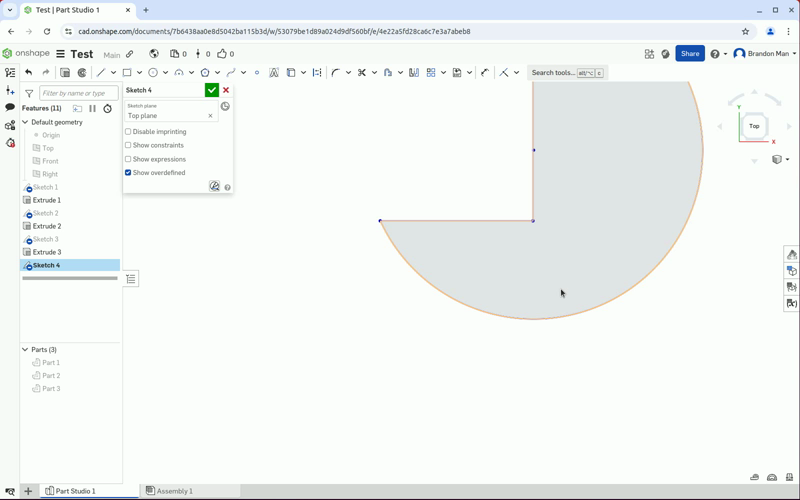
click(561, 288)
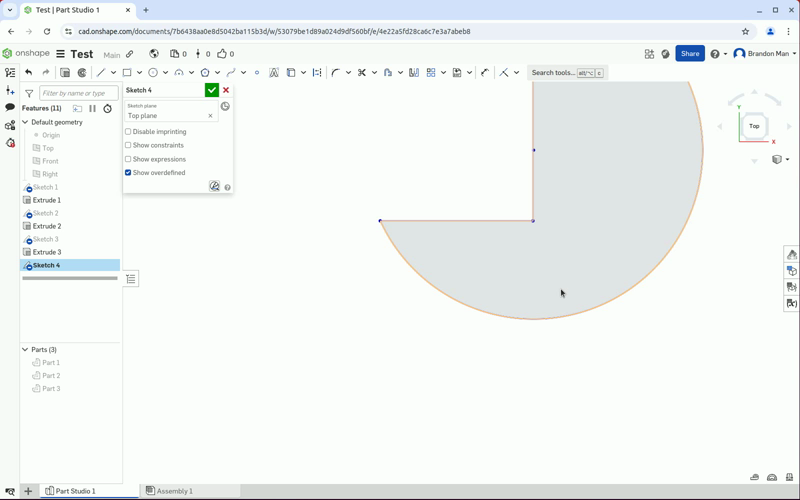
scroll(-6)
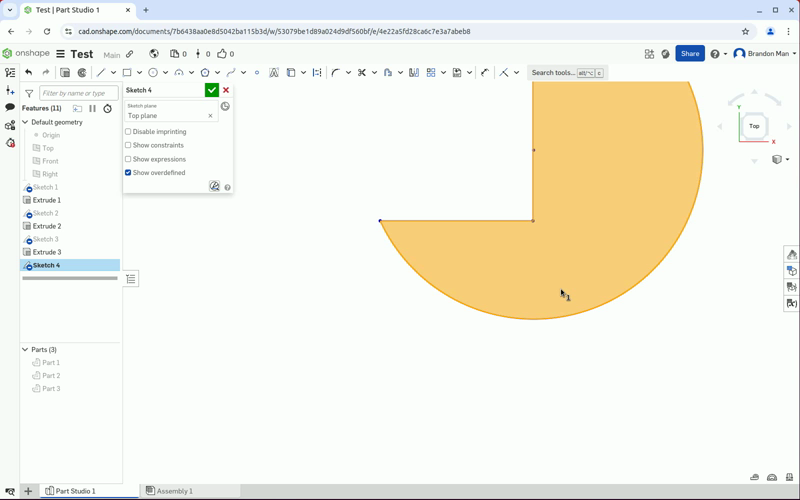
scroll(-6)
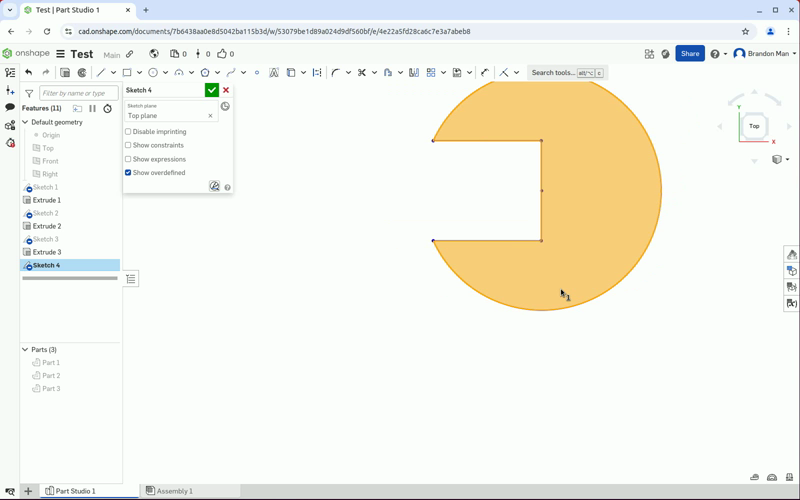
scroll(-6)
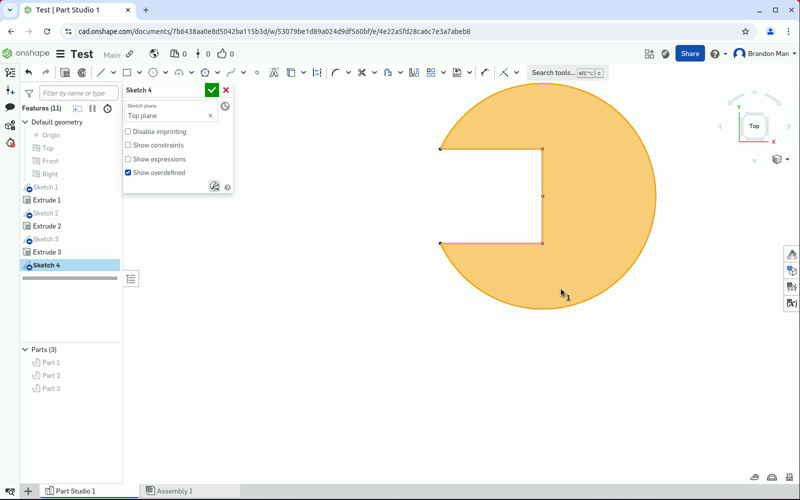
scroll(-6)
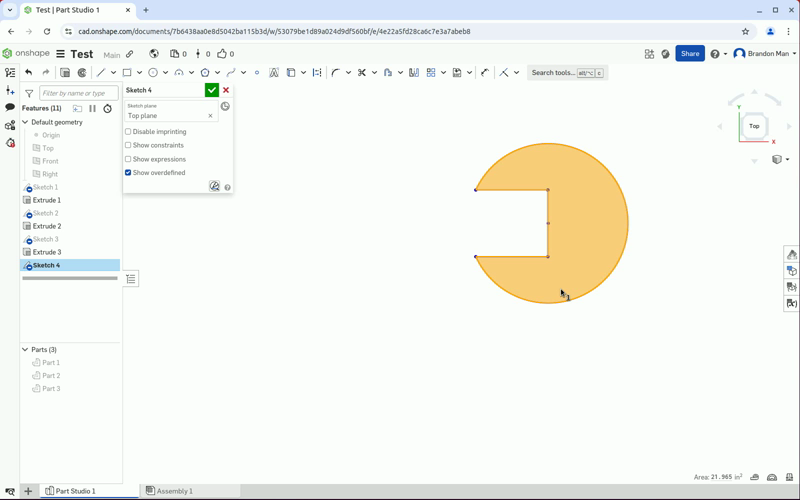
scroll(-6)
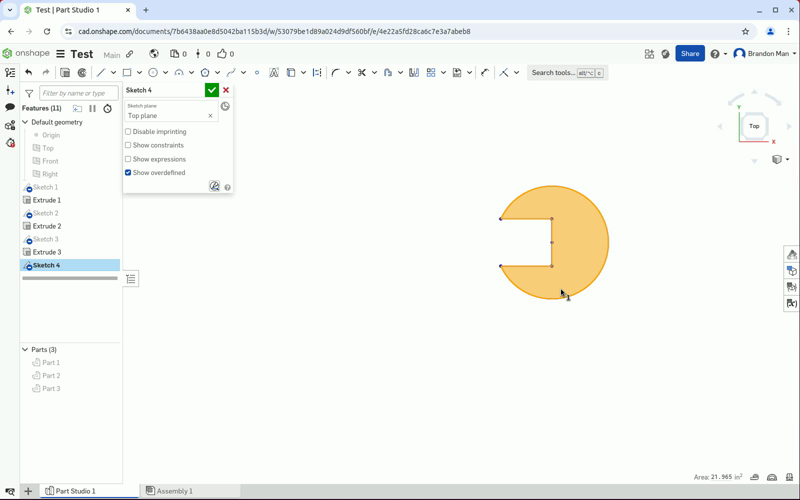
scroll(-6)
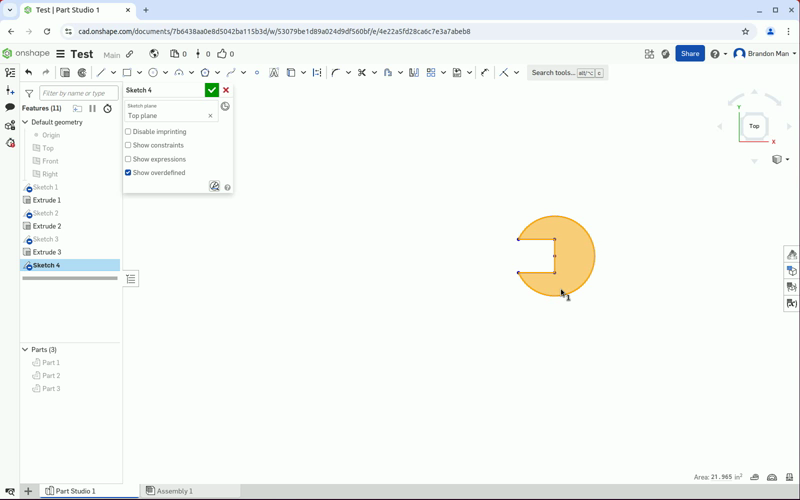
scroll(-6)
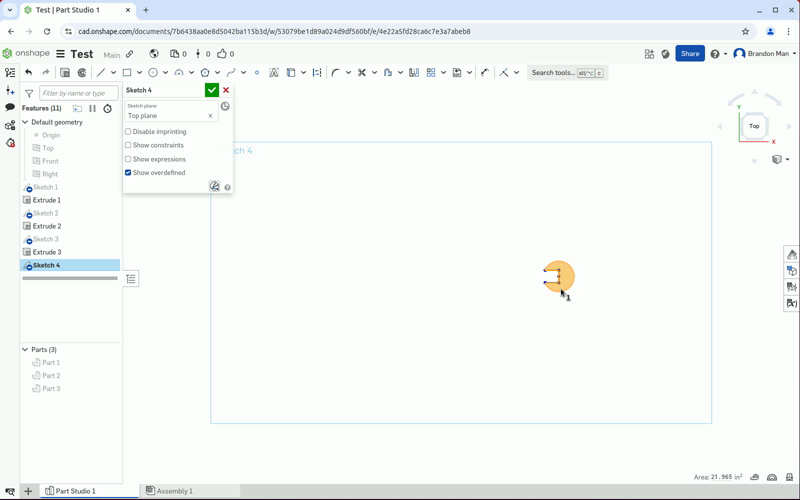
mouse_move(73, 352)
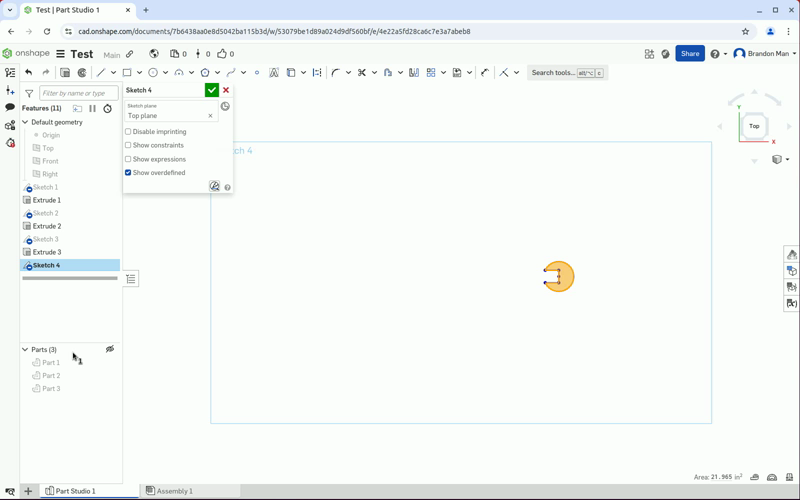
key(shift+y)
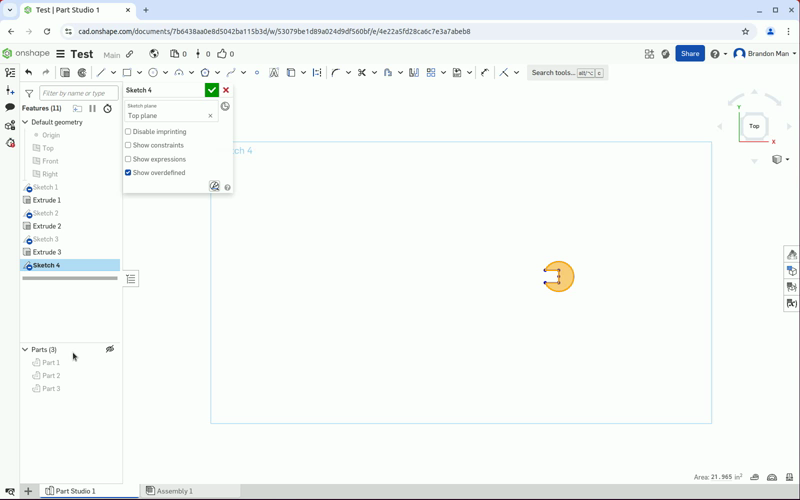
key(shift+e)
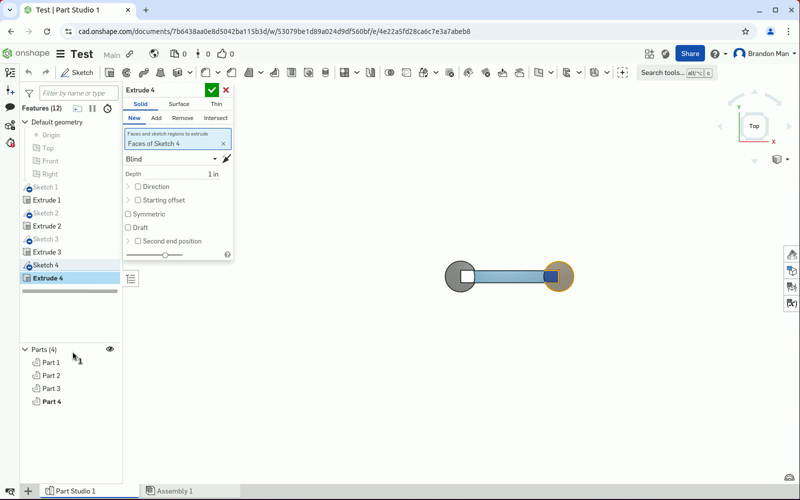
mouse_move(143, 106)
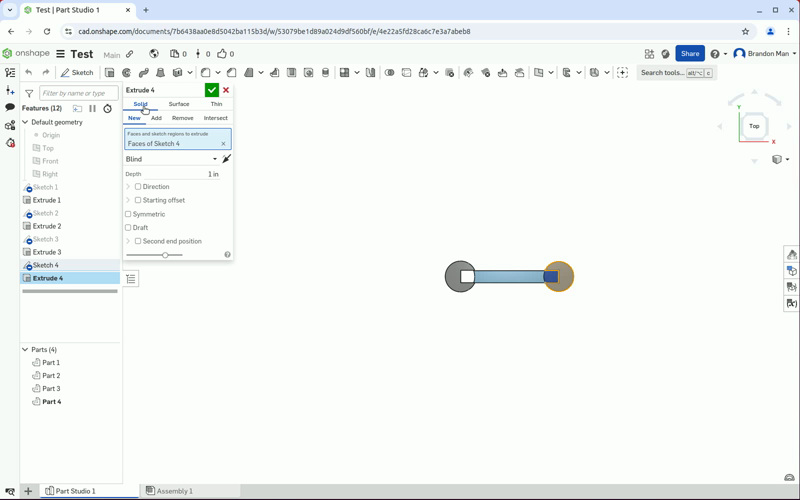
click(143, 106)
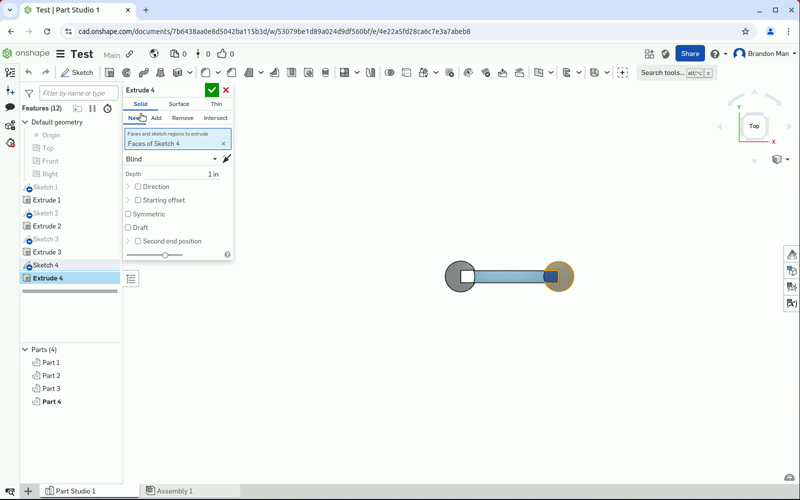
mouse_move(137, 120)
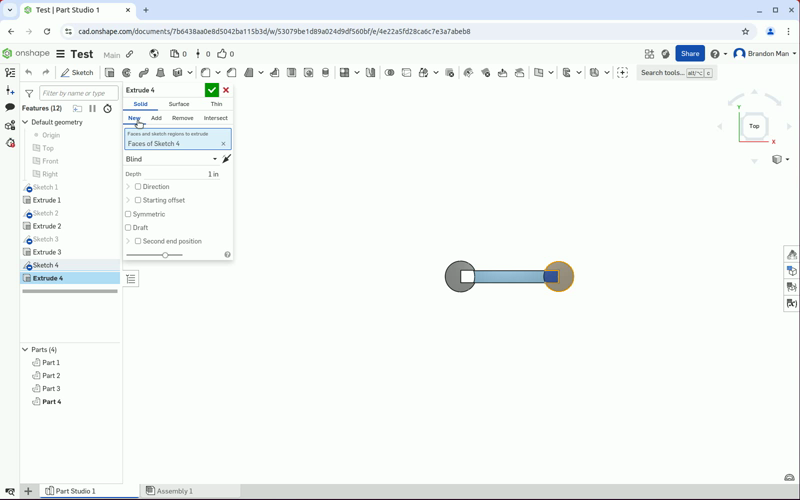
click(137, 120)
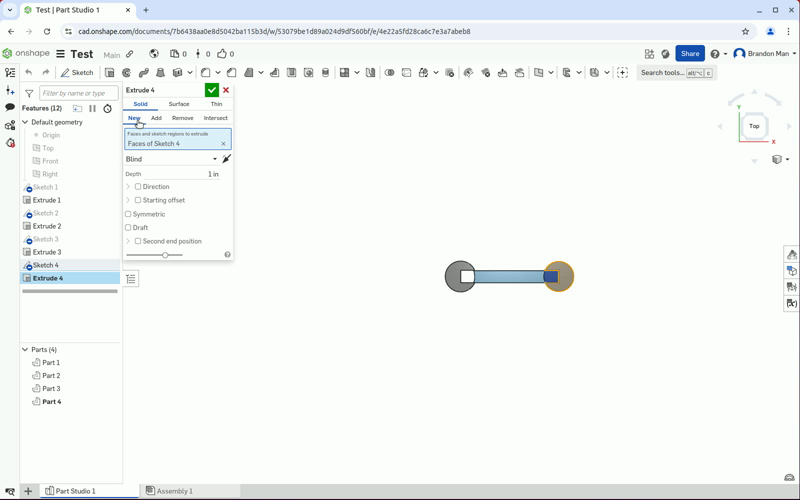
key(tab, 4)
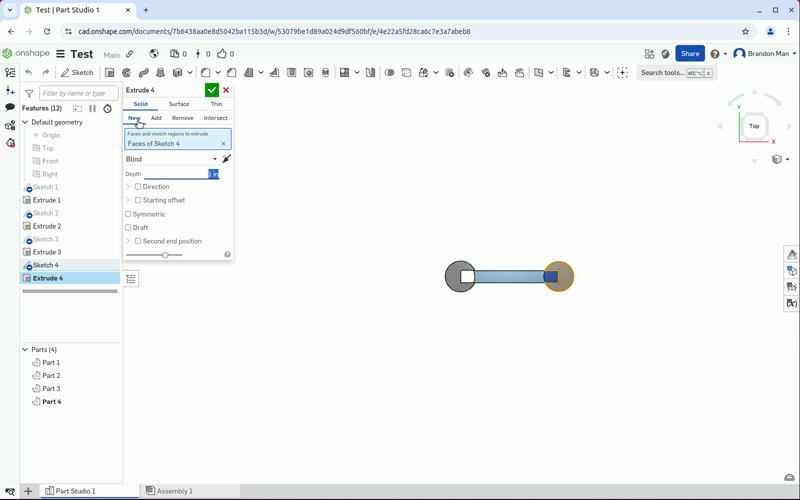
text(2.407)
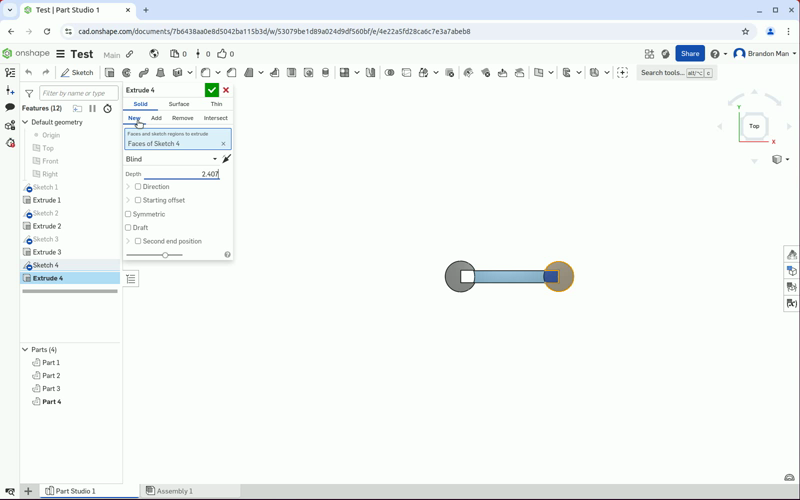
key(enter)
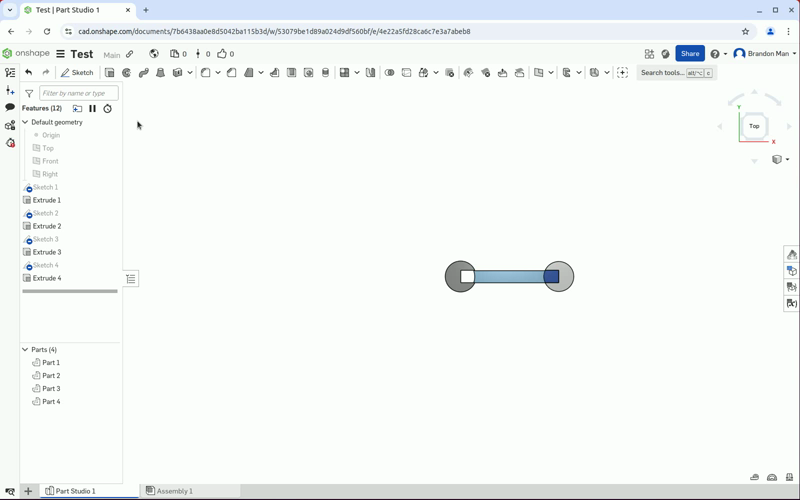
key(shift+h)
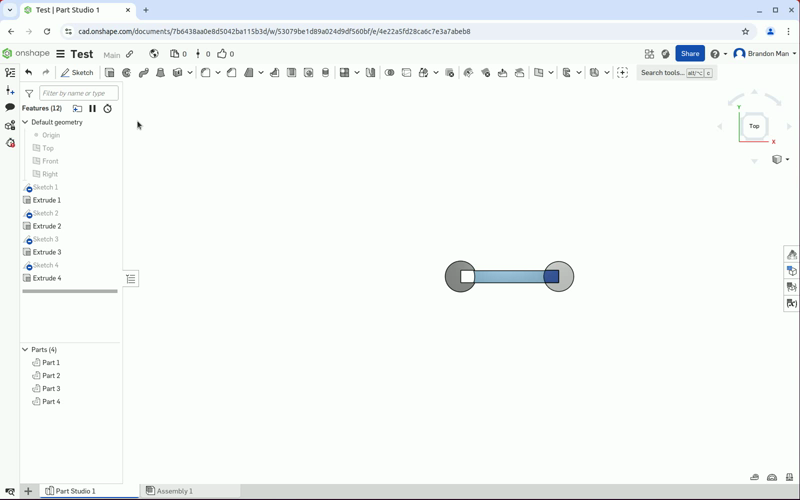
key(shift+h)
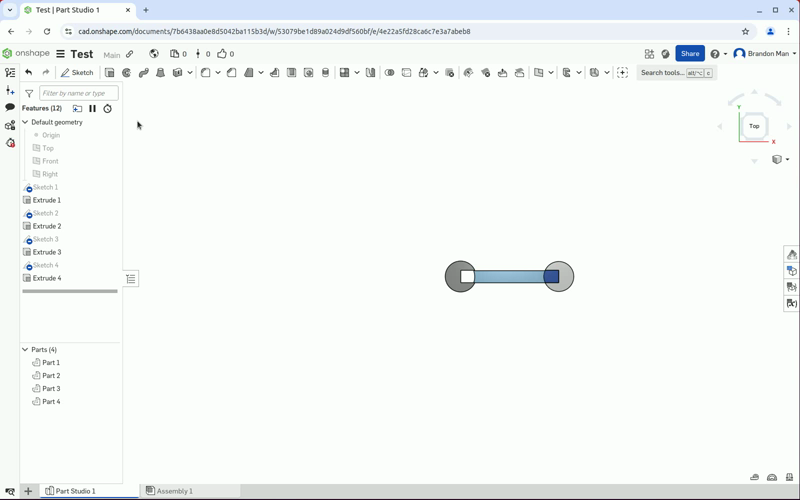
mouse_move(73, 189)
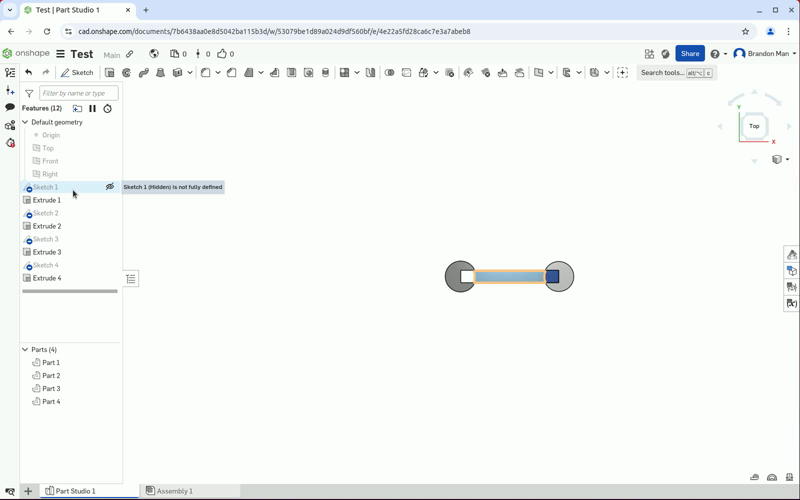
click(73, 189)
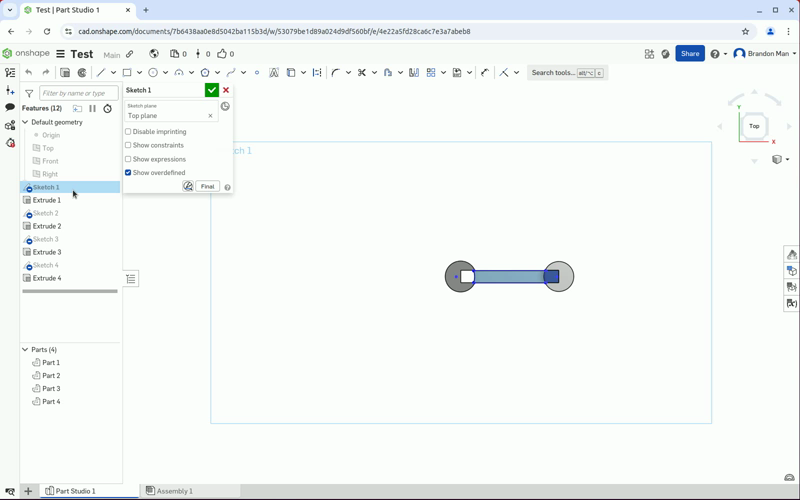
mouse_move(229, 92)
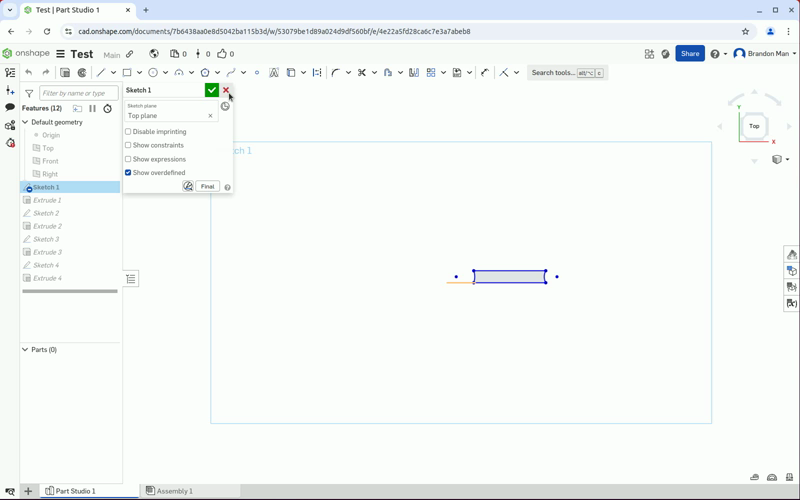
click(229, 92)
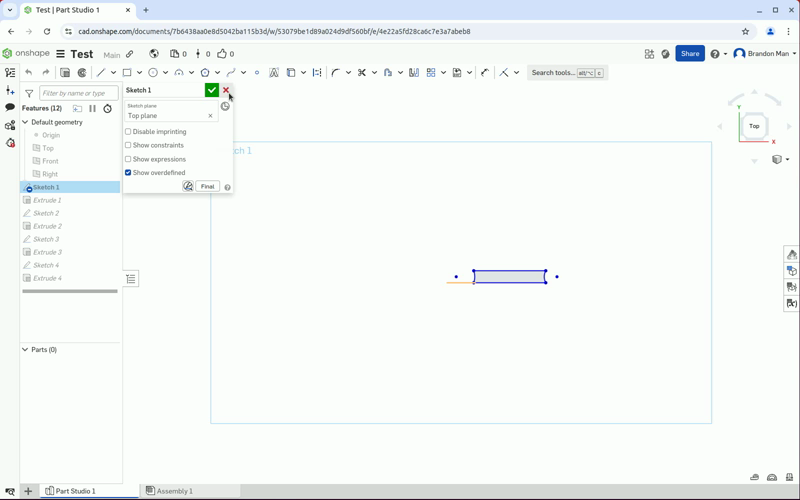
key(shift+s)
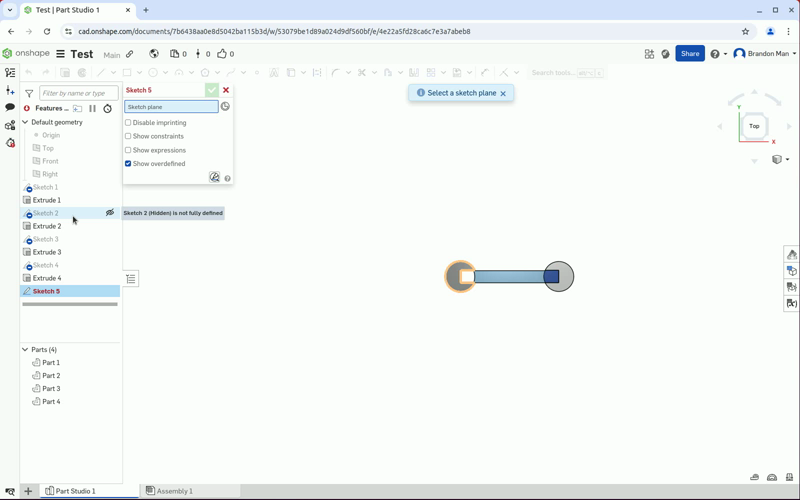
scroll(3)
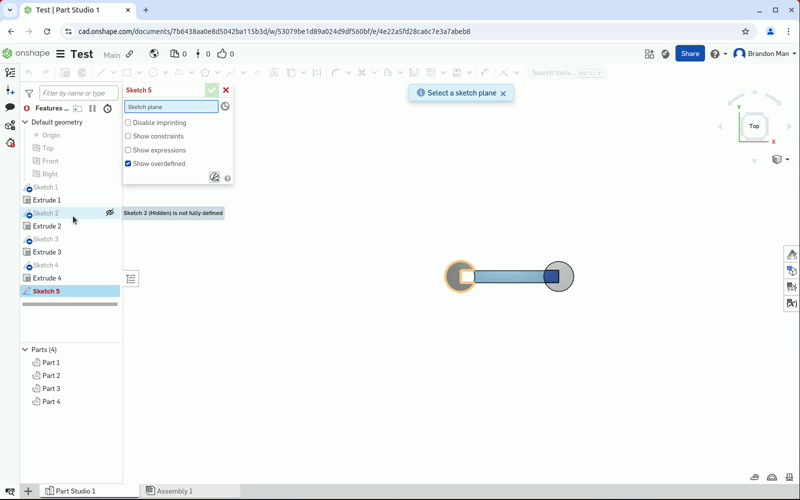
mouse_move(73, 150)
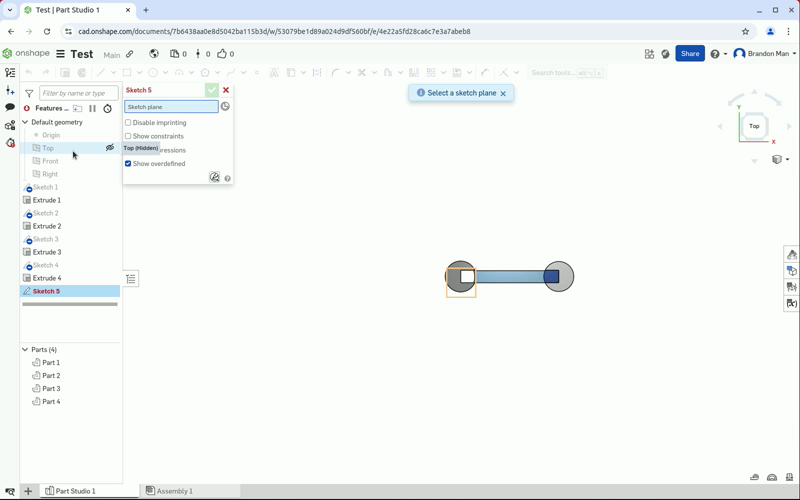
click(73, 150)
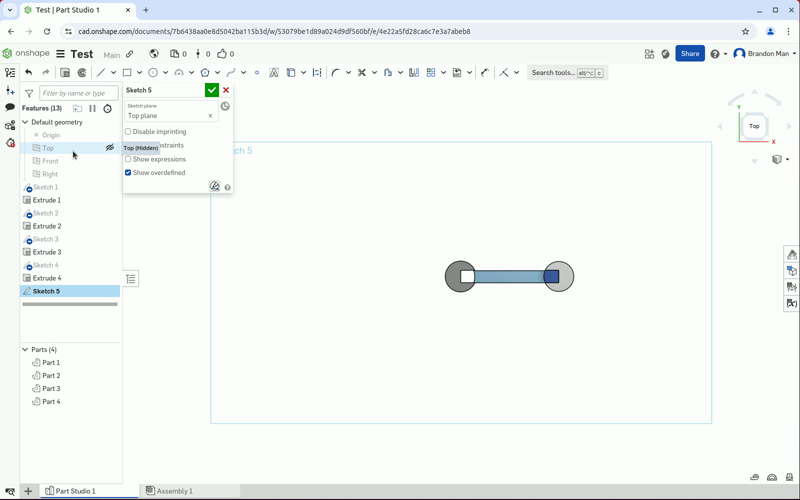
mouse_move(73, 352)
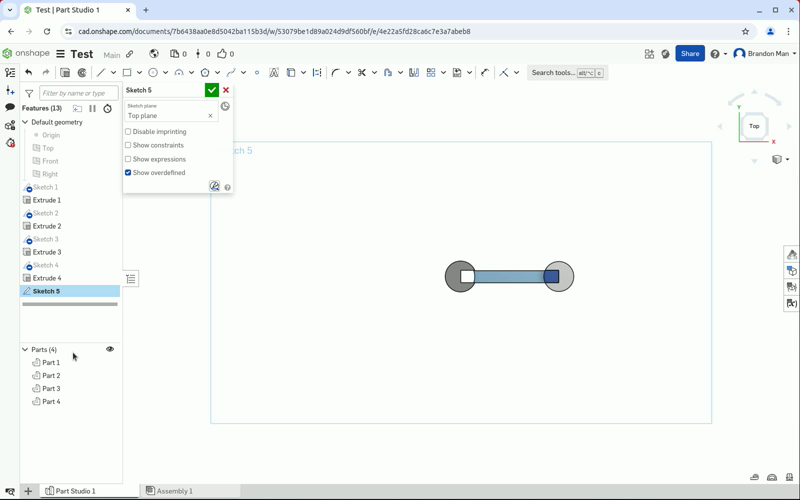
key(y)
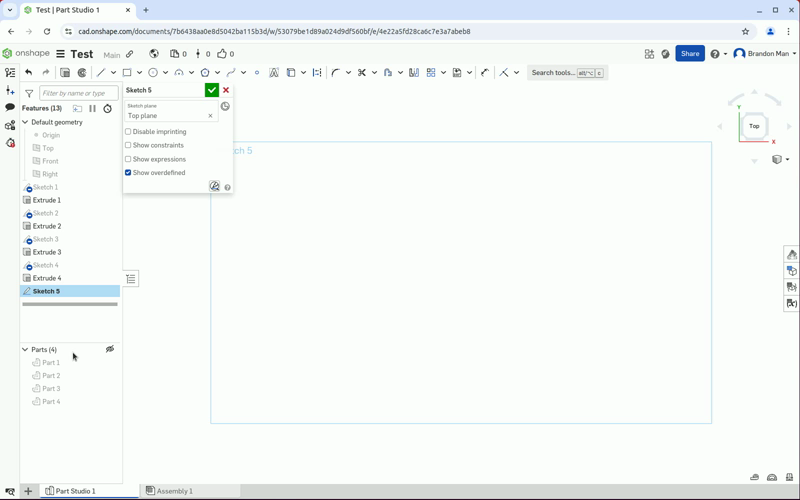
key(l)
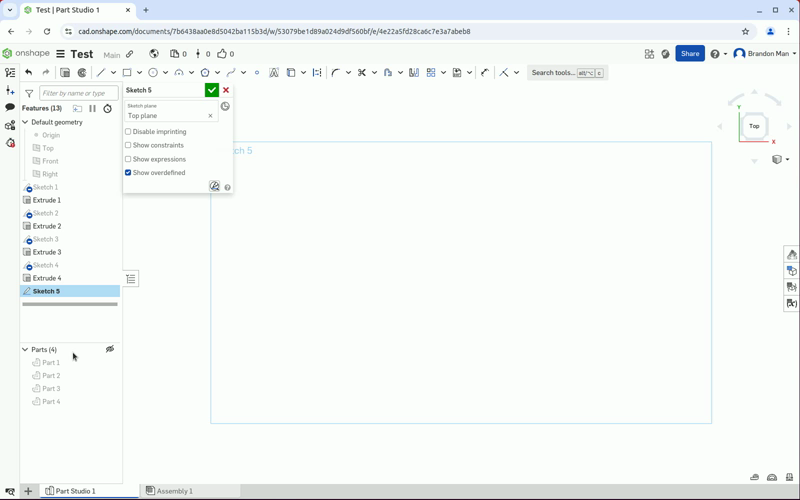
key_down(shift)
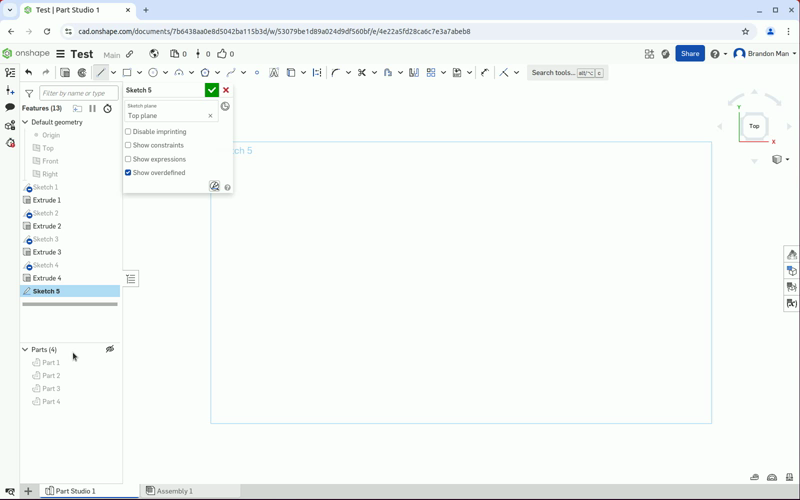
mouse_move(460, 282)
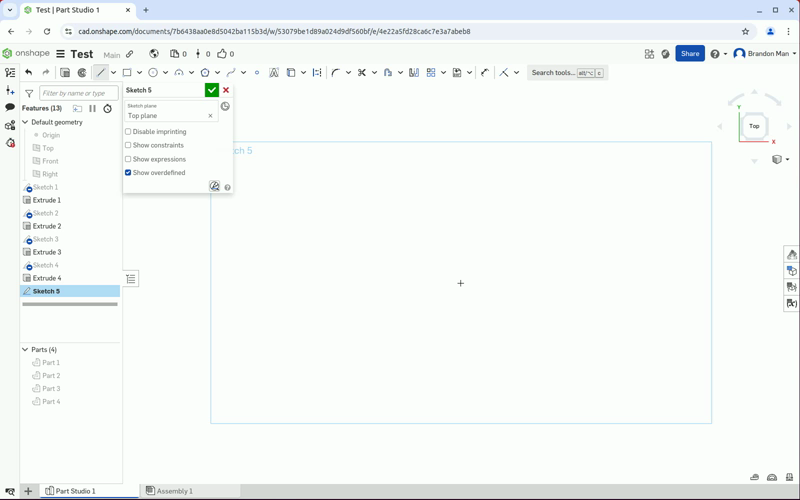
click(460, 282)
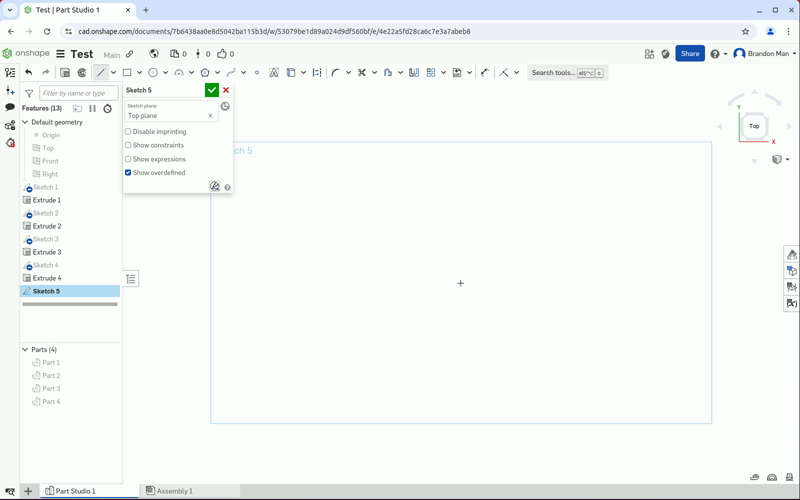
key_up(shift)
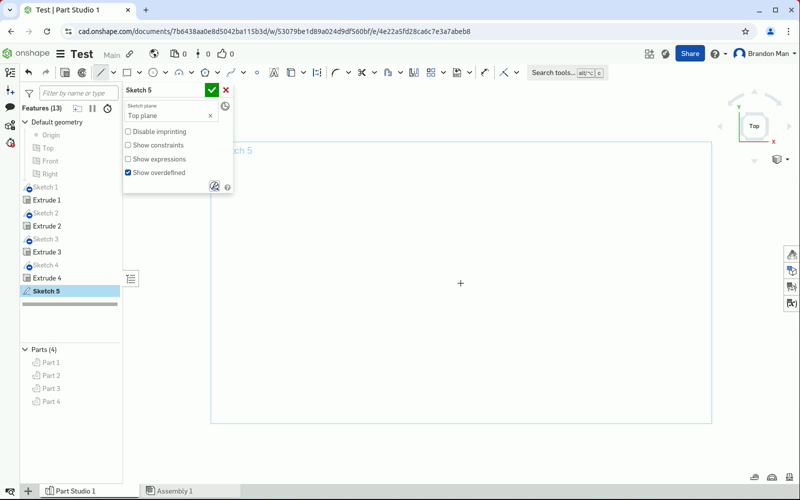
key_down(shift)
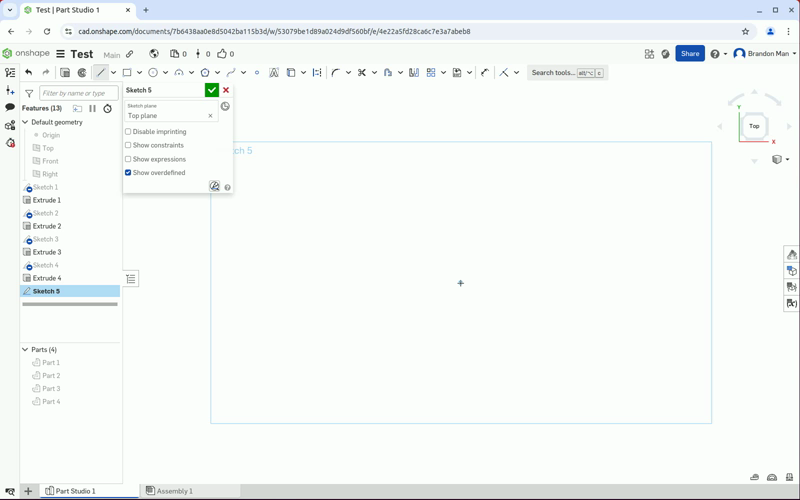
mouse_move(490, 282)
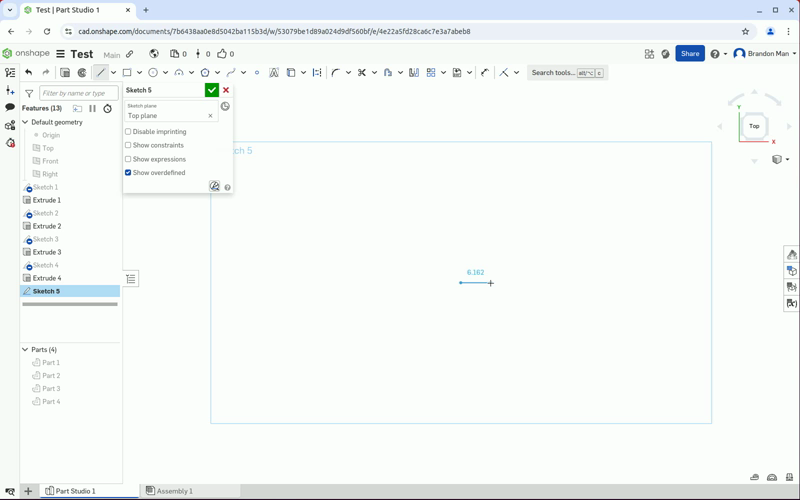
mouse_move(475, 282)
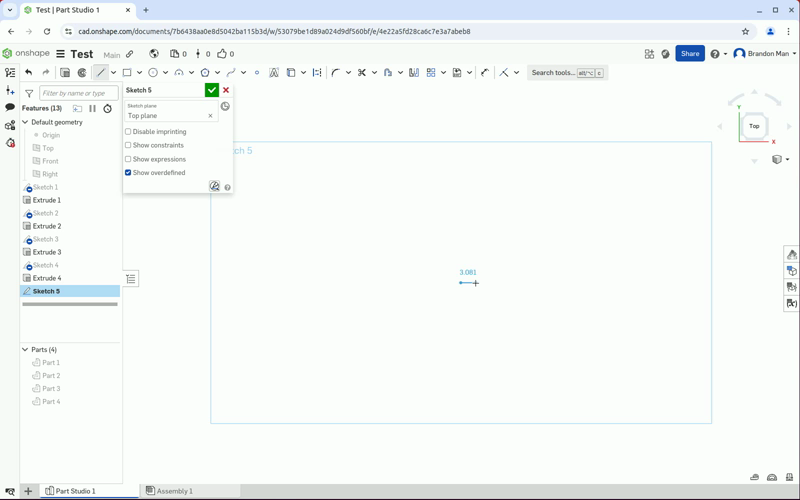
click(475, 282)
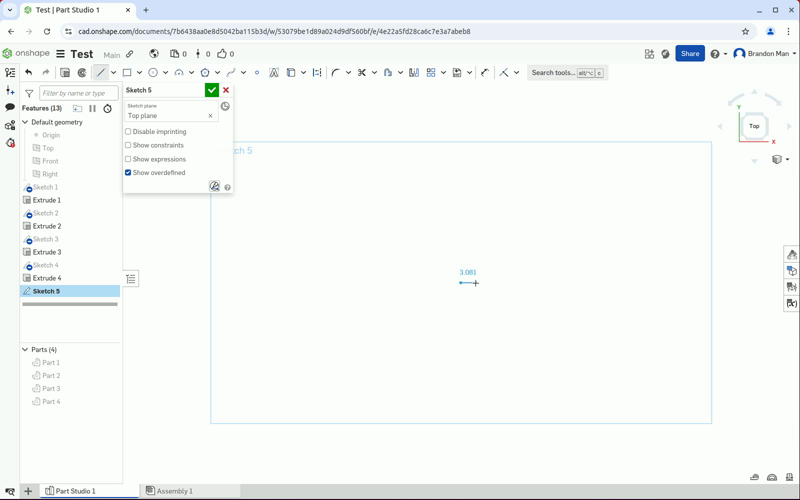
key_up(shift)
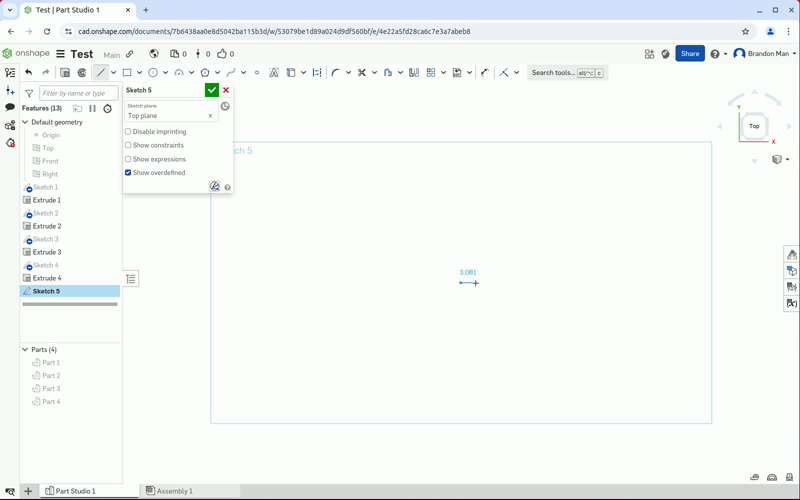
key(esc)
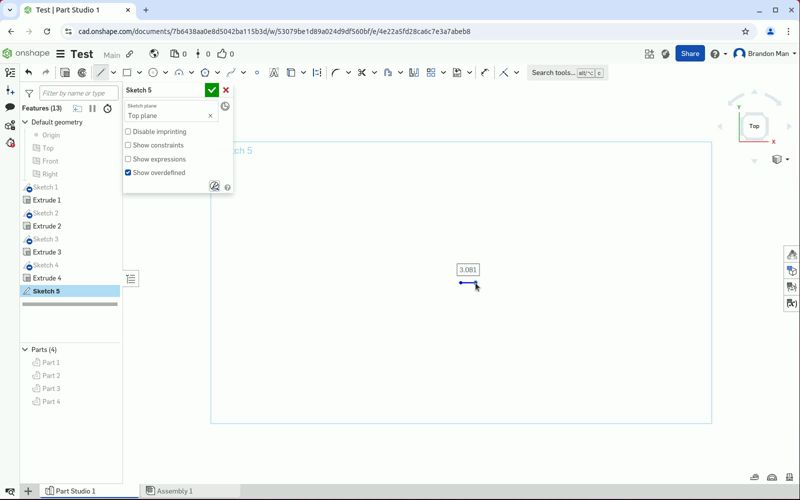
key(a)
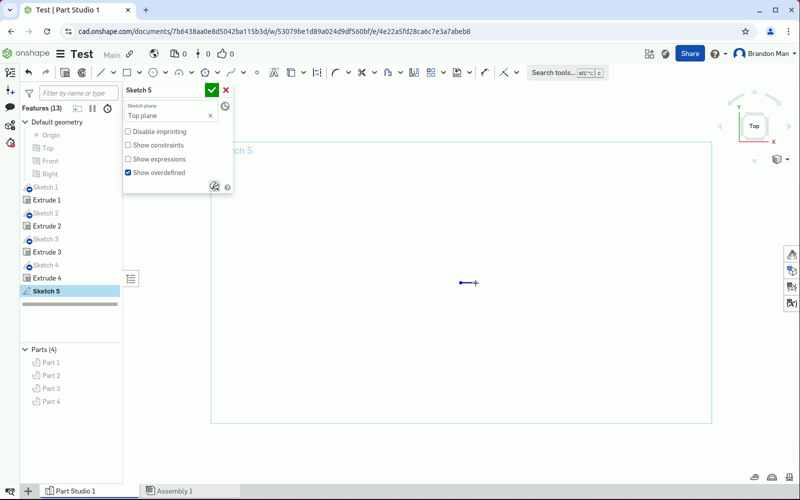
mouse_move(475, 282)
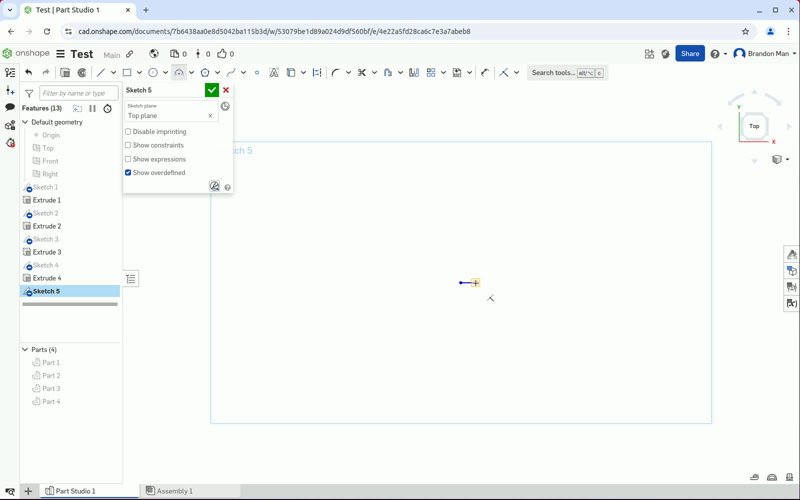
click(475, 282)
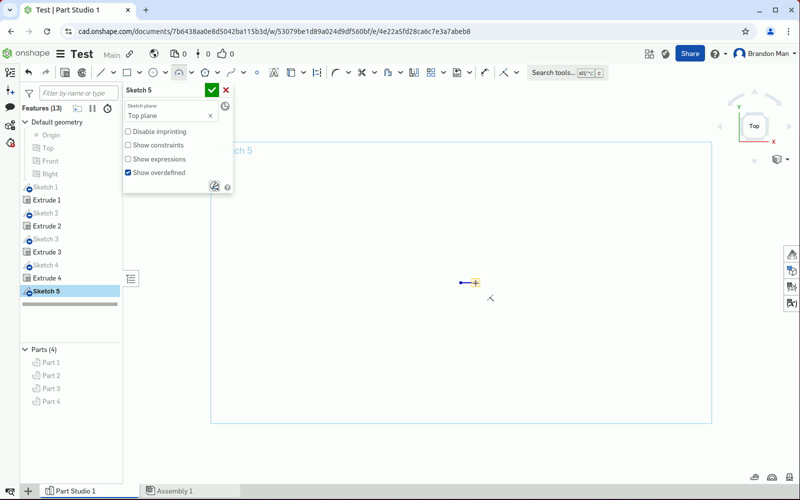
key_down(shift)
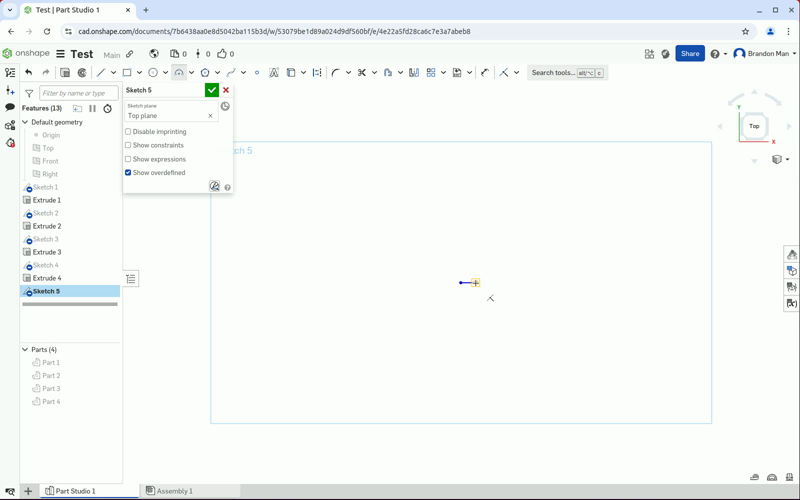
mouse_move(475, 269)
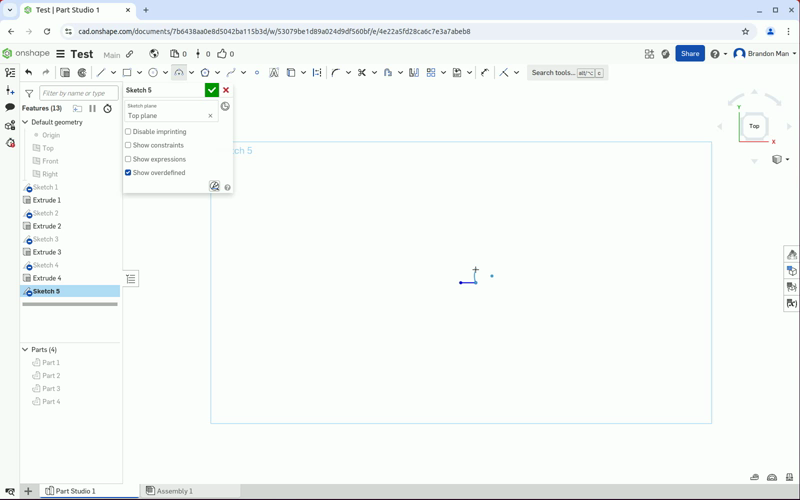
click(475, 269)
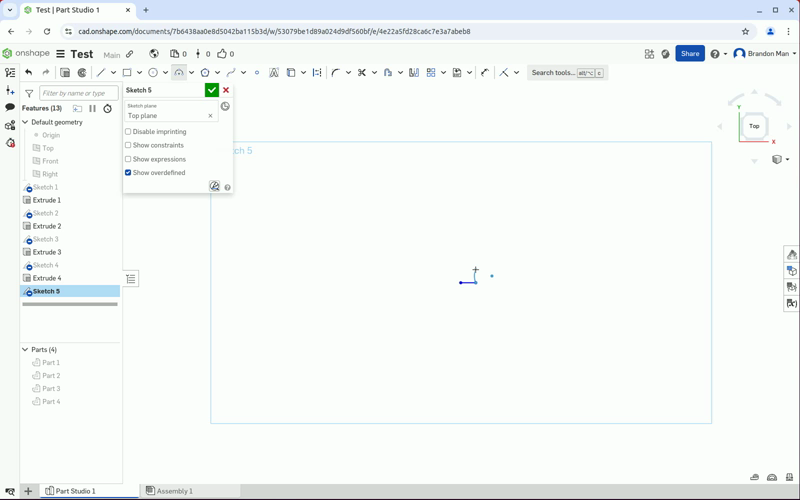
mouse_move(477, 276)
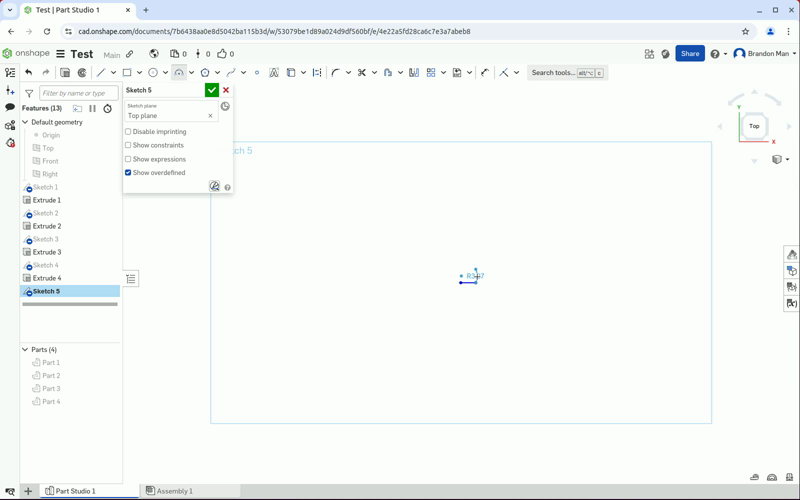
click(477, 276)
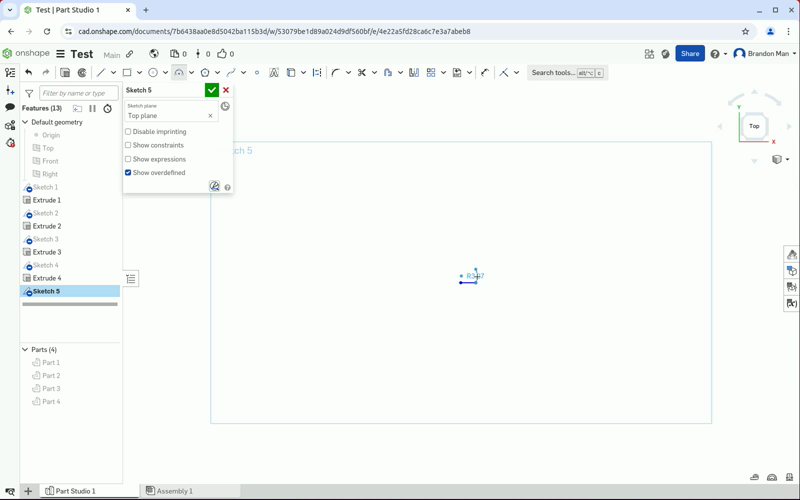
key_up(shift)
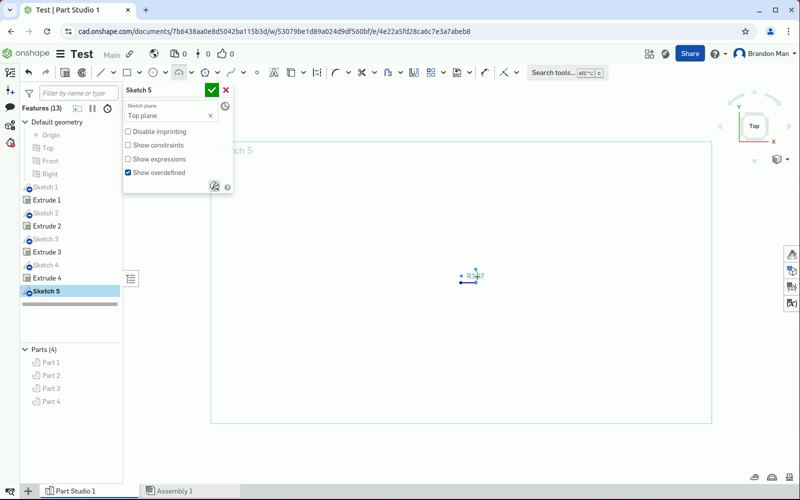
key(esc)
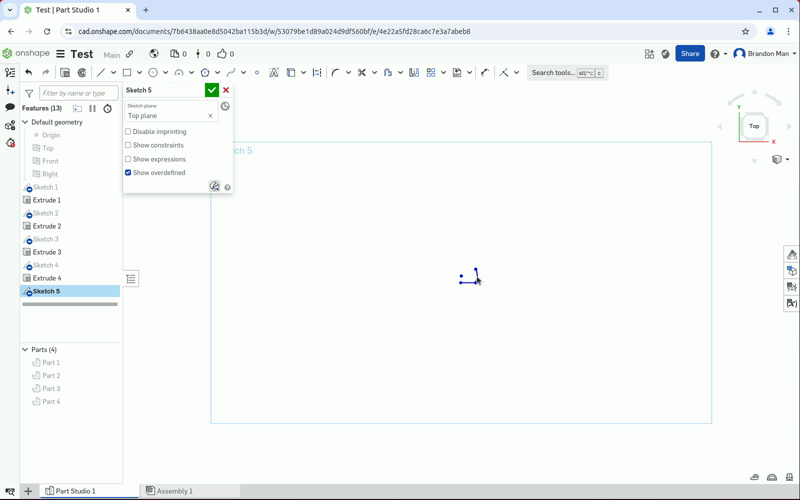
key(l)
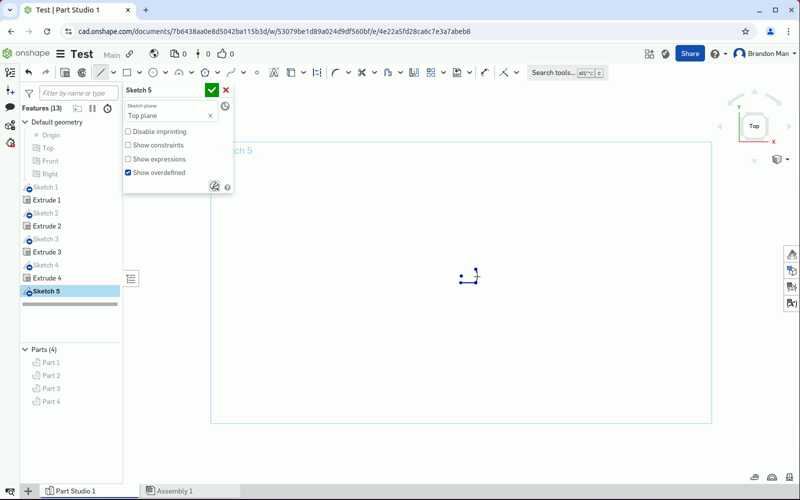
mouse_move(475, 269)
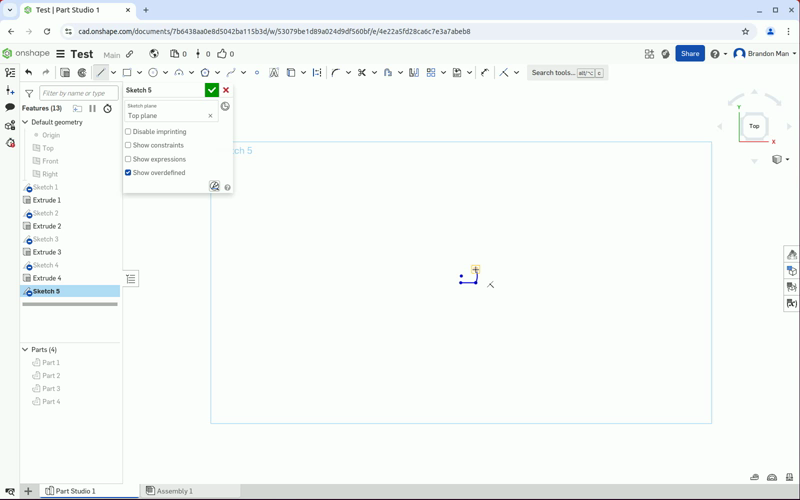
click(475, 269)
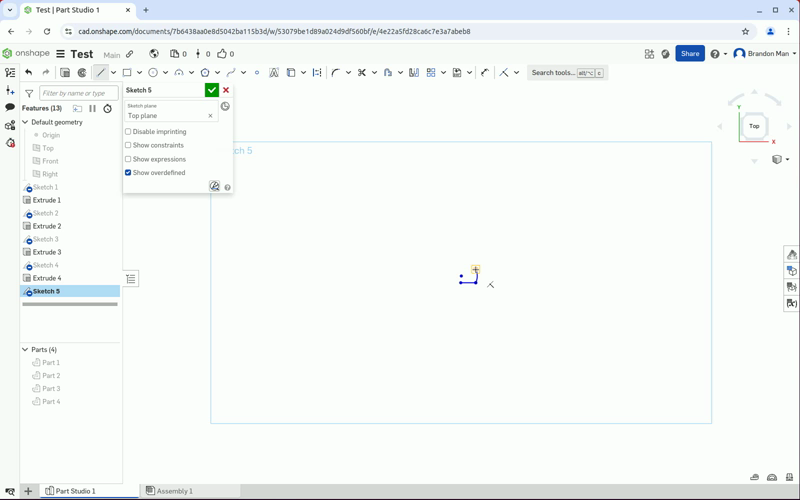
key_down(shift)
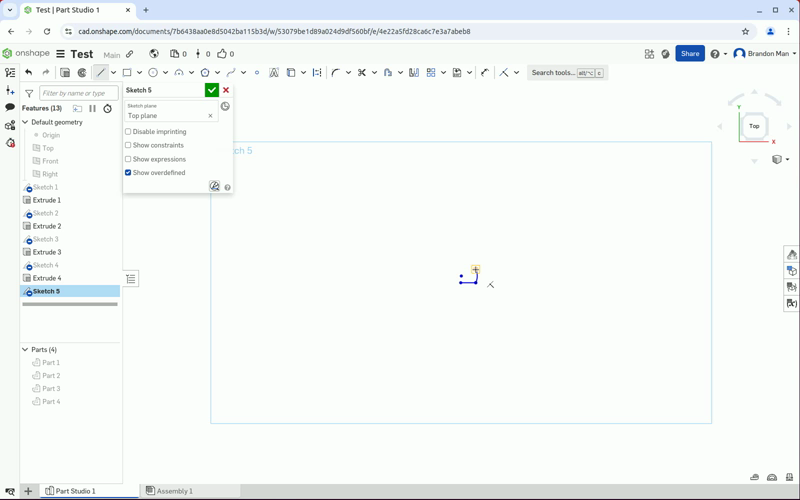
mouse_move(505, 269)
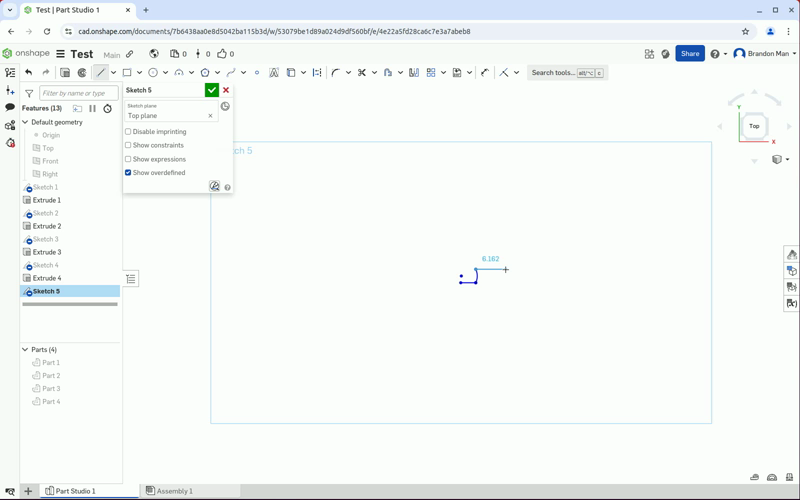
mouse_move(460, 269)
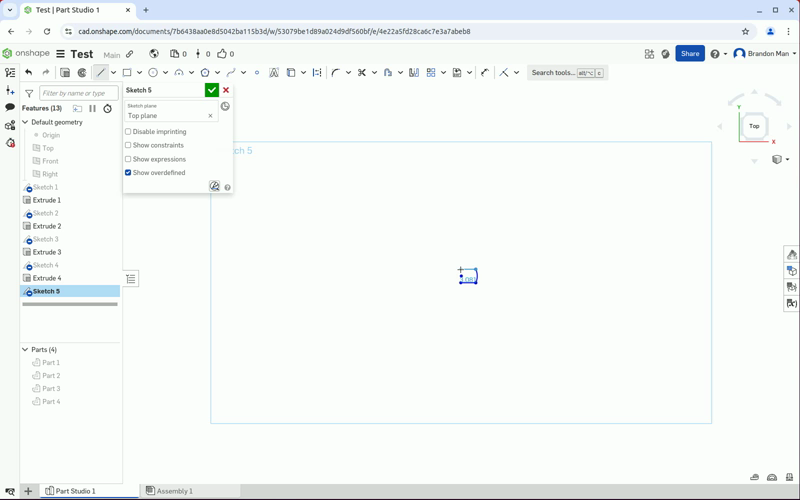
click(460, 269)
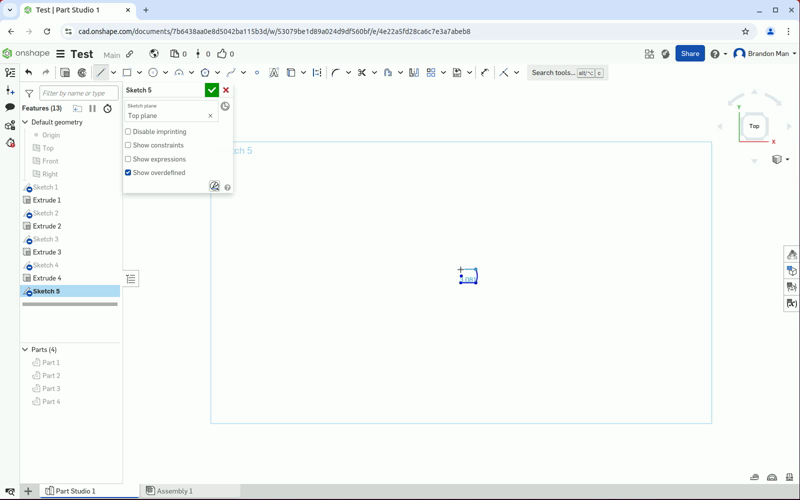
key_up(shift)
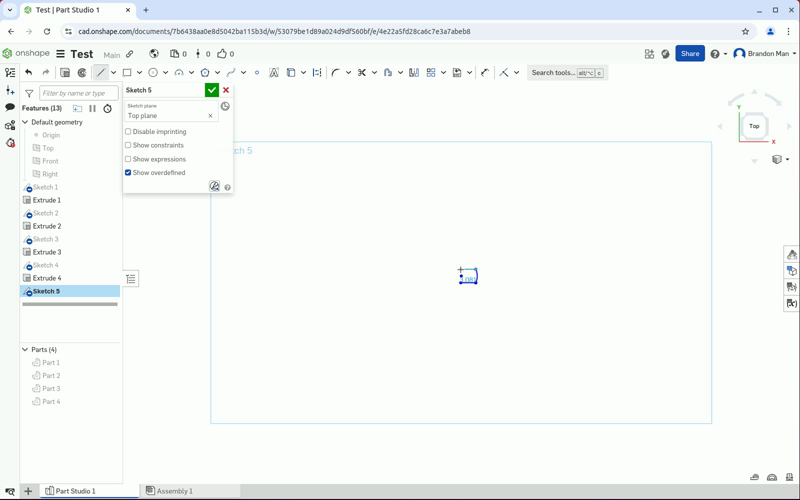
mouse_move(490, 269)
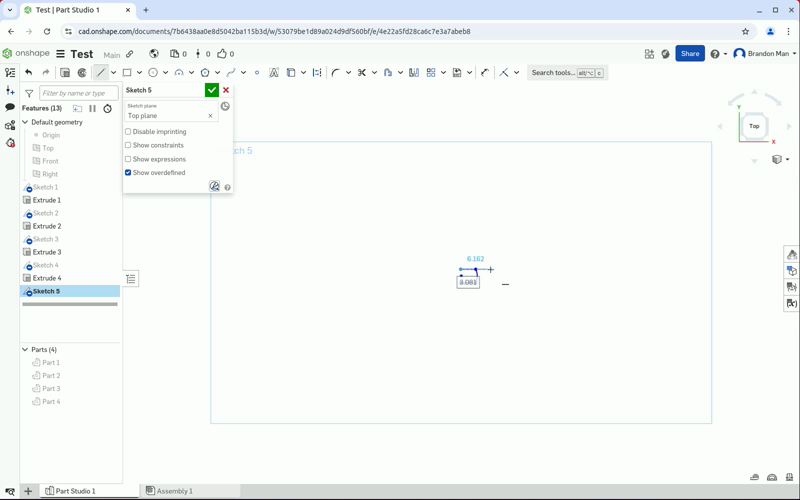
key_down(shift)
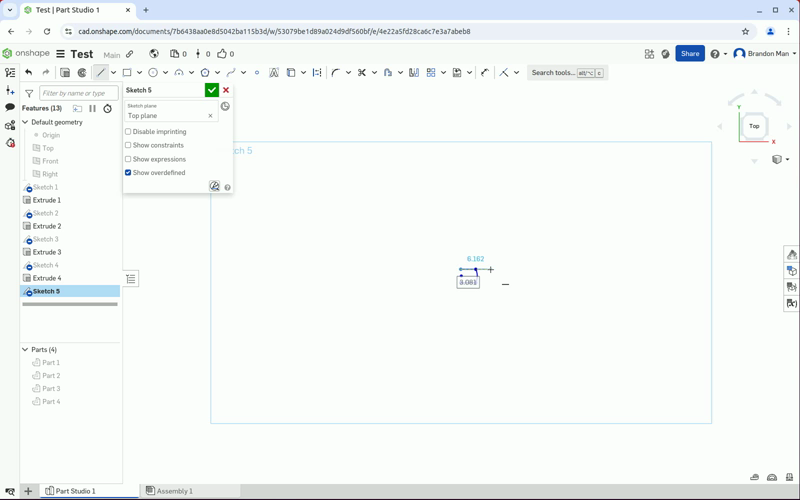
mouse_move(460, 282)
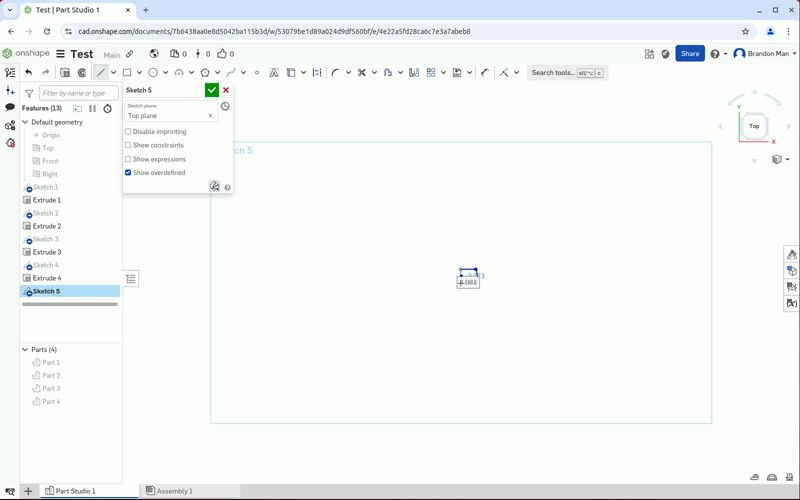
key_up(shift)
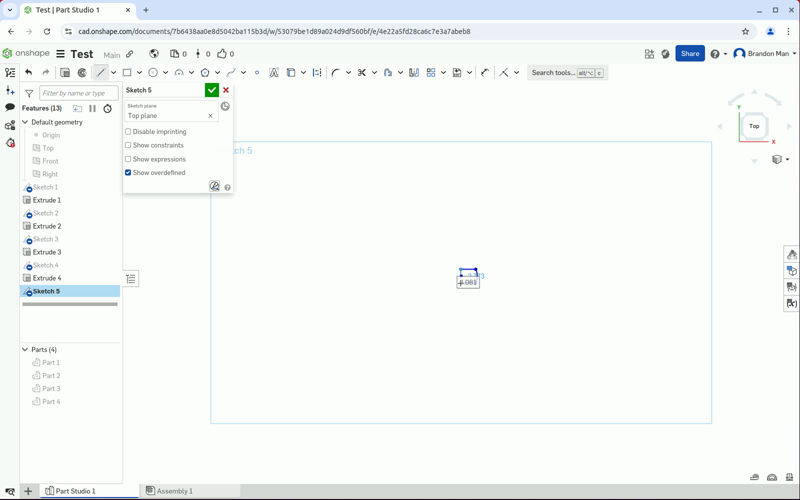
click(460, 282)
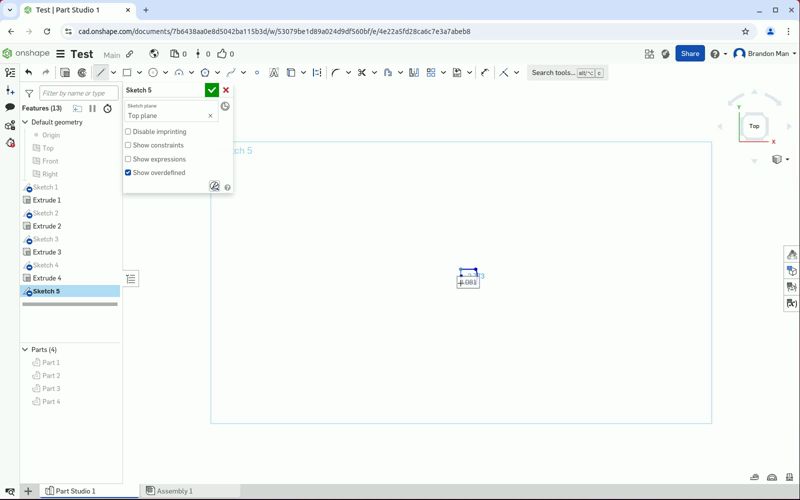
key(esc)
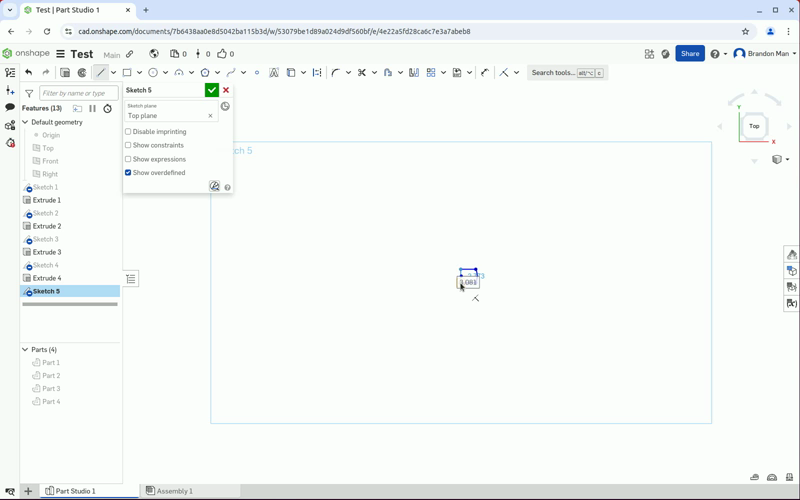
mouse_move(467, 275)
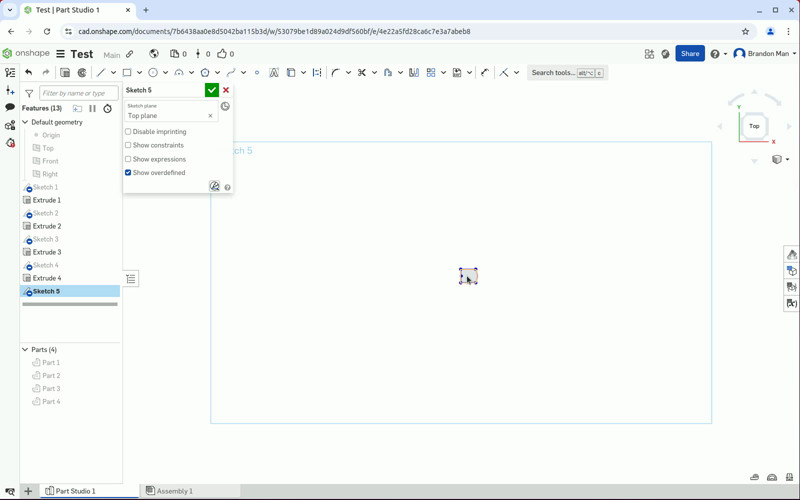
scroll(6)
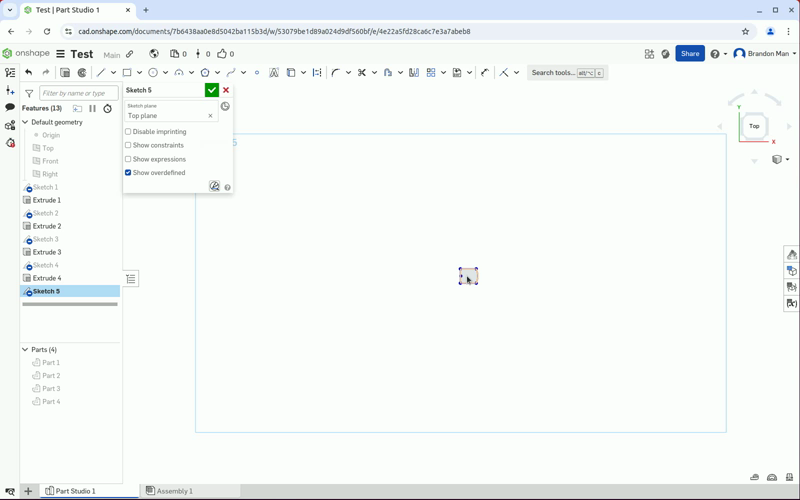
scroll(6)
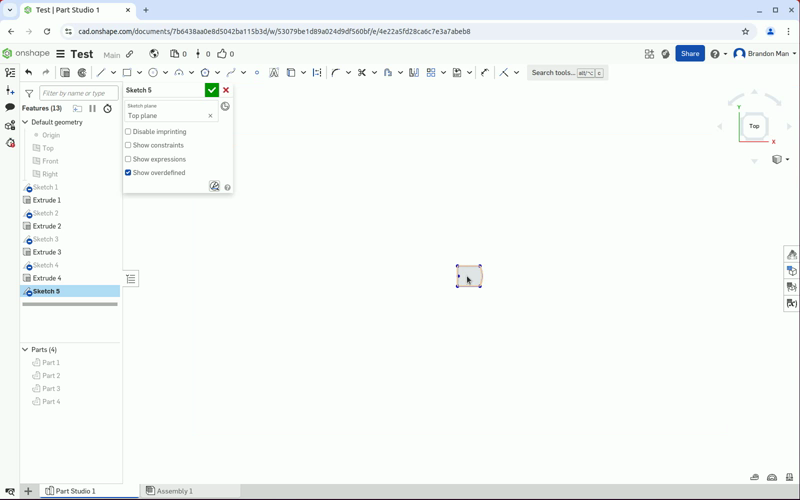
scroll(6)
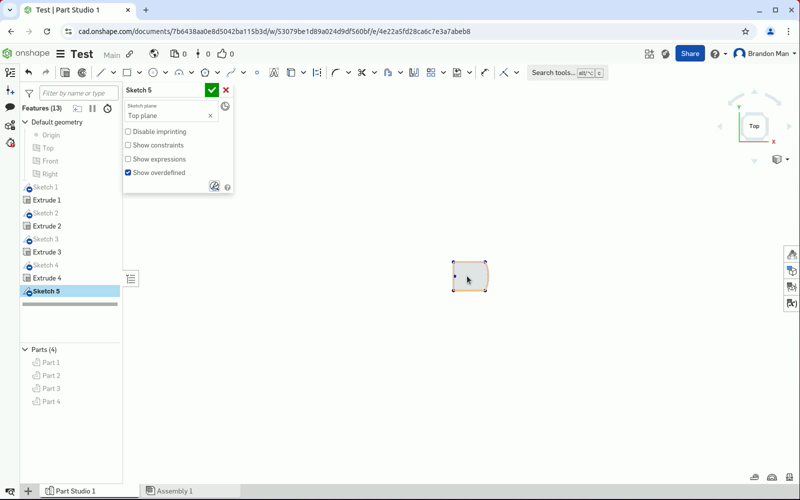
scroll(6)
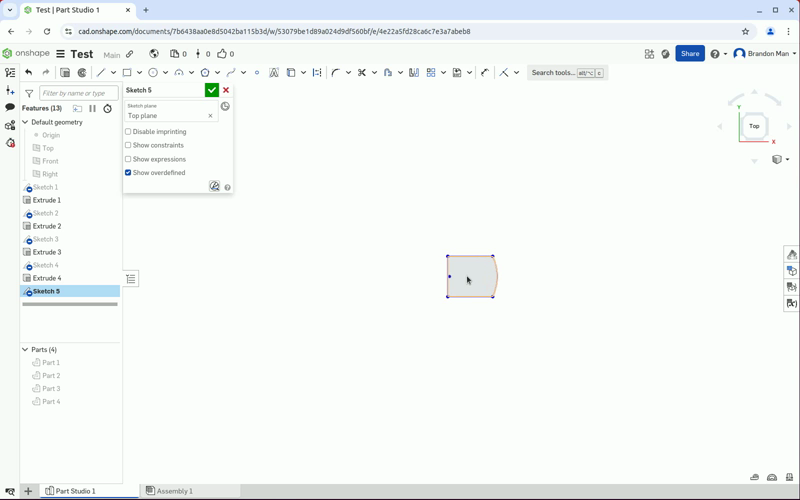
scroll(6)
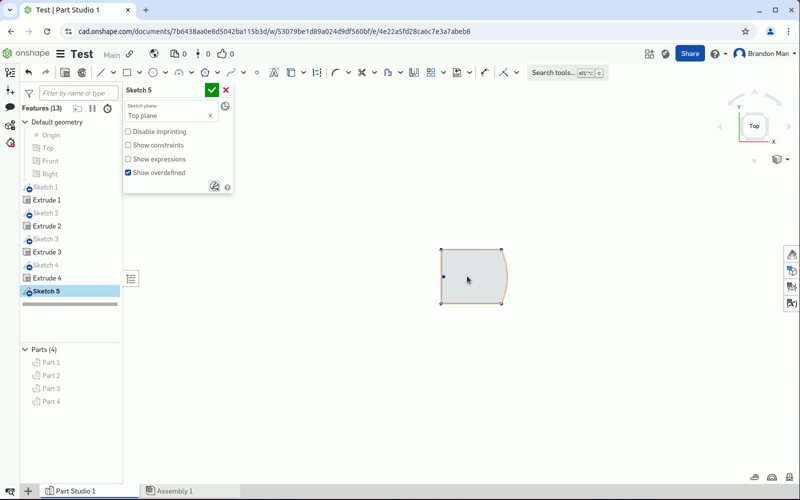
scroll(6)
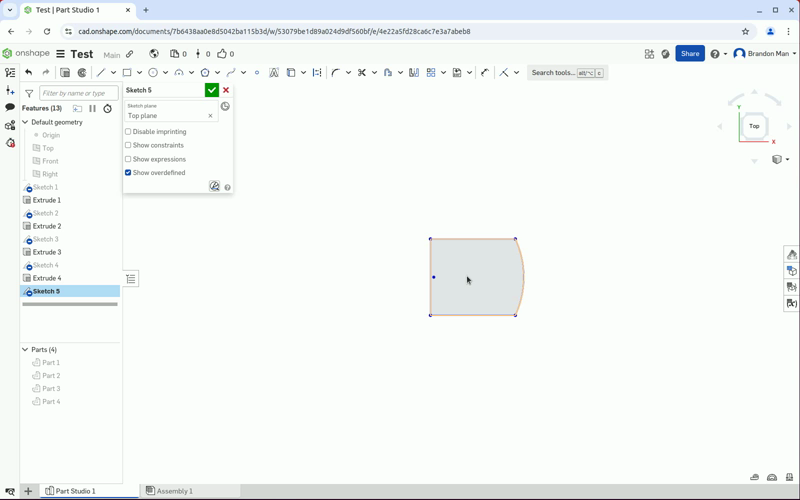
scroll(6)
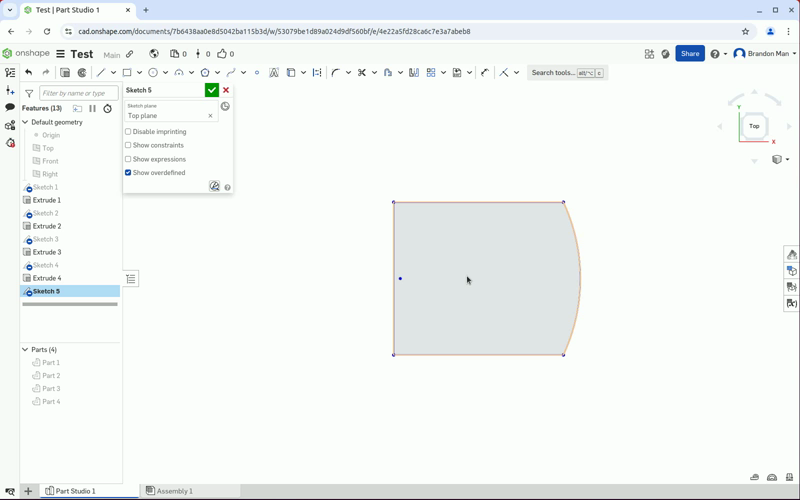
click(467, 275)
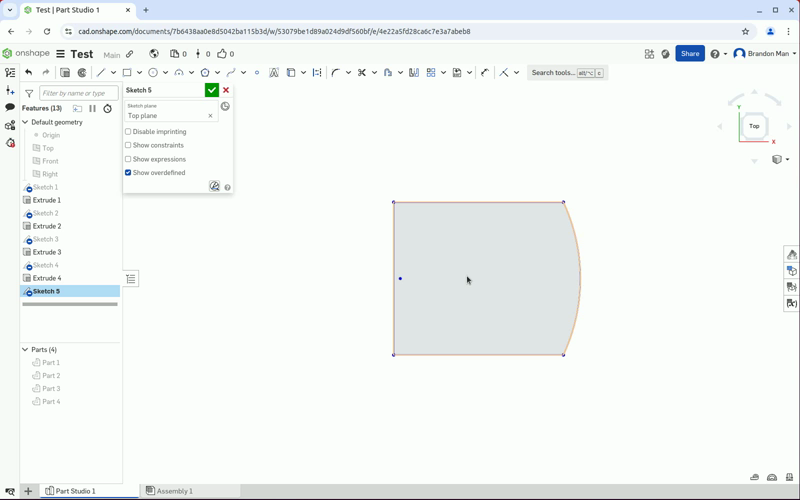
scroll(-6)
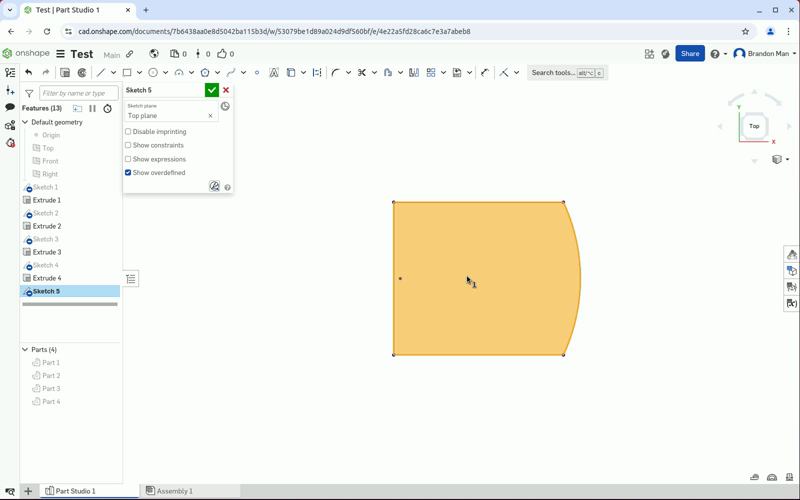
scroll(-6)
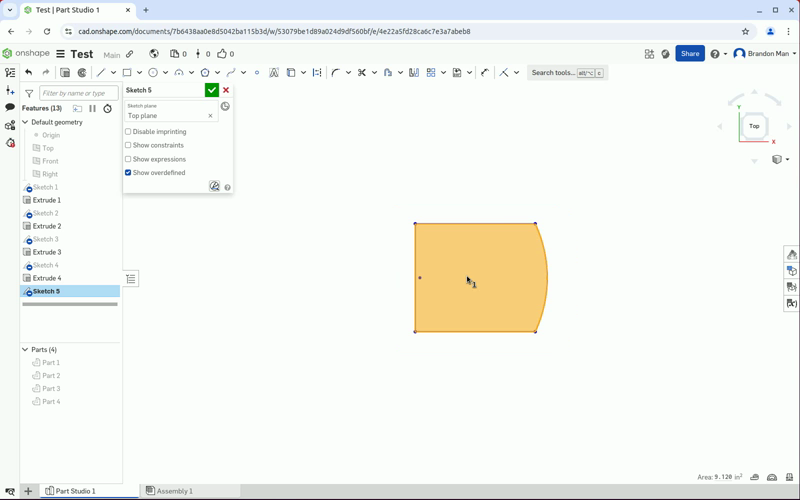
scroll(-6)
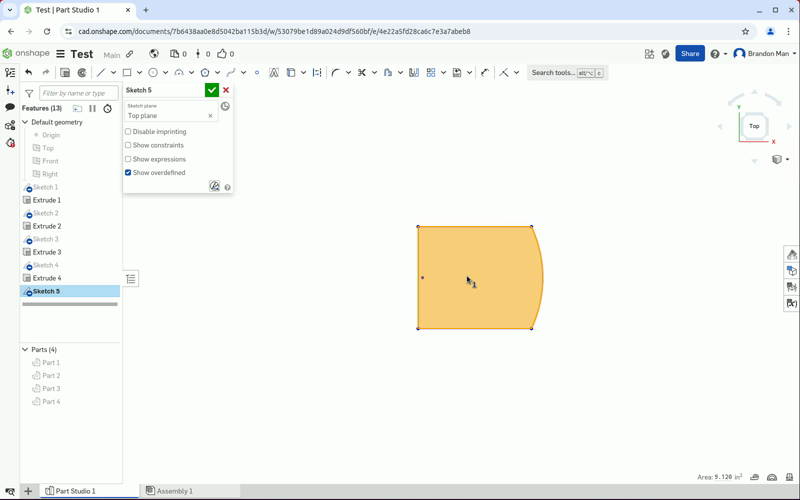
scroll(-6)
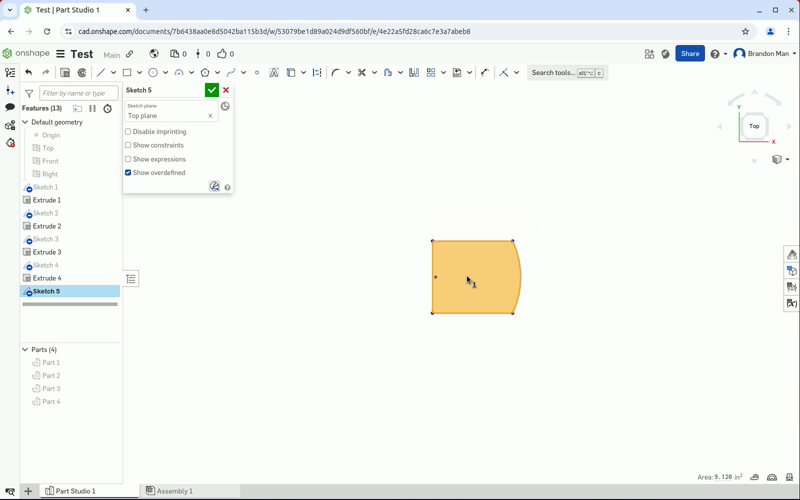
scroll(-6)
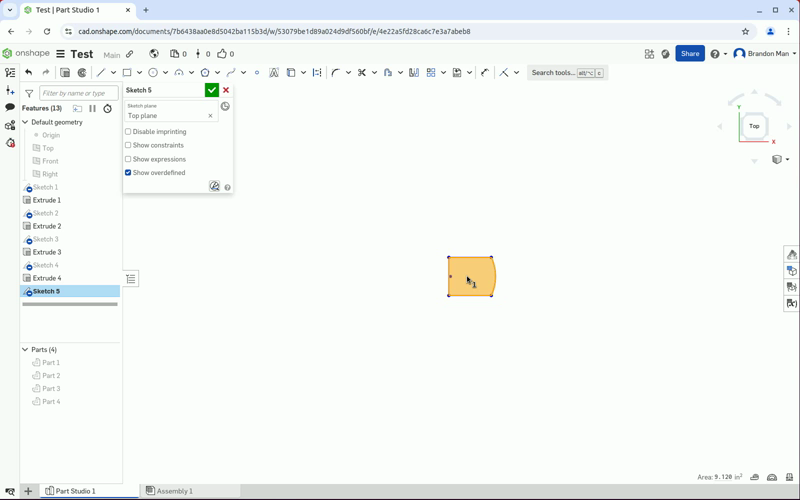
scroll(-6)
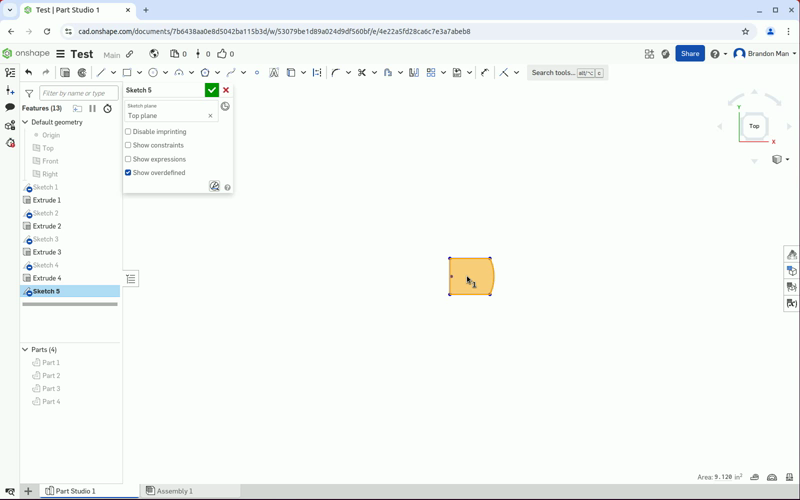
scroll(-6)
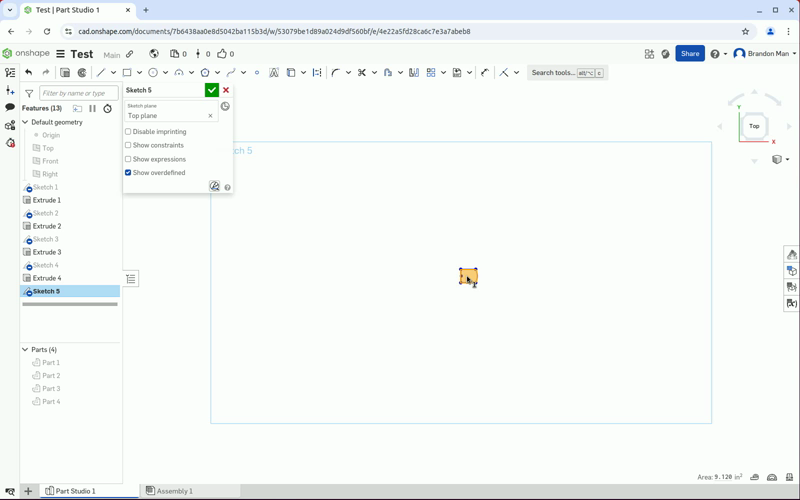
mouse_move(73, 352)
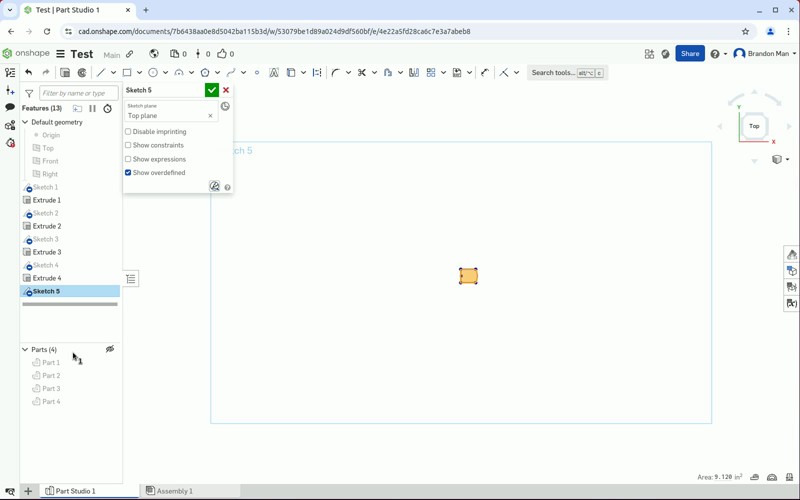
key(shift+y)
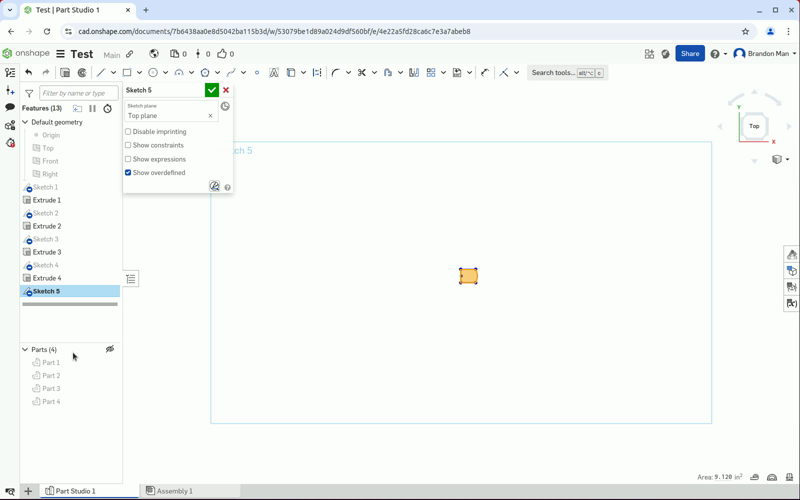
key(shift+e)
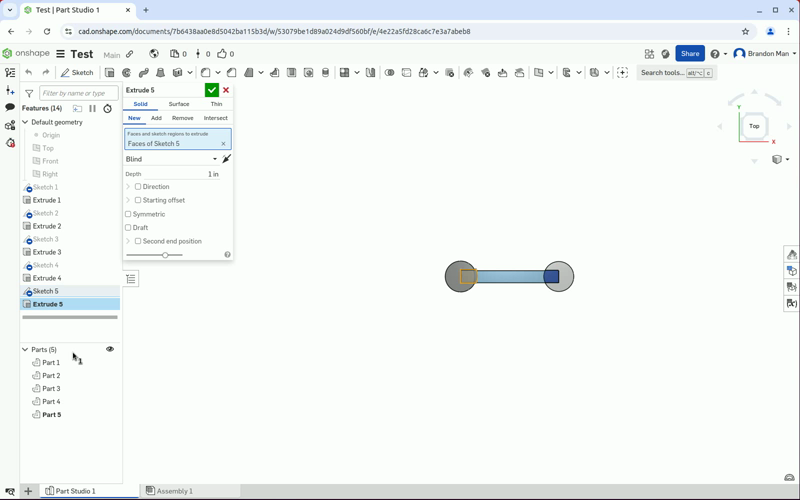
mouse_move(143, 106)
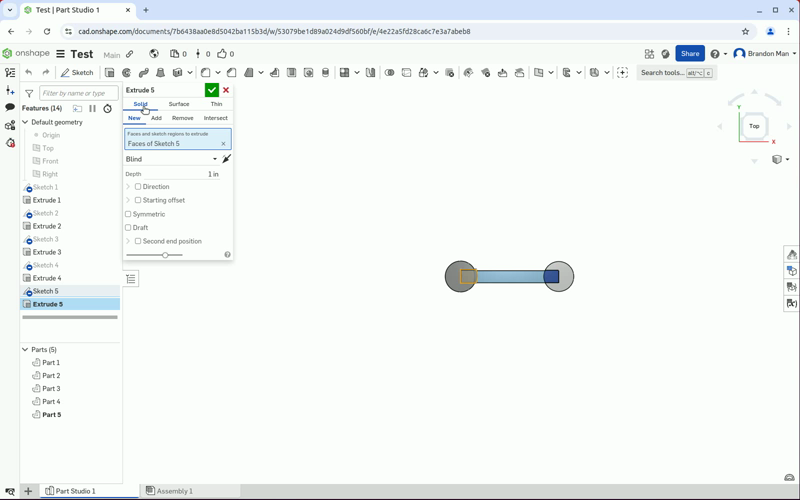
click(143, 106)
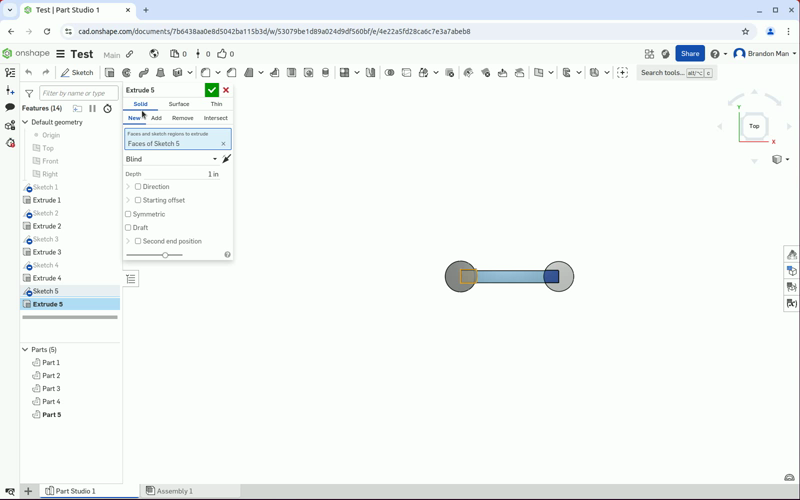
mouse_move(137, 120)
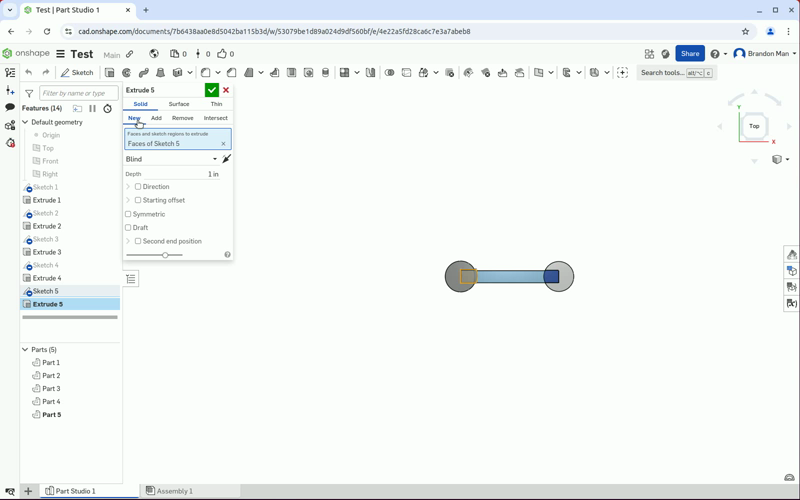
click(137, 120)
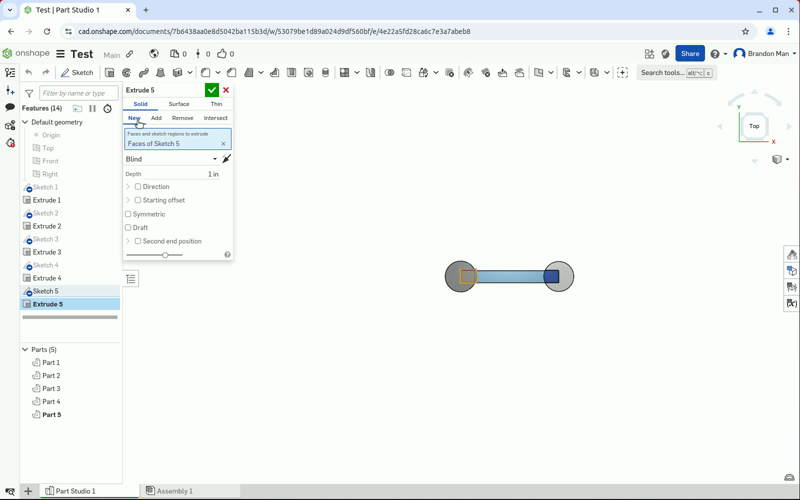
key(tab, 4)
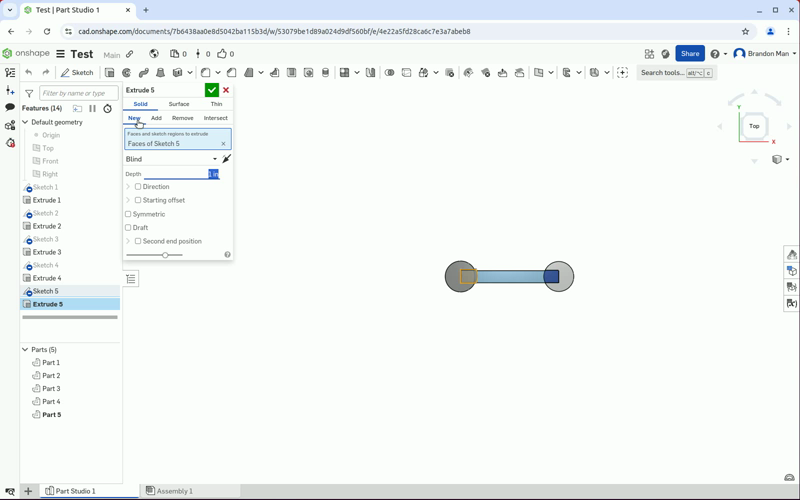
text(2.407)
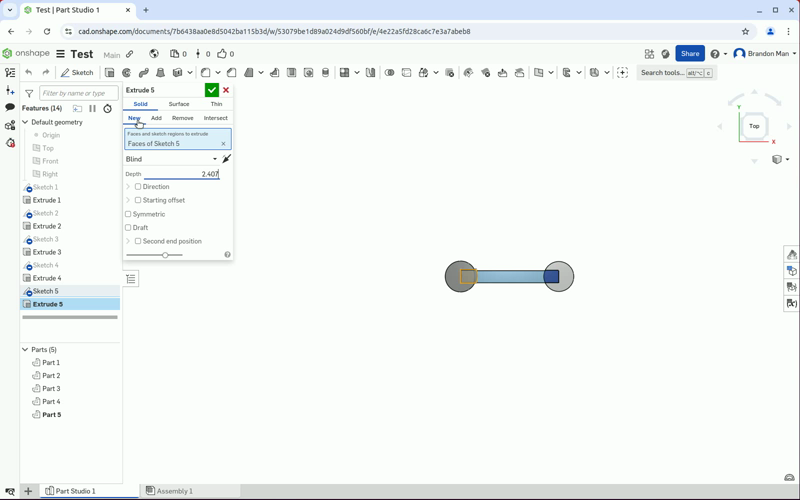
key(enter)
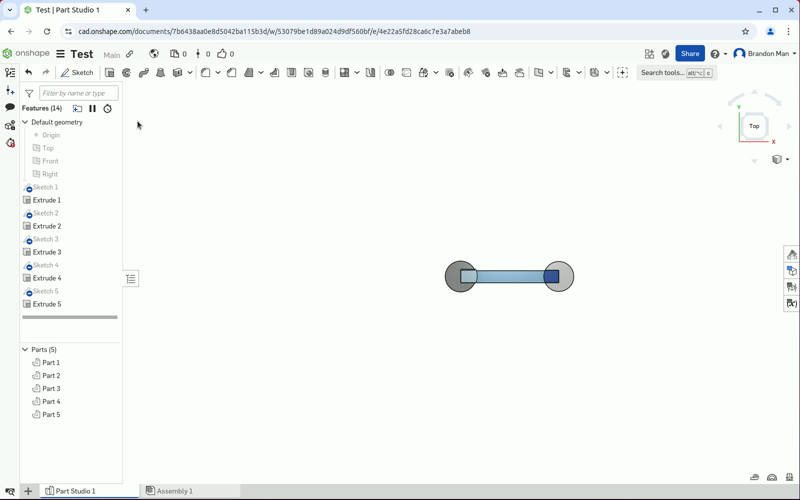
key(shift+h)
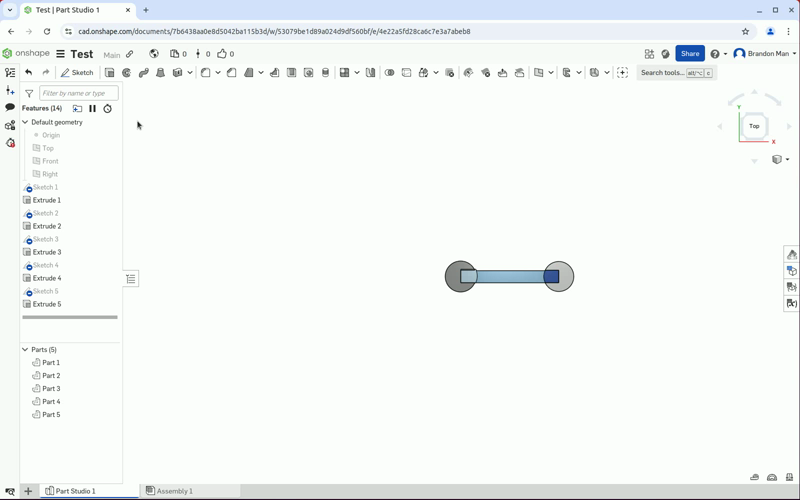
key(shift+h)
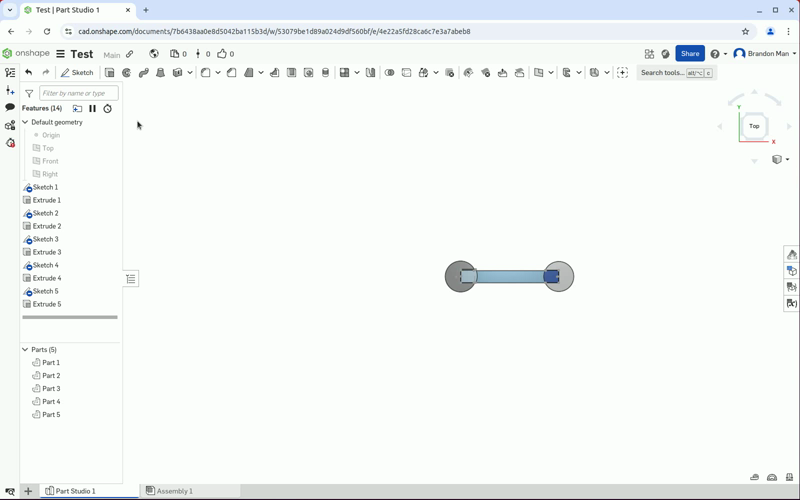
key(shift+7)
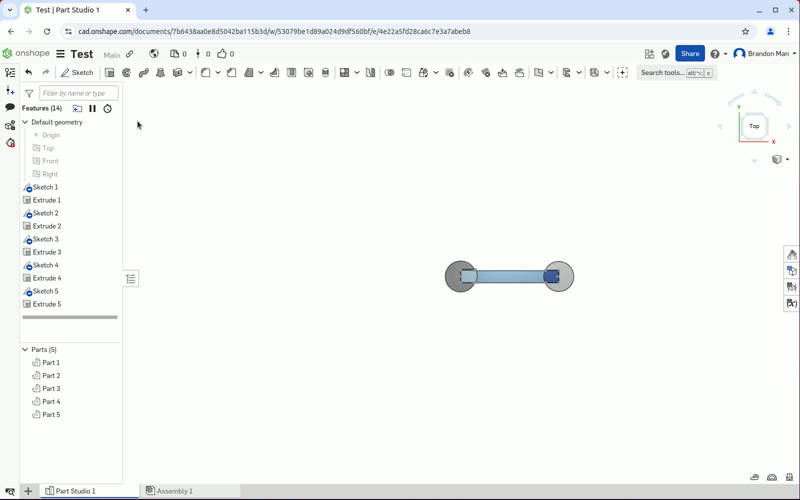
key(up, 3)
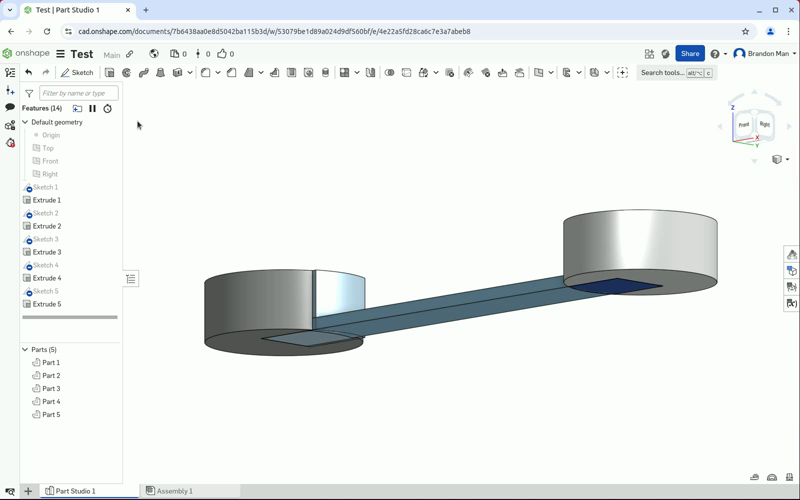
key(left, 3)
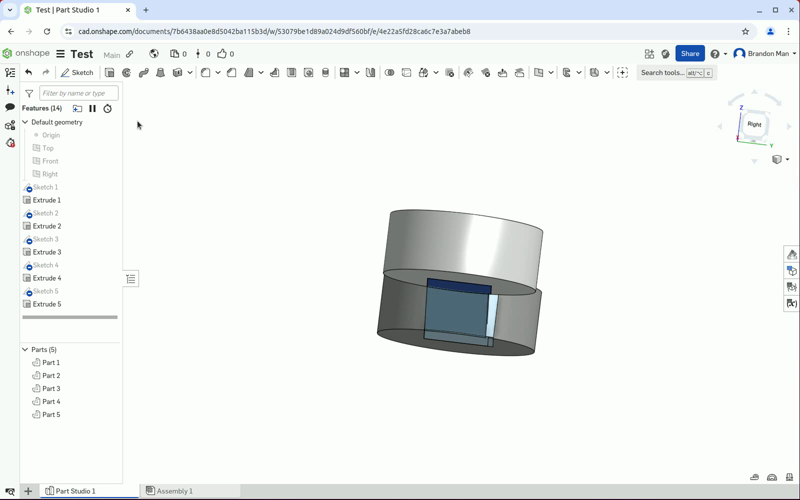
key(right, 3)
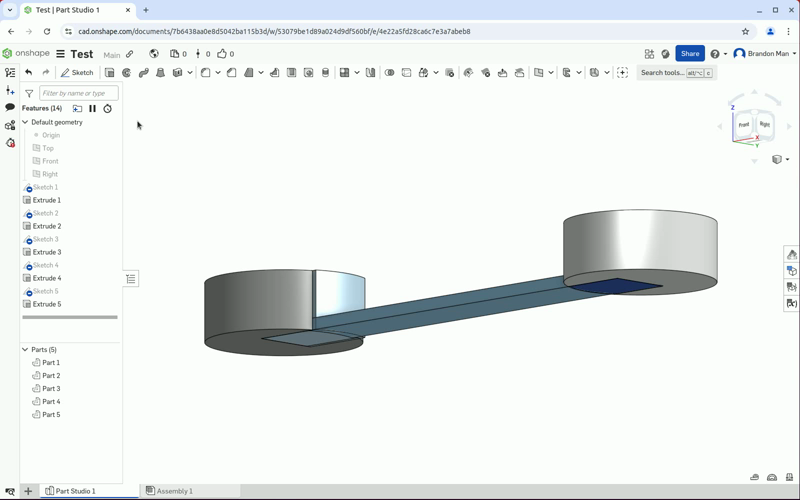
key(down, 3)
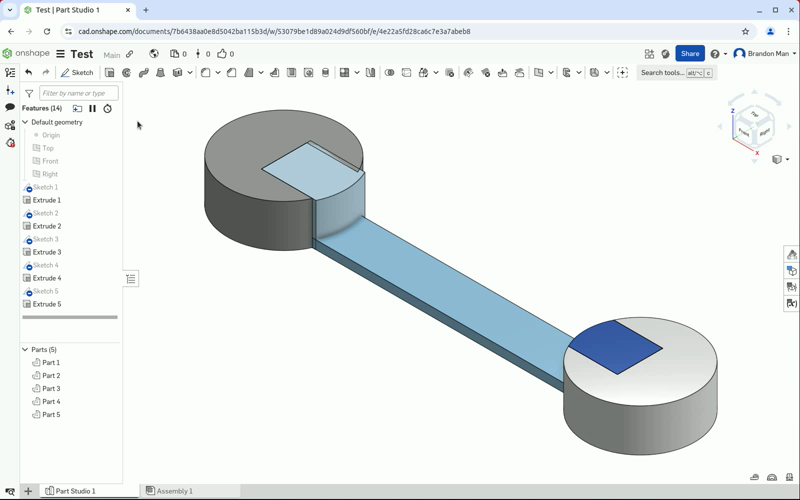
mouse_move(73, 189)
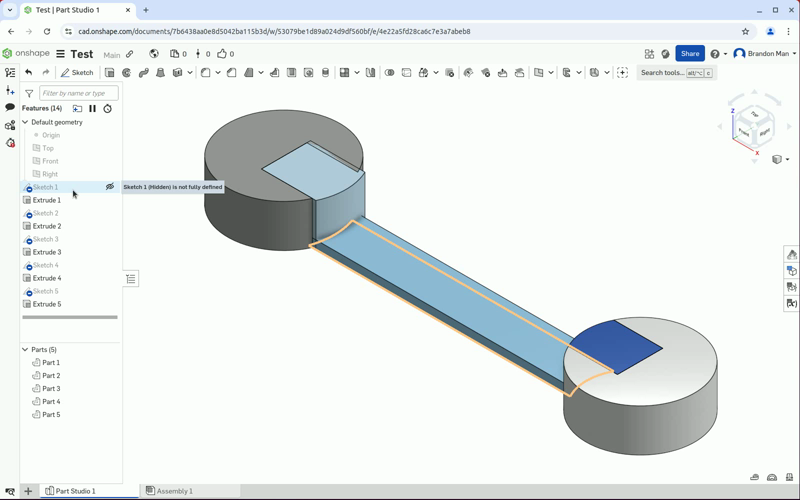
click(73, 189)